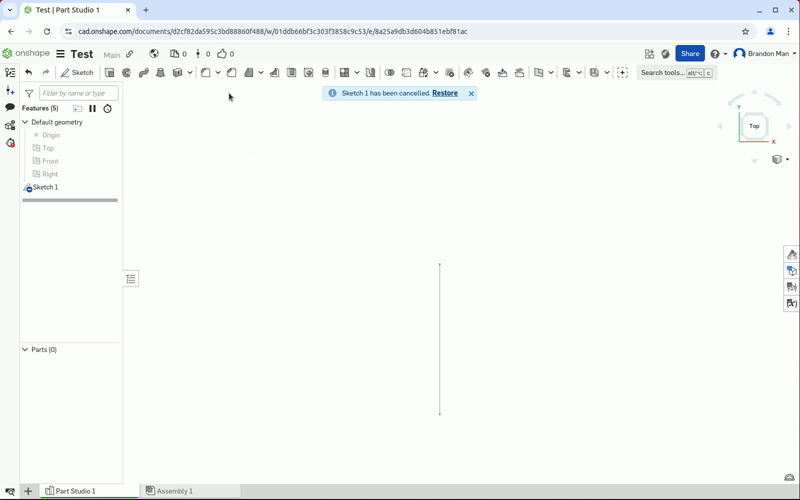
key(shift+h)
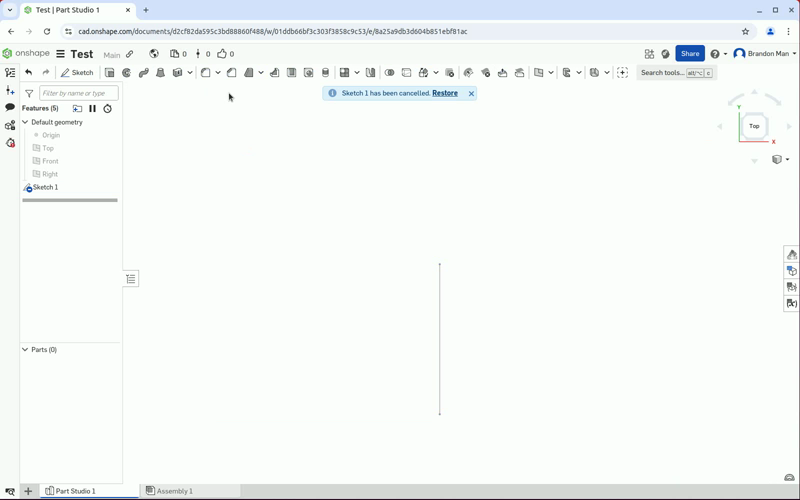
key(shift+s)
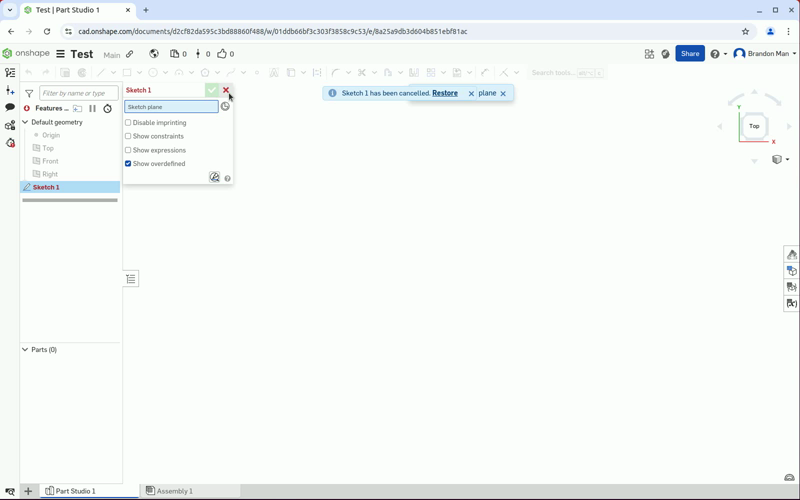
mouse_move(73, 150)
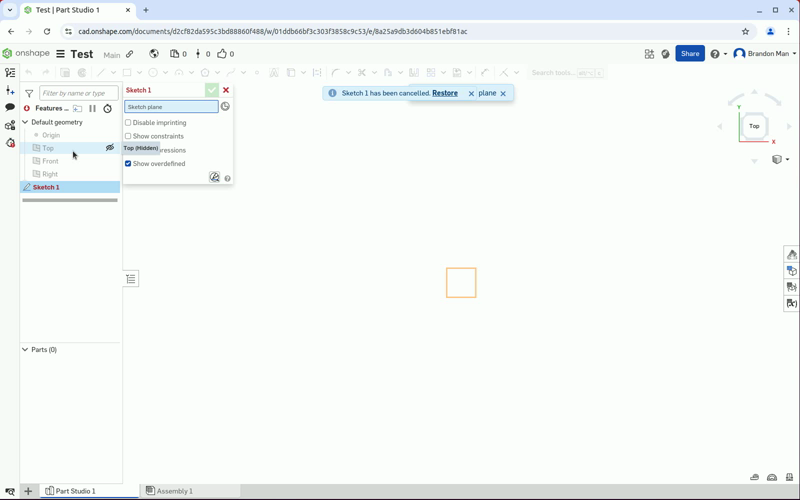
click(73, 150)
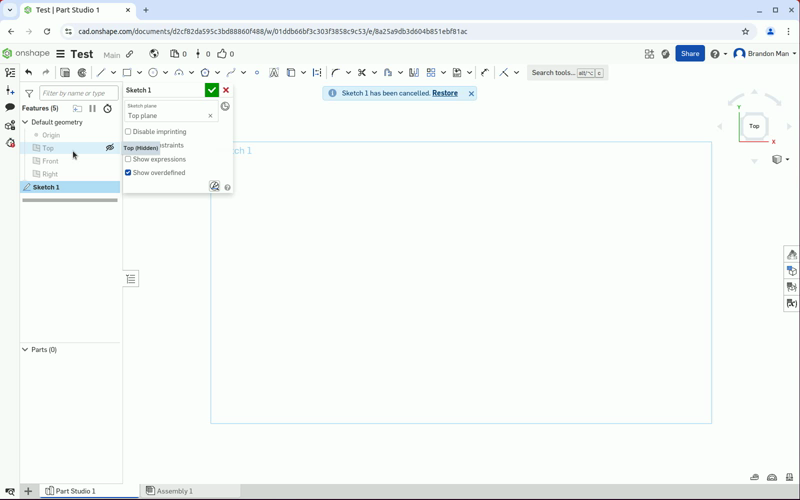
mouse_move(73, 352)
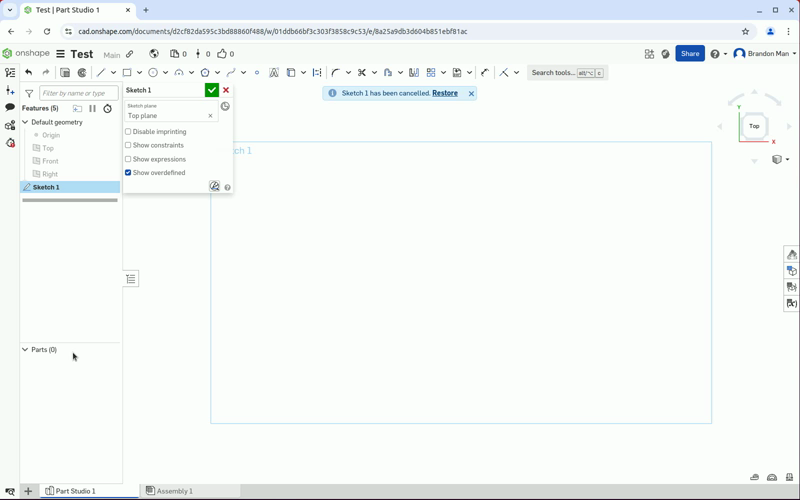
key(y)
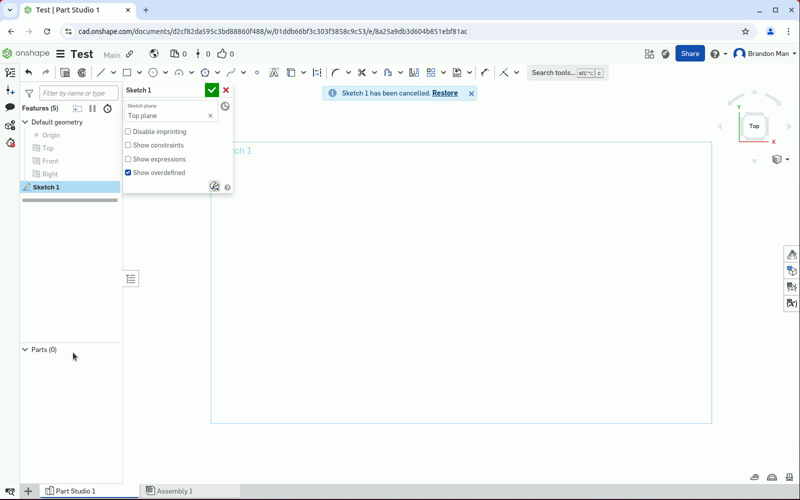
key(l)
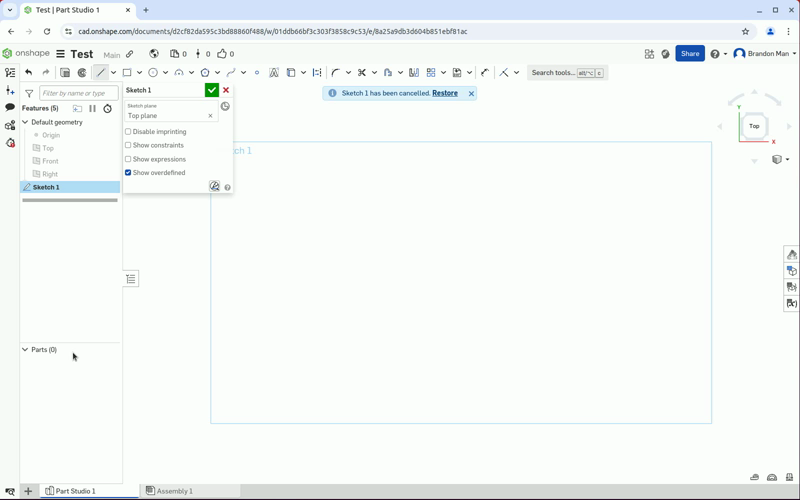
key_down(shift)
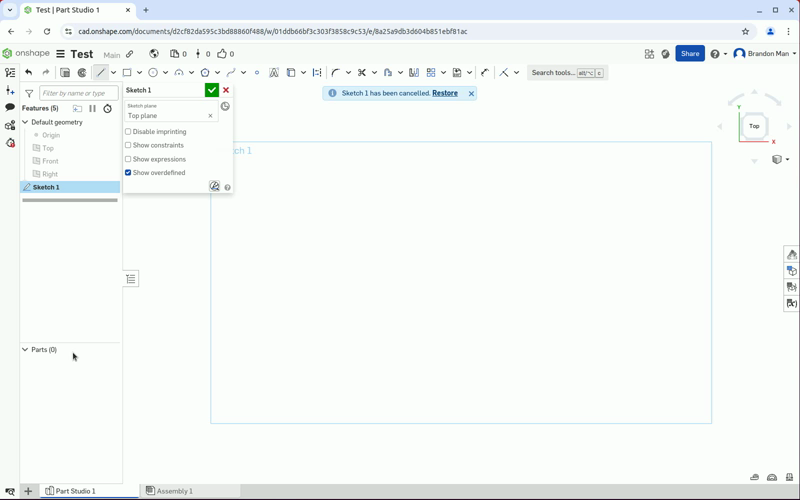
mouse_move(431, 312)
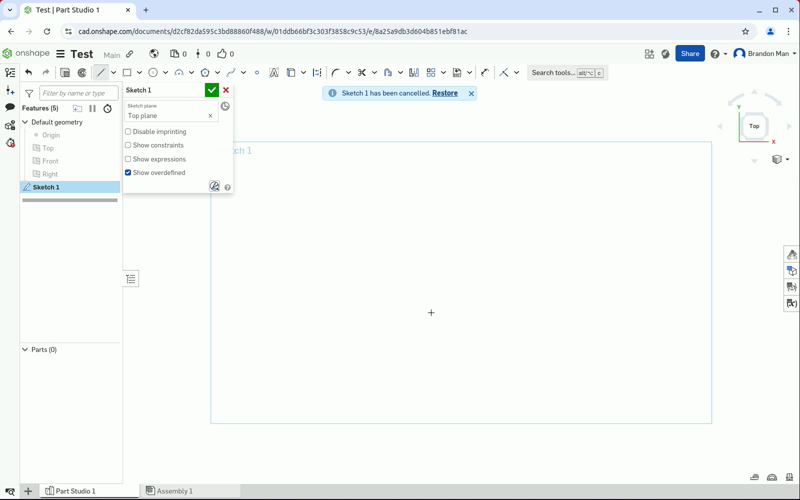
click(431, 312)
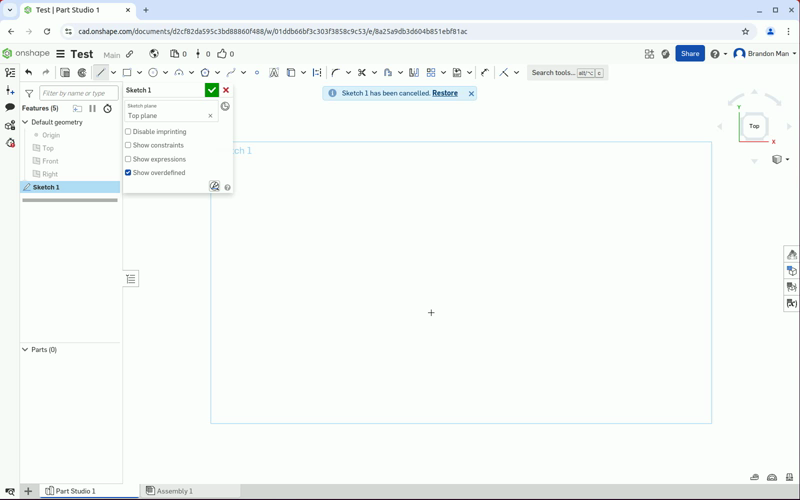
key_up(shift)
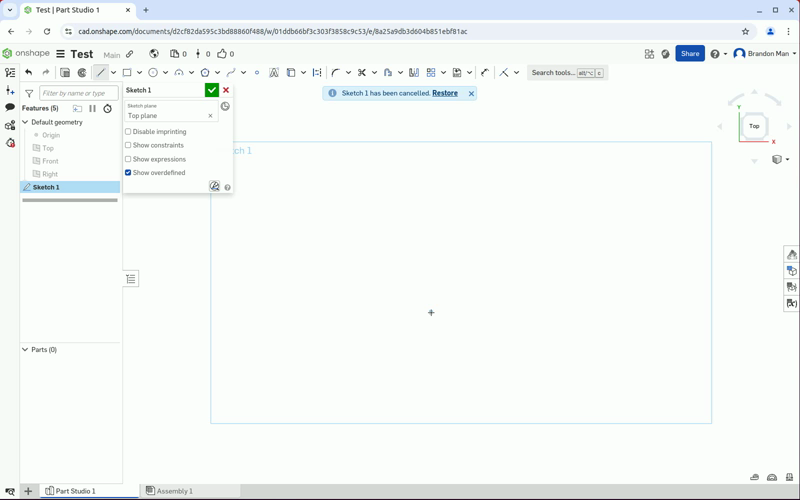
key_down(shift)
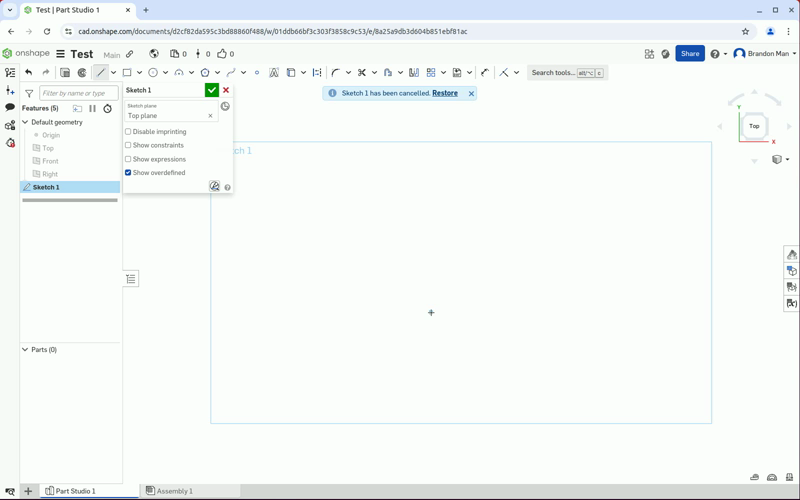
mouse_move(461, 312)
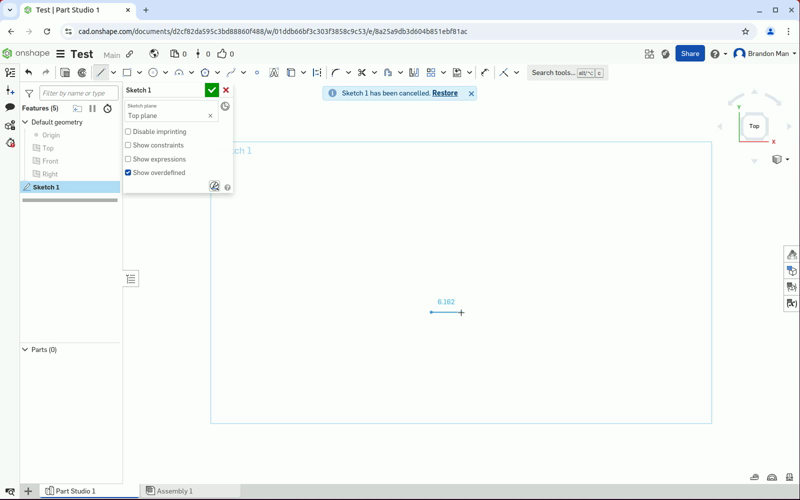
mouse_move(490, 312)
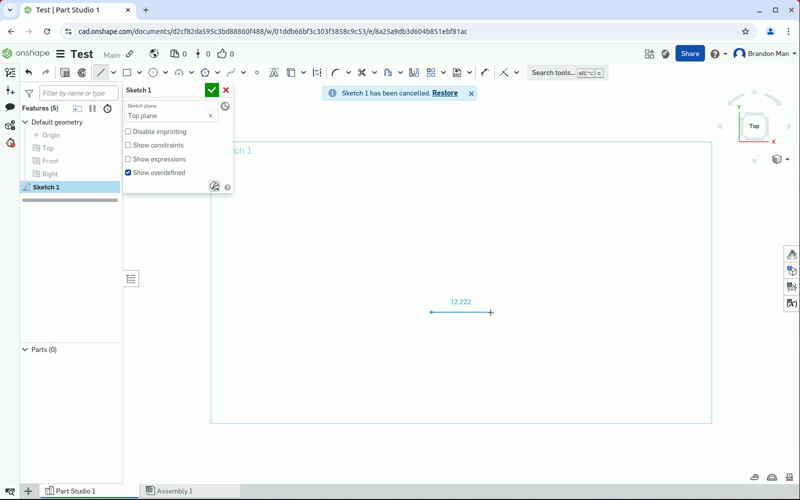
click(490, 312)
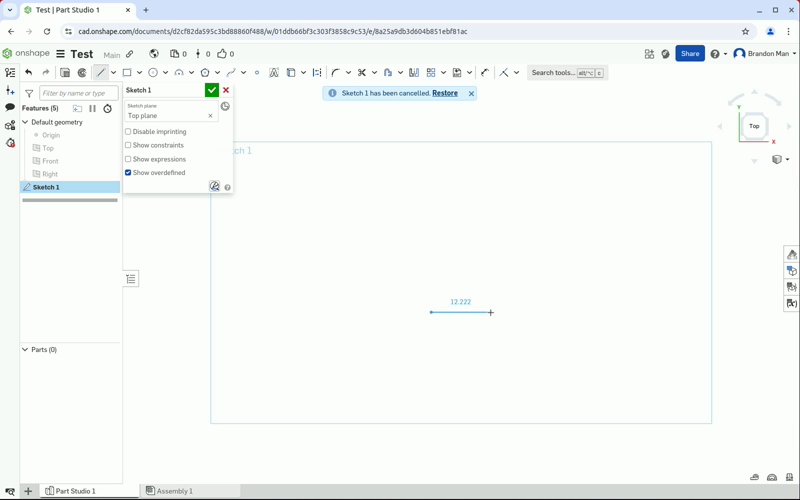
key_up(shift)
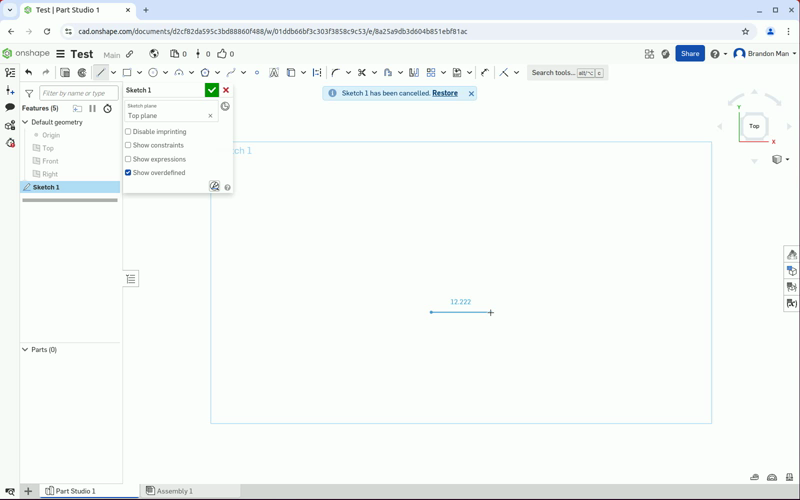
key_down(shift)
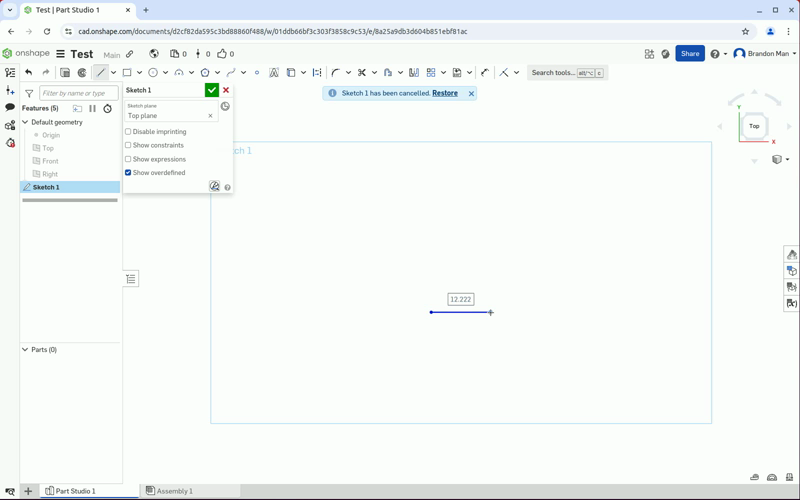
mouse_move(520, 312)
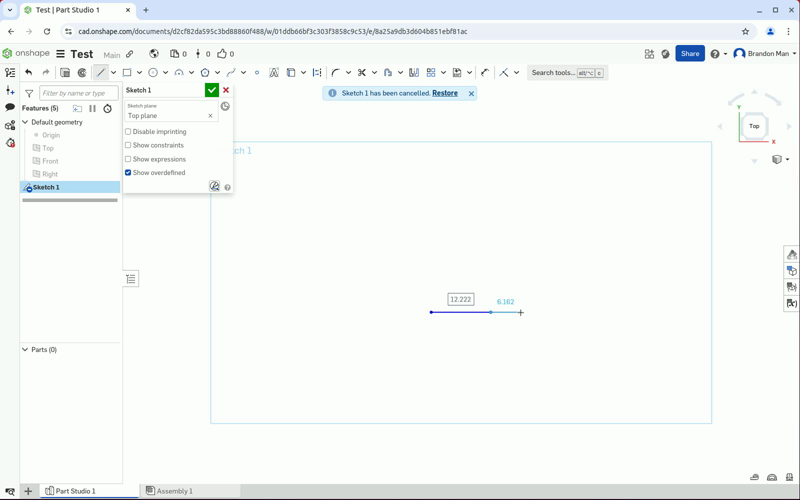
mouse_move(490, 252)
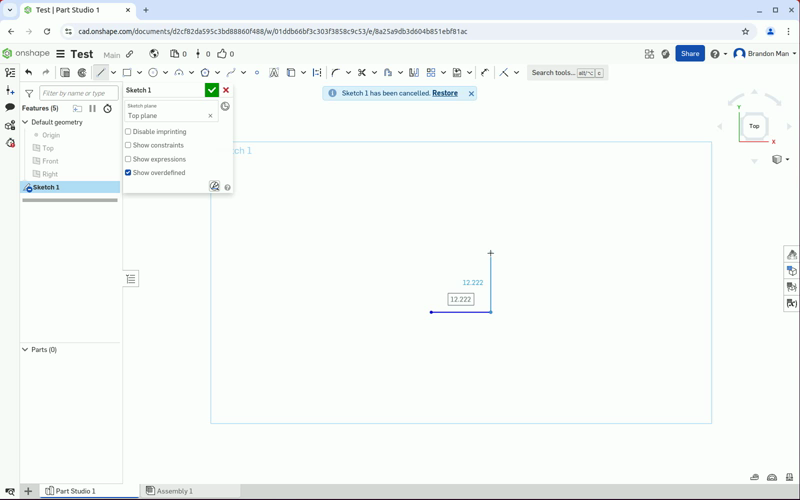
click(490, 252)
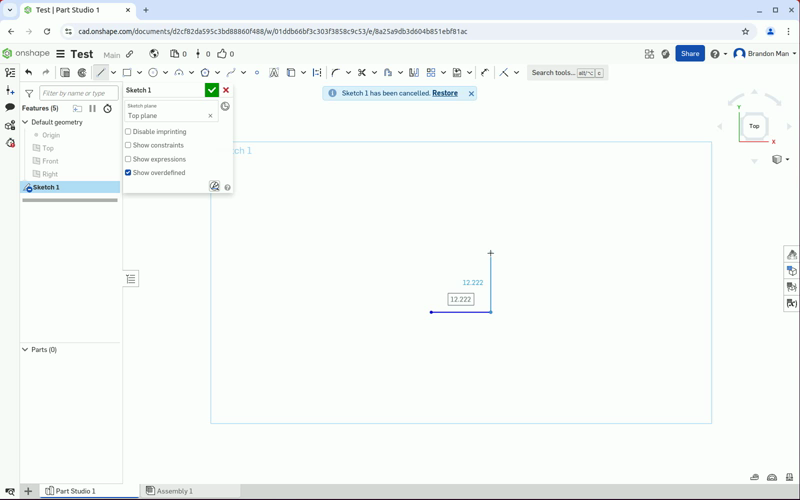
key_up(shift)
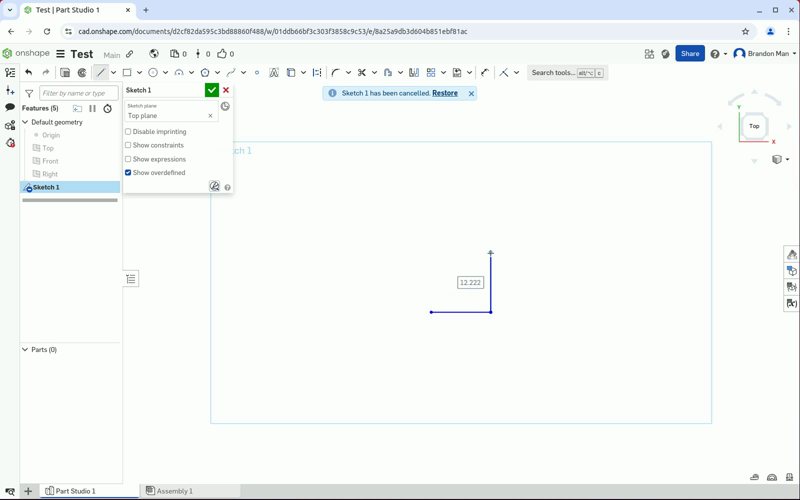
key_down(shift)
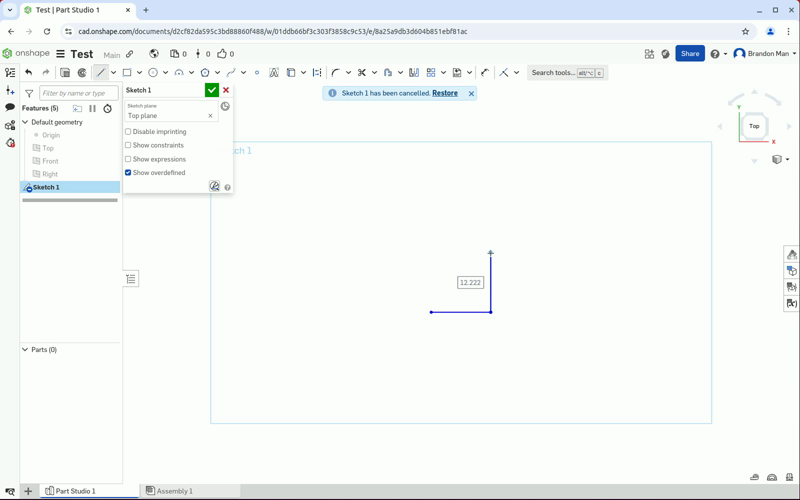
mouse_move(520, 252)
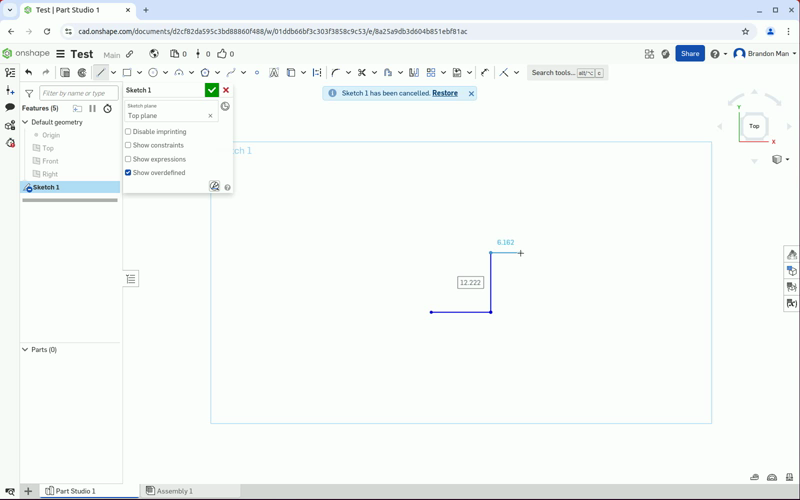
mouse_move(431, 252)
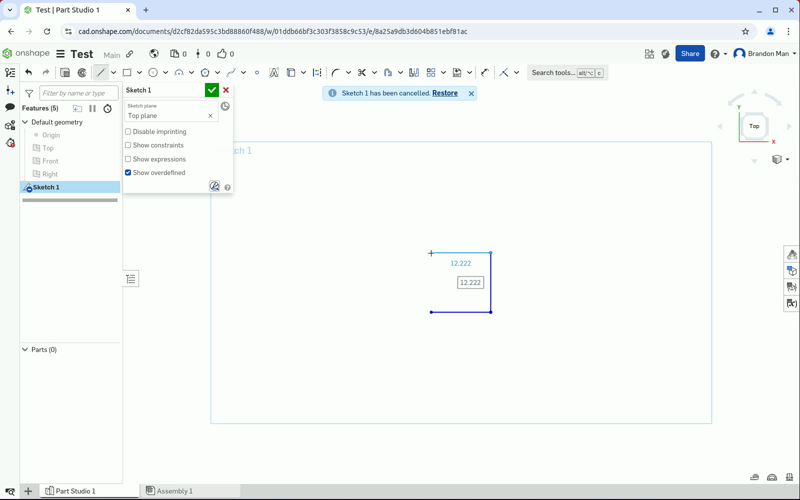
click(431, 252)
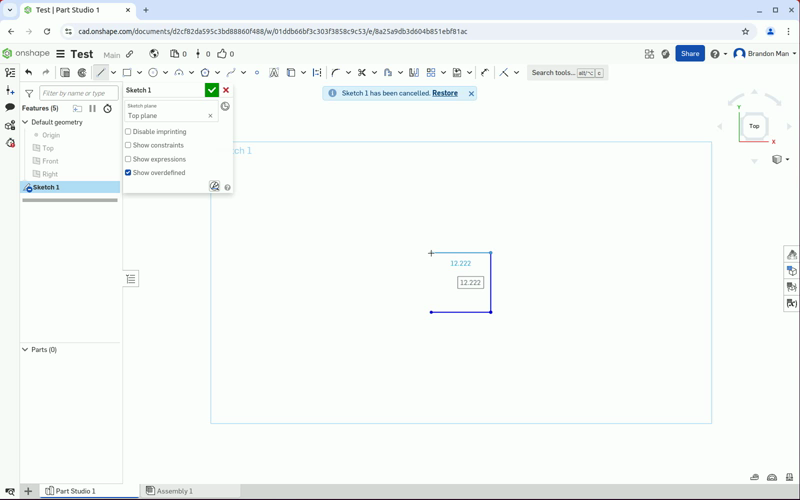
key_up(shift)
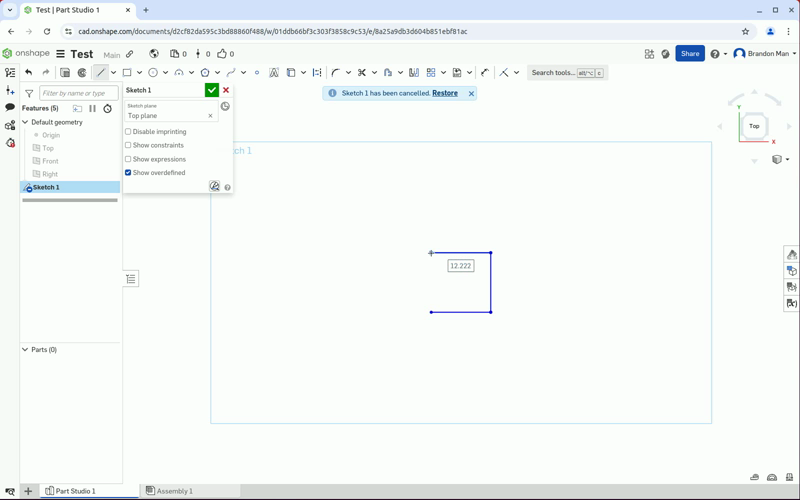
mouse_move(461, 252)
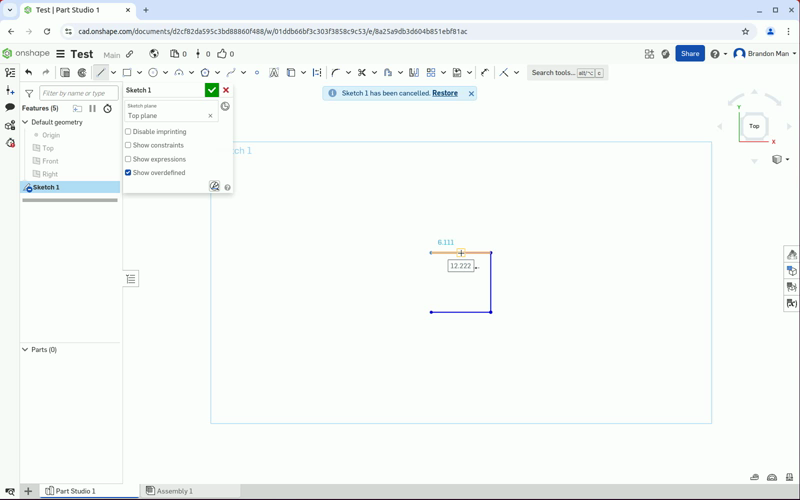
key_down(shift)
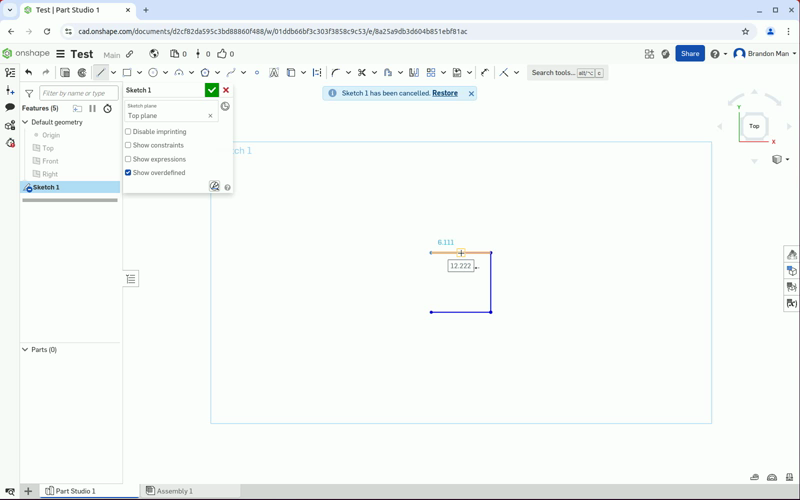
mouse_move(431, 312)
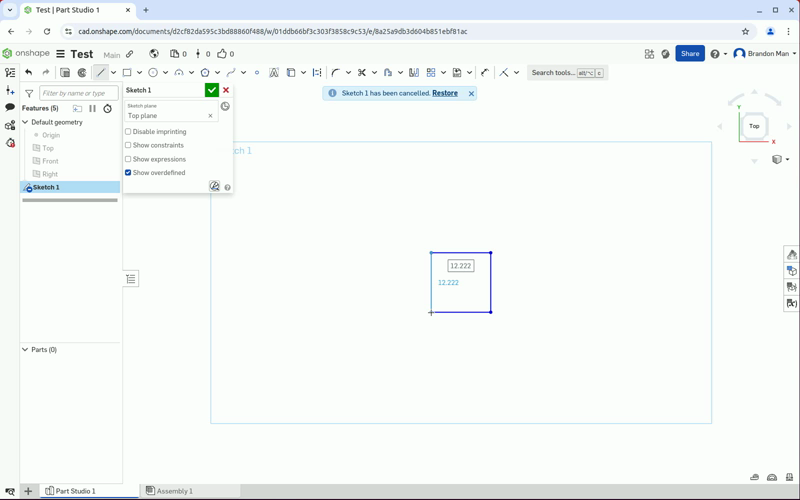
key_up(shift)
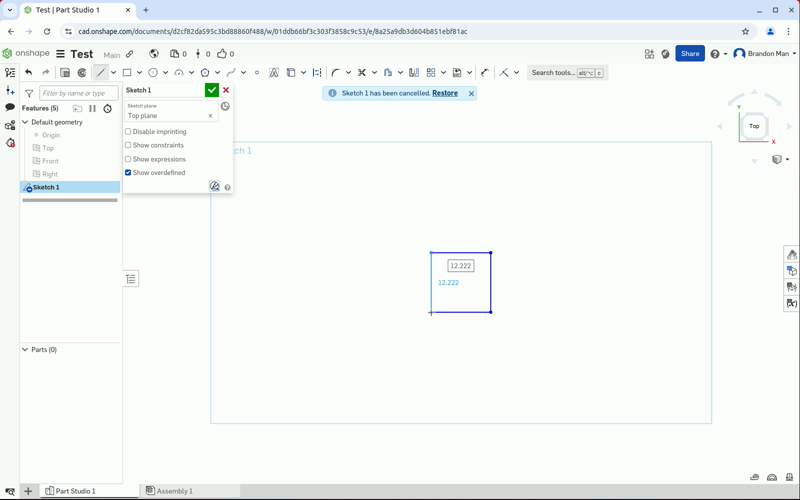
click(431, 312)
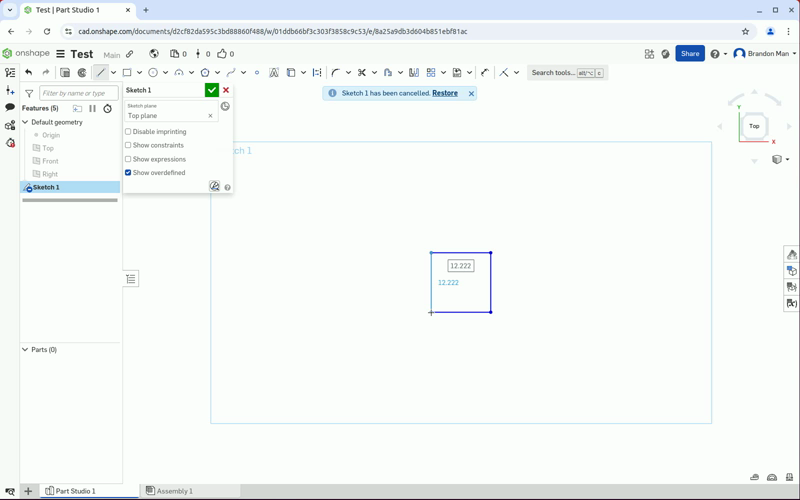
key(esc)
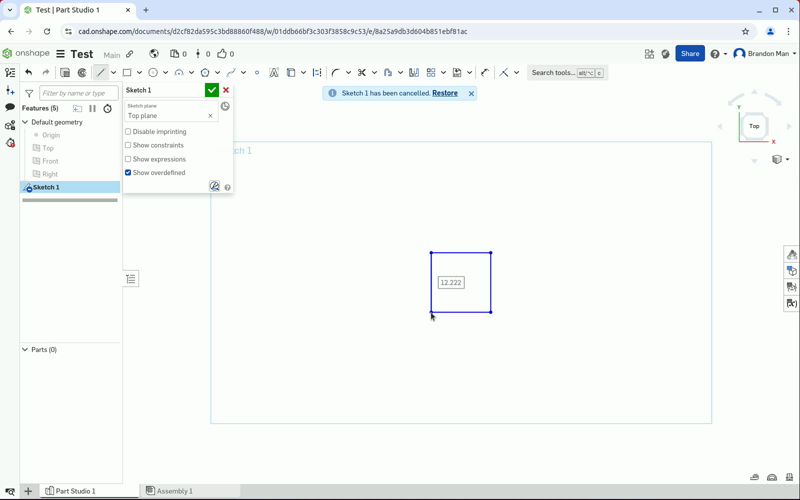
key(l)
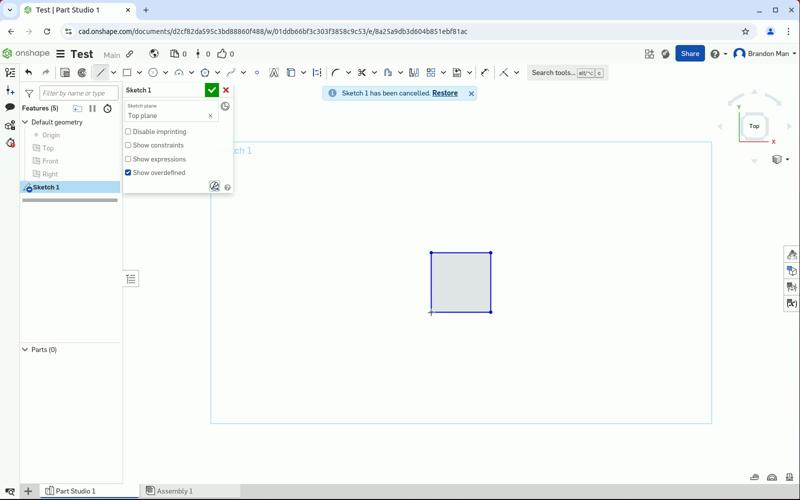
key_down(shift)
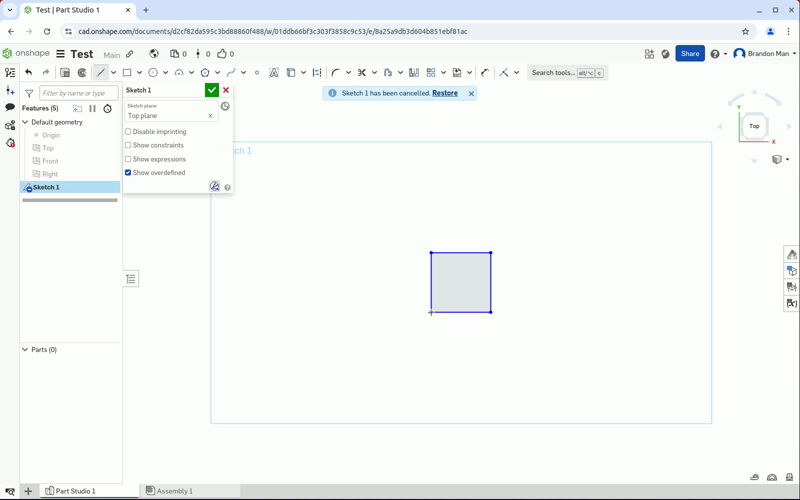
mouse_move(437, 306)
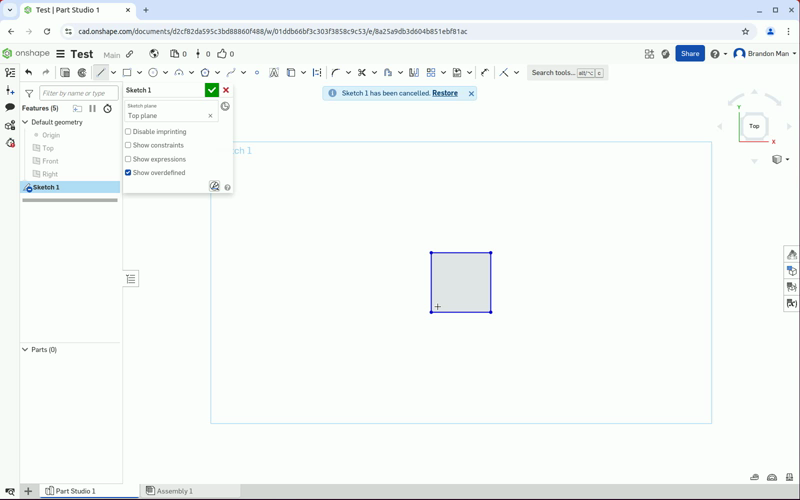
click(437, 306)
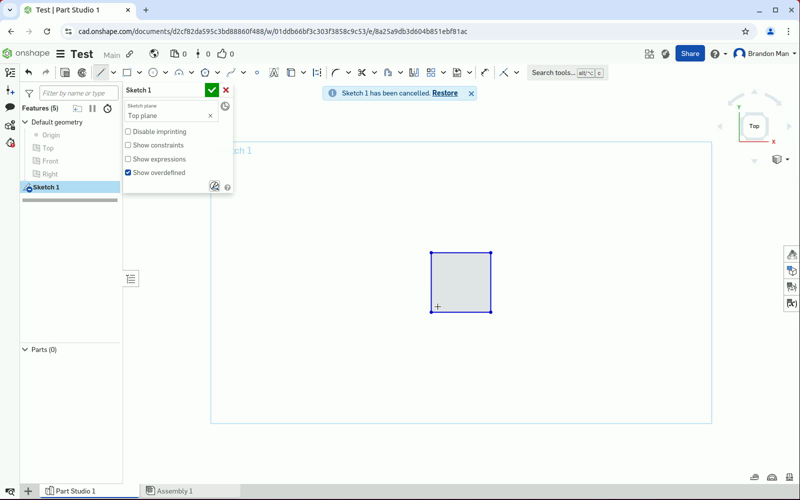
key_up(shift)
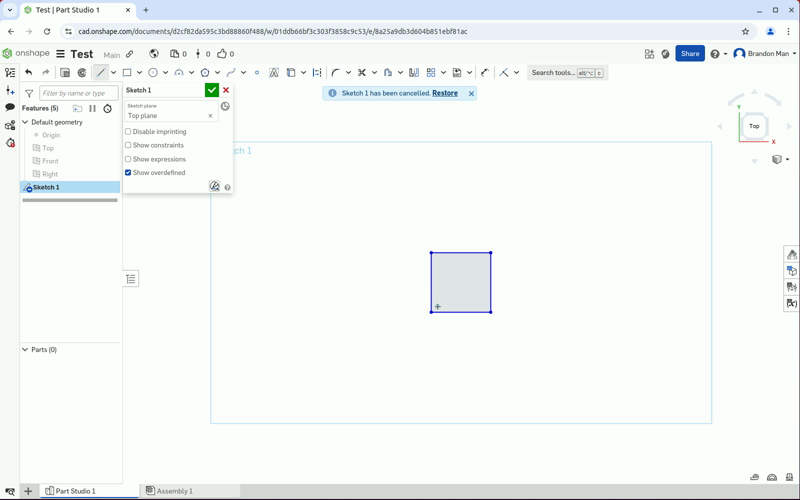
key_down(shift)
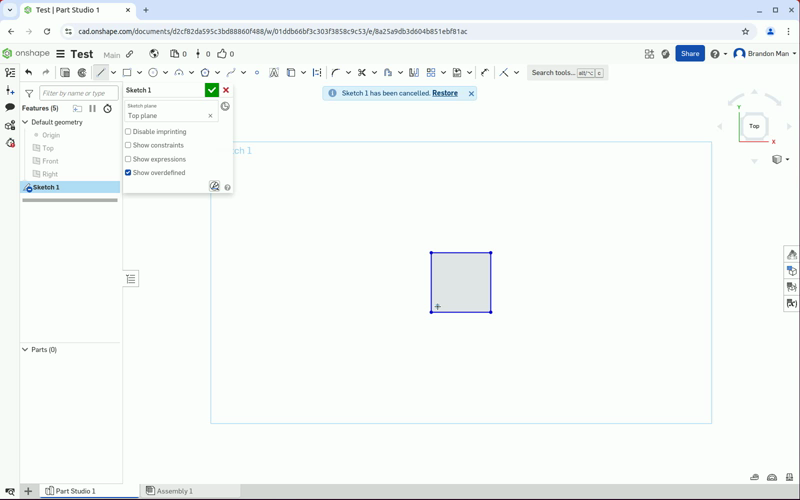
mouse_move(467, 306)
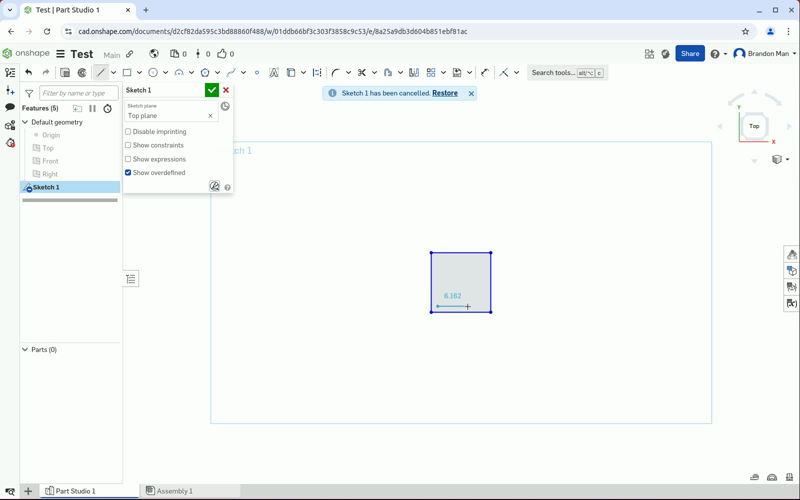
mouse_move(485, 306)
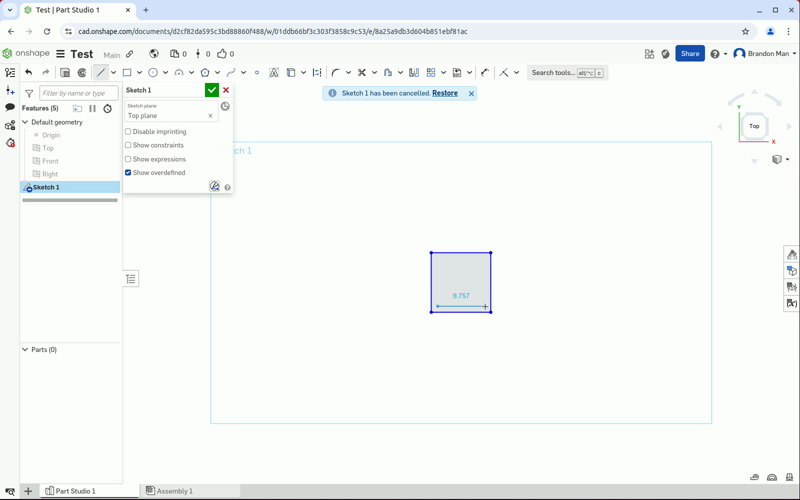
click(485, 306)
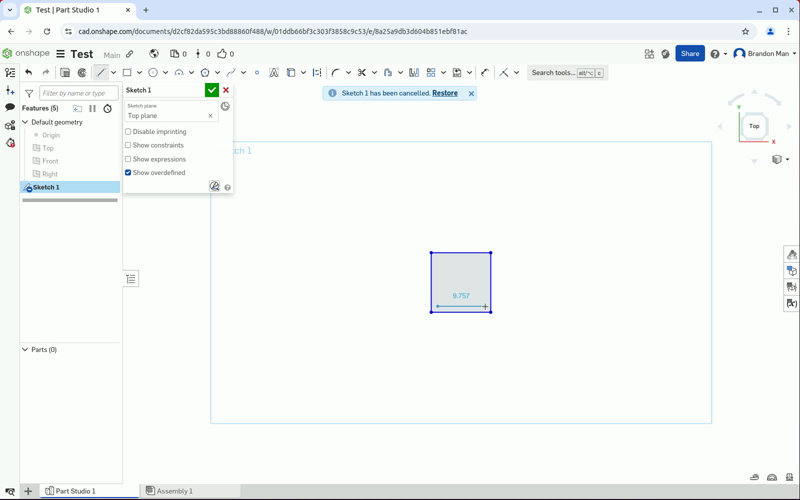
key_up(shift)
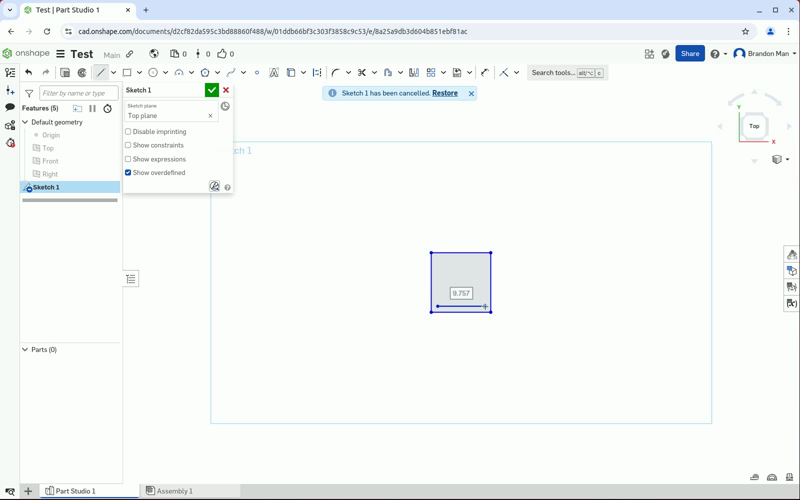
key_down(shift)
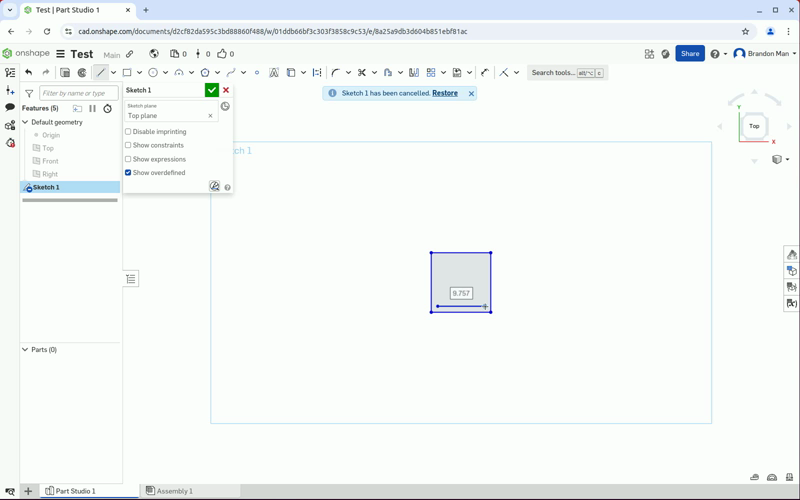
mouse_move(515, 306)
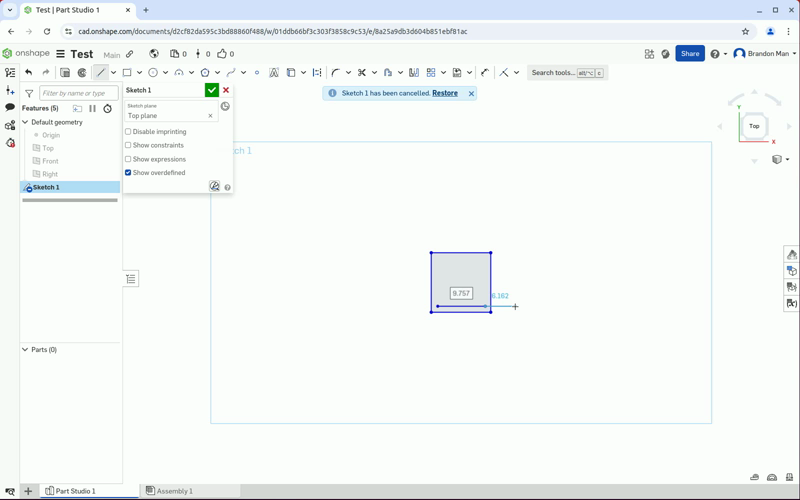
mouse_move(485, 258)
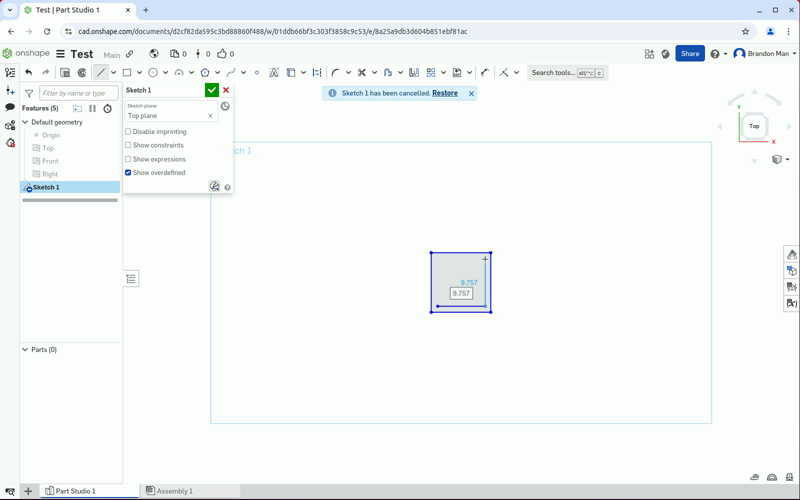
click(485, 258)
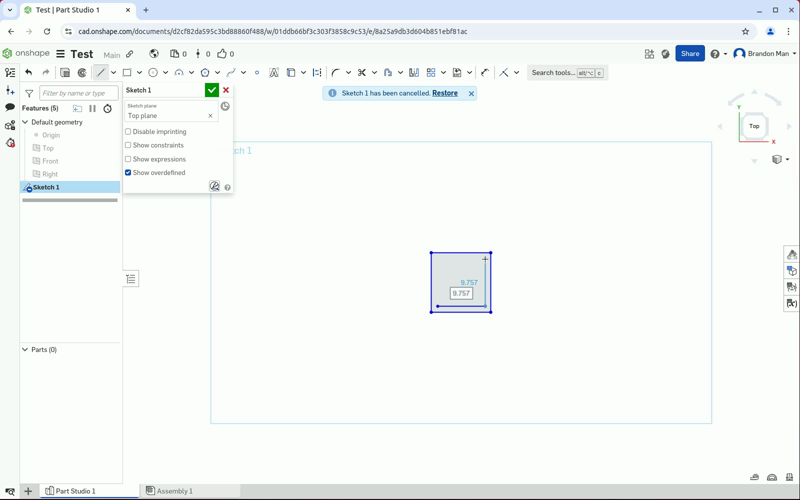
key_up(shift)
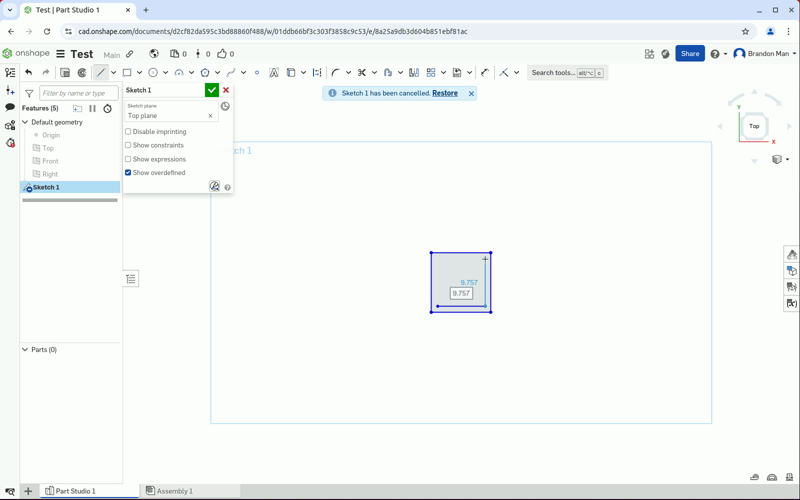
key_down(shift)
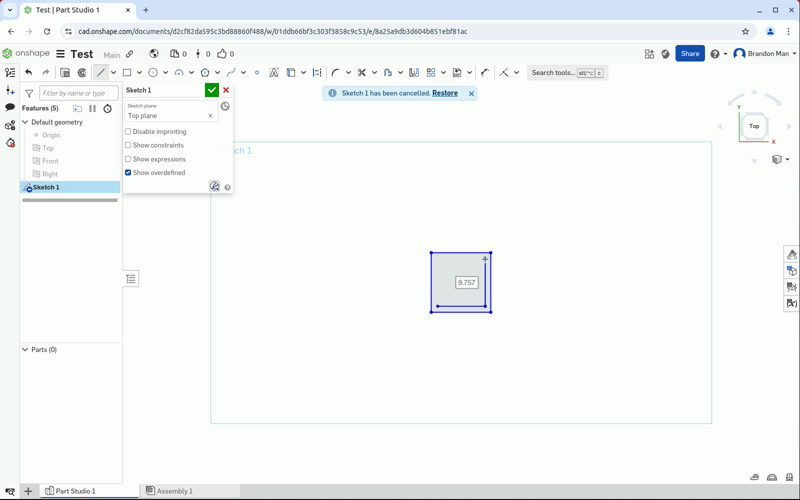
mouse_move(515, 258)
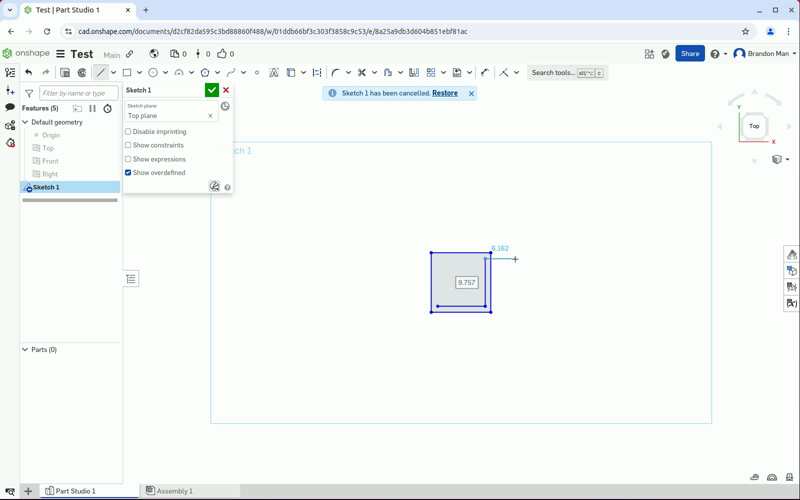
mouse_move(437, 258)
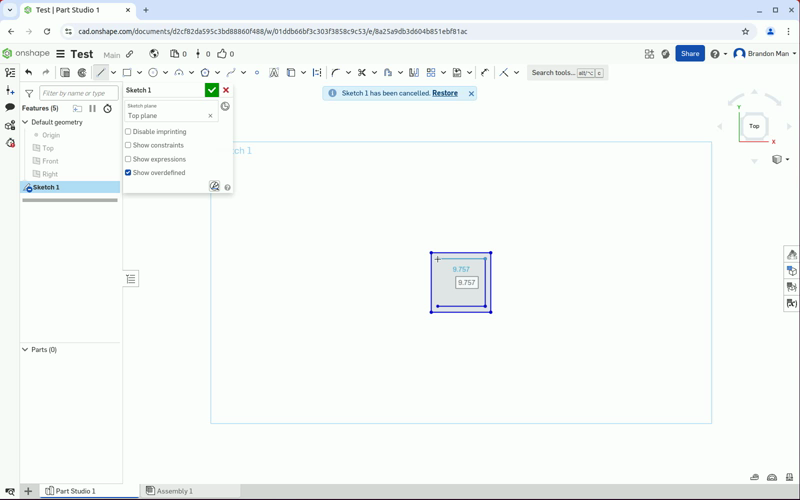
click(437, 258)
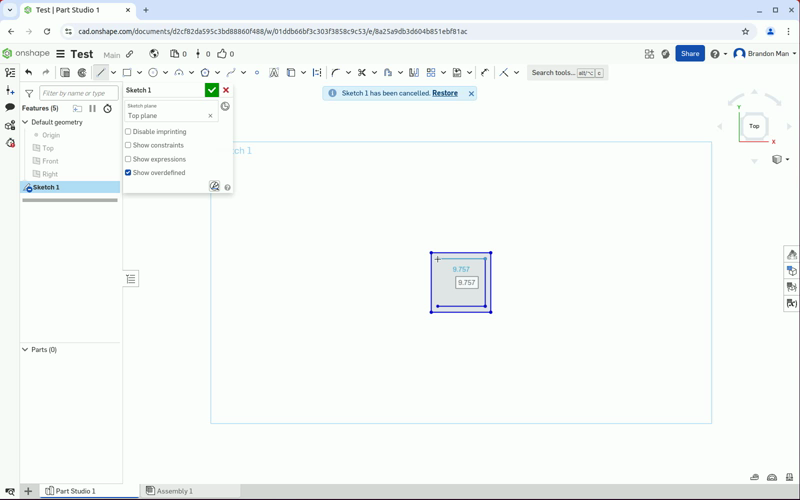
key_up(shift)
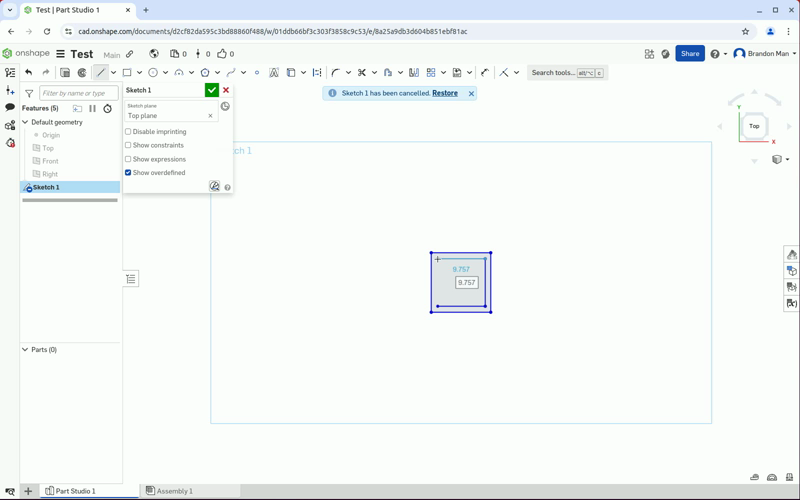
mouse_move(467, 258)
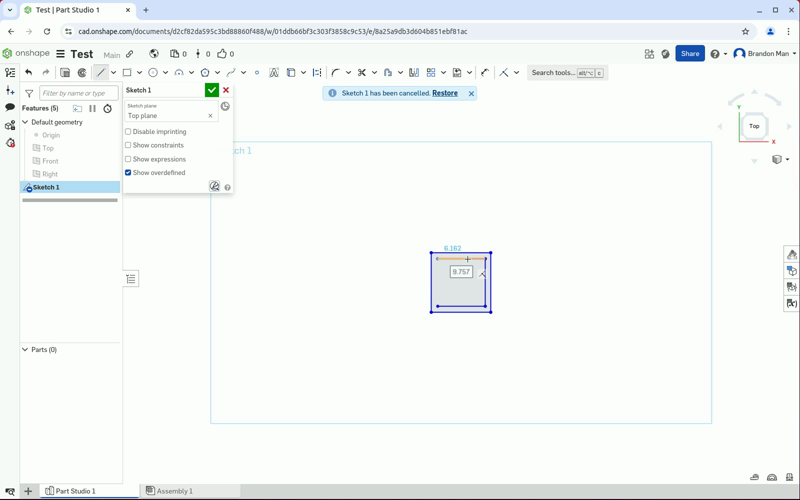
key_down(shift)
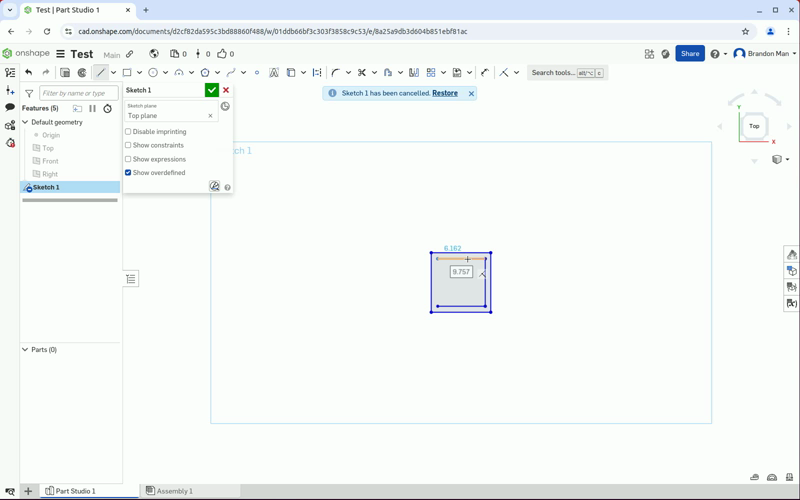
mouse_move(437, 306)
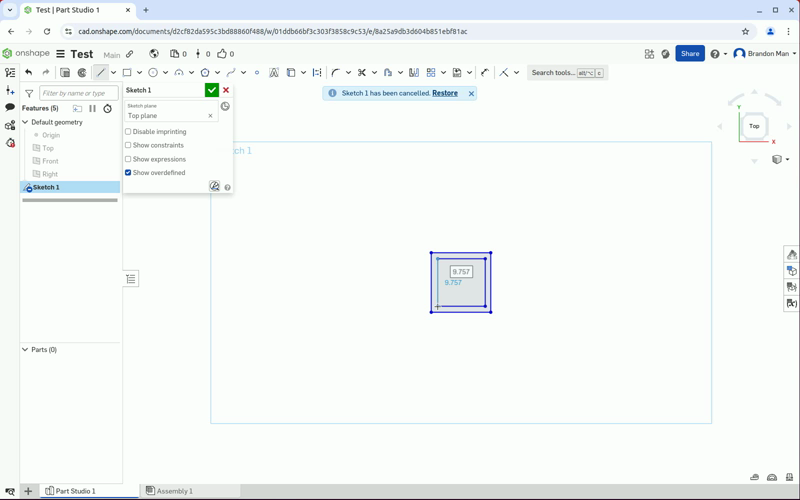
key_up(shift)
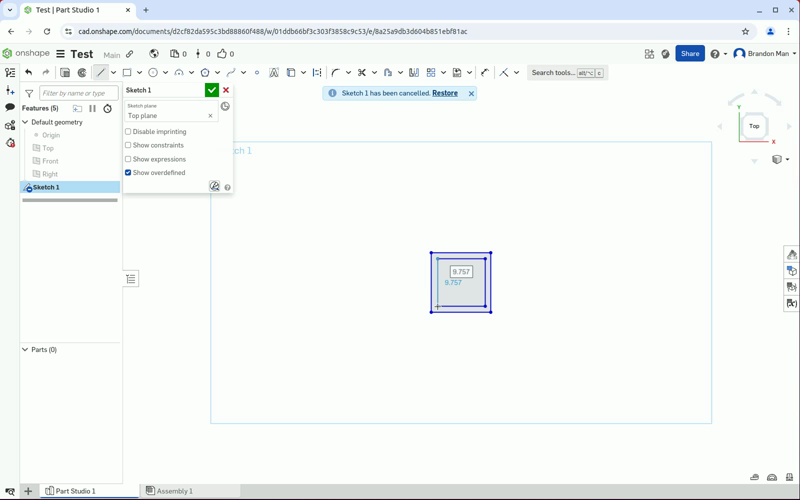
click(437, 306)
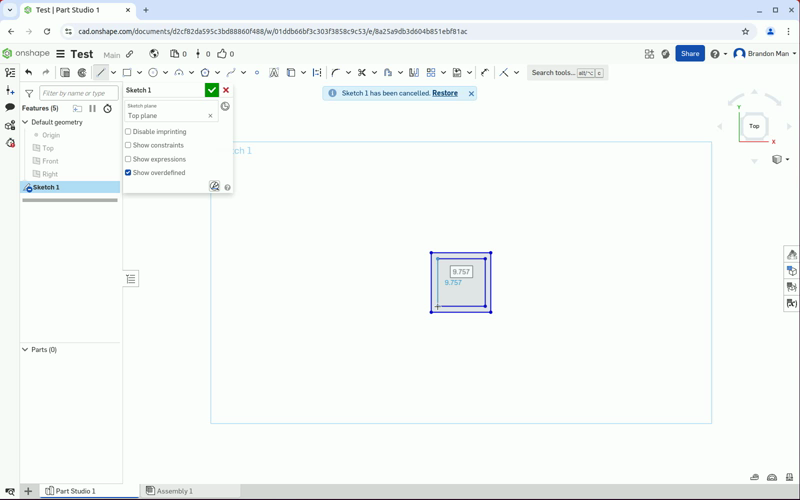
key(esc)
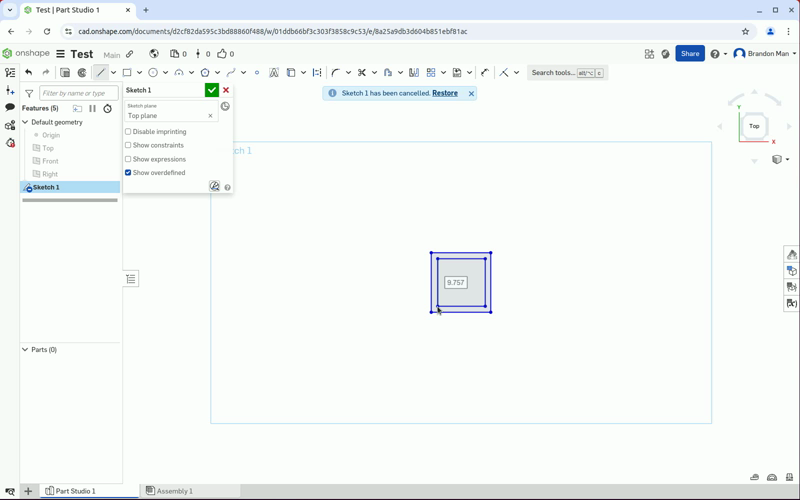
mouse_move(476, 257)
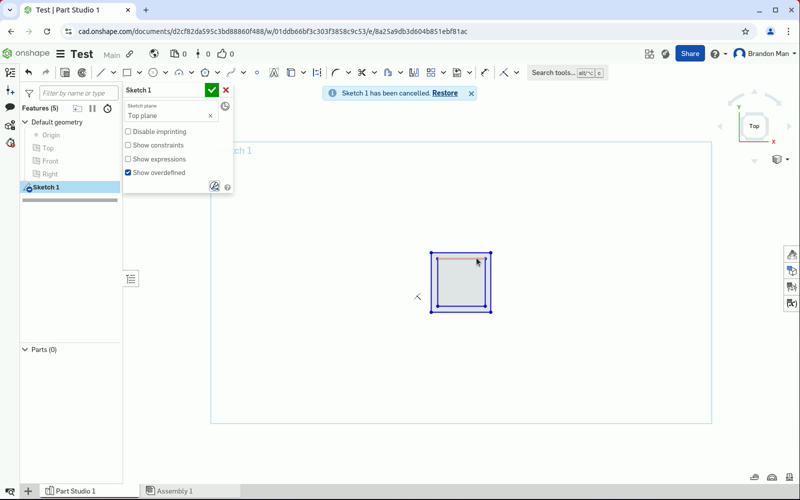
scroll(6)
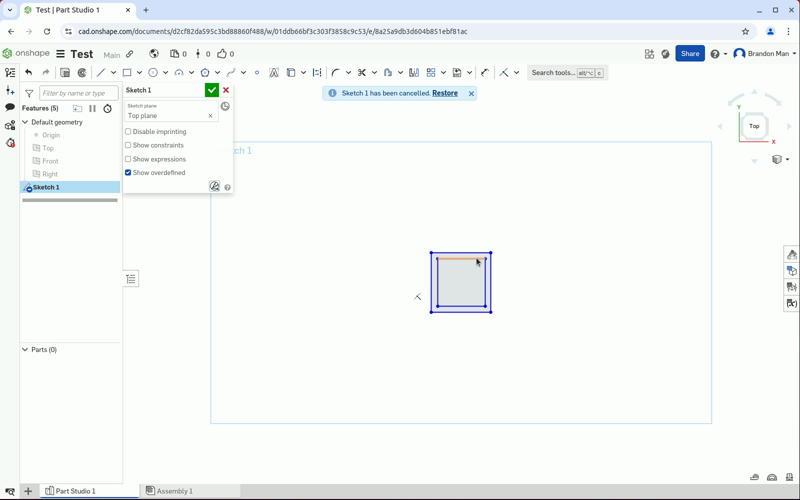
scroll(6)
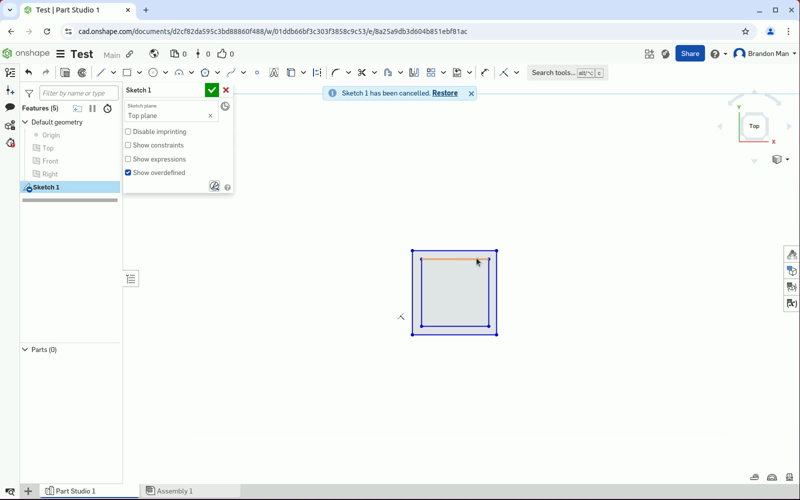
scroll(6)
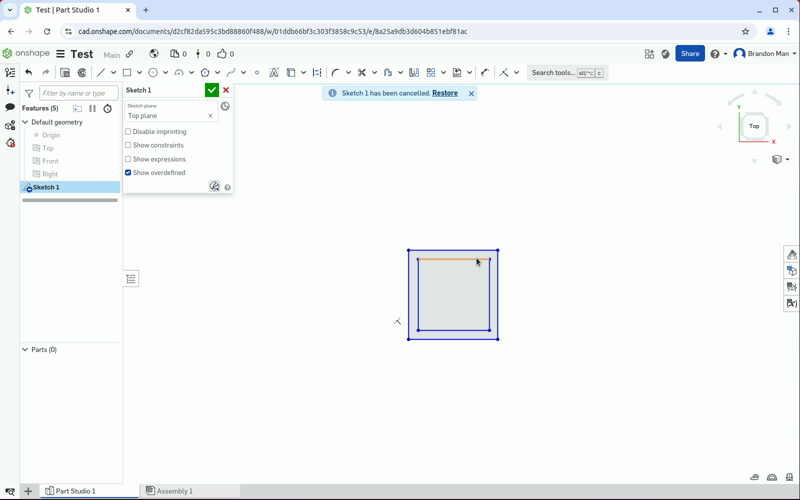
scroll(6)
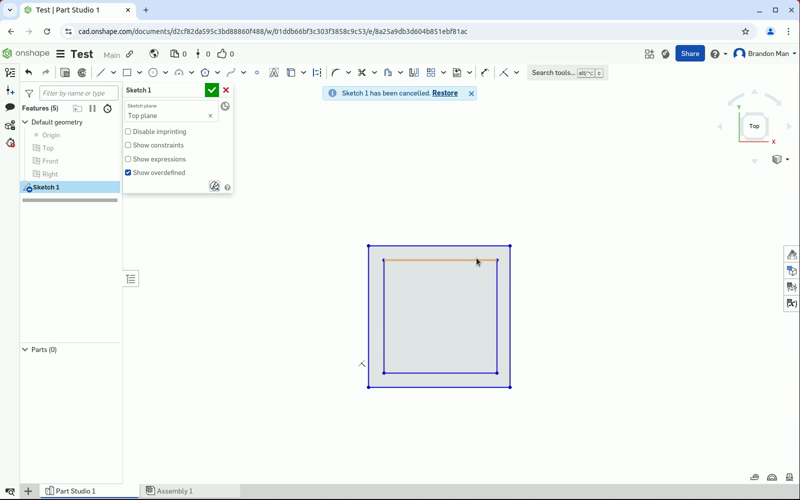
scroll(6)
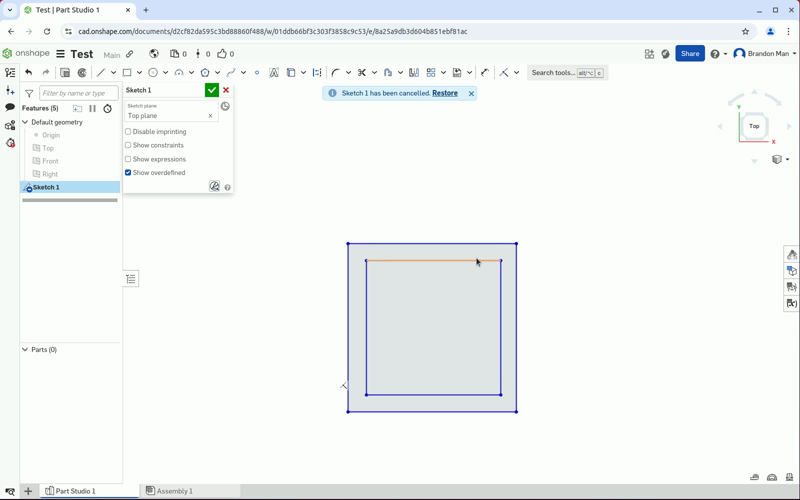
scroll(6)
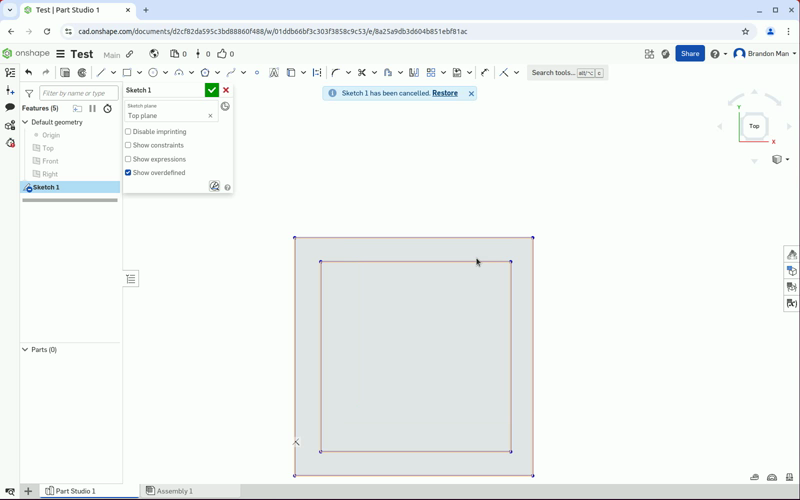
scroll(6)
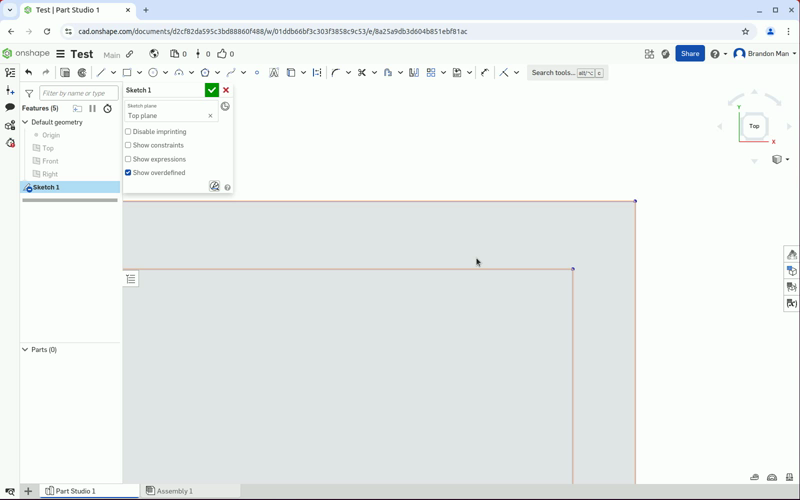
click(476, 257)
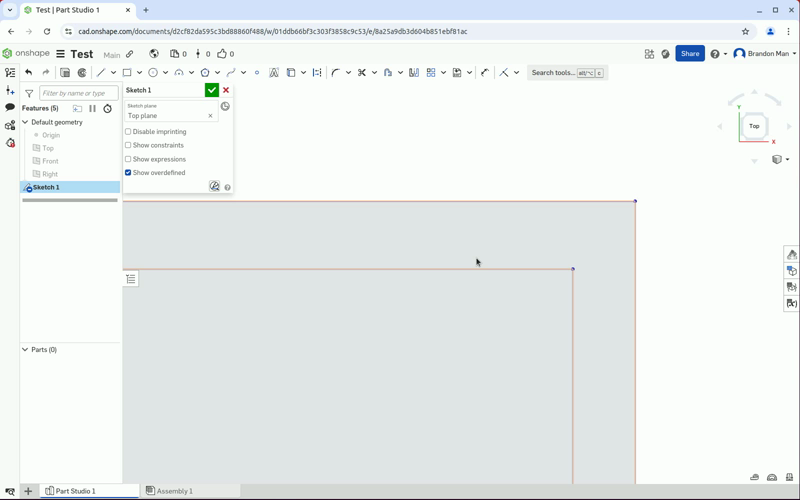
scroll(-6)
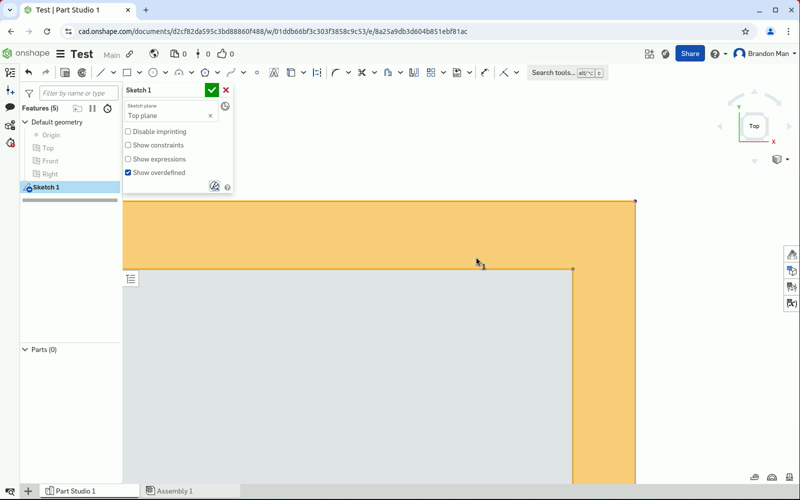
scroll(-6)
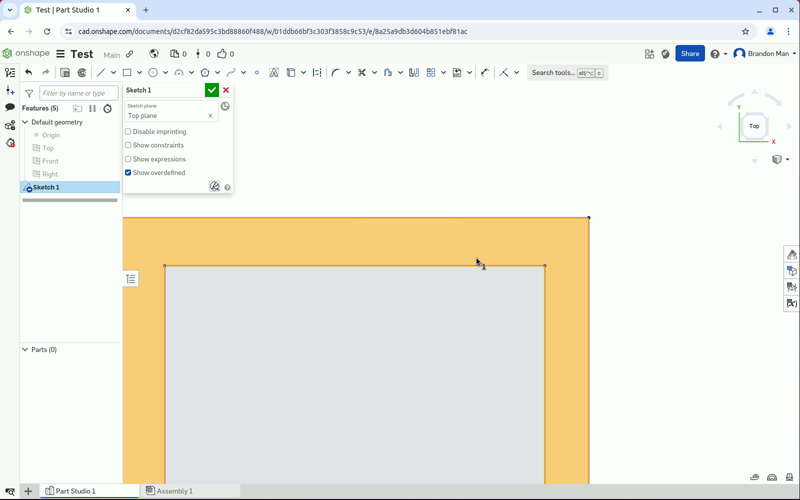
scroll(-6)
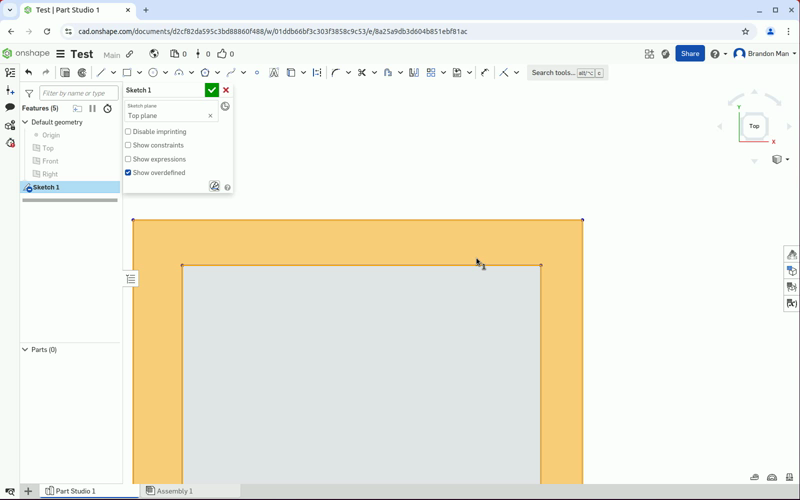
scroll(-6)
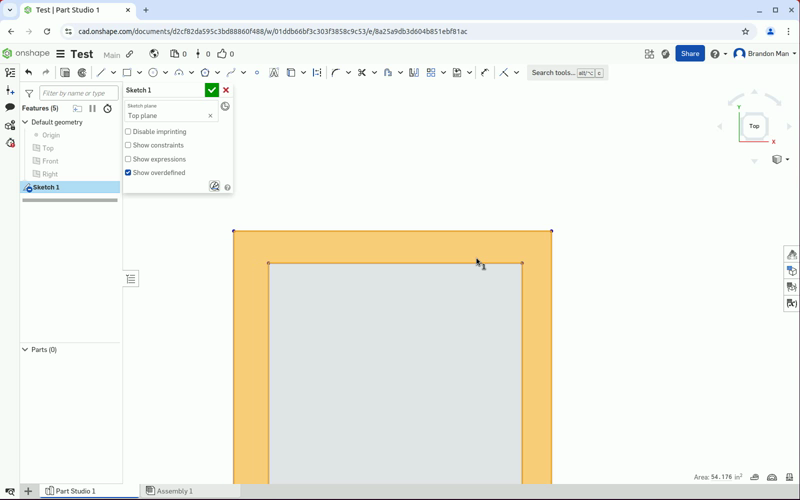
scroll(-6)
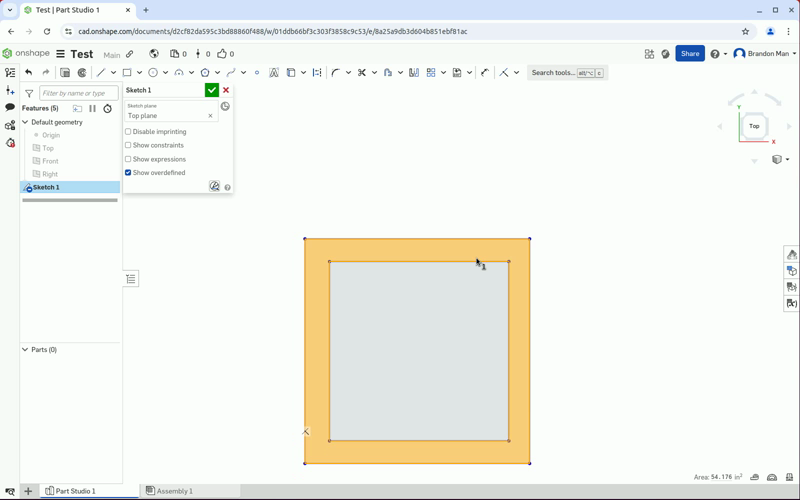
scroll(-6)
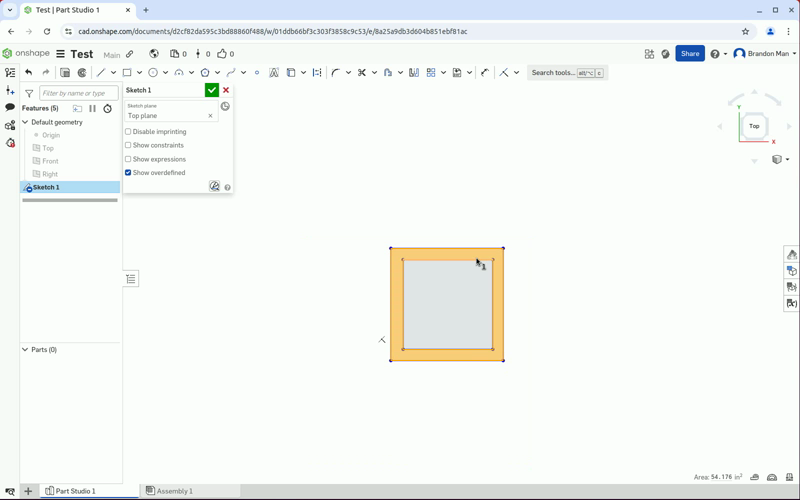
scroll(-6)
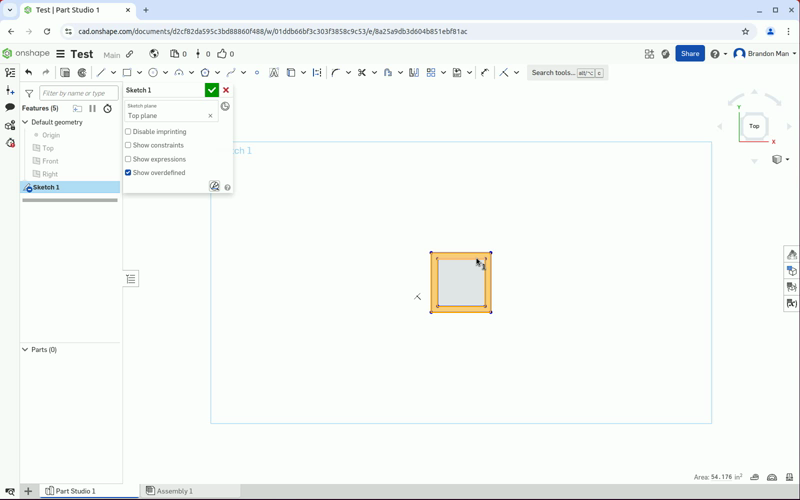
mouse_move(73, 352)
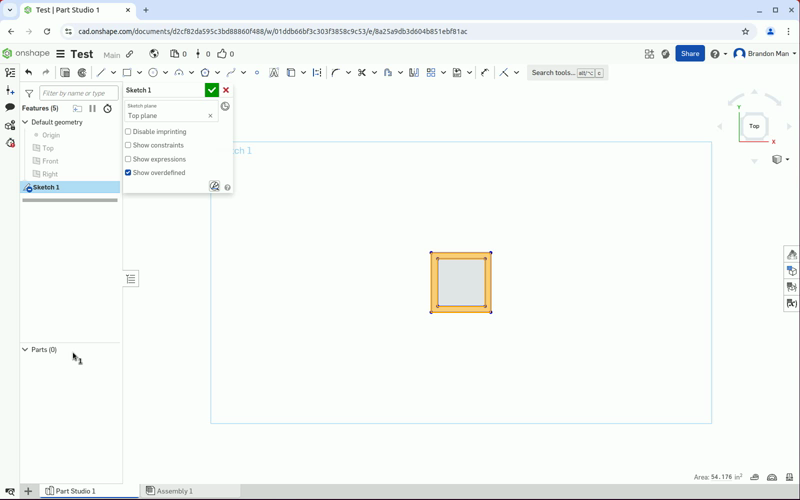
key(shift+y)
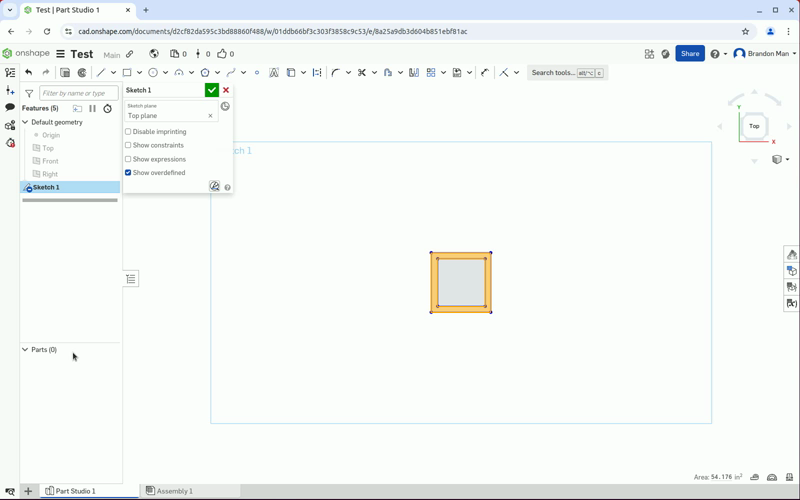
key(shift+e)
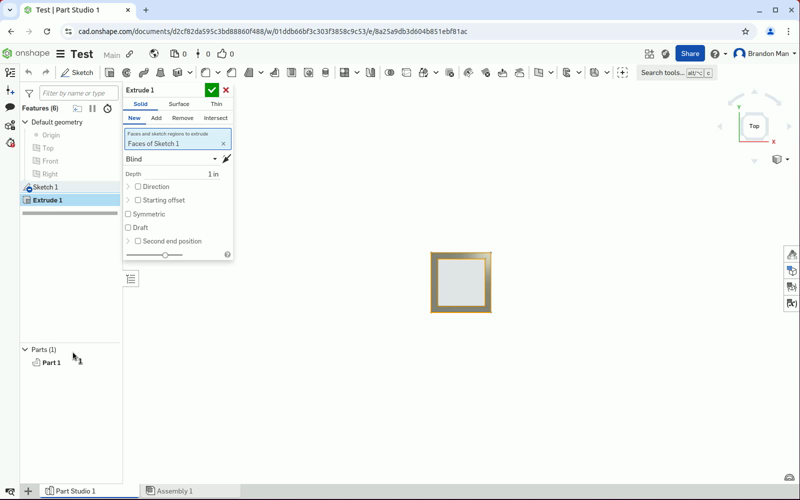
mouse_move(143, 106)
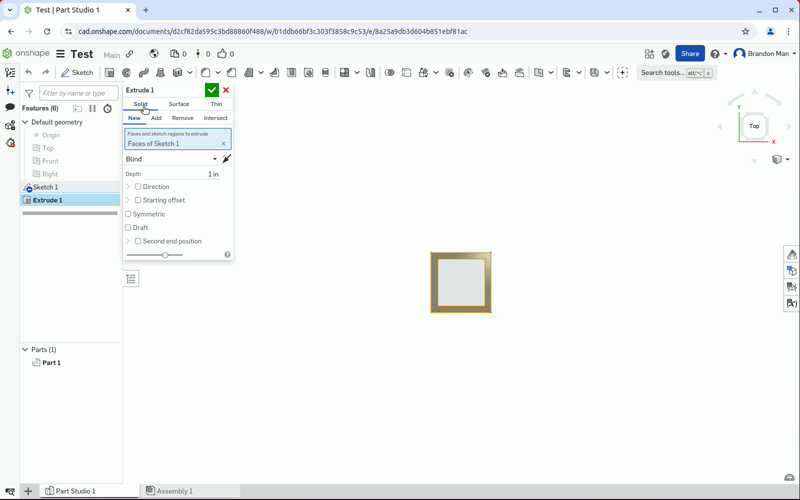
click(143, 106)
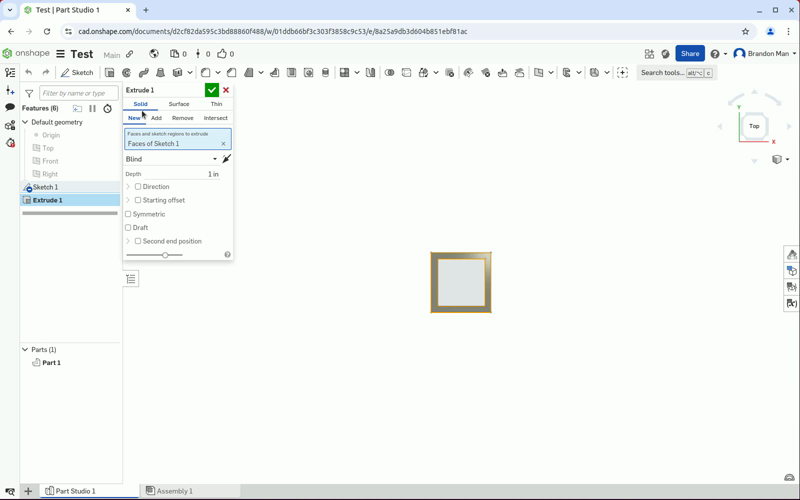
mouse_move(137, 120)
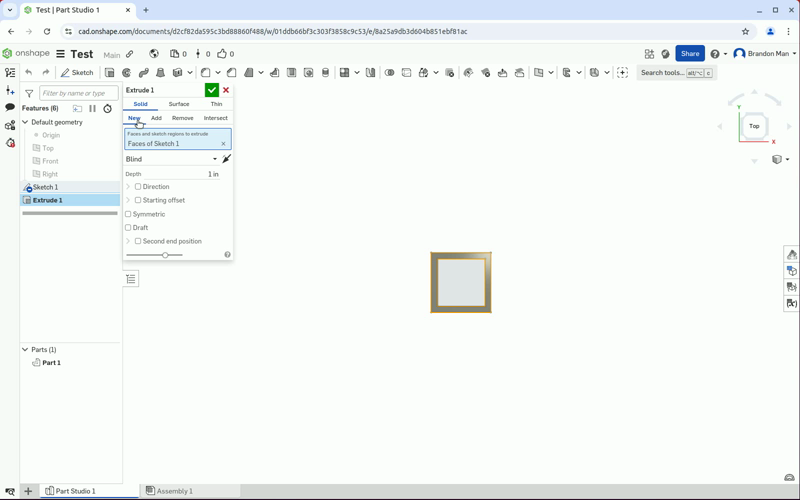
click(137, 120)
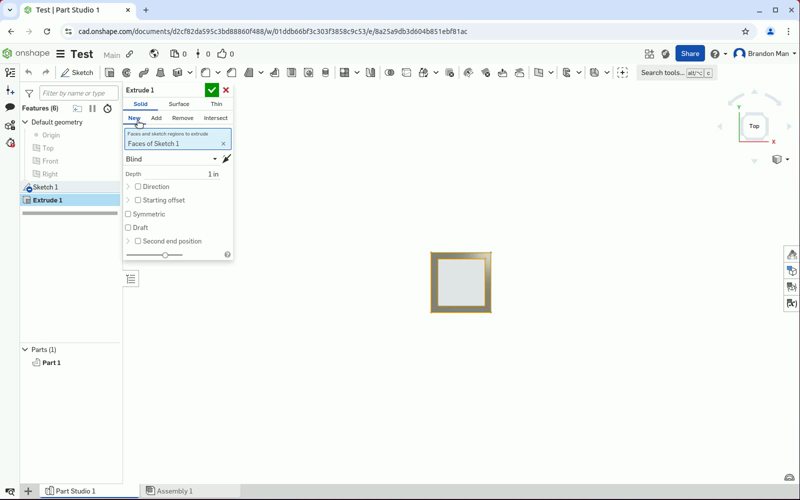
key(tab, 4)
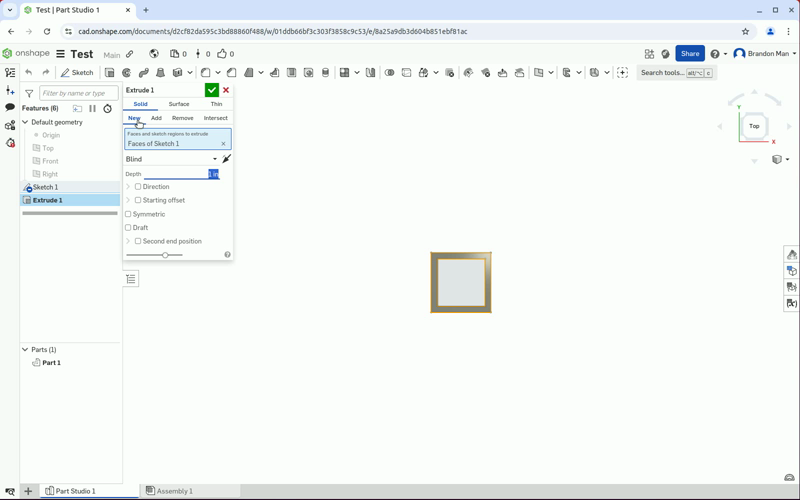
text(1.685)
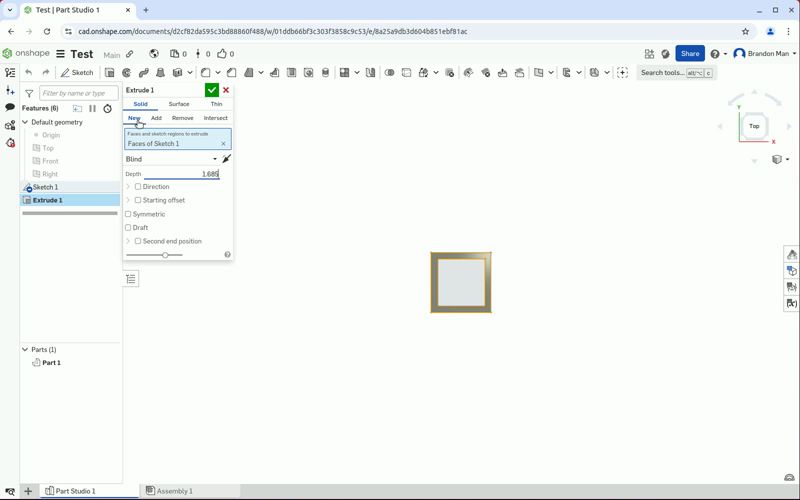
key(enter)
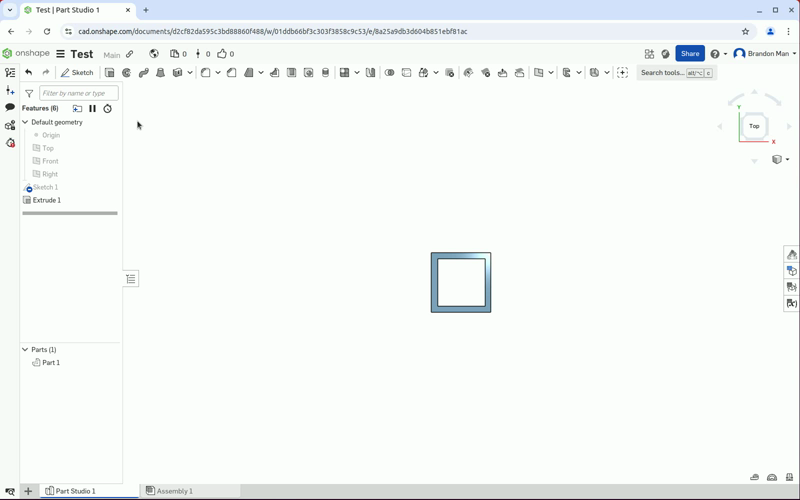
key(shift+h)
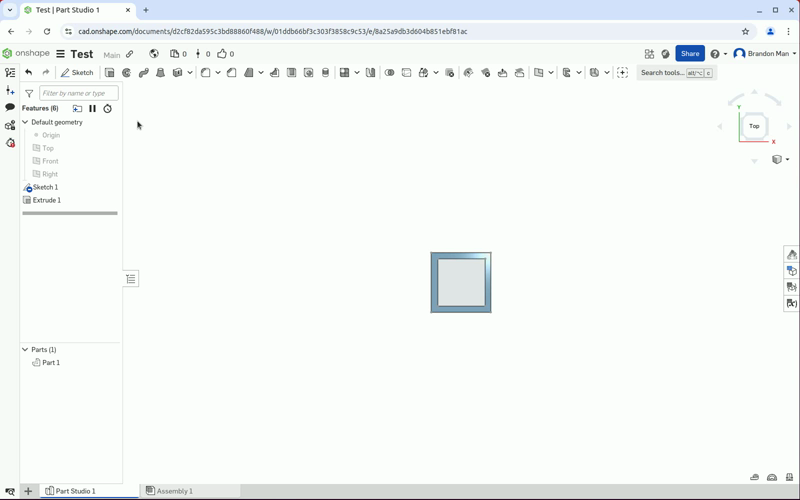
key(shift+h)
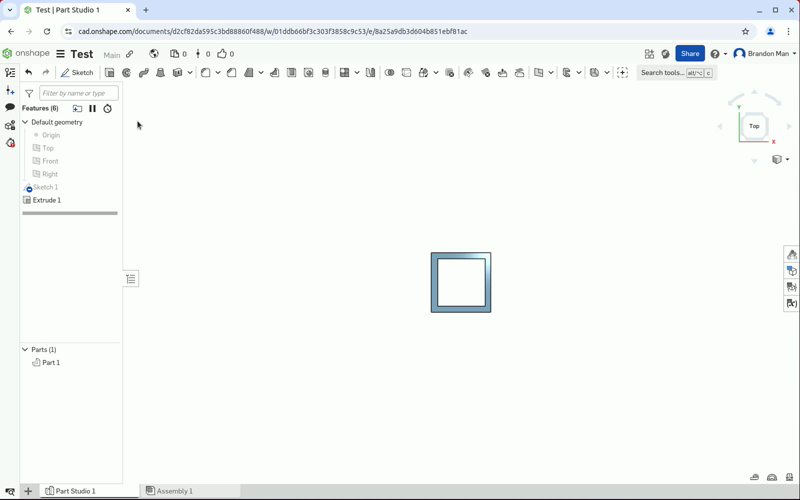
mouse_move(73, 189)
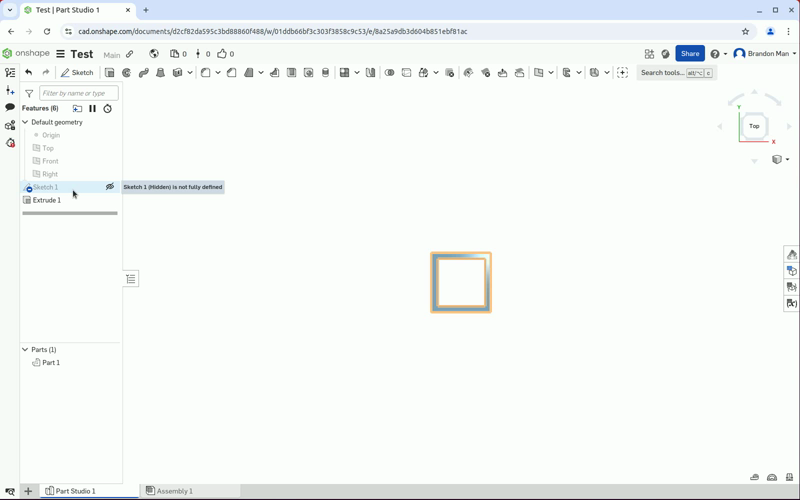
click(73, 189)
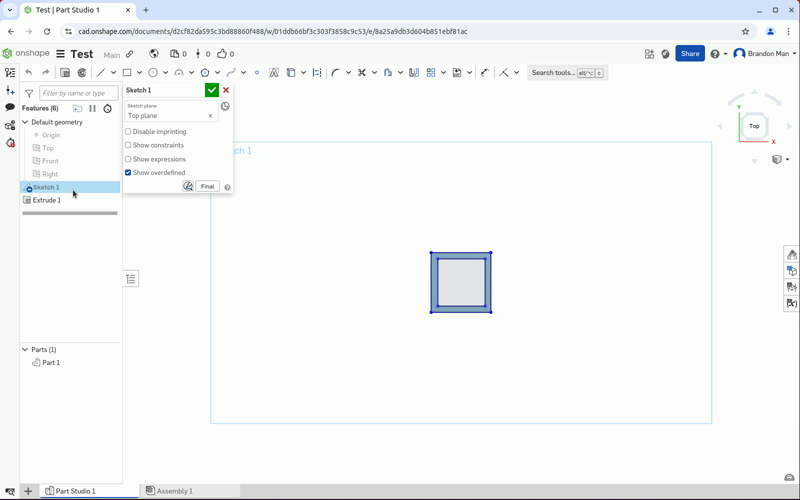
mouse_move(229, 92)
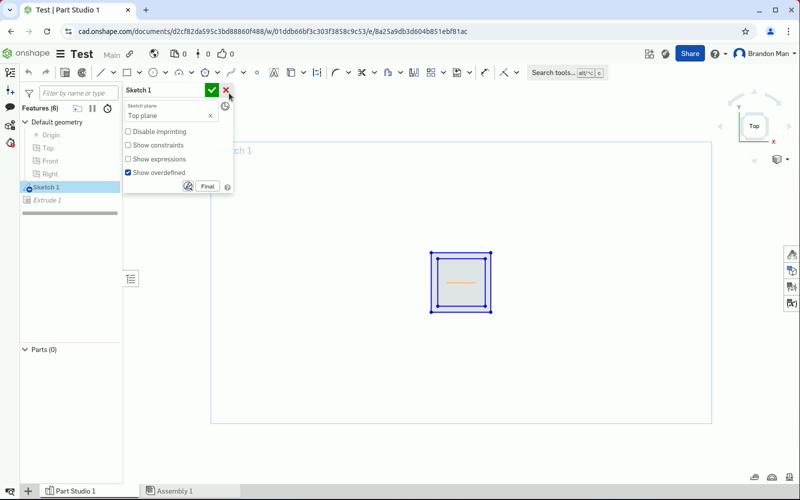
click(229, 92)
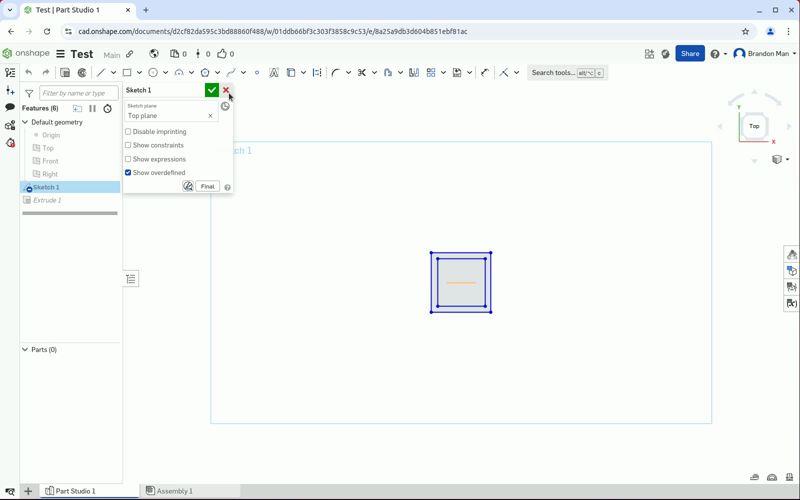
key(shift+s)
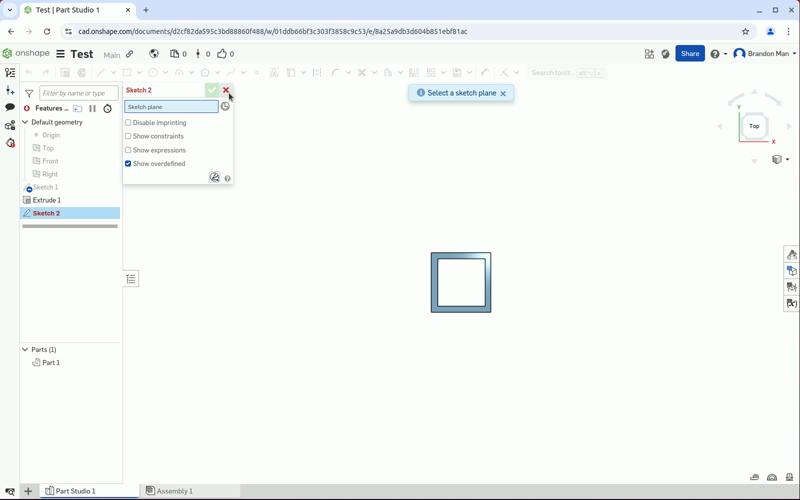
mouse_move(73, 150)
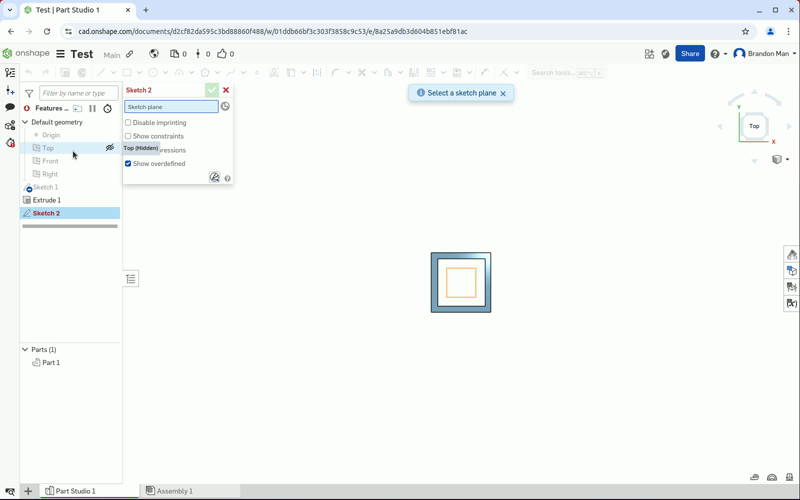
click(73, 150)
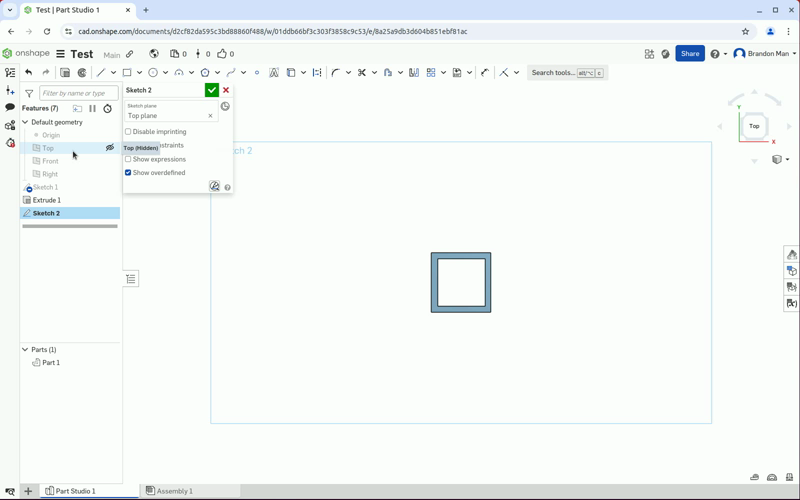
mouse_move(73, 352)
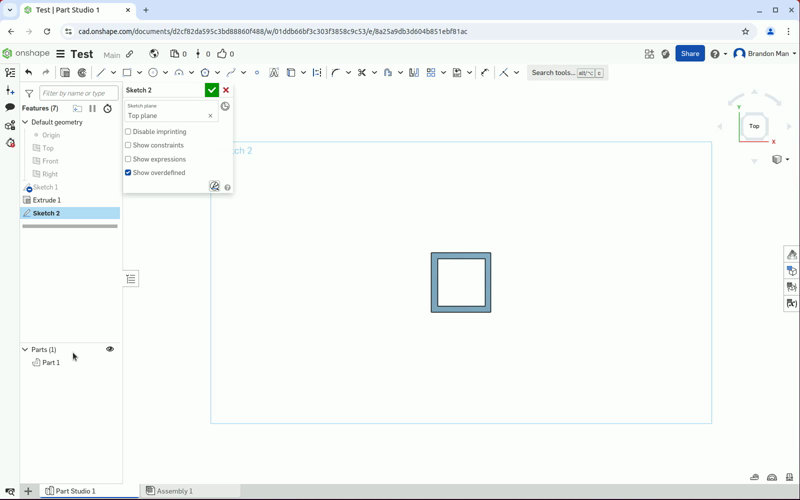
key(y)
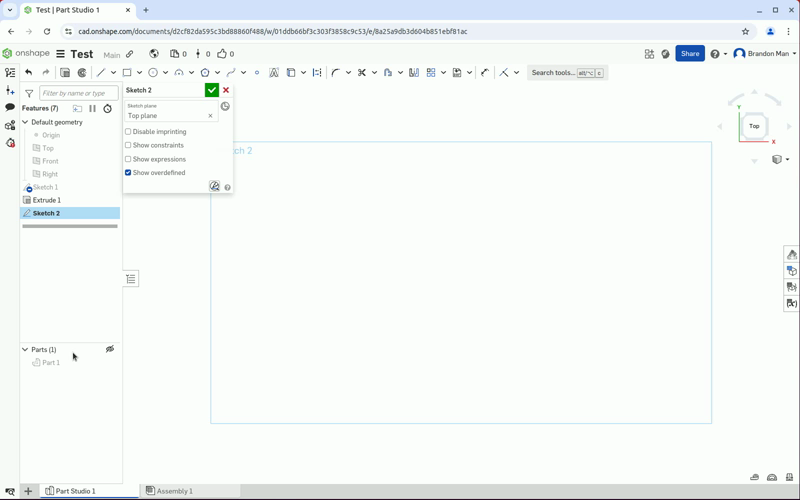
key(l)
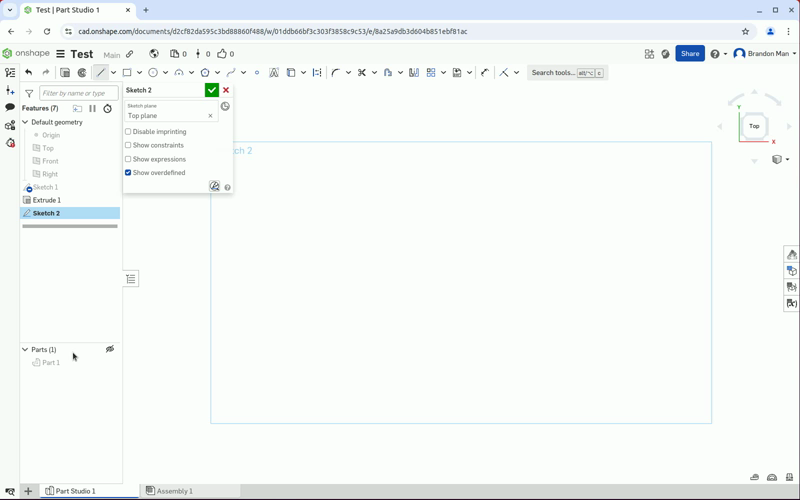
key_down(shift)
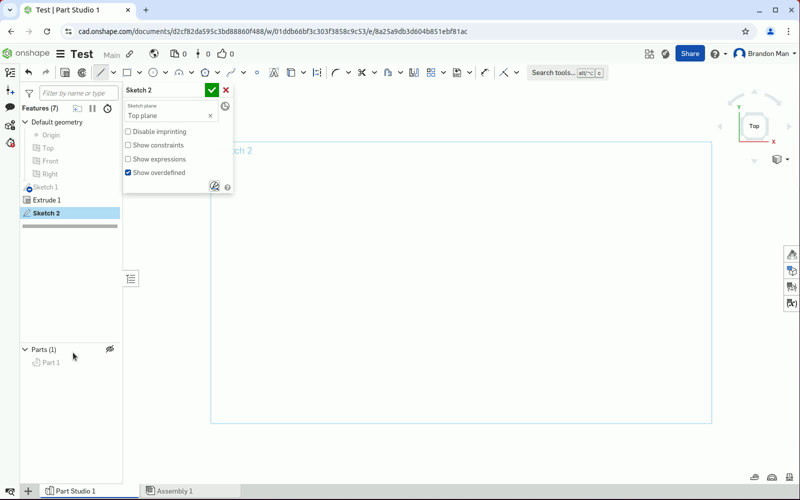
mouse_move(437, 306)
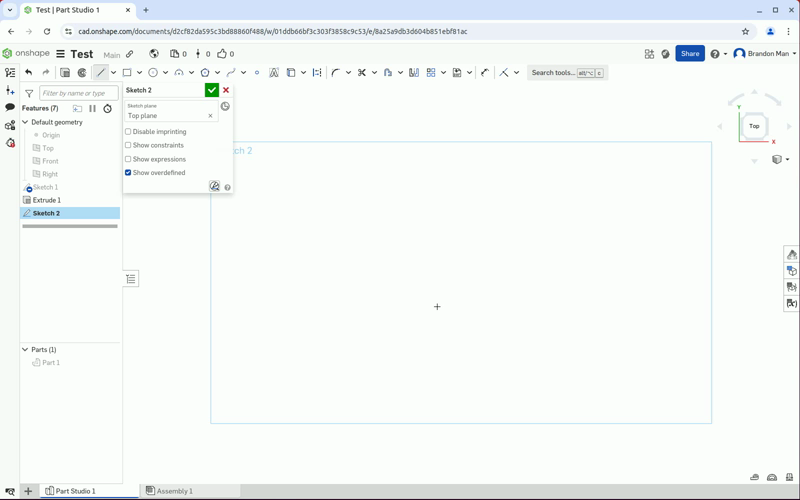
click(437, 306)
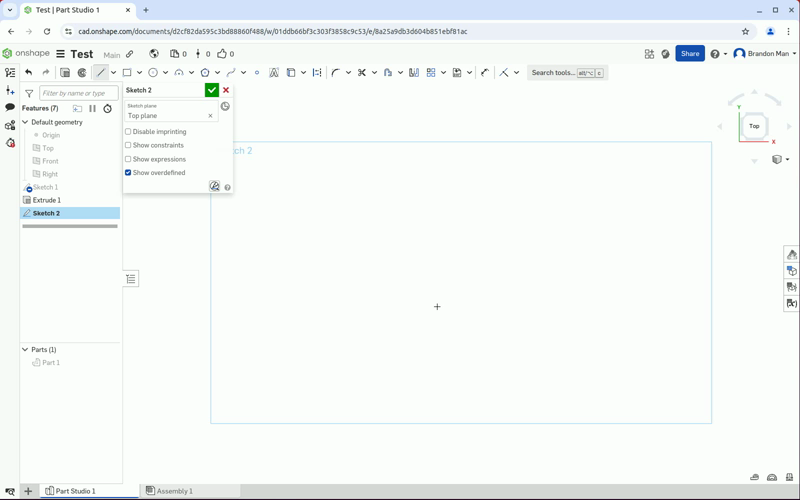
key_up(shift)
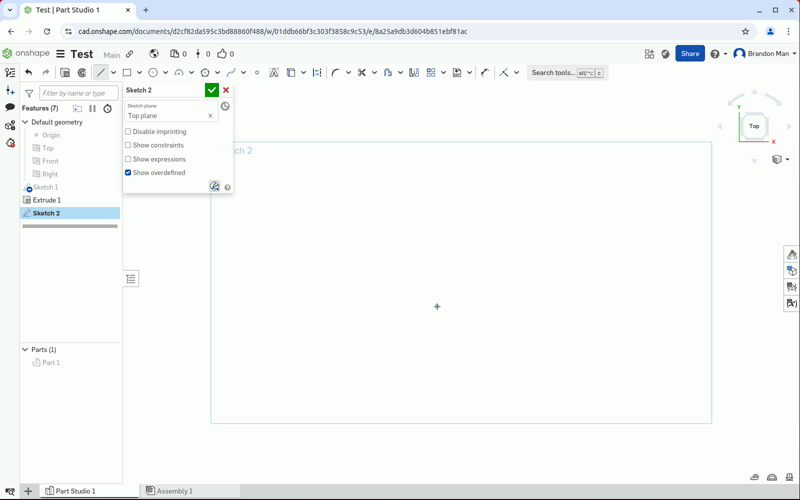
key_down(shift)
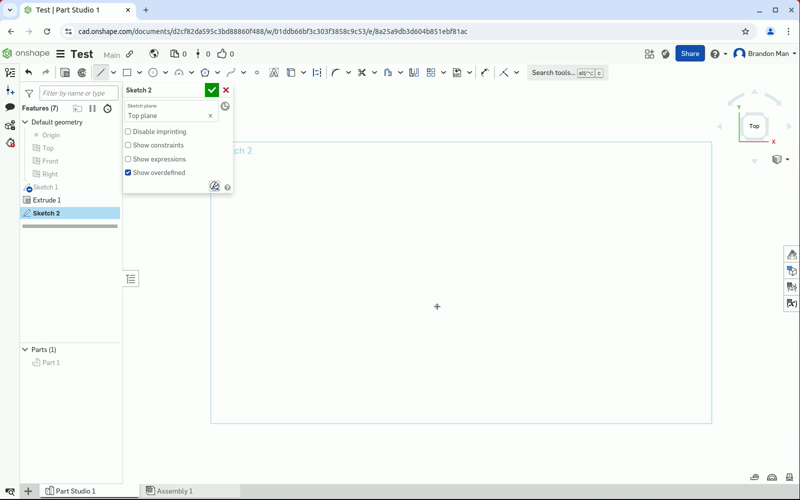
mouse_move(467, 306)
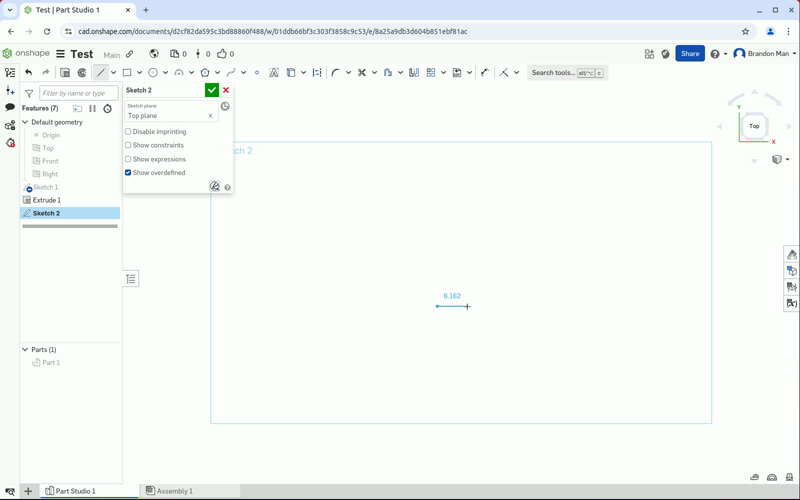
mouse_move(484, 306)
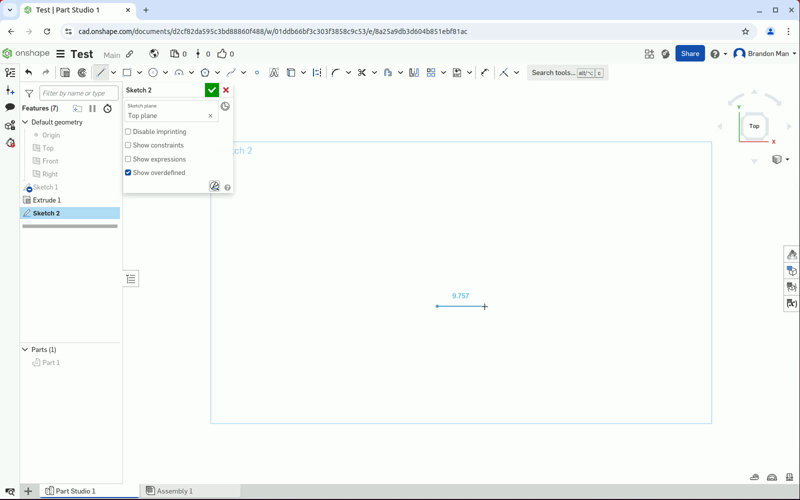
click(484, 306)
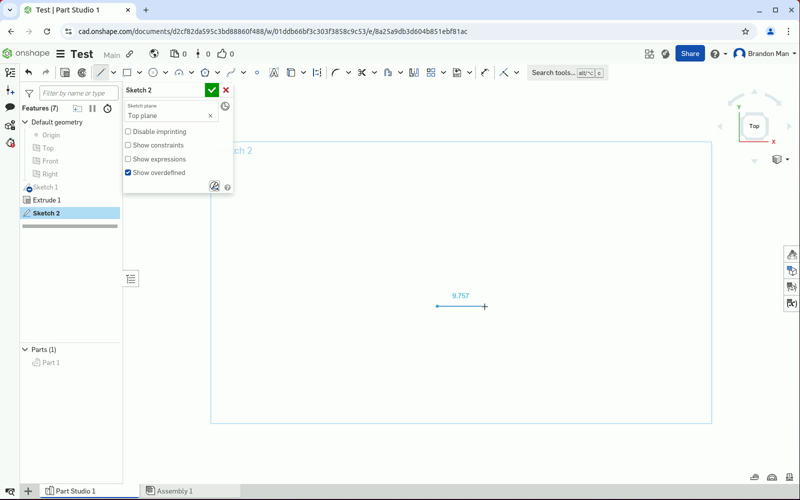
key_up(shift)
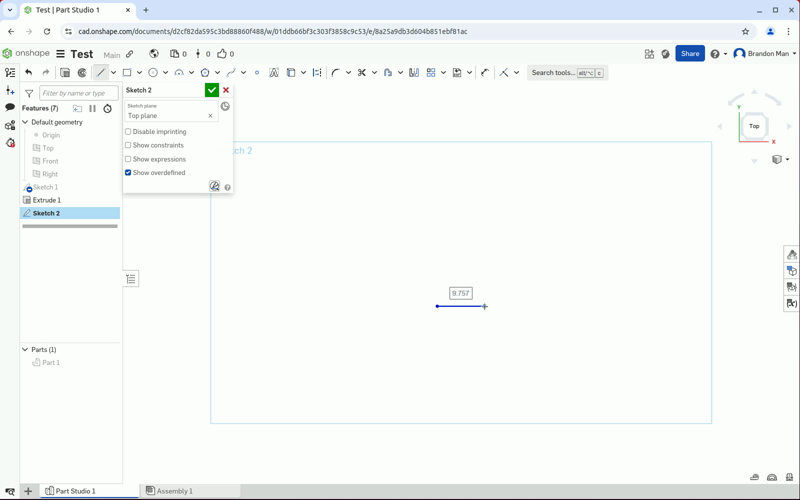
key_down(shift)
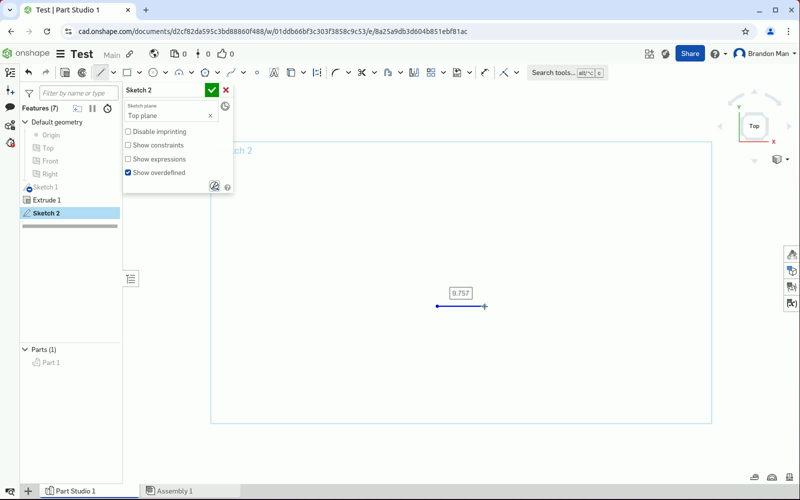
mouse_move(514, 306)
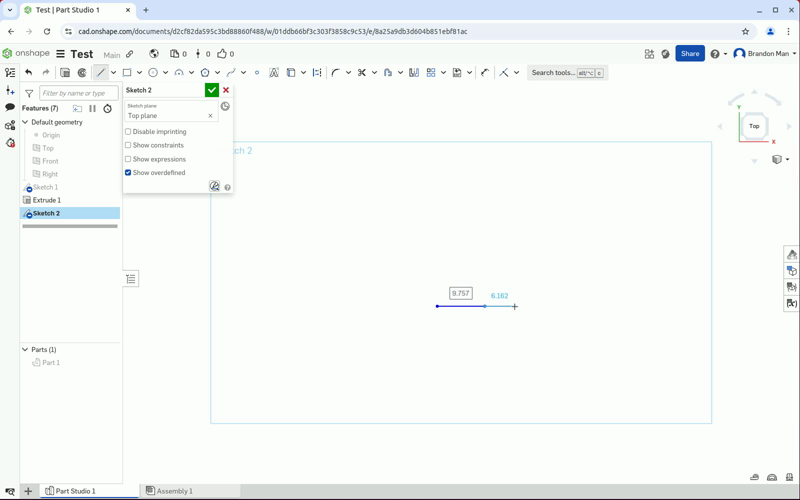
mouse_move(484, 258)
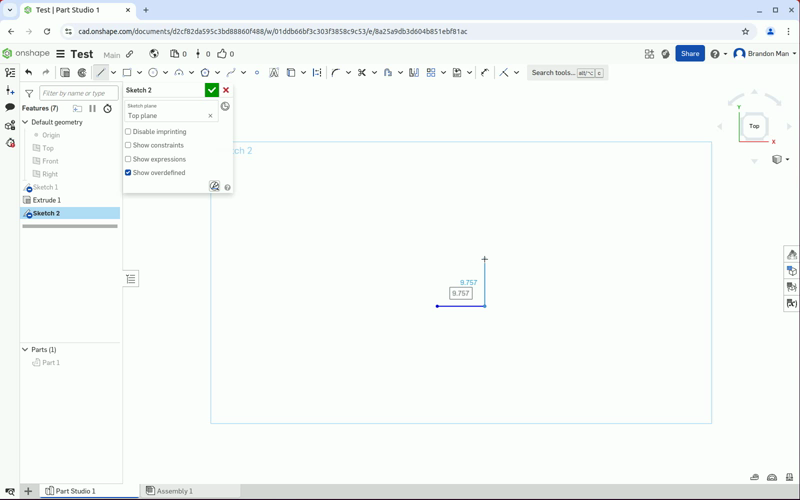
click(484, 258)
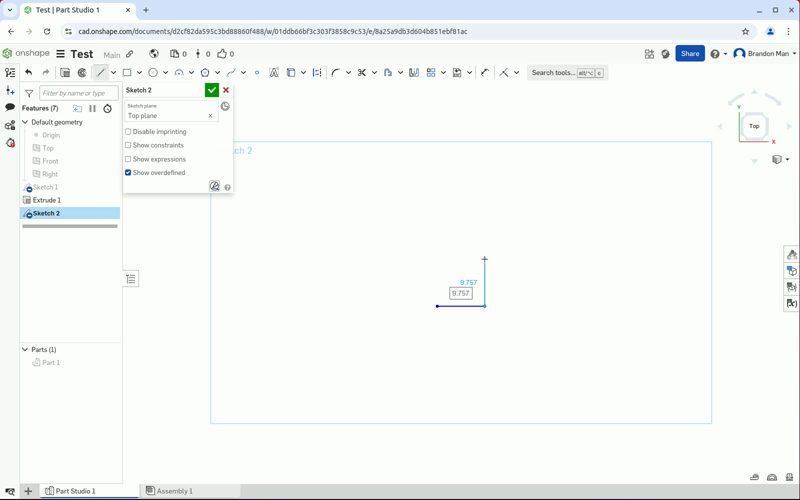
key_up(shift)
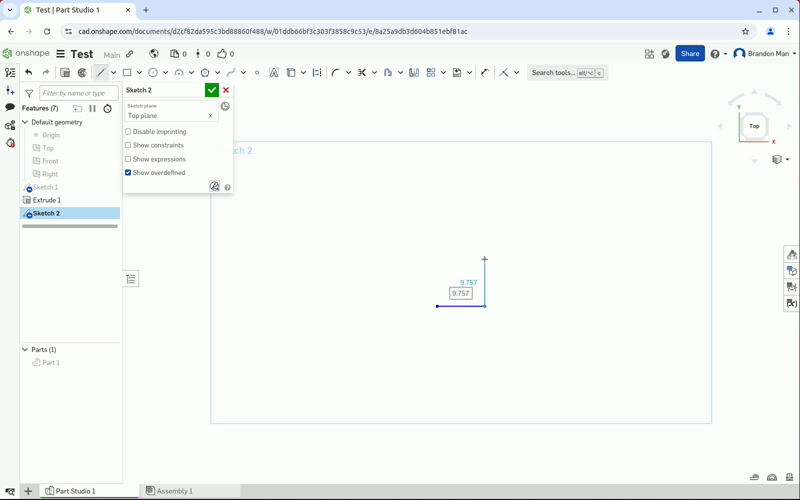
key_down(shift)
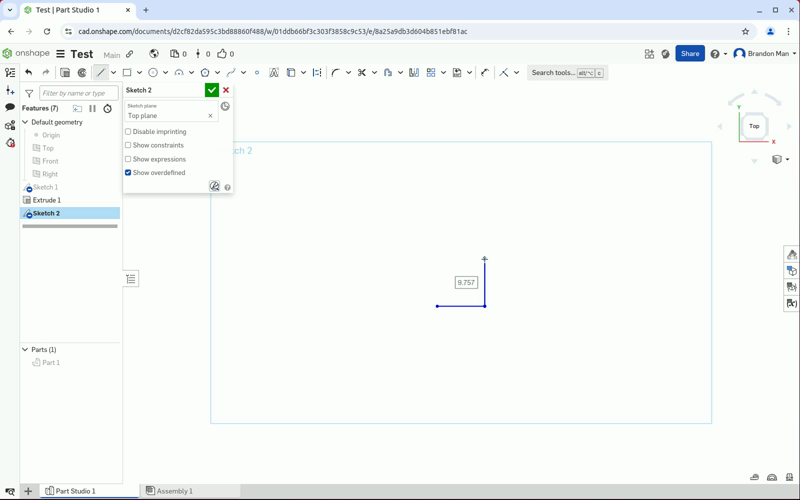
mouse_move(514, 258)
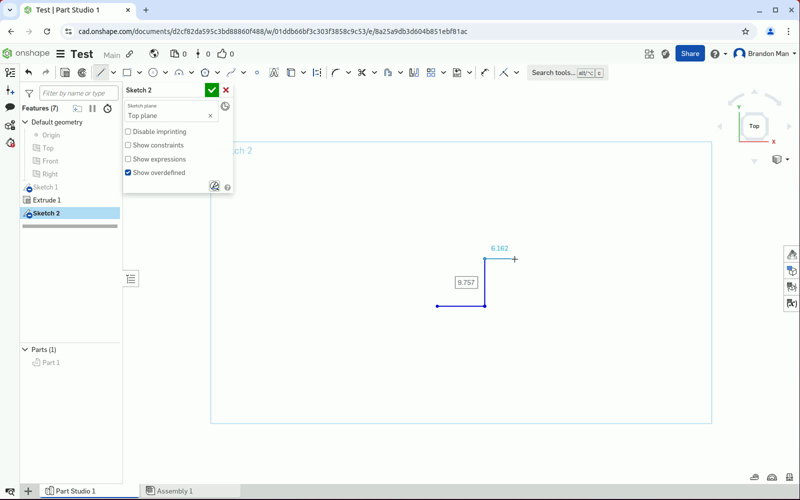
mouse_move(437, 258)
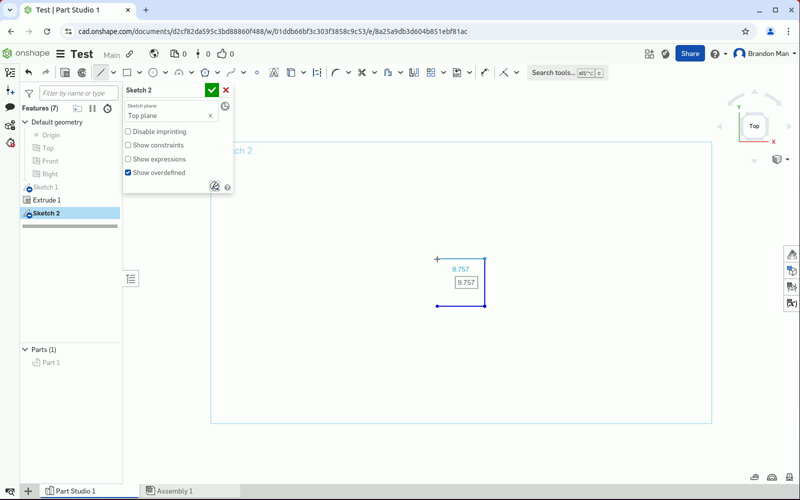
click(437, 258)
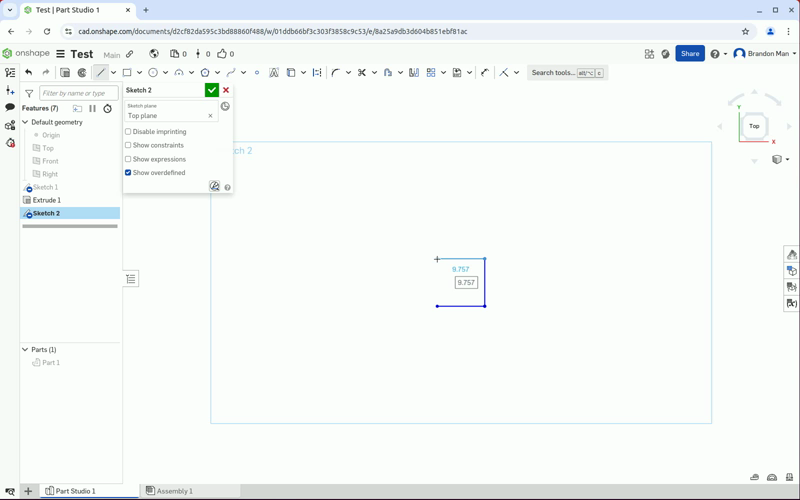
key_up(shift)
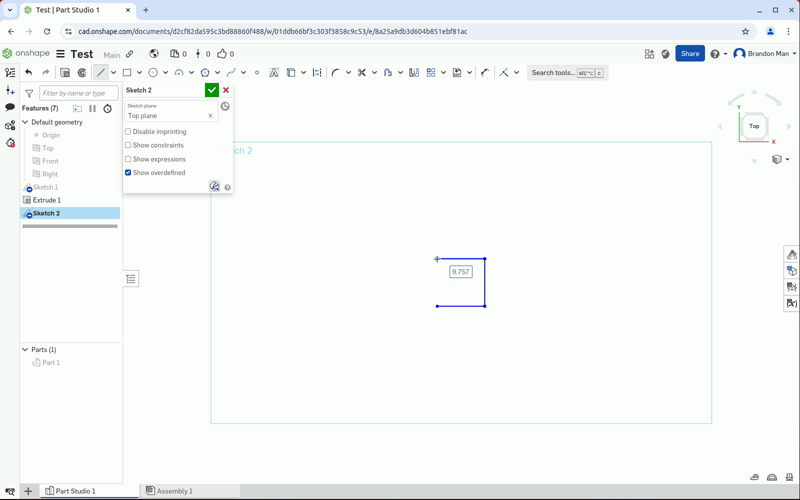
mouse_move(467, 258)
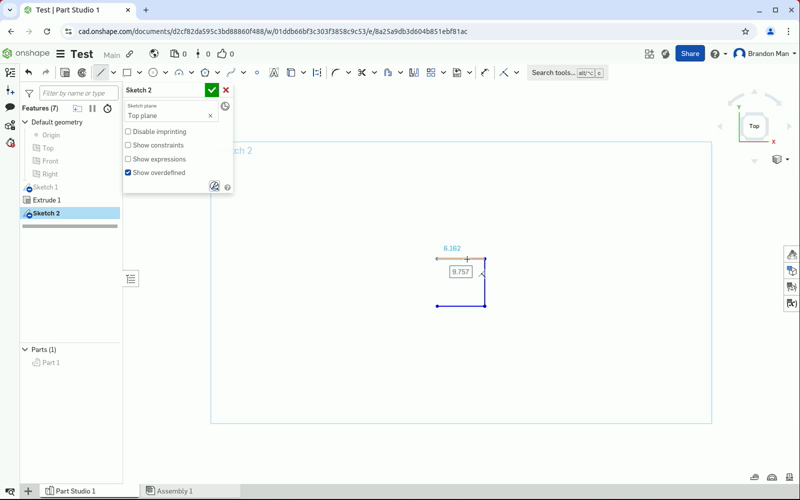
key_down(shift)
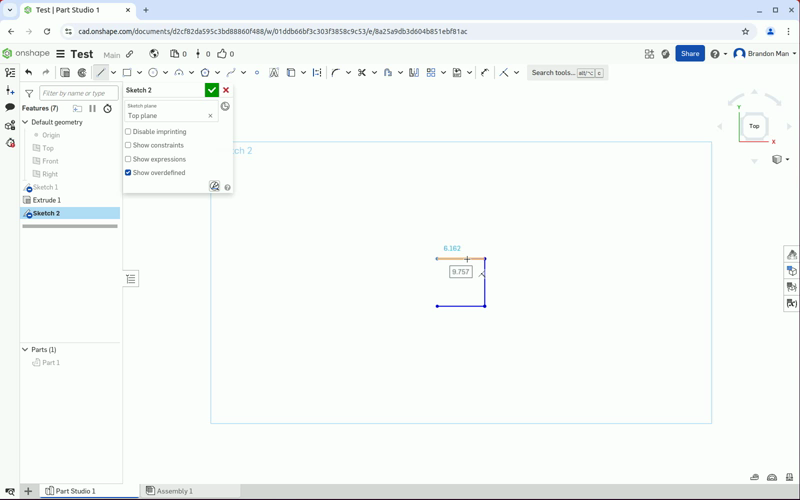
mouse_move(437, 306)
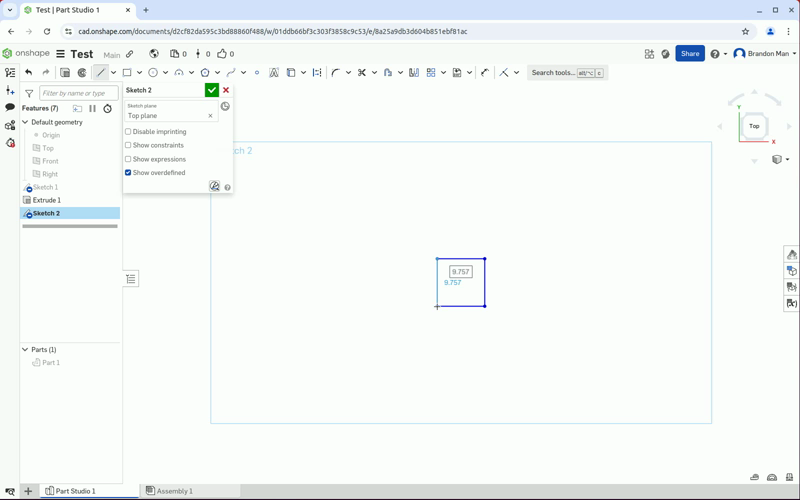
key_up(shift)
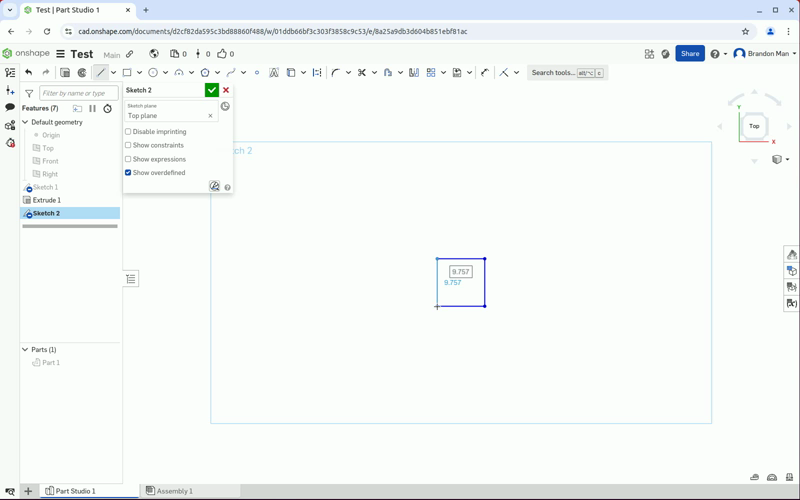
click(437, 306)
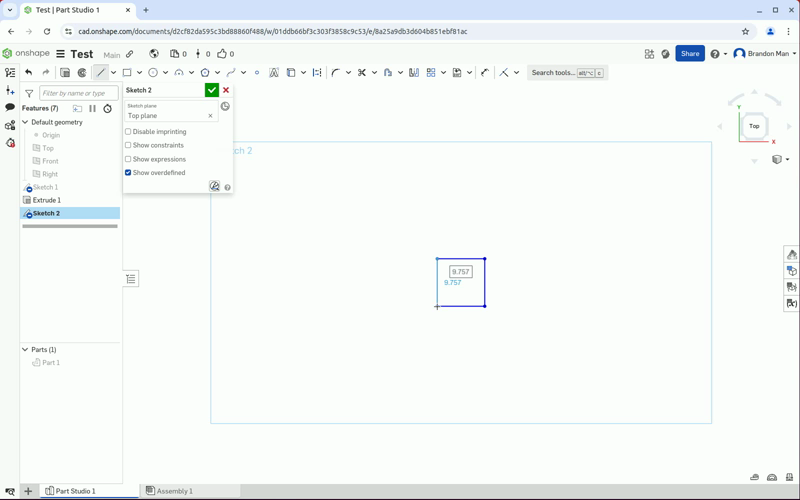
key(esc)
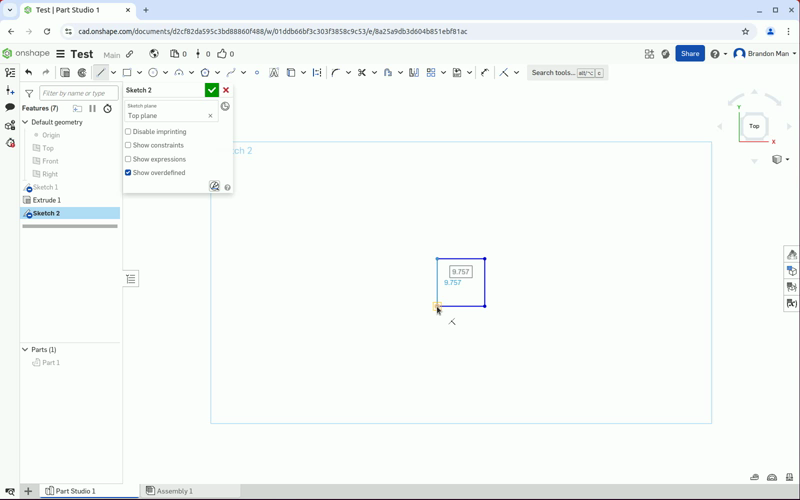
key(l)
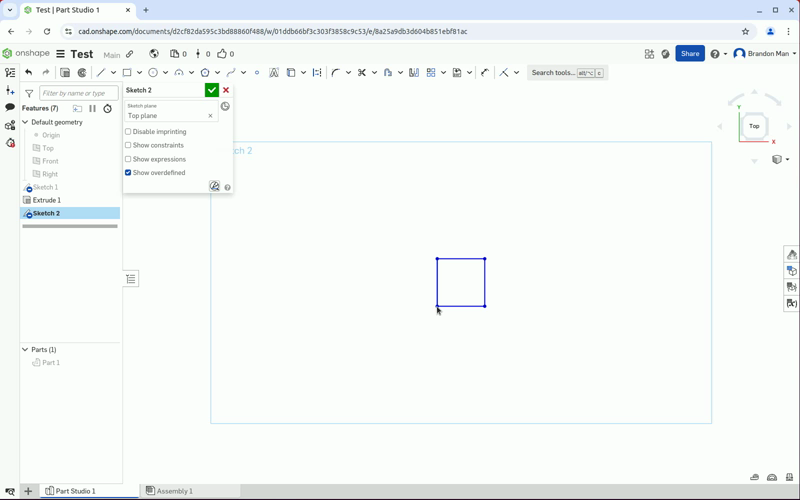
key_down(shift)
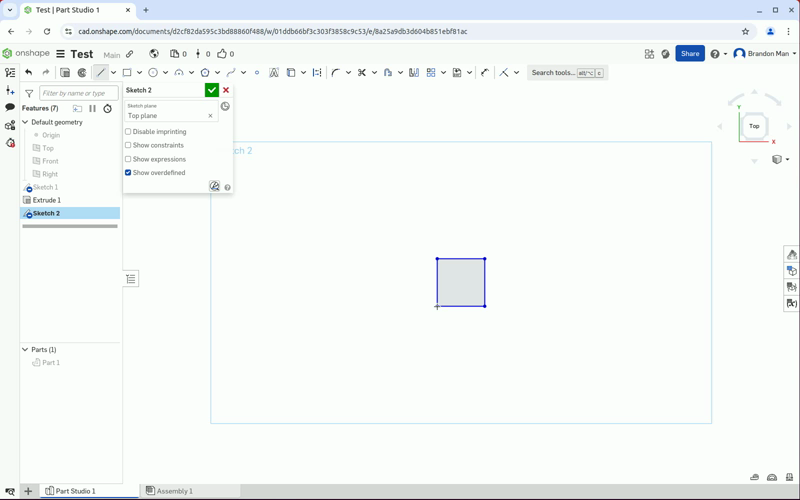
mouse_move(439, 303)
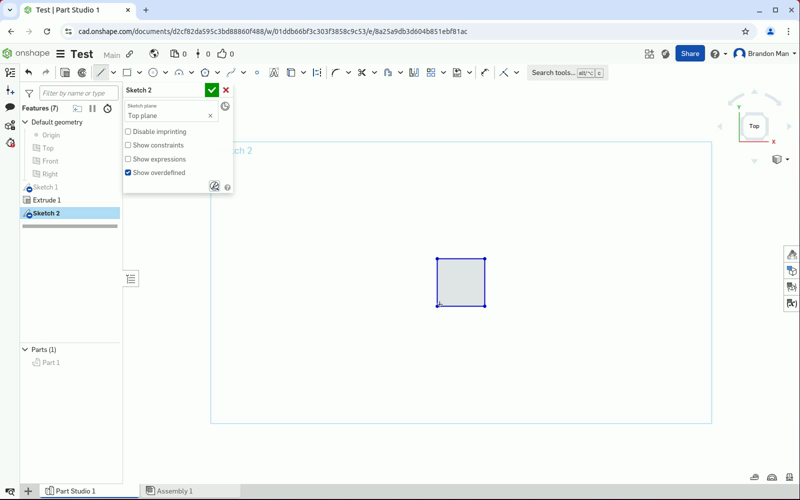
scroll(6)
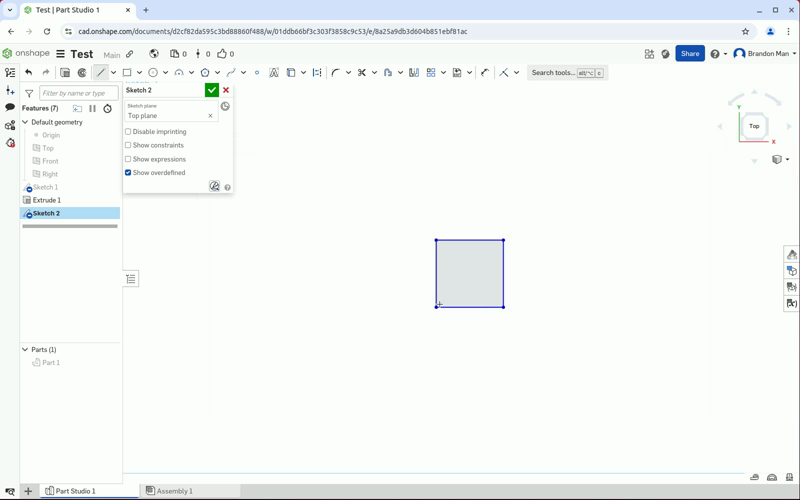
scroll(6)
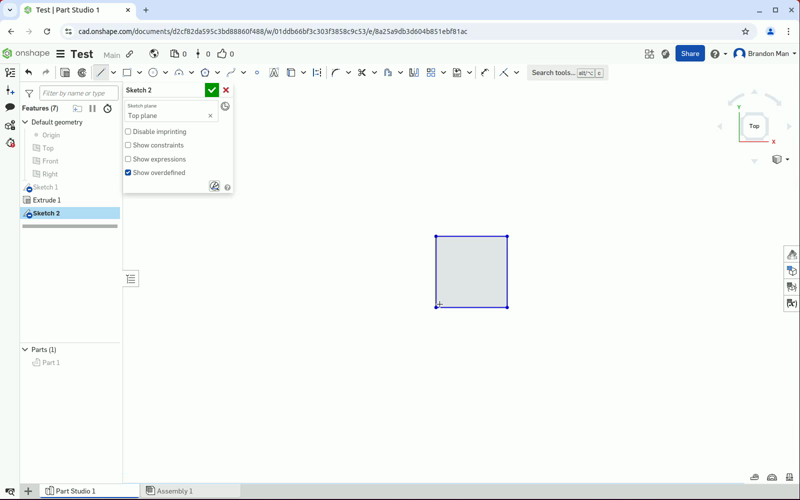
scroll(6)
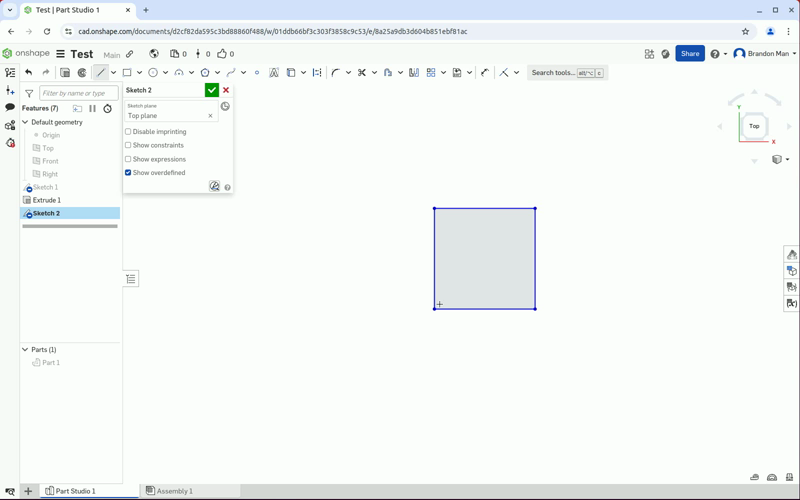
scroll(6)
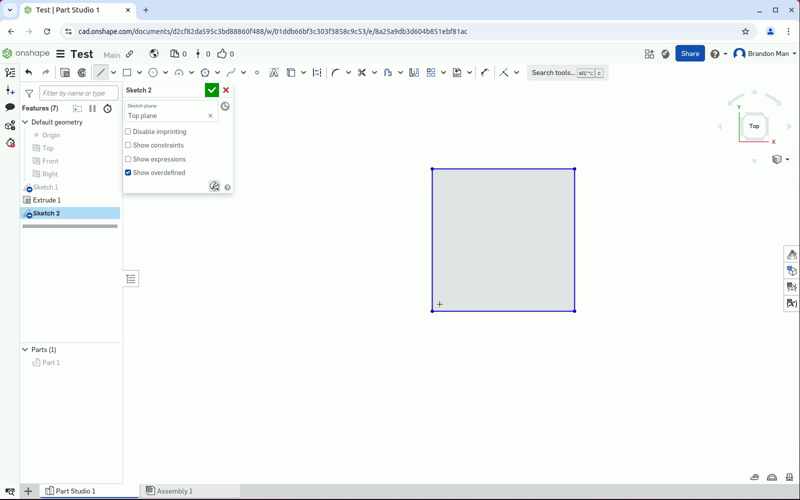
scroll(6)
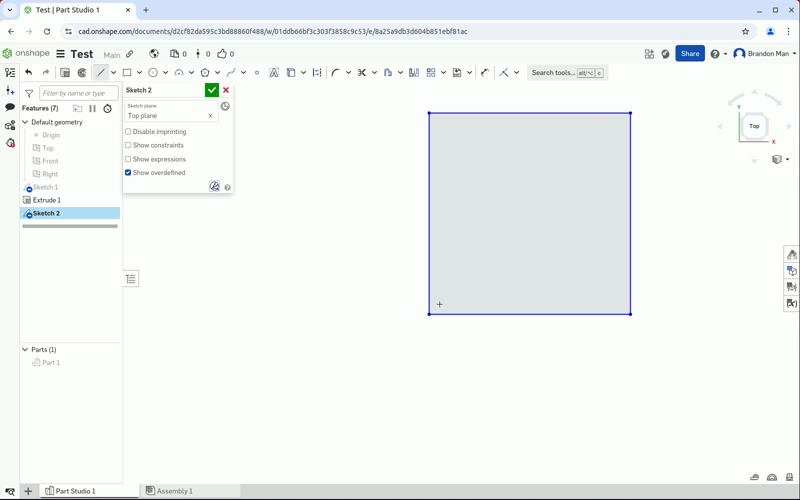
scroll(6)
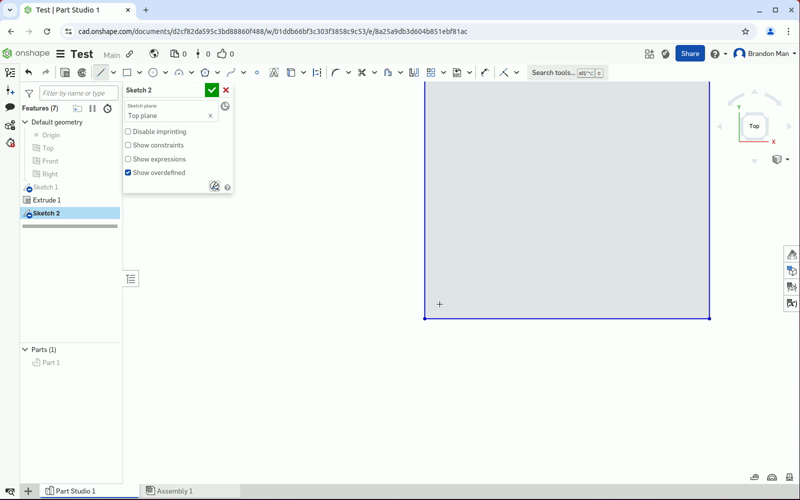
scroll(6)
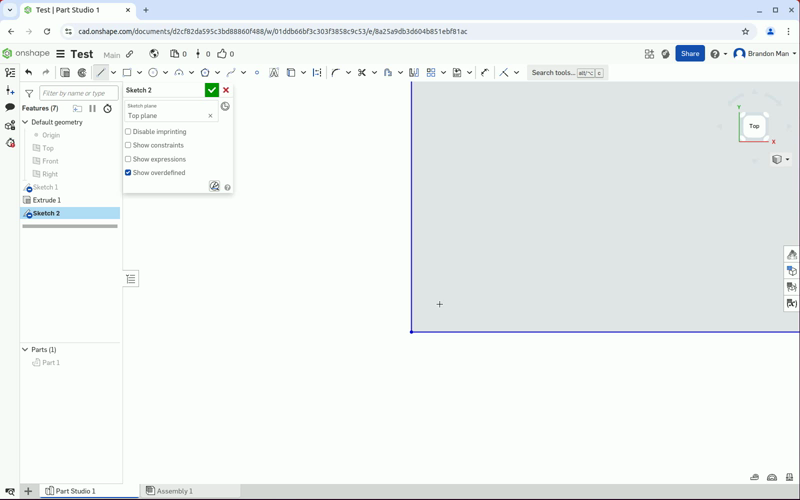
click(439, 303)
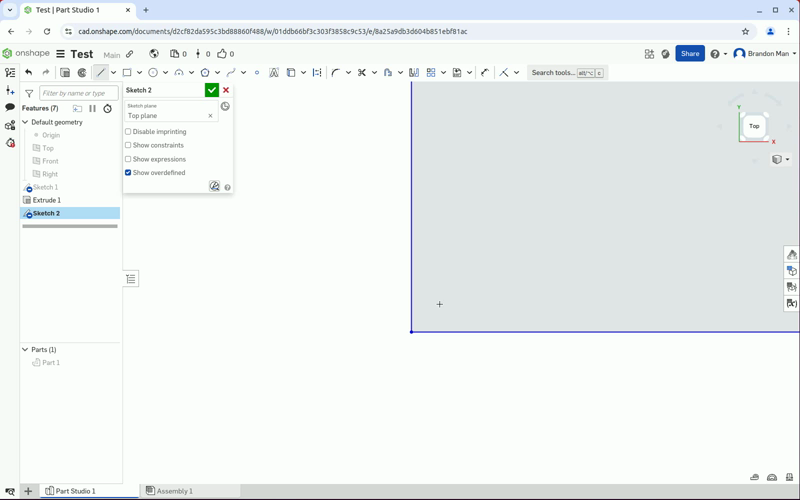
scroll(-6)
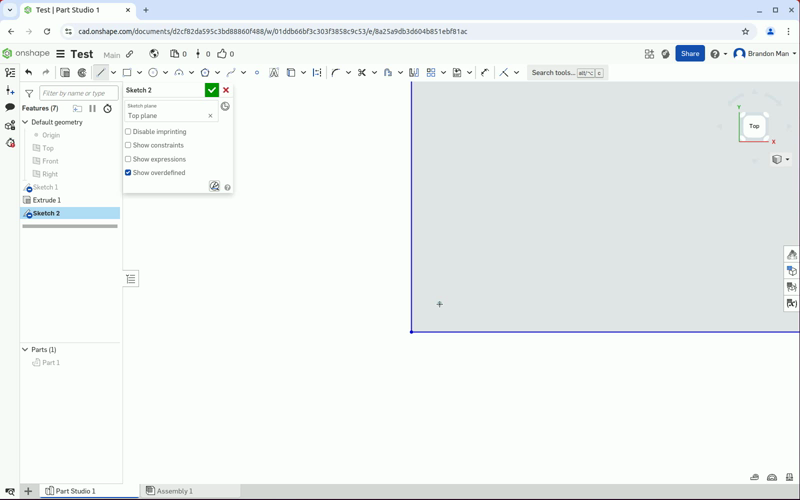
scroll(-6)
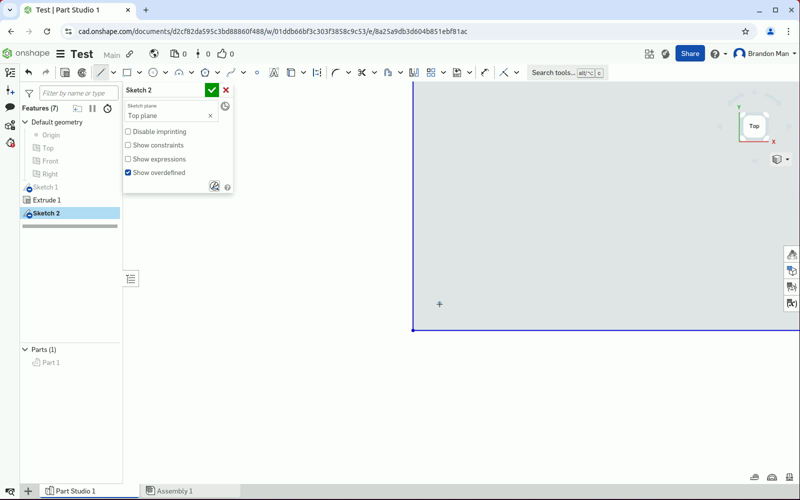
scroll(-6)
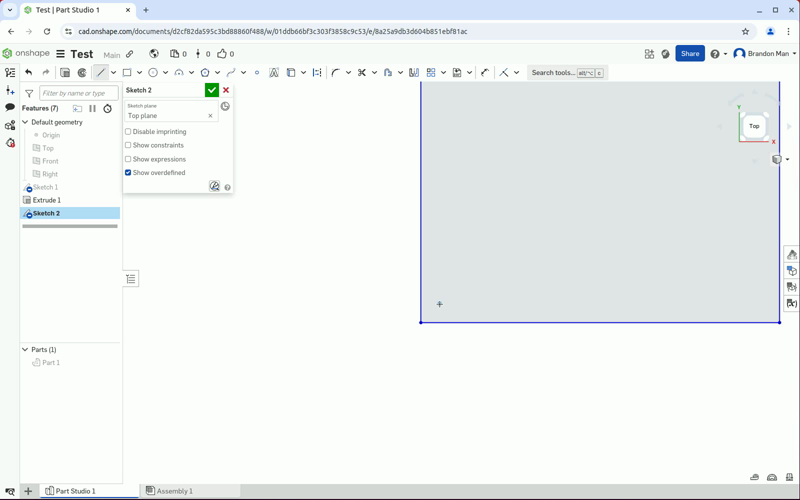
scroll(-6)
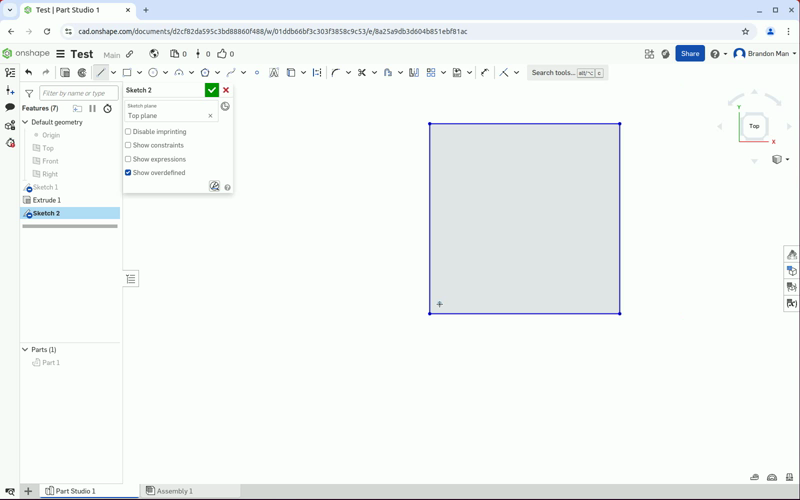
scroll(-6)
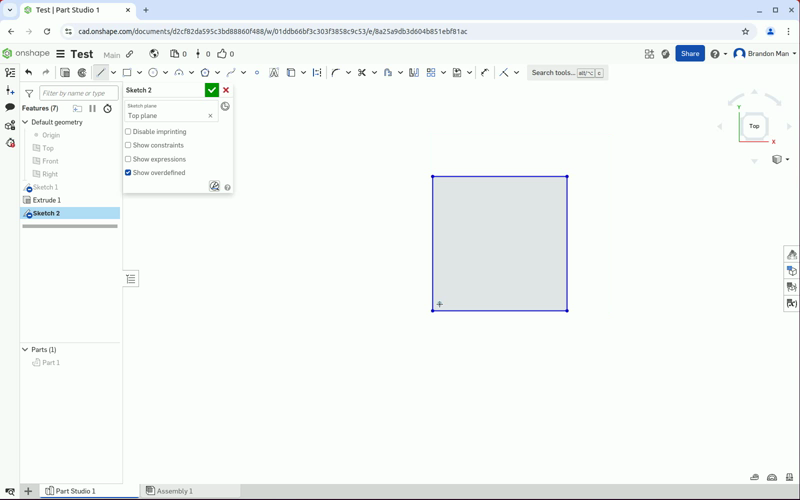
scroll(-6)
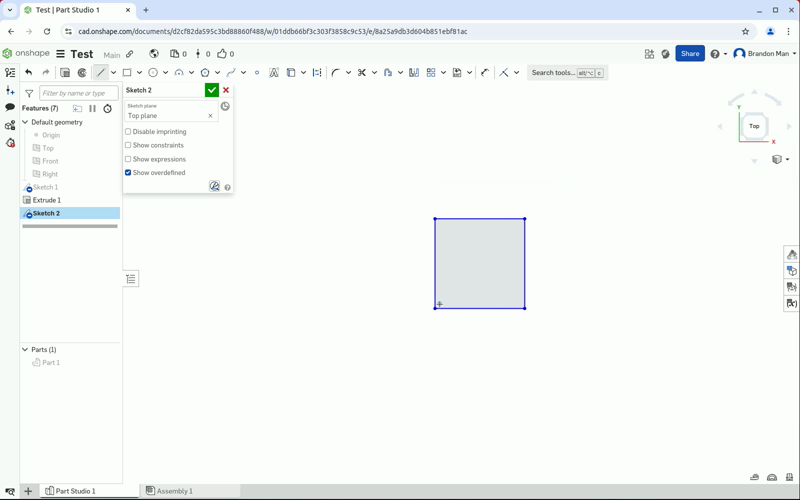
scroll(-6)
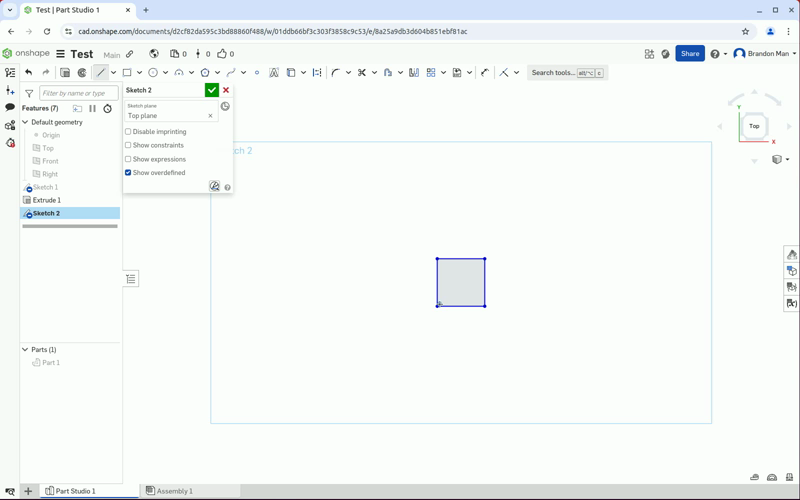
key_up(shift)
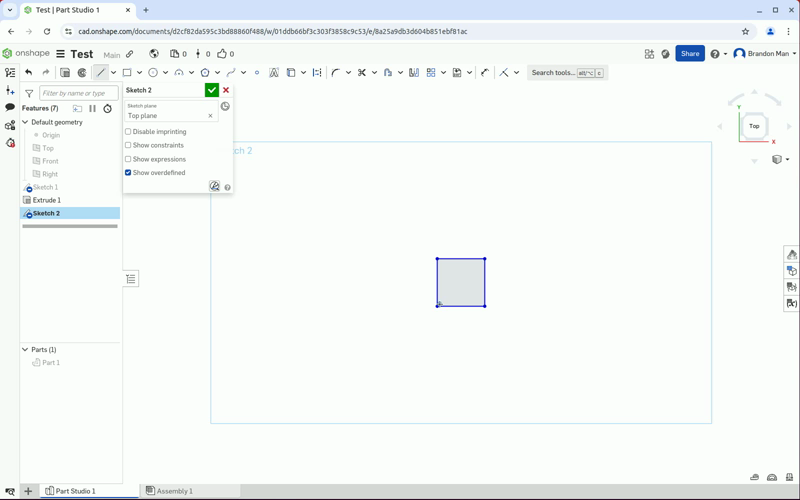
key_down(shift)
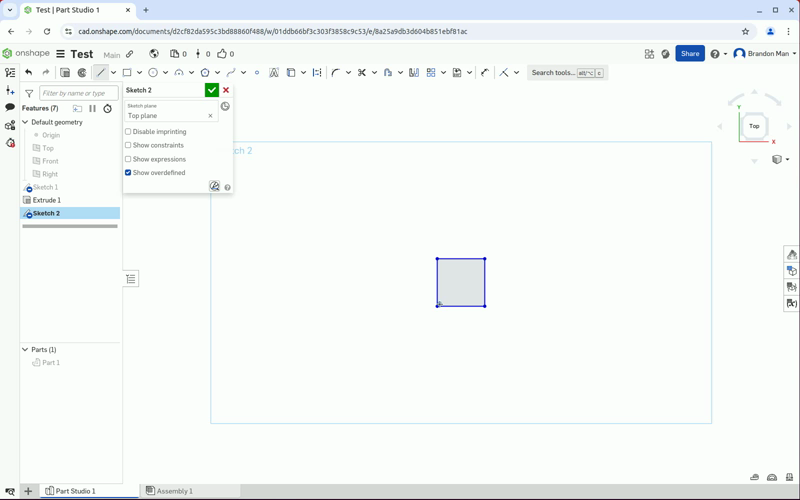
mouse_move(469, 303)
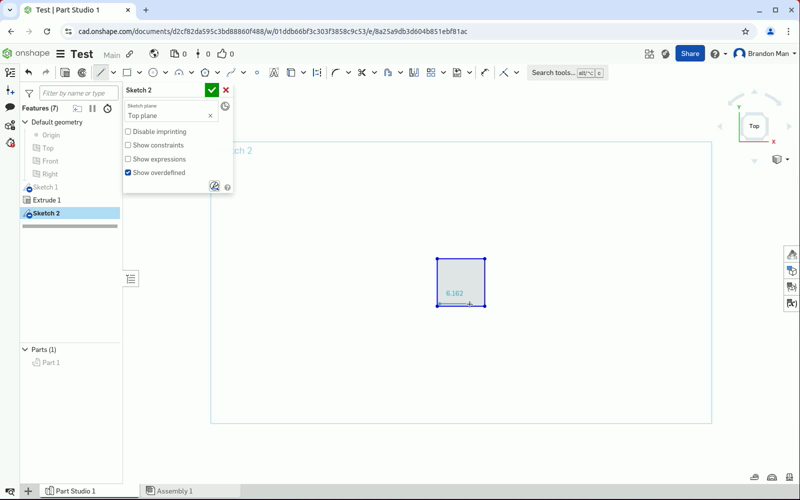
mouse_move(482, 303)
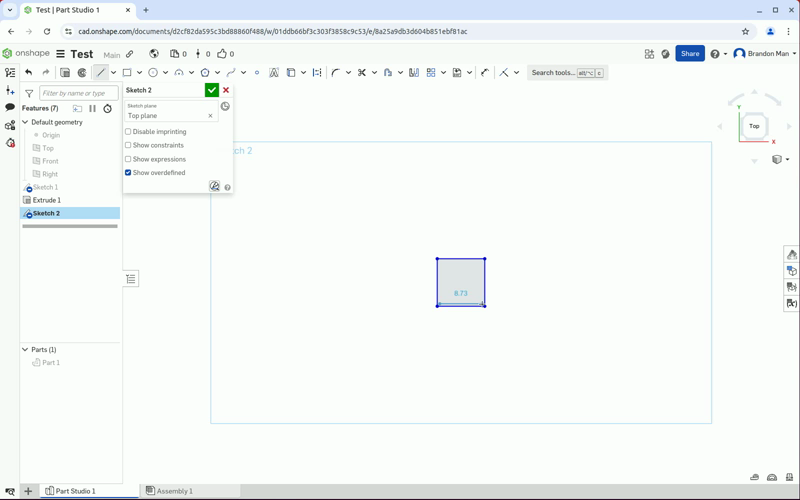
scroll(6)
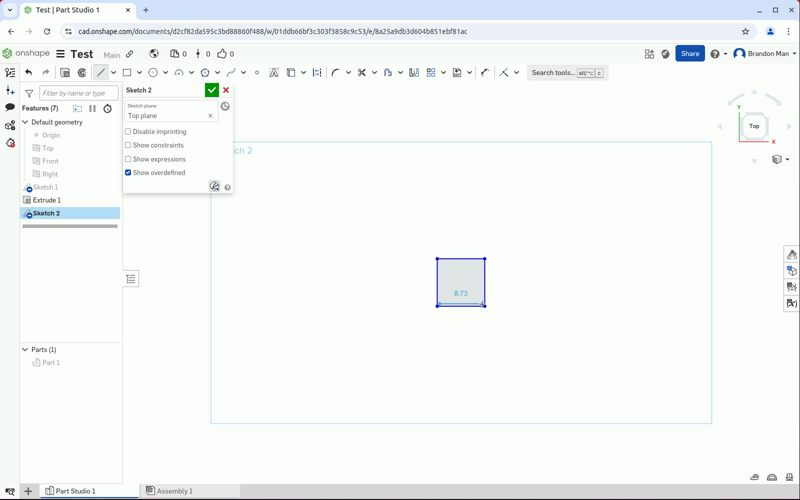
scroll(6)
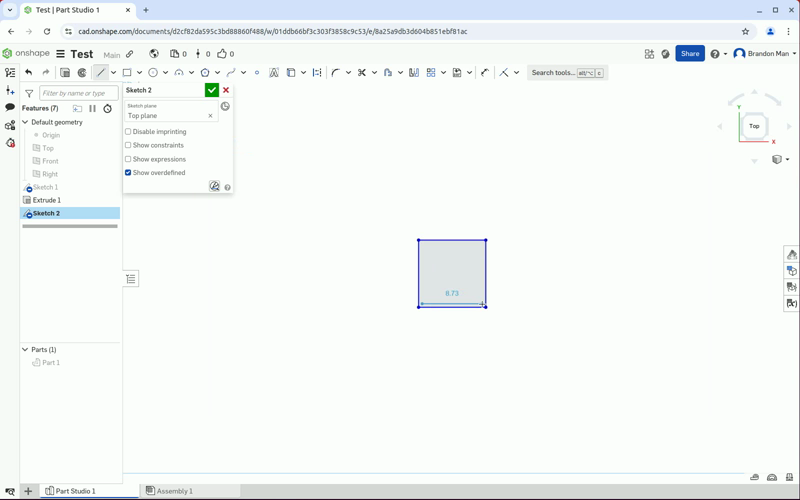
scroll(6)
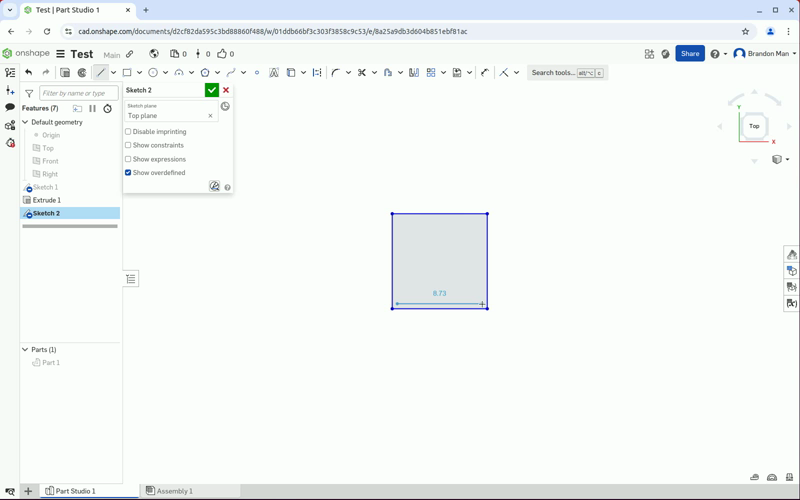
scroll(6)
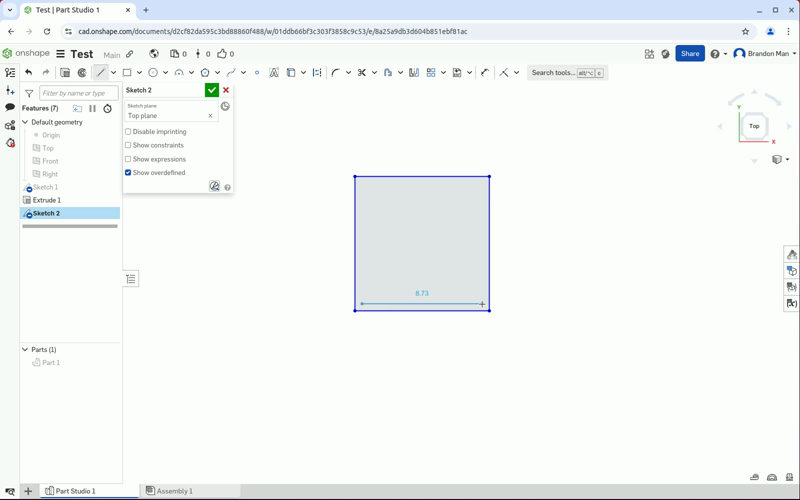
scroll(6)
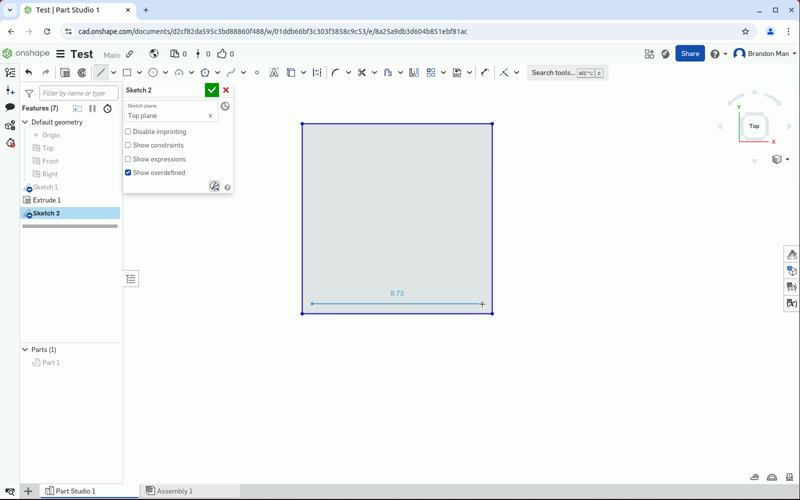
scroll(6)
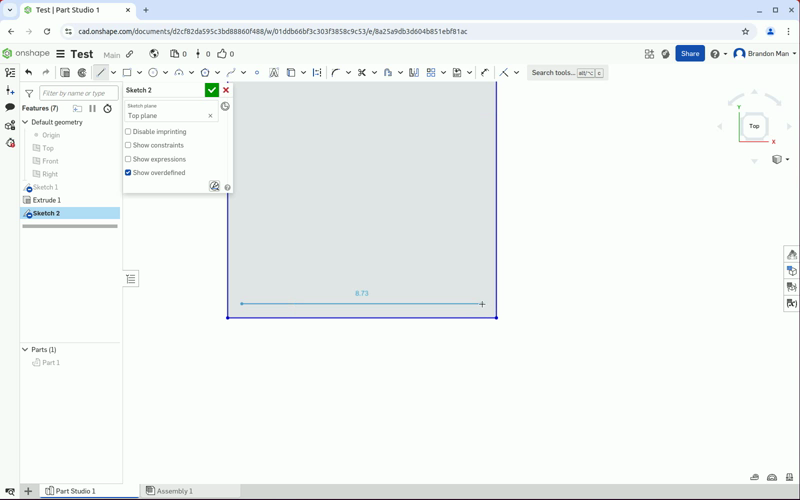
scroll(6)
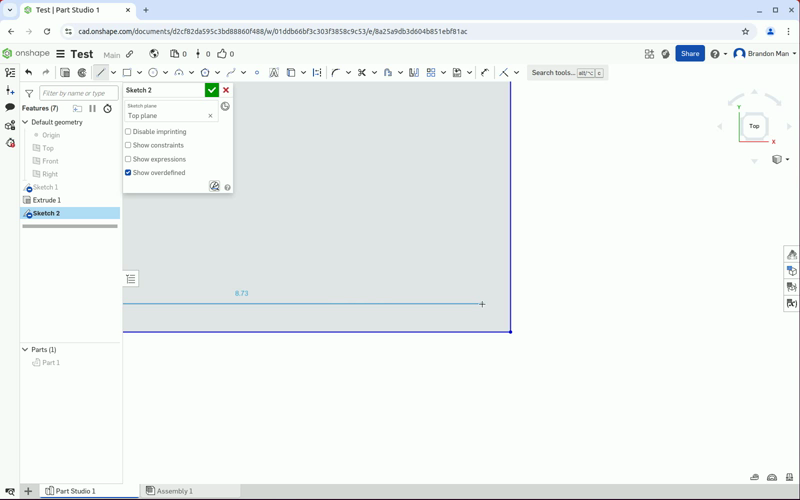
click(482, 303)
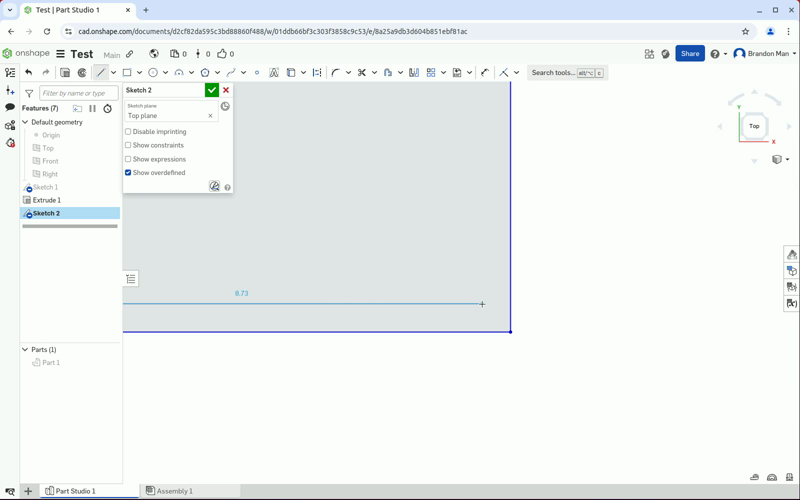
scroll(-6)
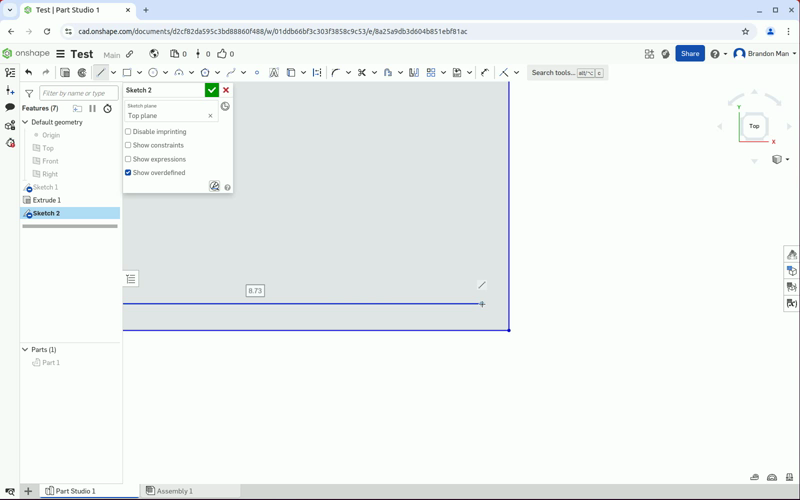
scroll(-6)
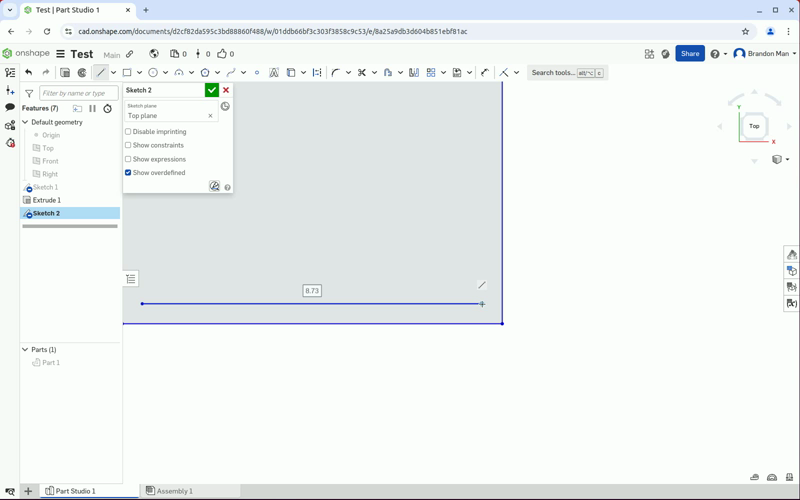
scroll(-6)
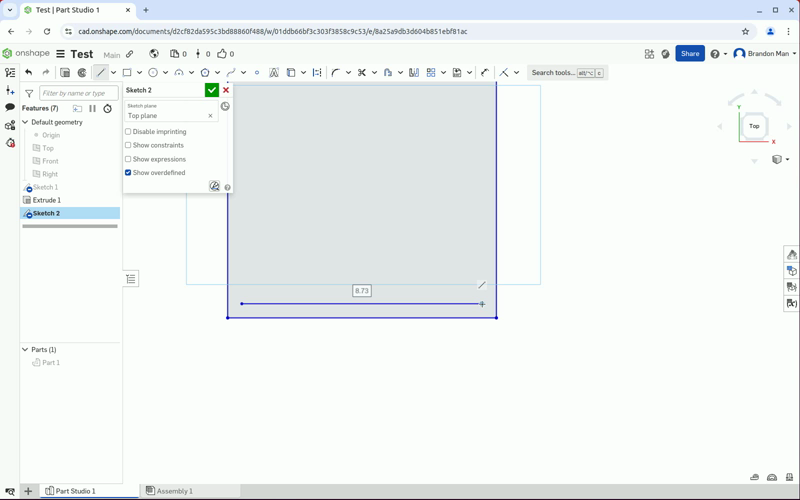
scroll(-6)
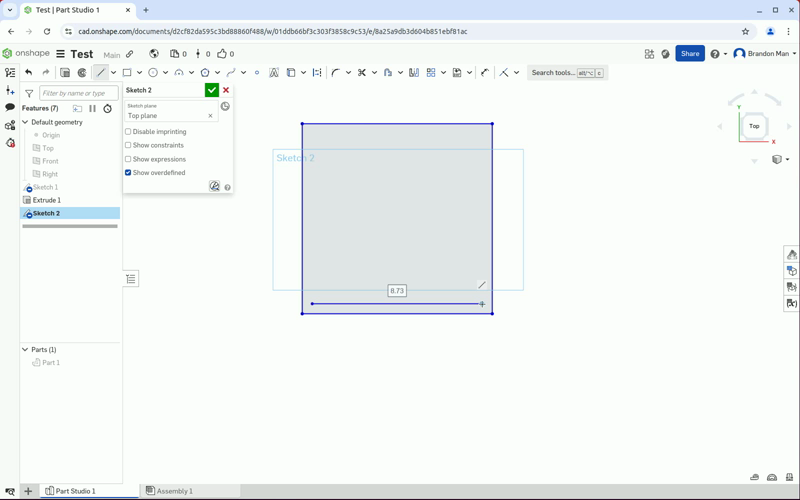
scroll(-6)
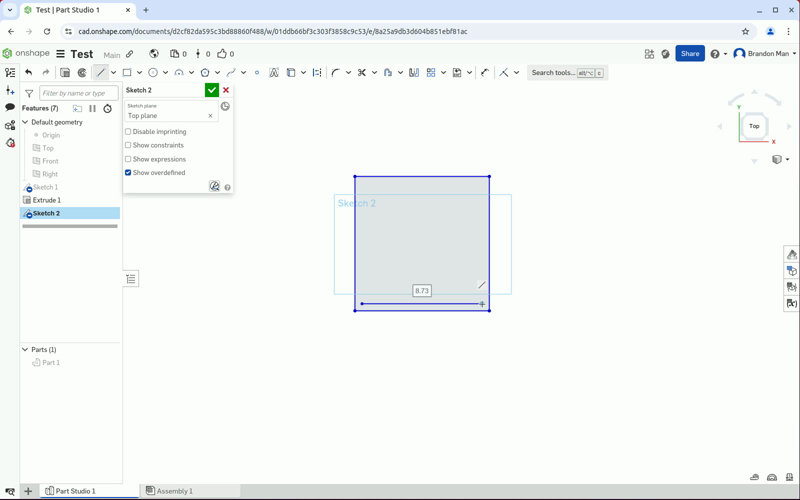
scroll(-6)
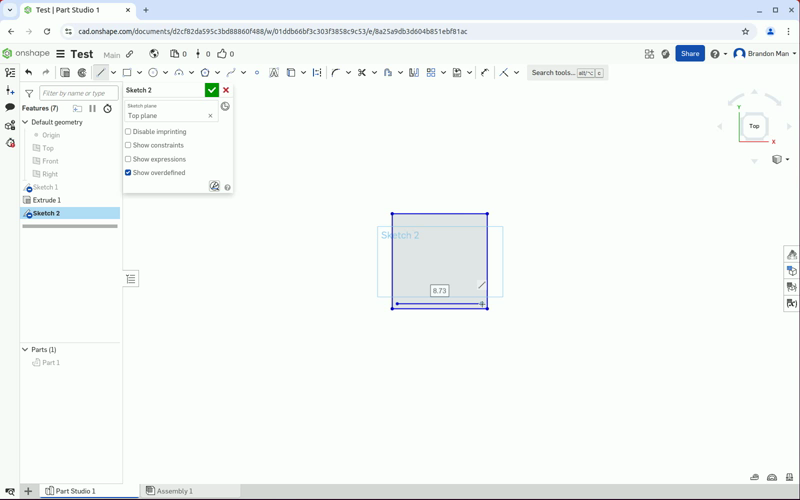
scroll(-6)
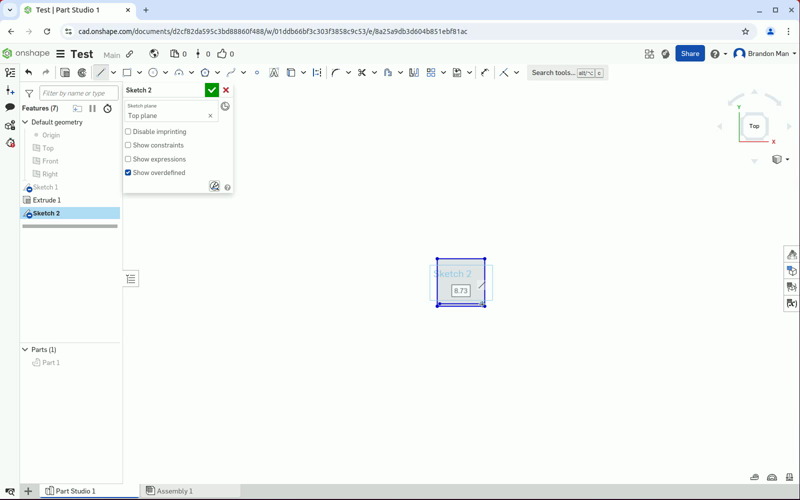
key_up(shift)
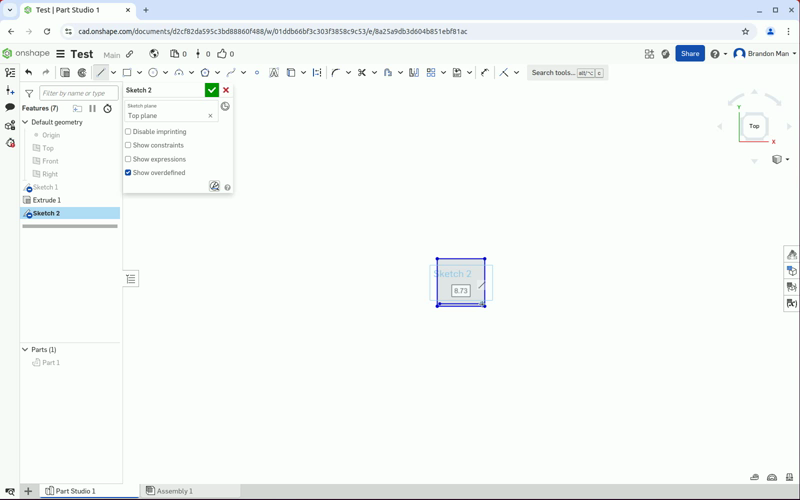
key_down(shift)
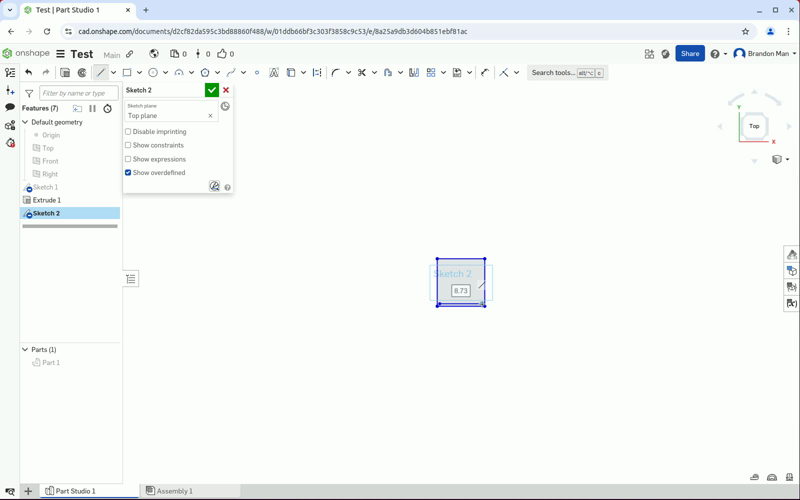
mouse_move(512, 303)
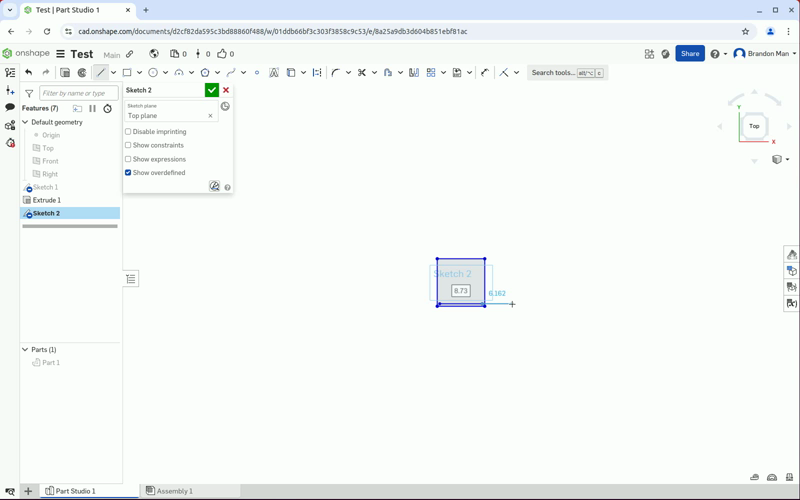
mouse_move(482, 261)
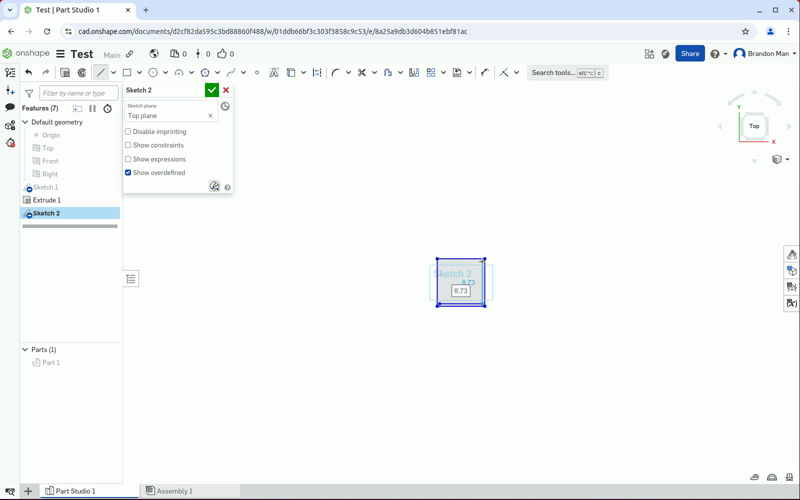
scroll(6)
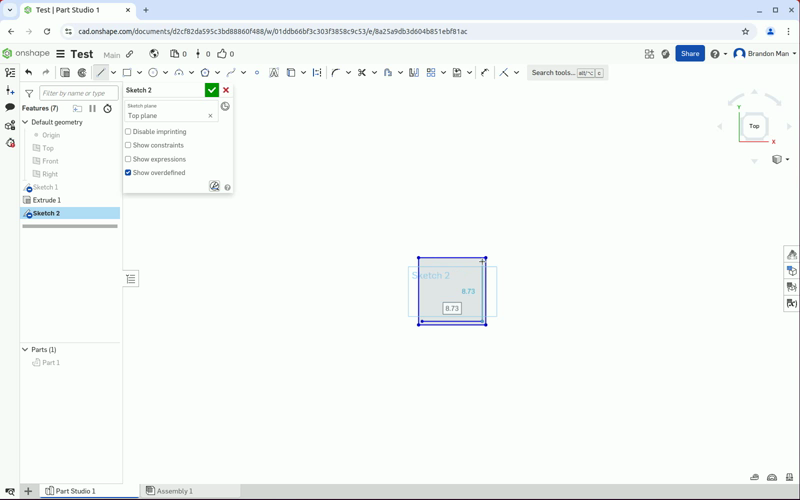
scroll(6)
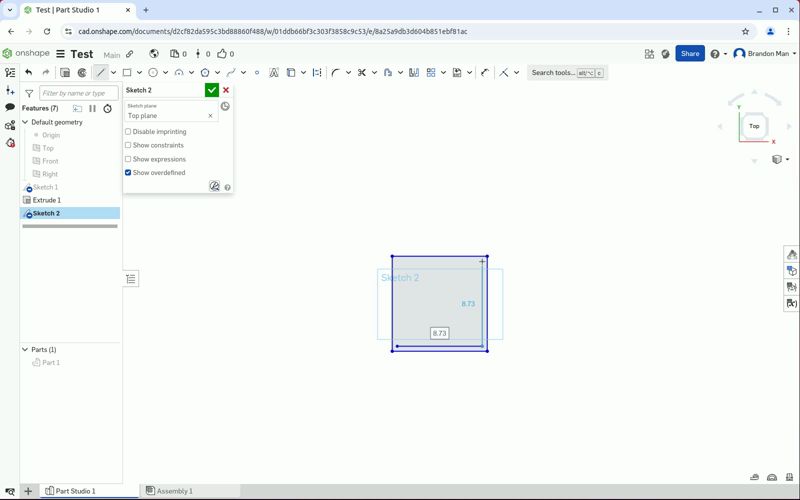
scroll(6)
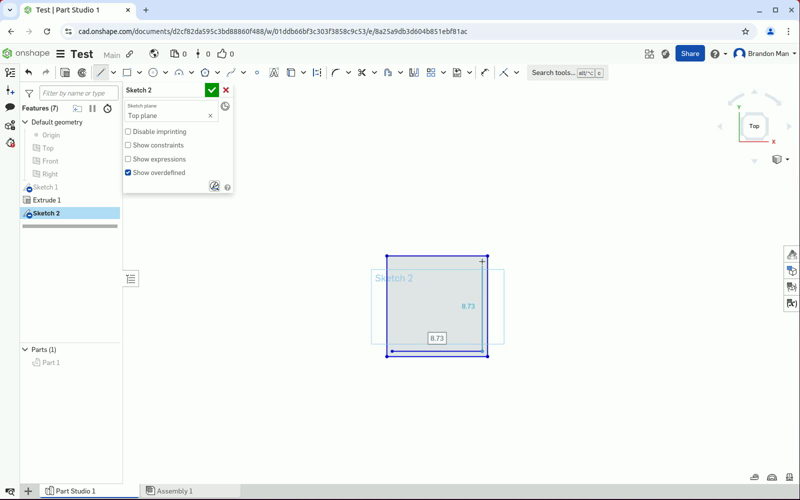
scroll(6)
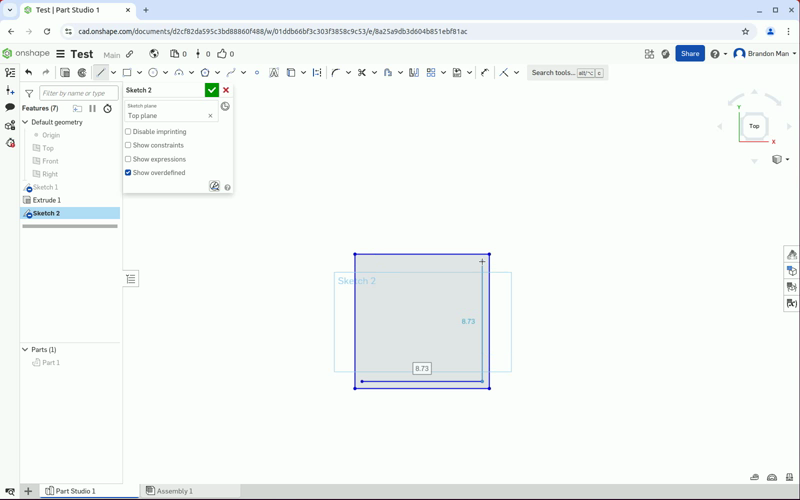
scroll(6)
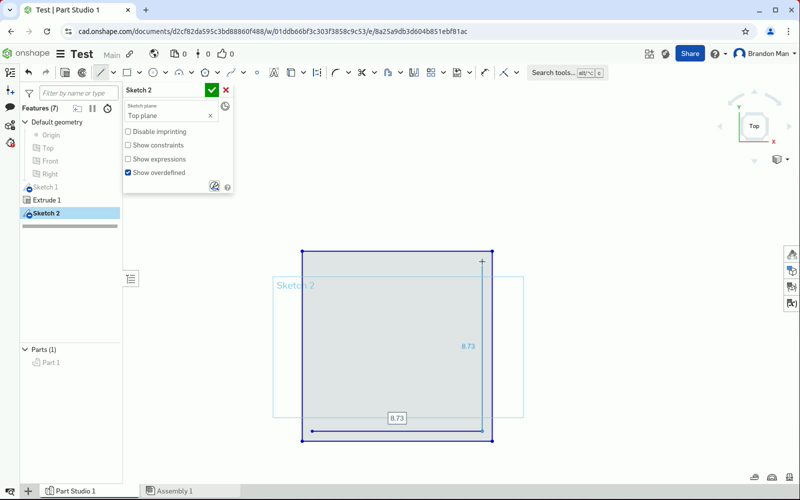
scroll(6)
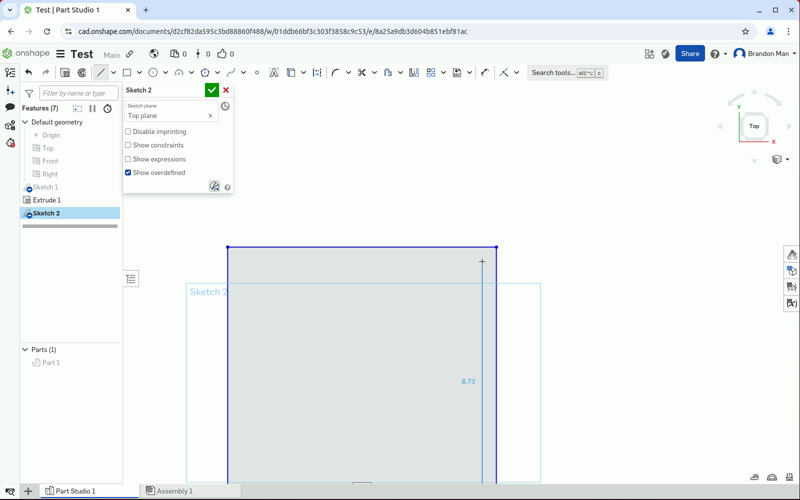
scroll(6)
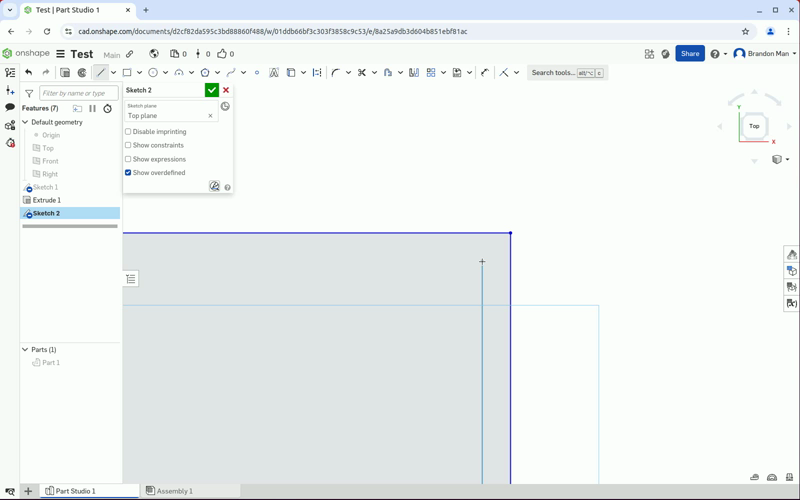
click(482, 261)
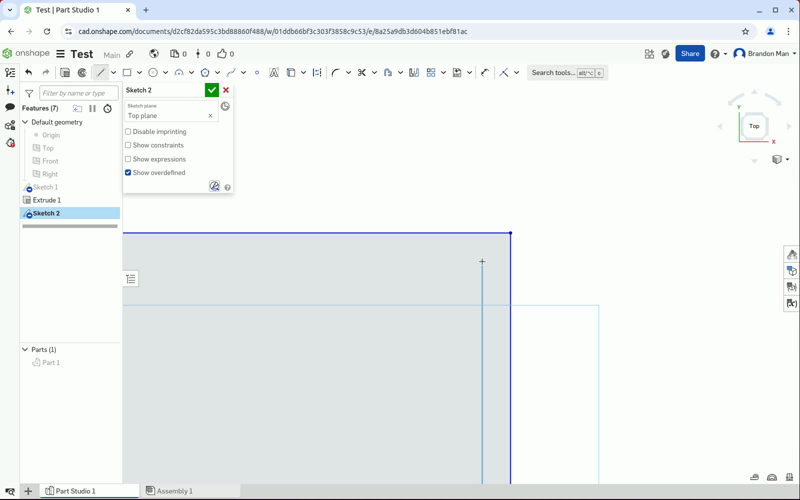
scroll(-6)
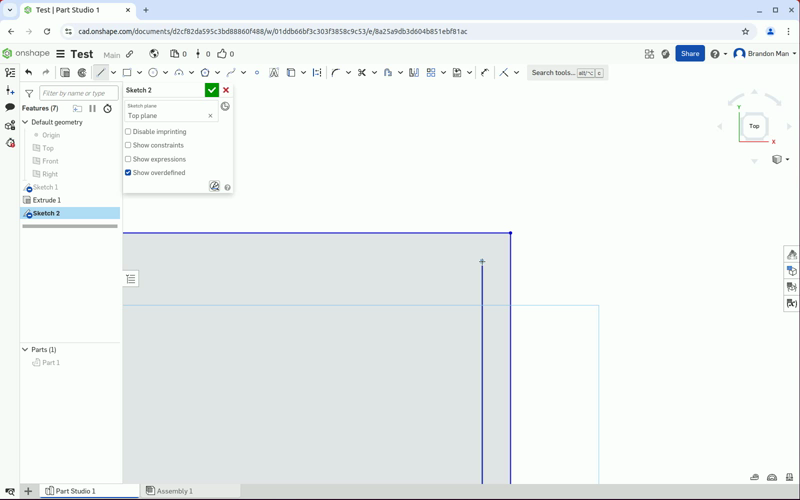
scroll(-6)
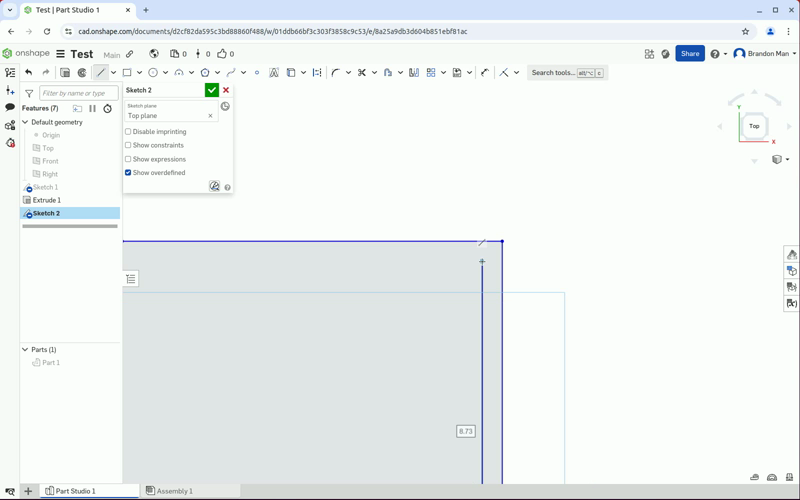
scroll(-6)
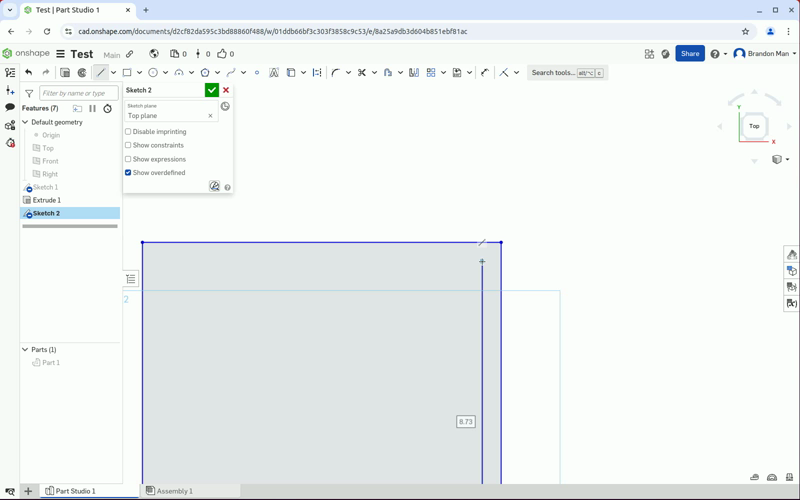
scroll(-6)
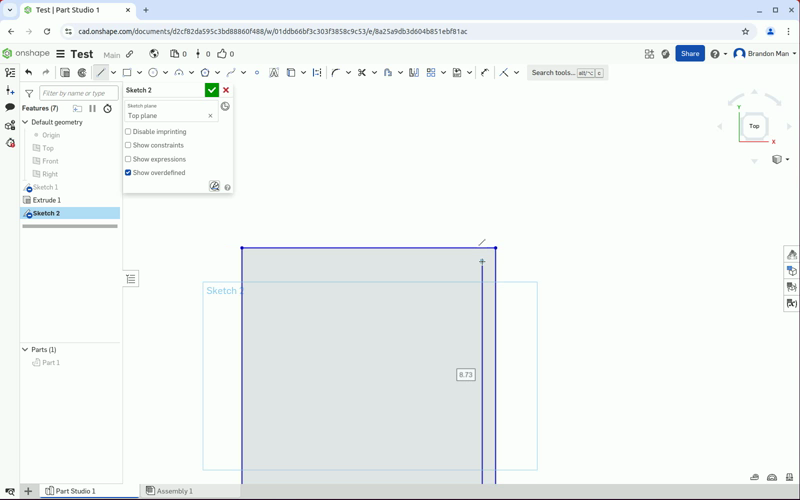
scroll(-6)
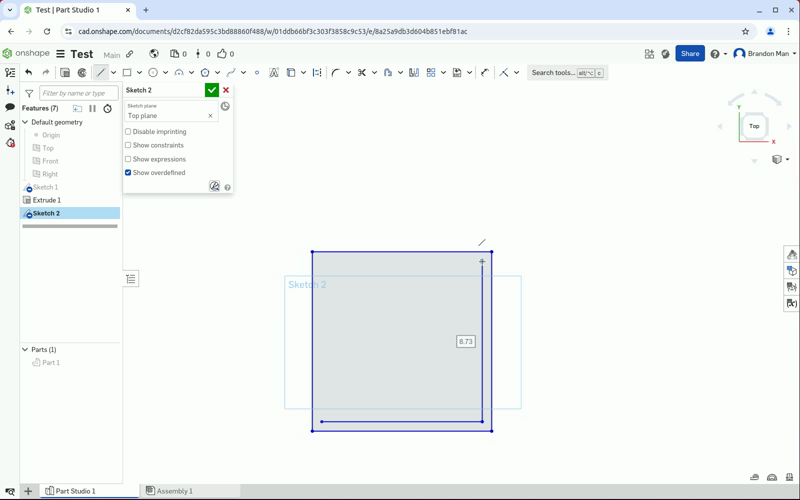
scroll(-6)
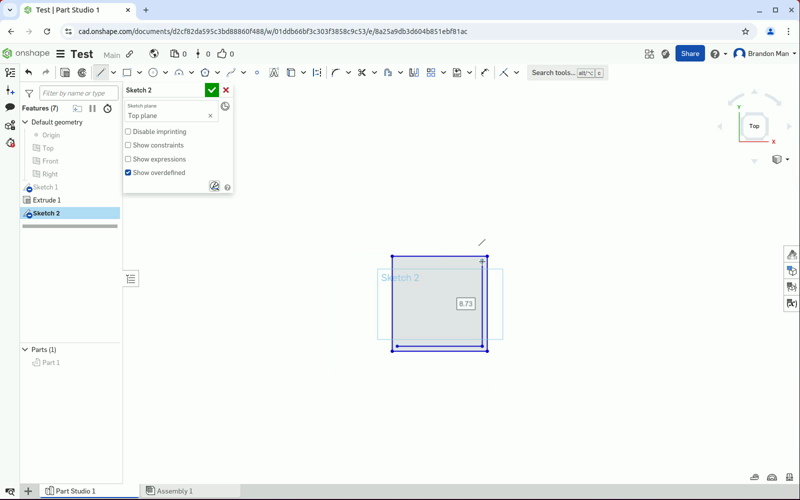
scroll(-6)
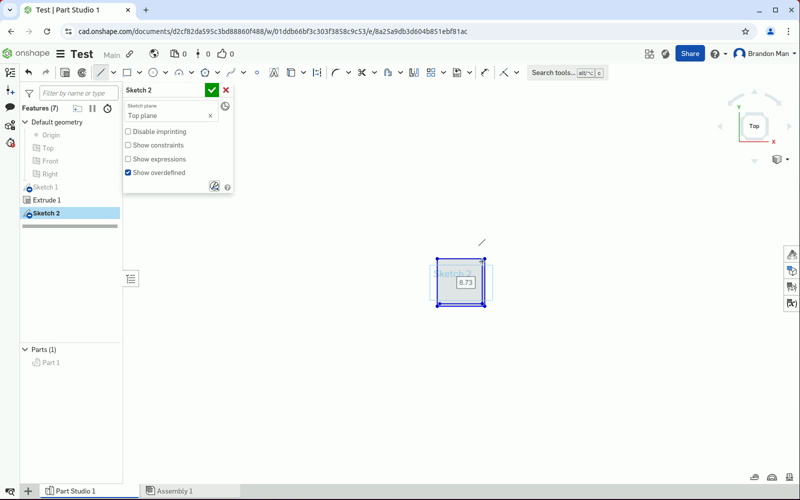
key_up(shift)
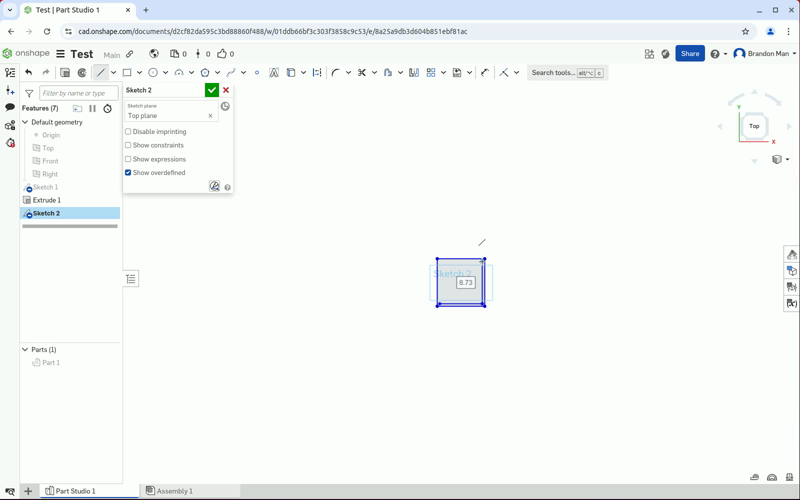
key_down(shift)
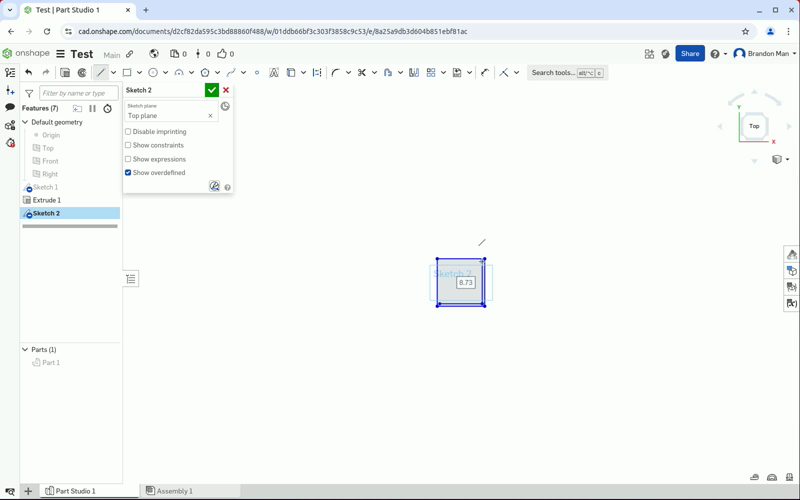
mouse_move(512, 261)
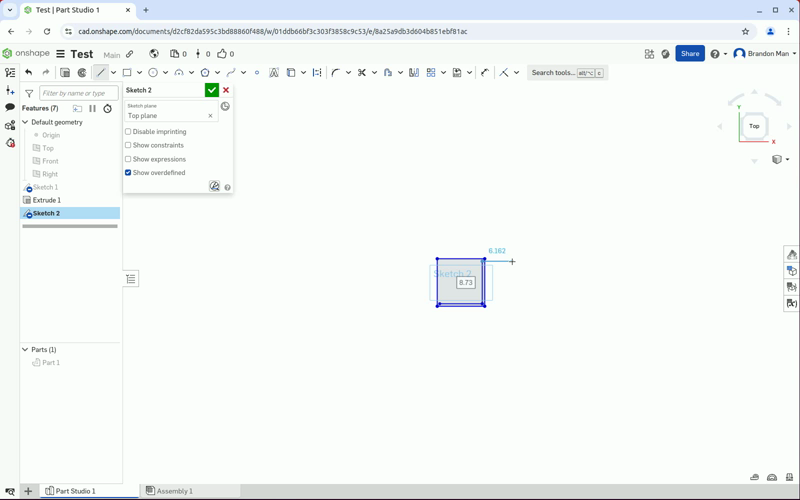
mouse_move(439, 261)
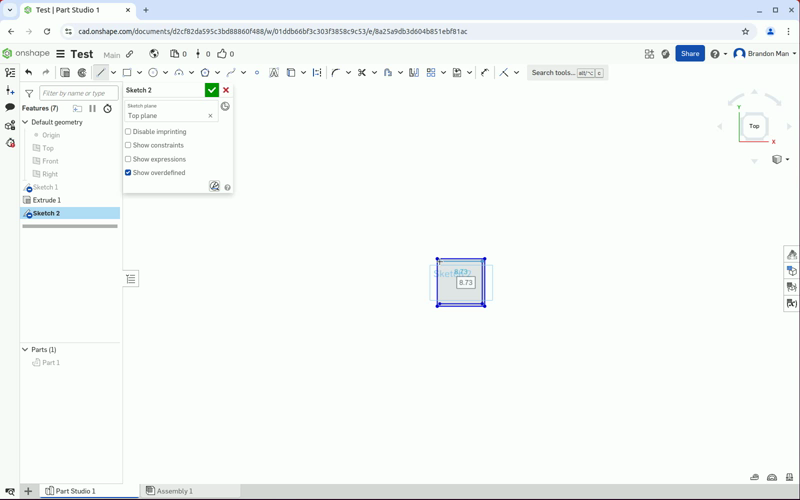
scroll(6)
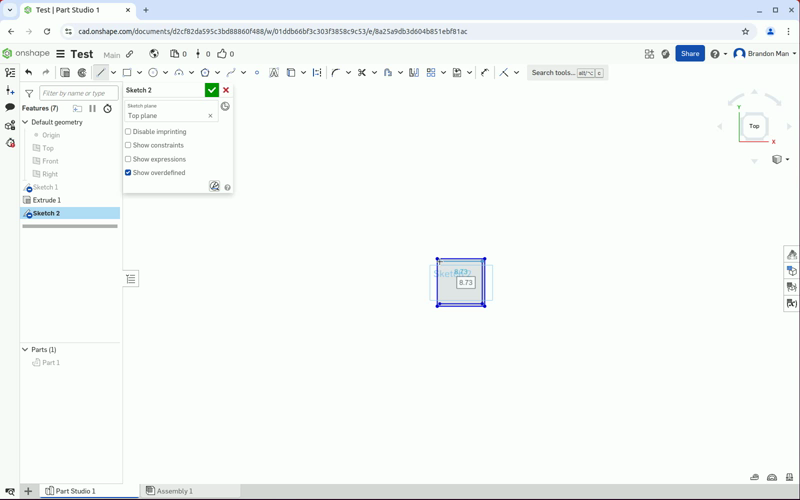
scroll(6)
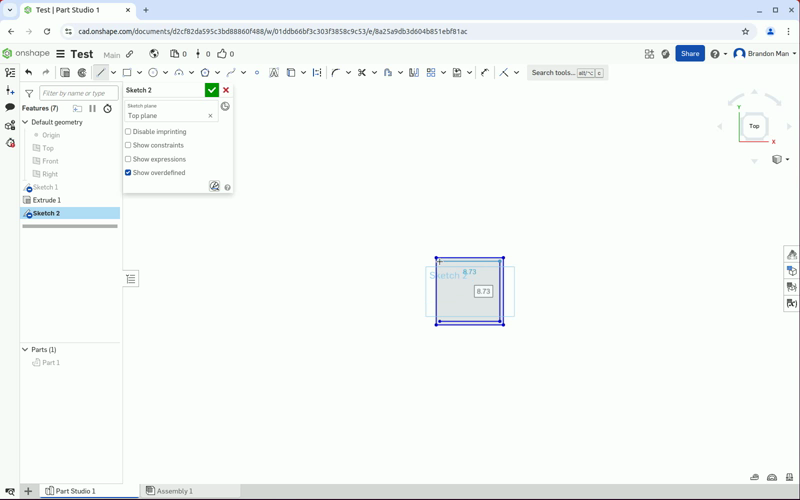
scroll(6)
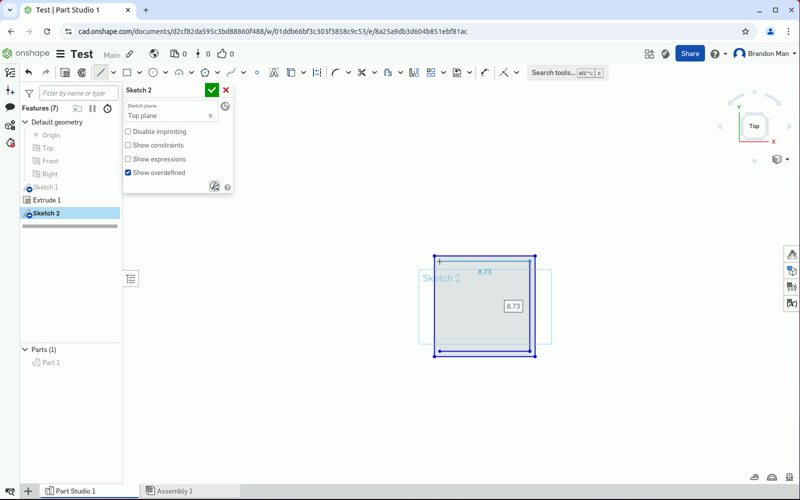
scroll(6)
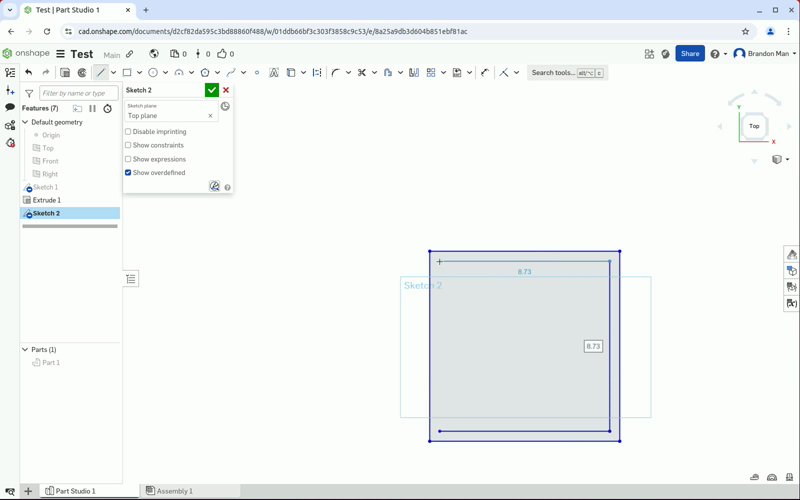
scroll(6)
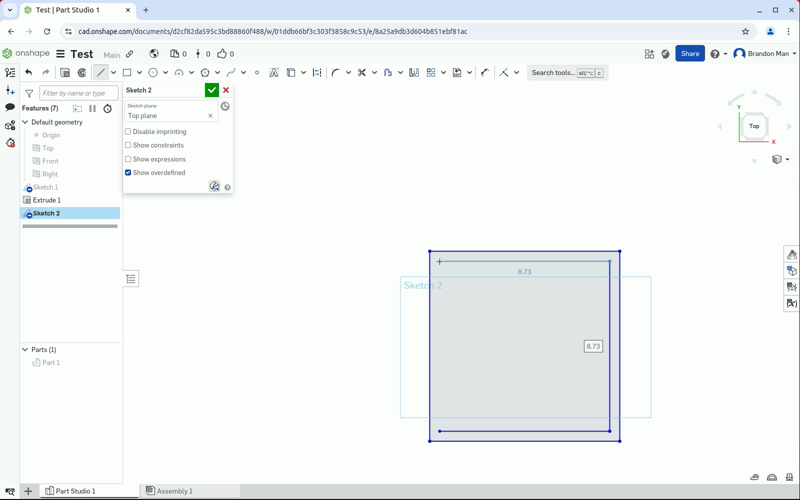
scroll(6)
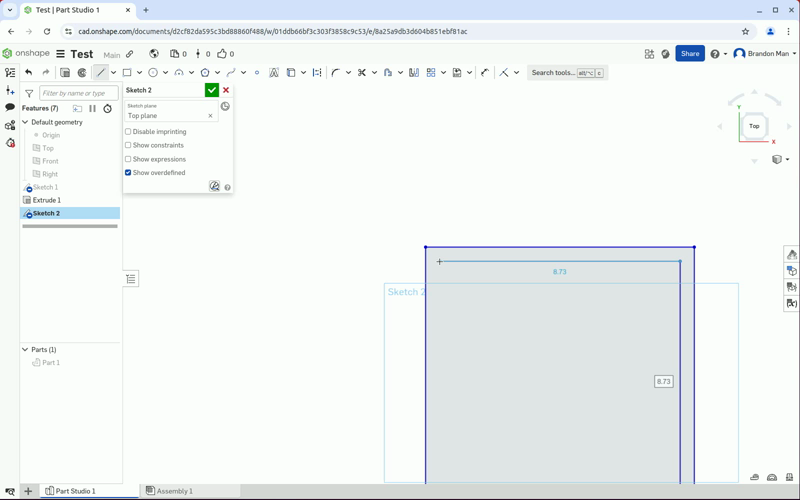
scroll(6)
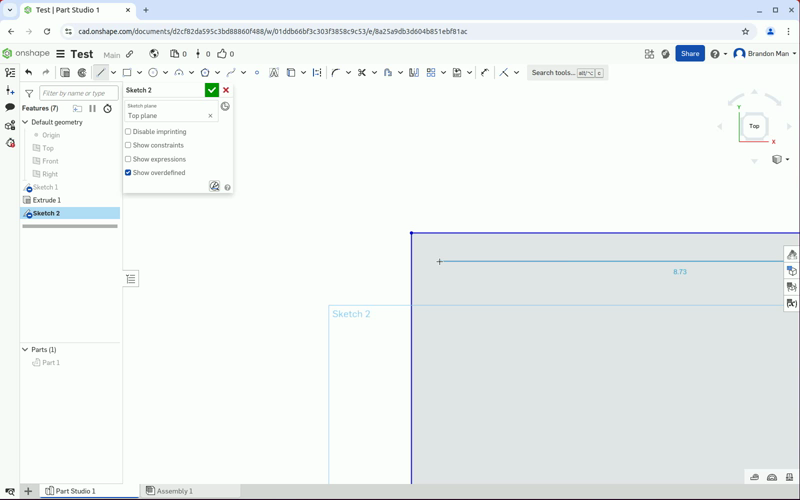
click(439, 261)
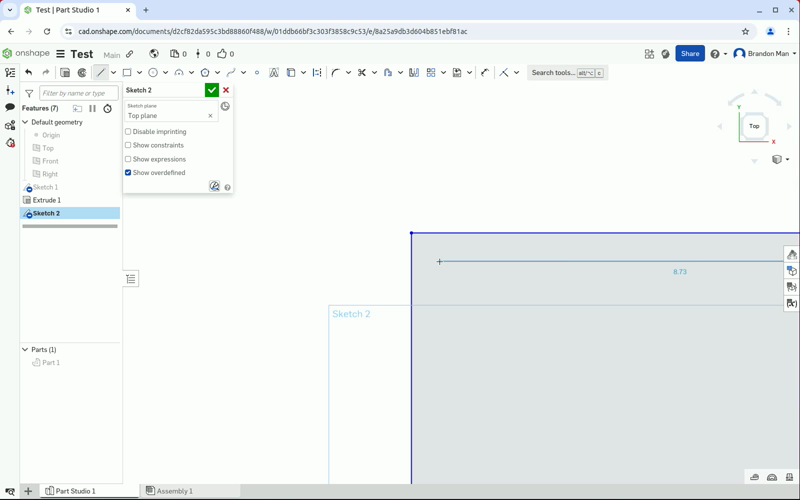
scroll(-6)
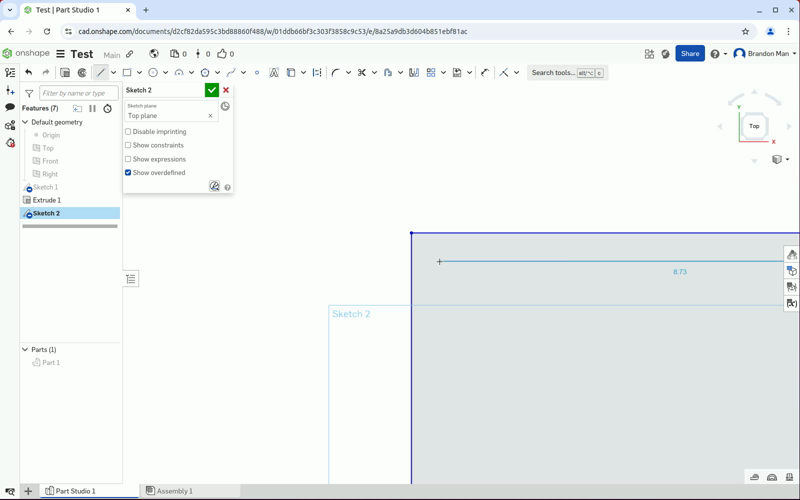
scroll(-6)
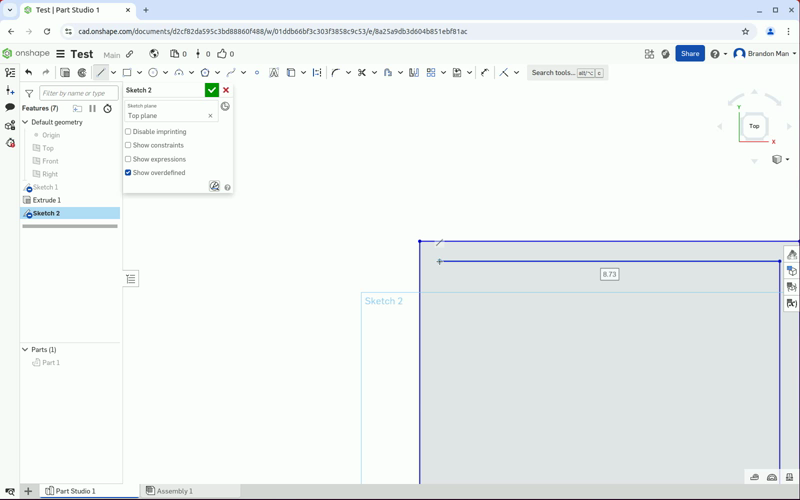
scroll(-6)
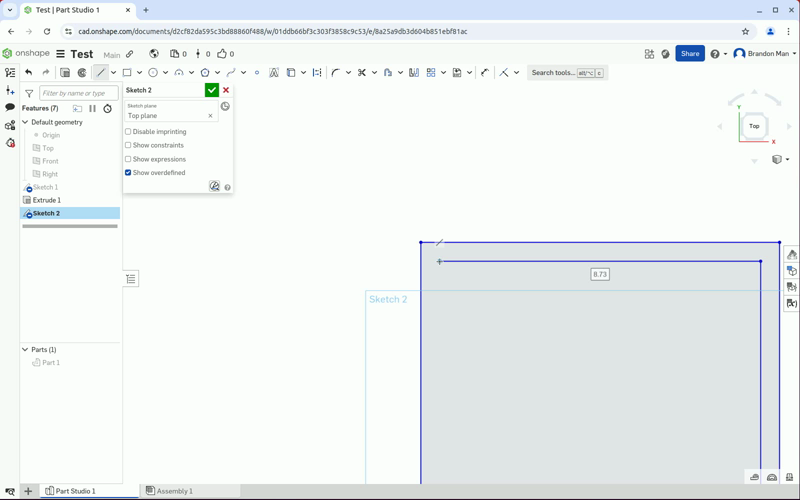
scroll(-6)
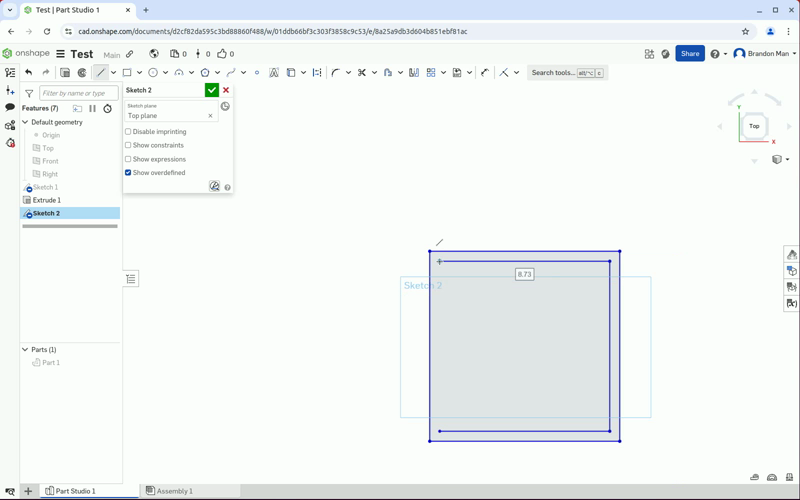
scroll(-6)
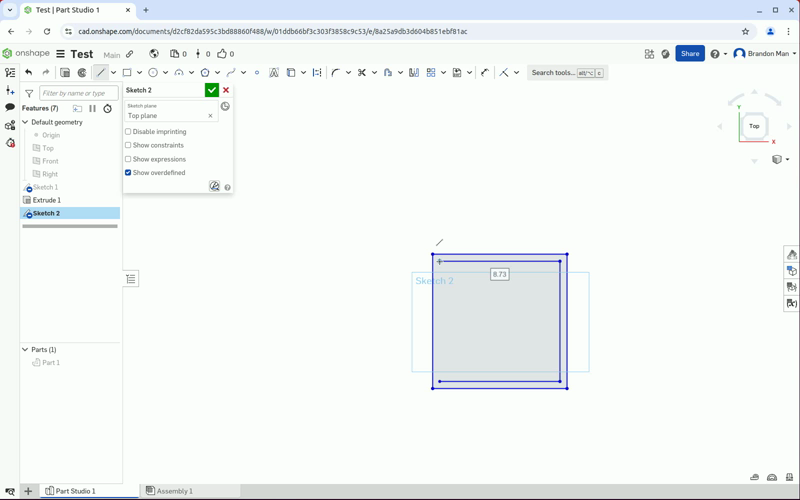
scroll(-6)
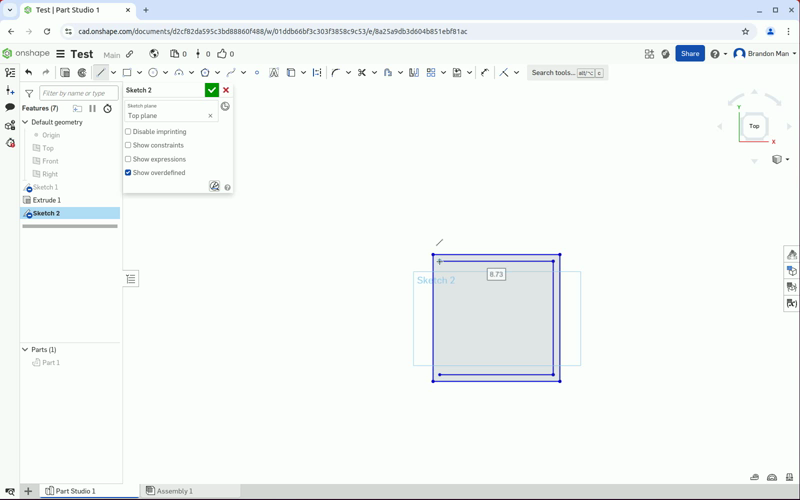
scroll(-6)
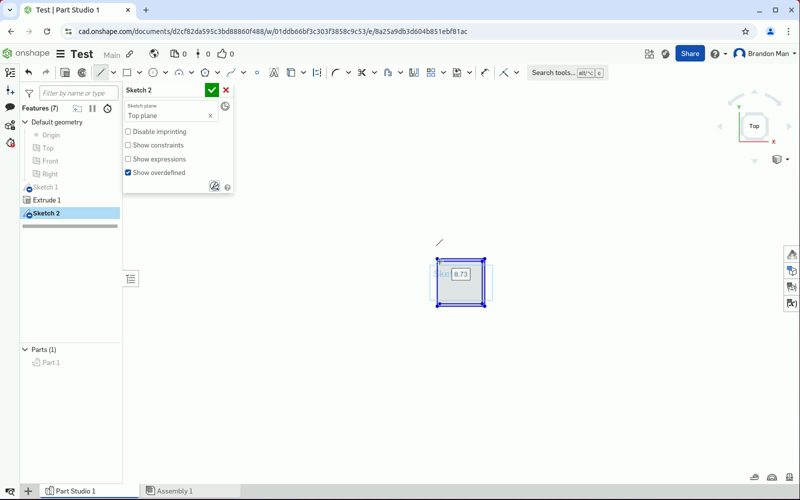
key_up(shift)
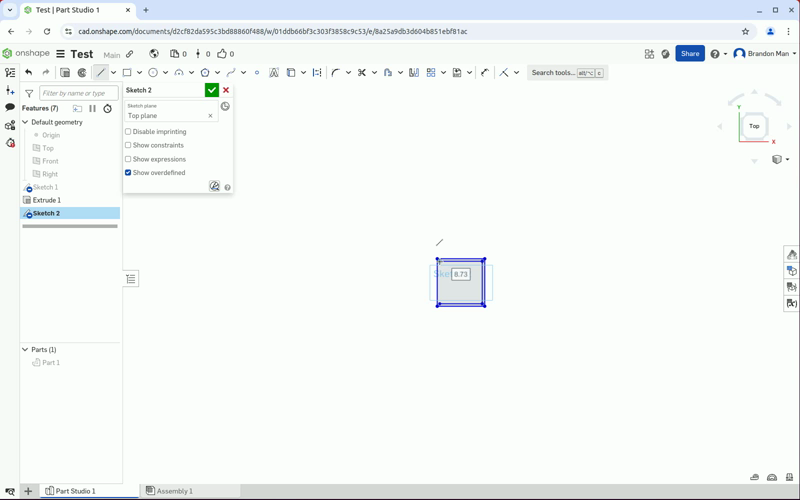
mouse_move(469, 261)
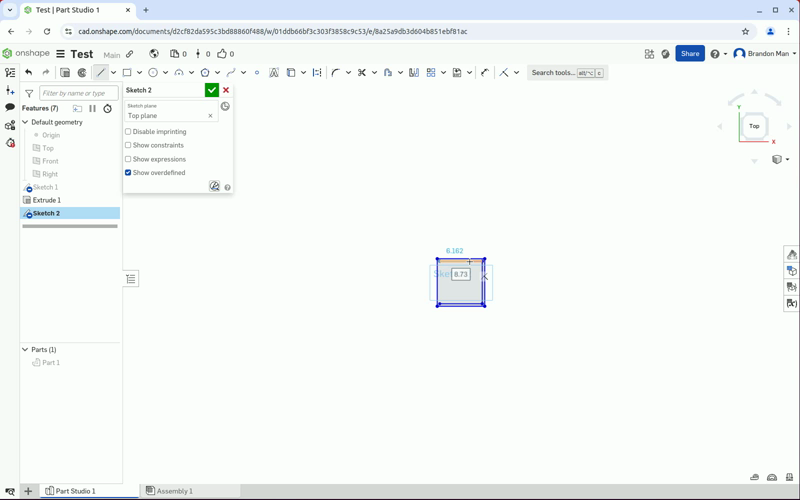
key_down(shift)
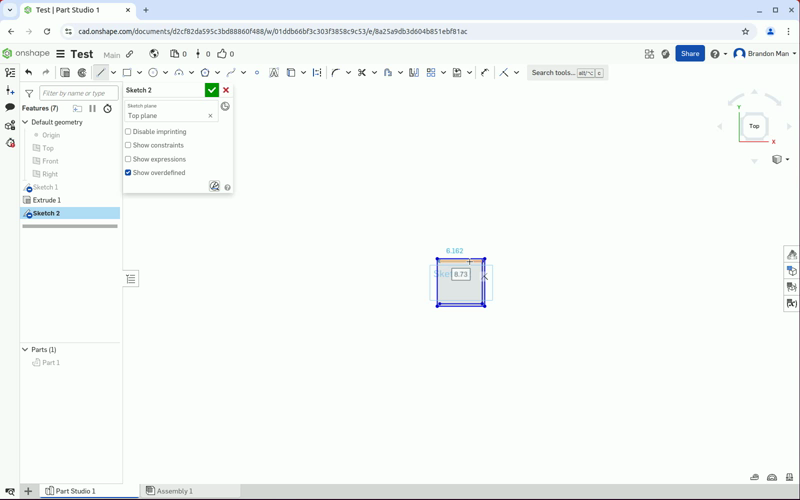
mouse_move(439, 303)
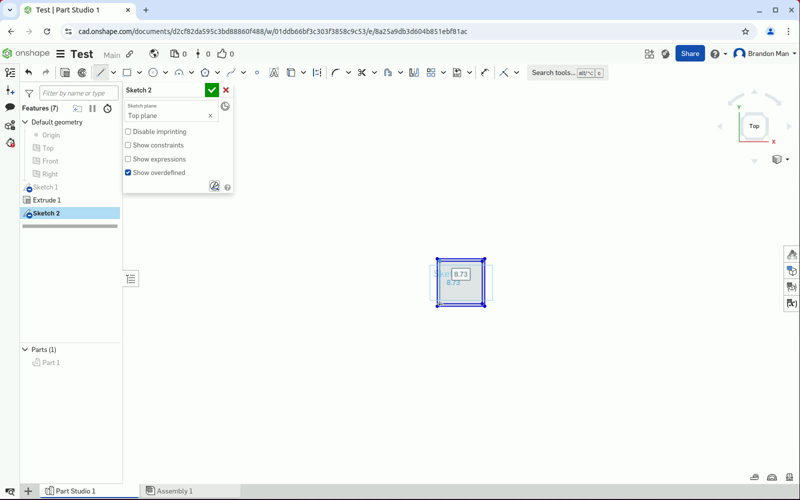
scroll(6)
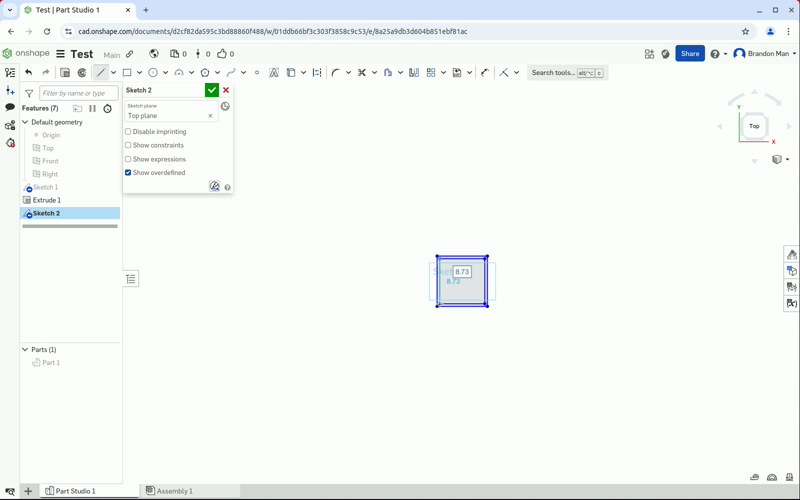
scroll(6)
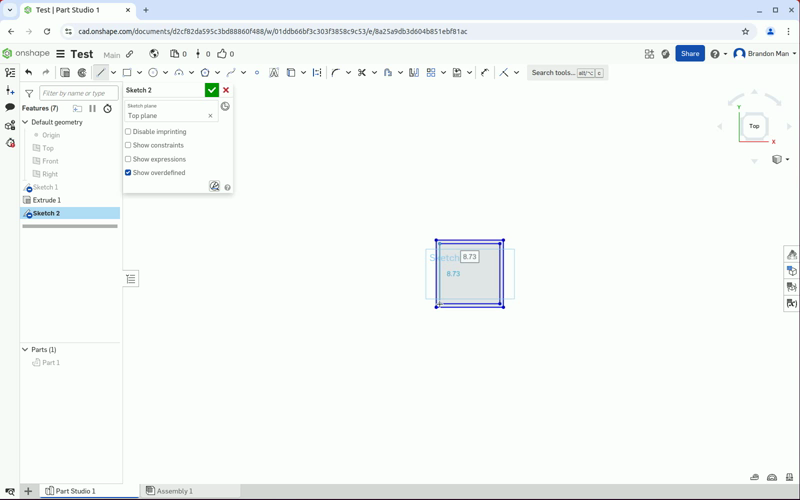
scroll(6)
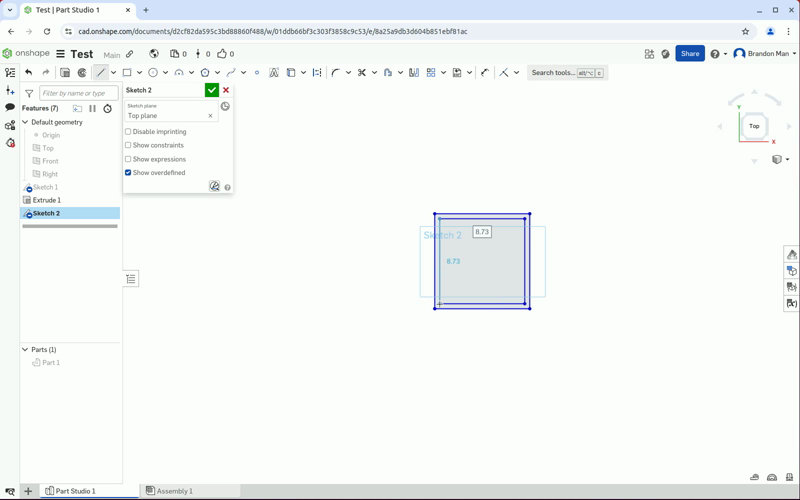
scroll(6)
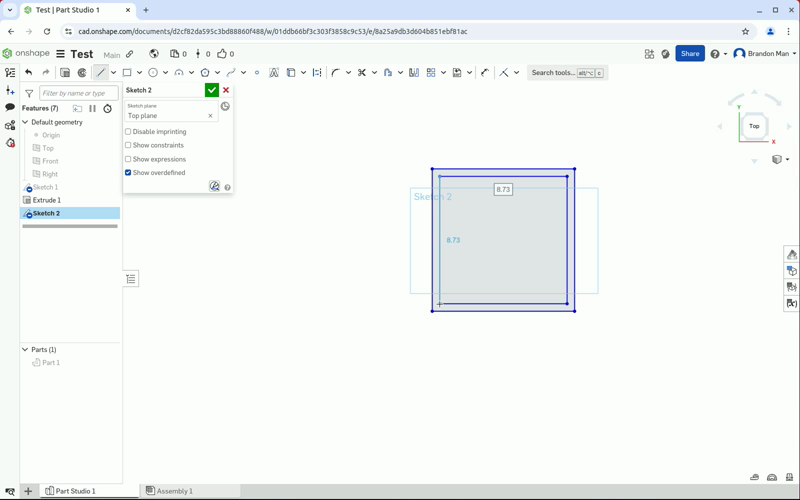
scroll(6)
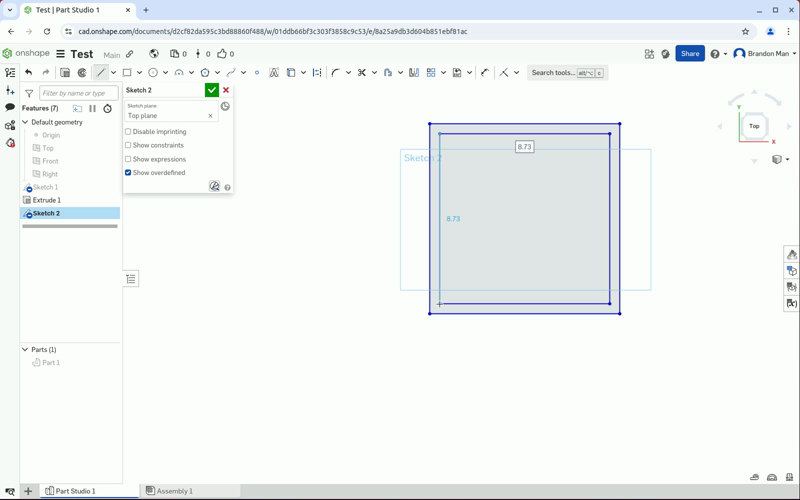
scroll(6)
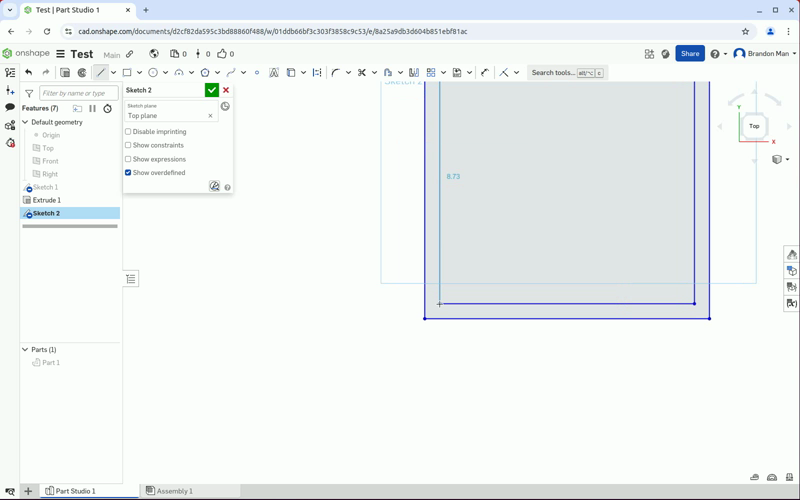
scroll(6)
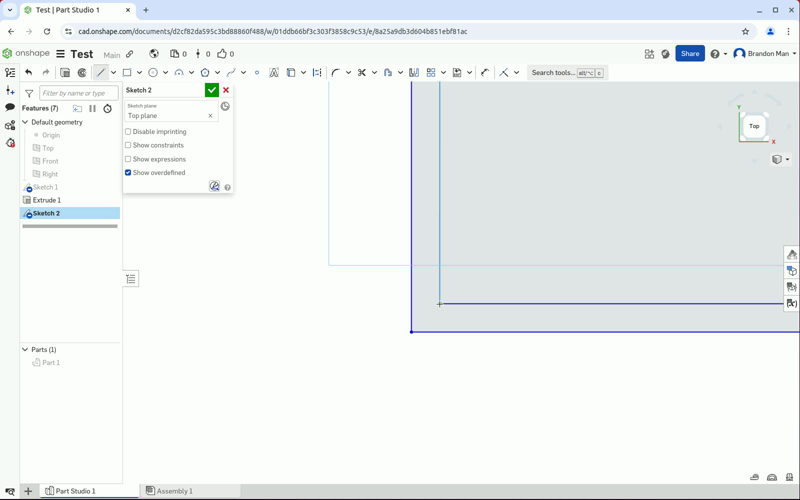
key_up(shift)
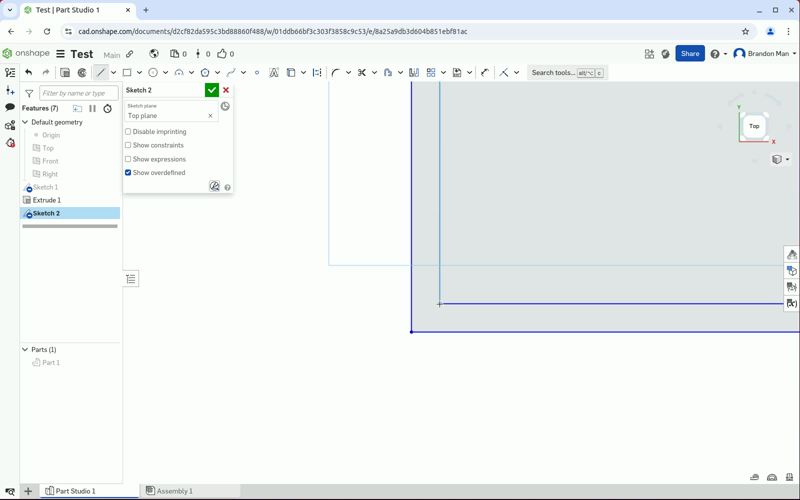
click(439, 303)
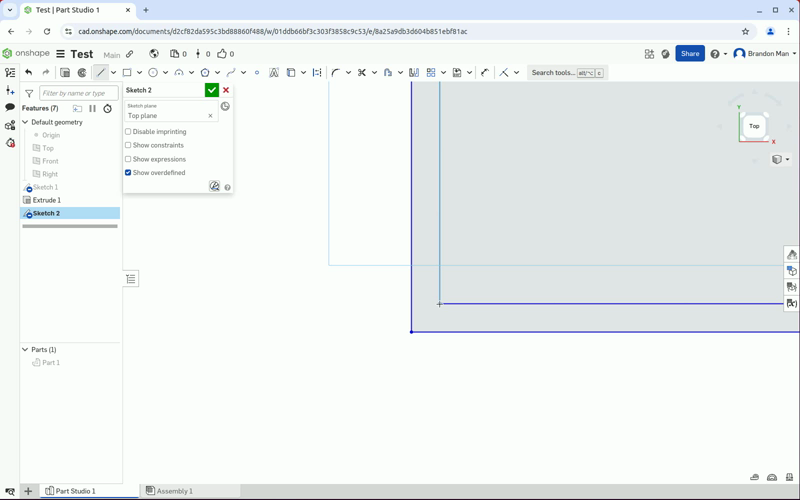
scroll(-6)
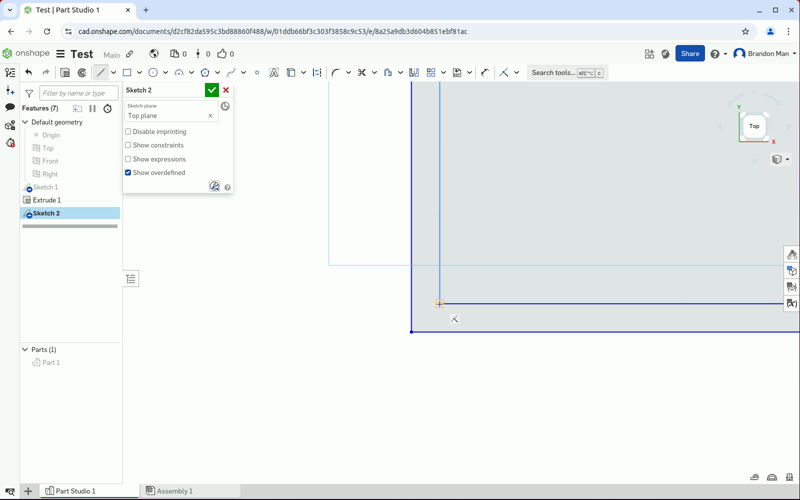
scroll(-6)
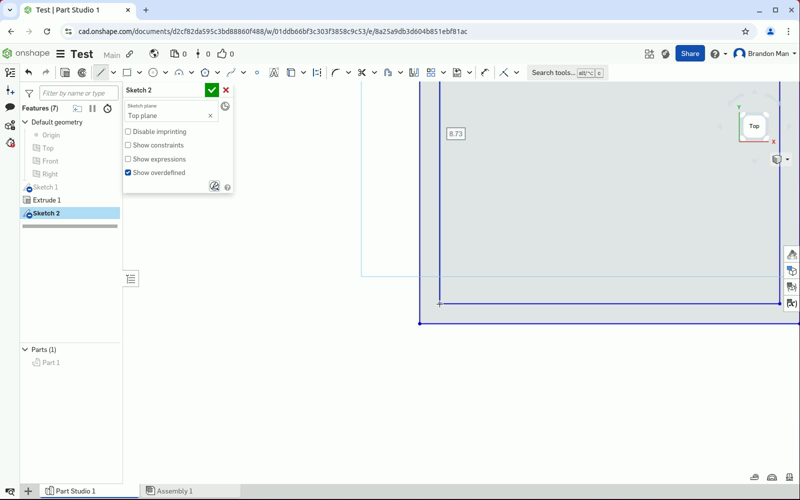
scroll(-6)
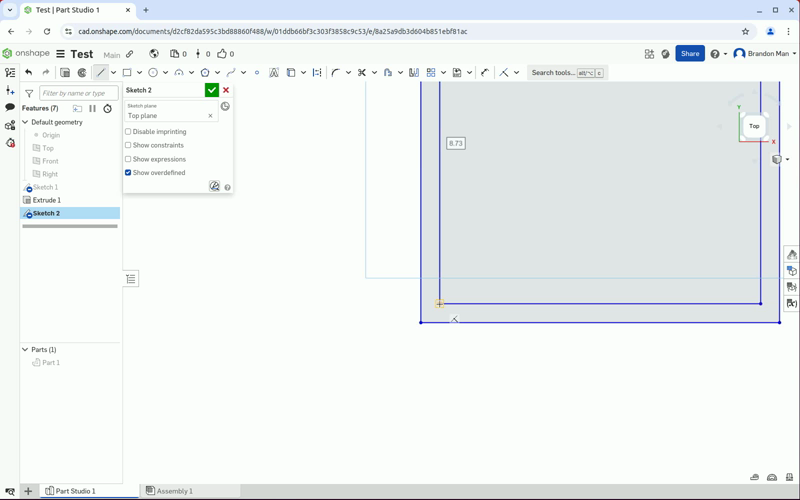
scroll(-6)
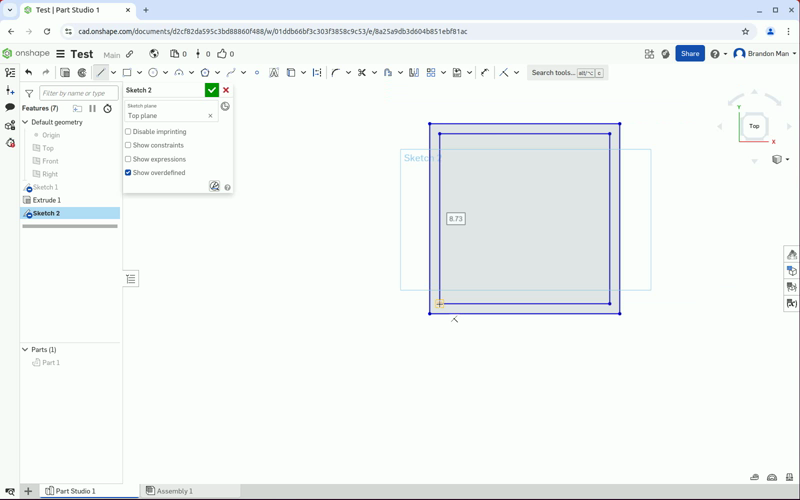
scroll(-6)
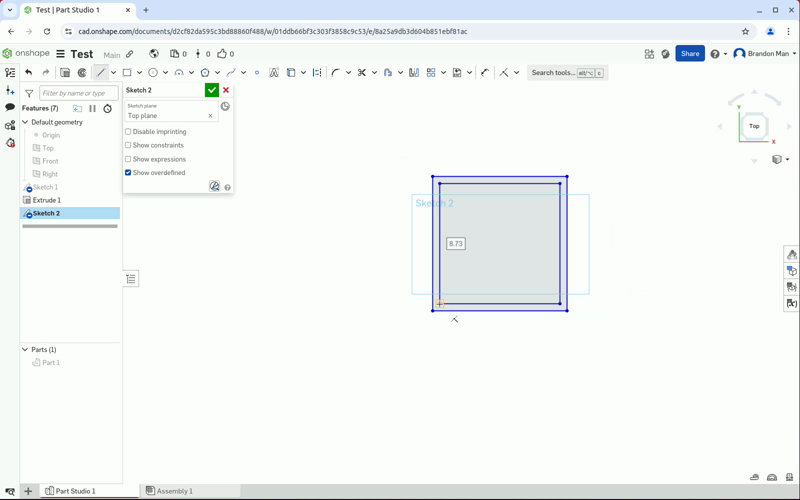
scroll(-6)
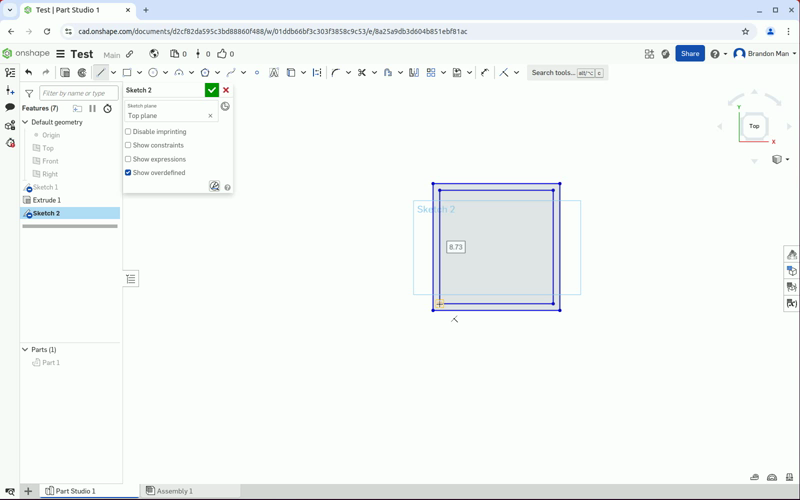
scroll(-6)
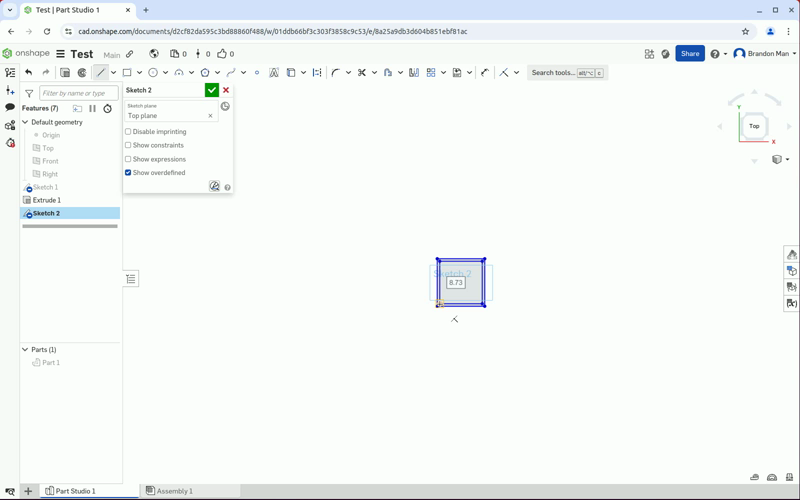
key(esc)
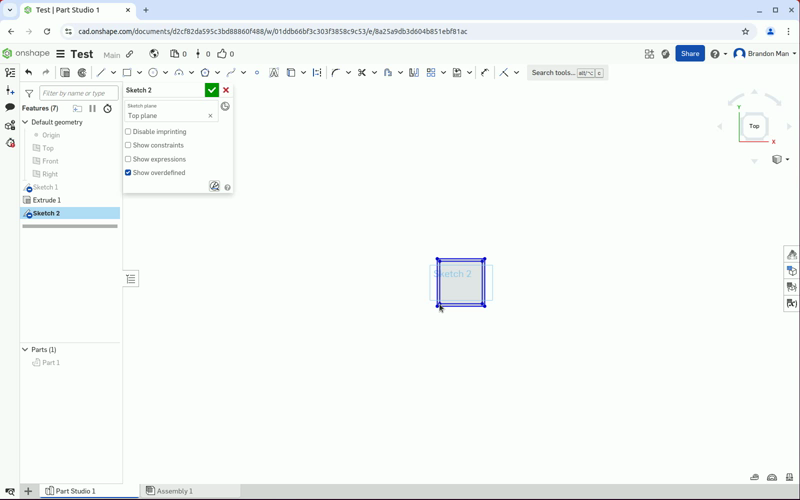
mouse_move(450, 304)
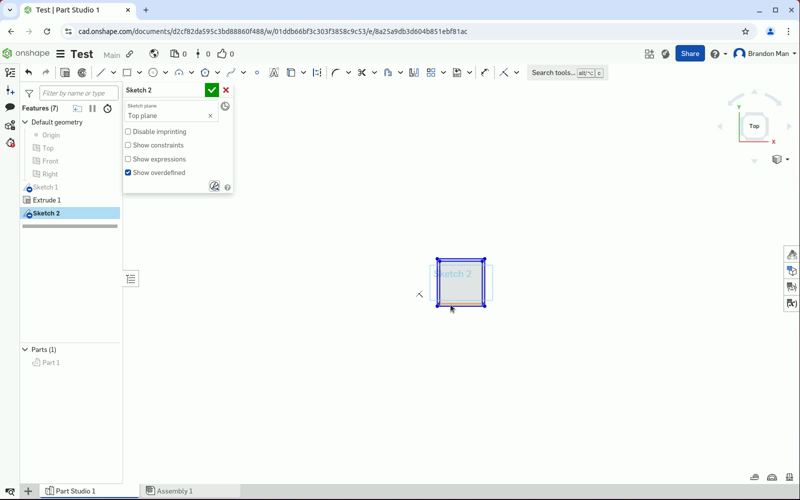
scroll(6)
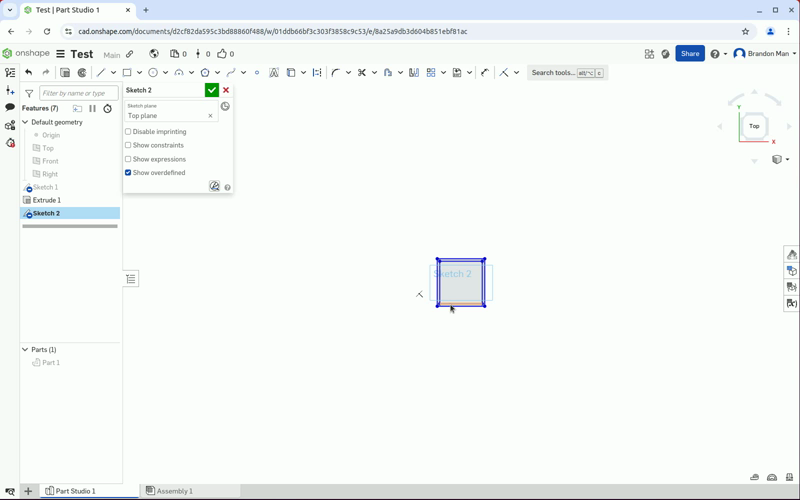
scroll(6)
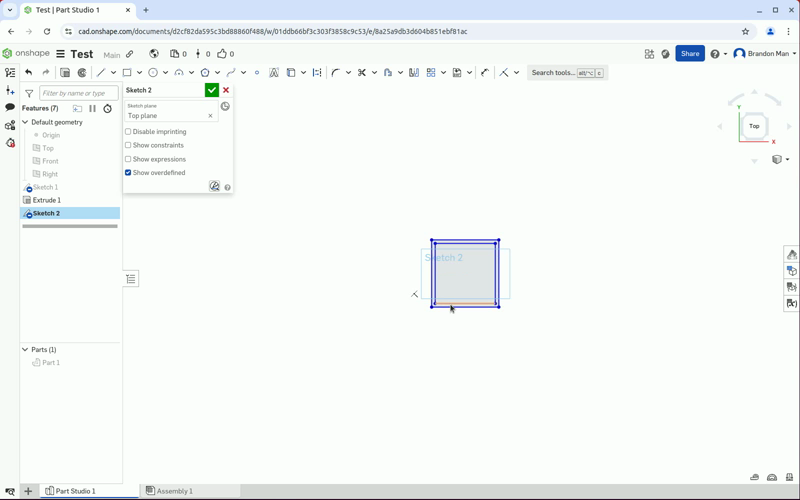
scroll(6)
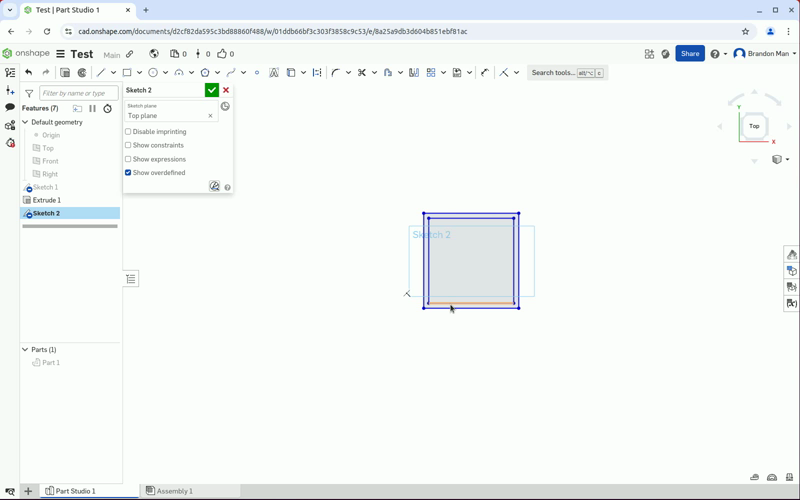
scroll(6)
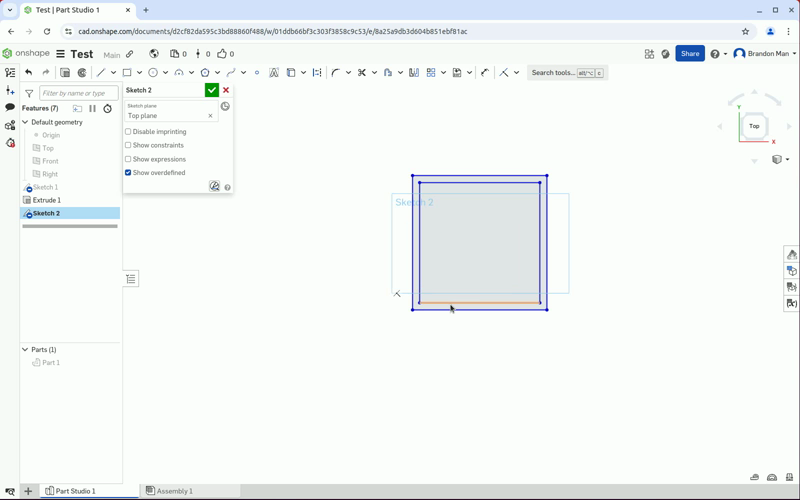
scroll(6)
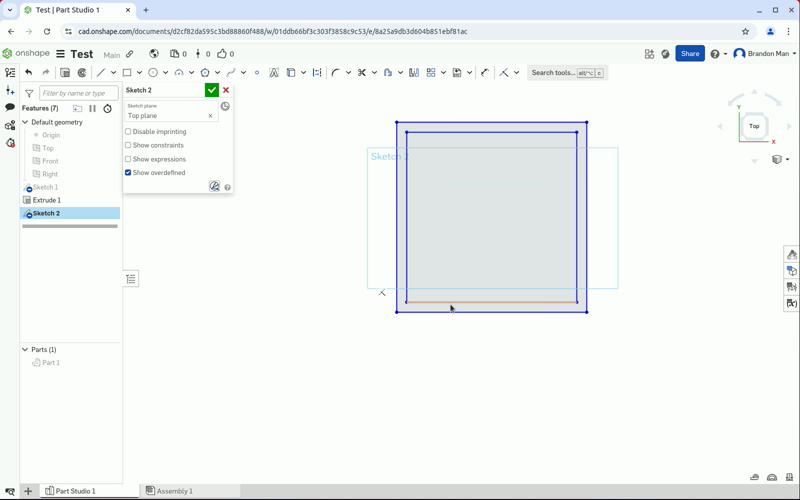
scroll(6)
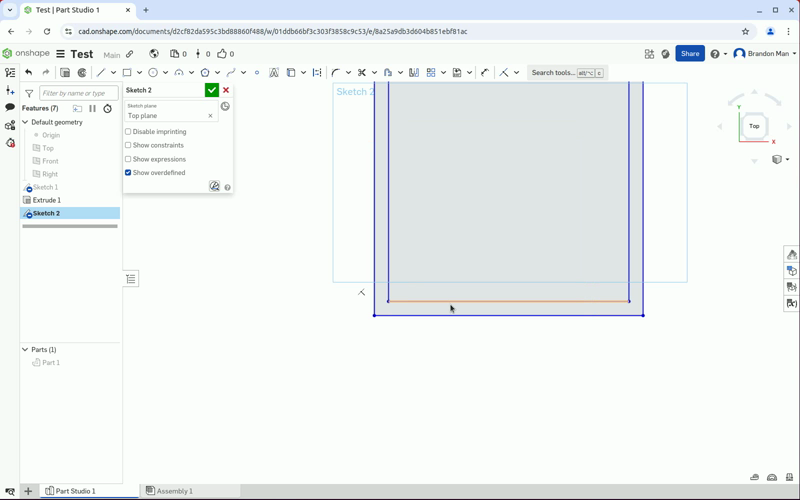
scroll(6)
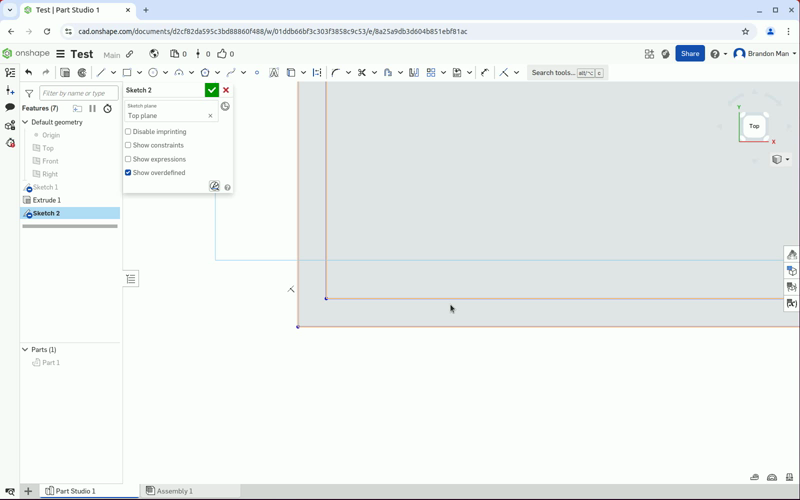
click(450, 304)
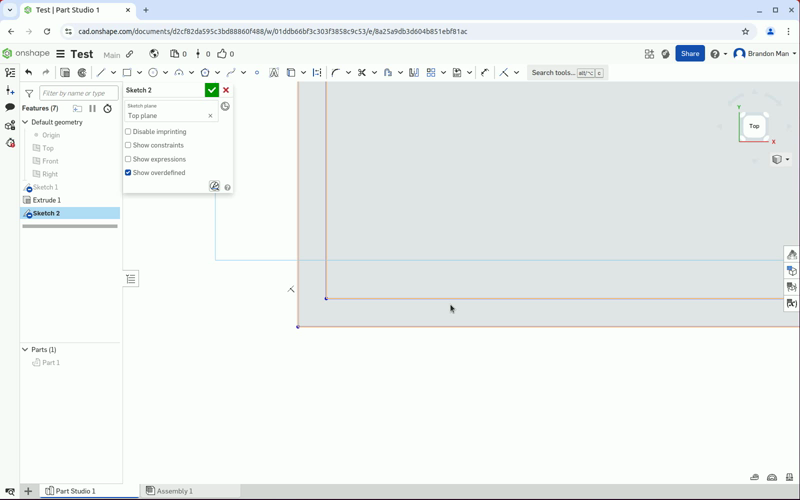
scroll(-6)
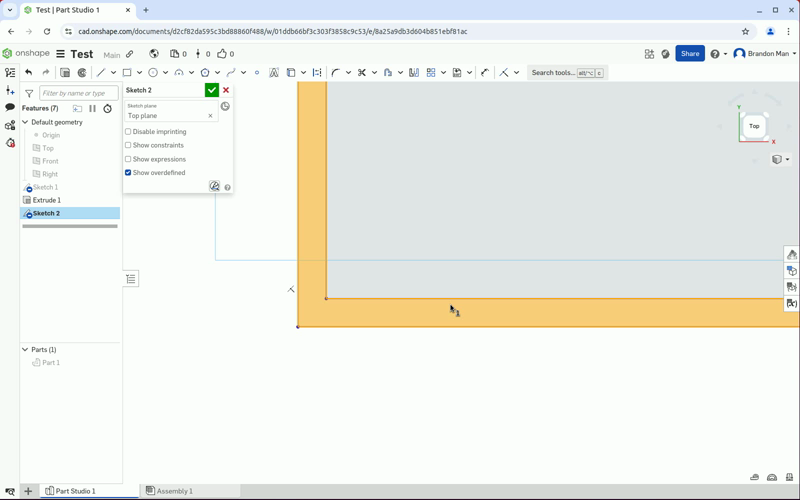
scroll(-6)
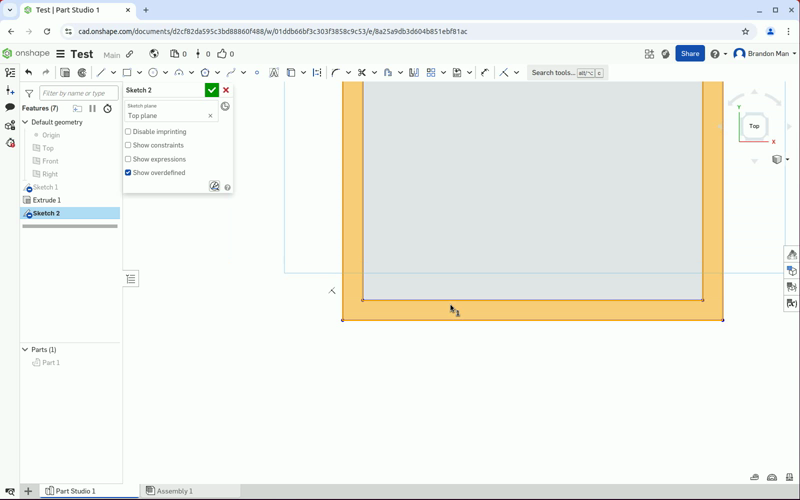
scroll(-6)
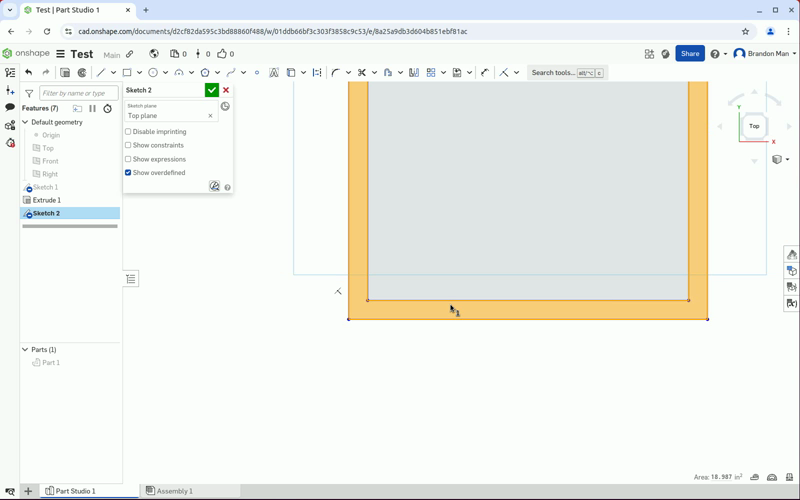
scroll(-6)
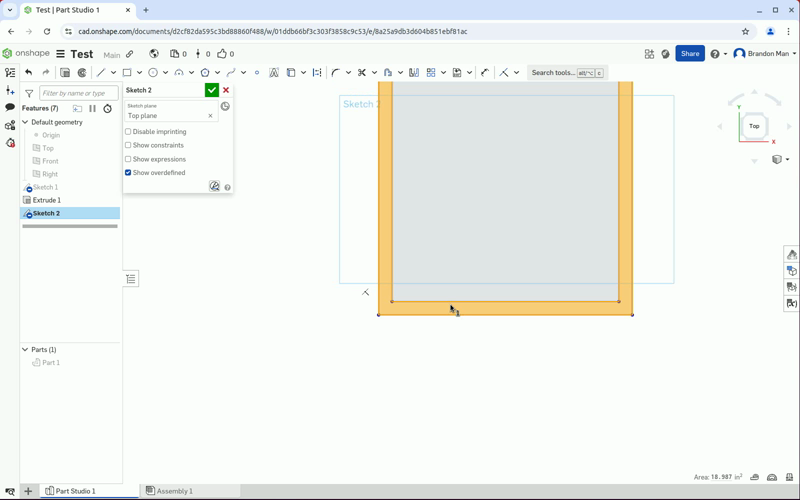
scroll(-6)
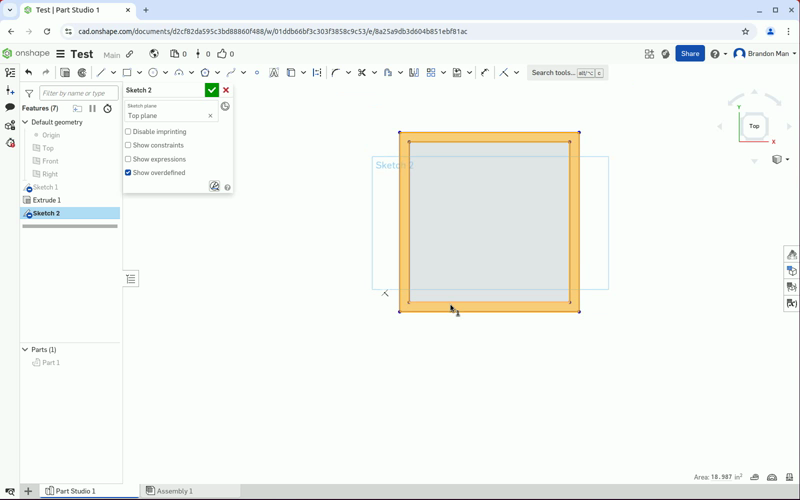
scroll(-6)
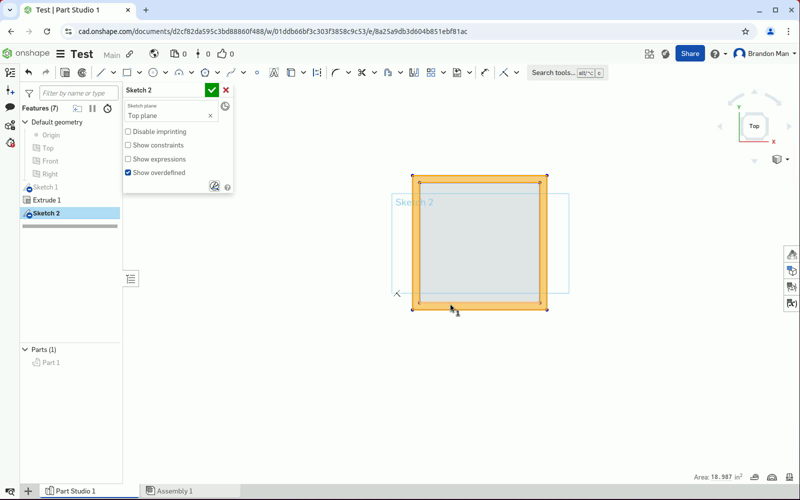
scroll(-6)
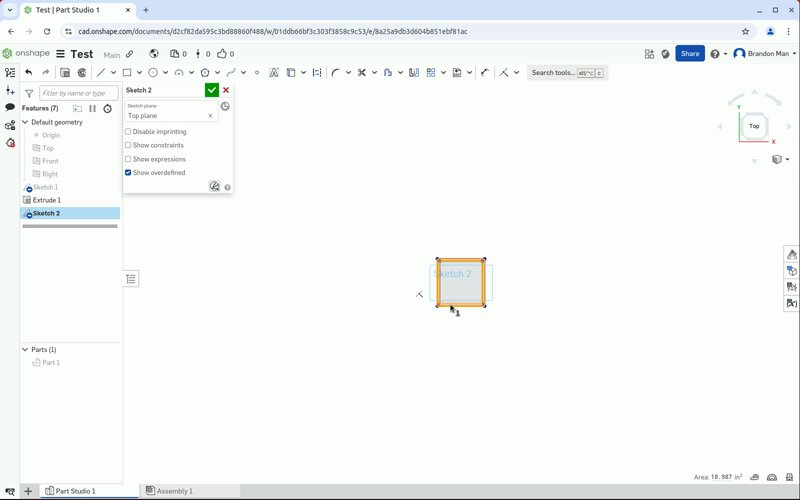
mouse_move(73, 352)
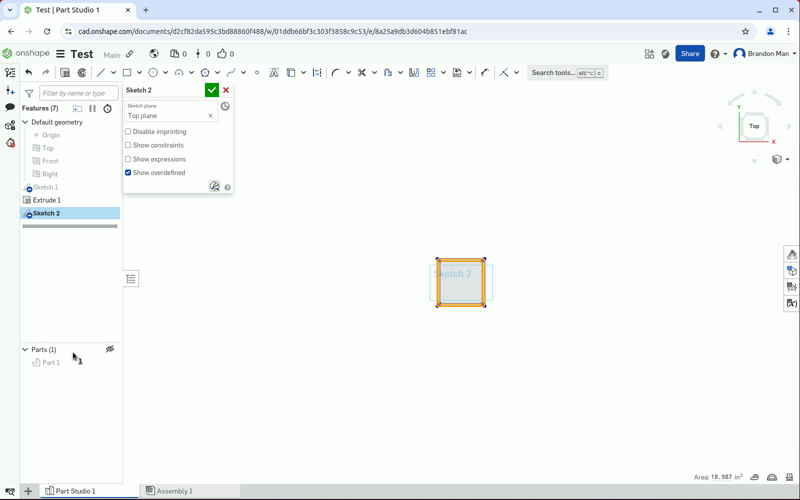
key(shift+y)
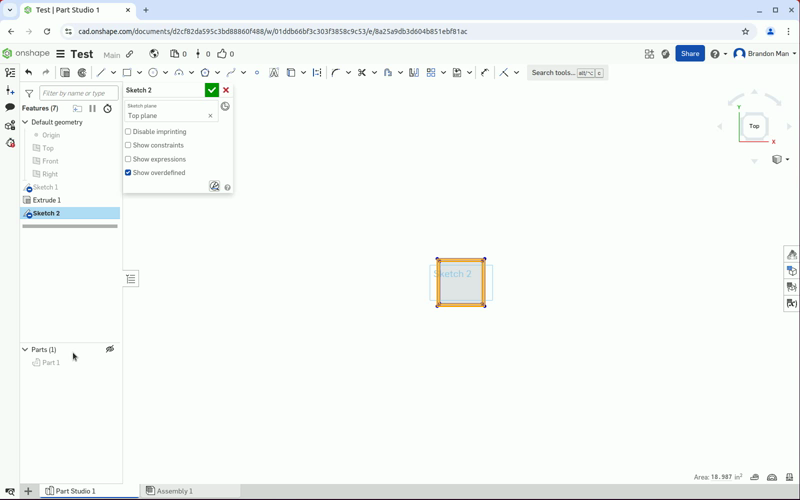
key(shift+e)
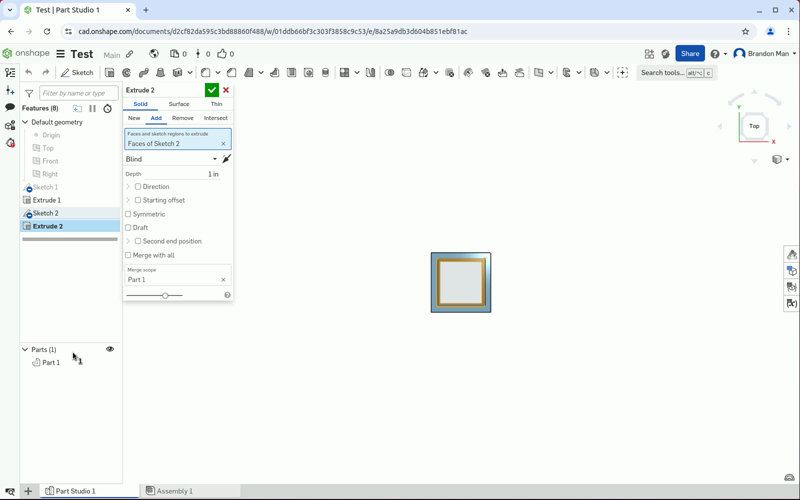
mouse_move(143, 106)
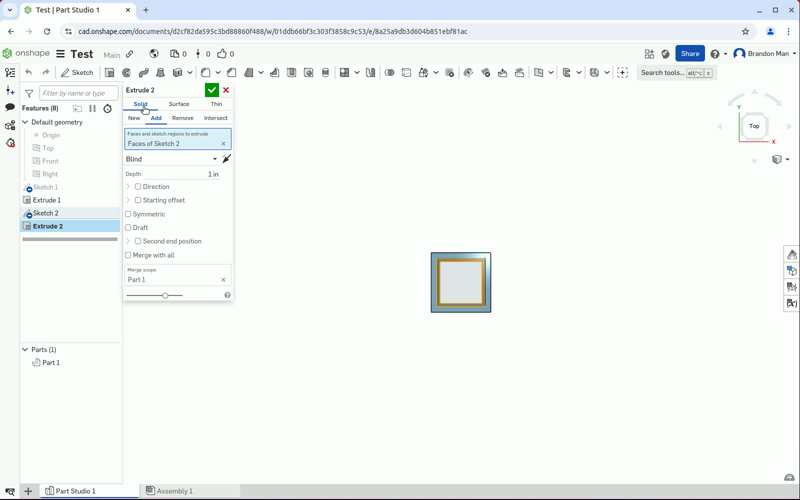
click(143, 106)
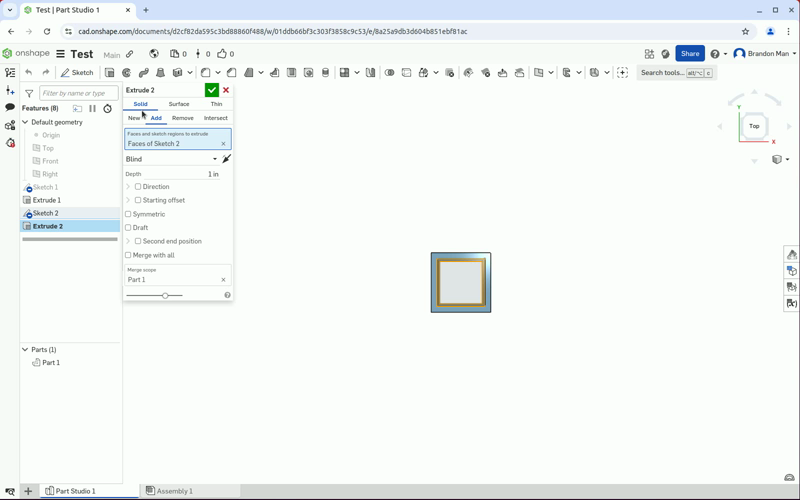
mouse_move(137, 120)
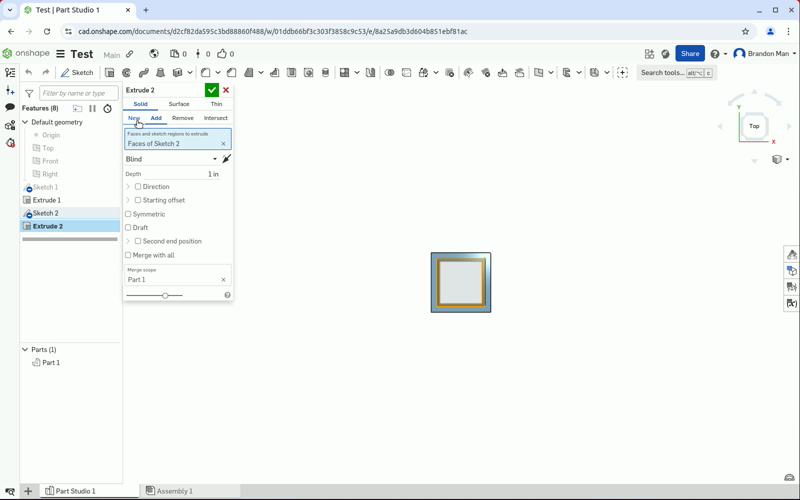
click(137, 120)
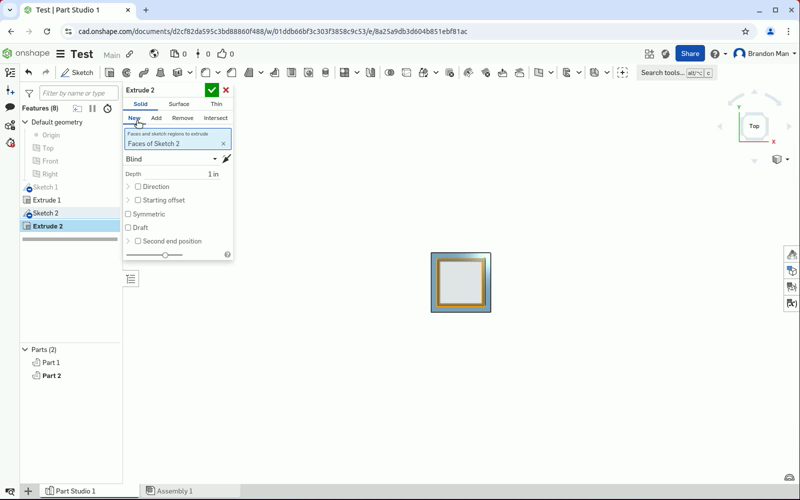
key(tab, 4)
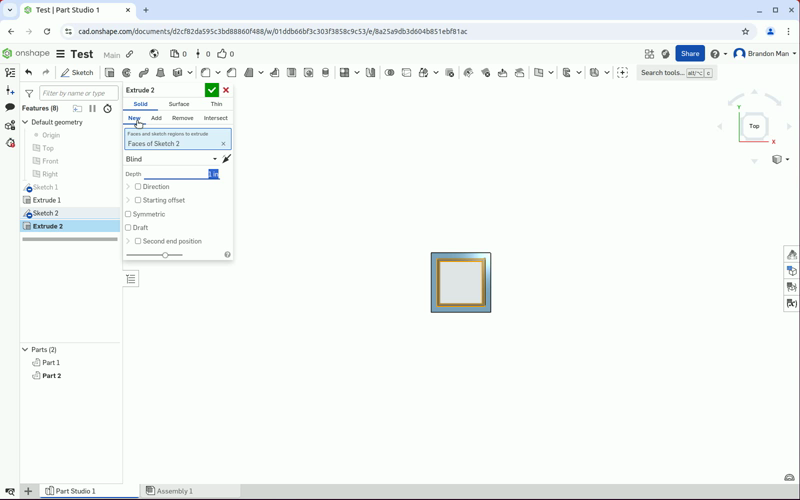
text(0.722)
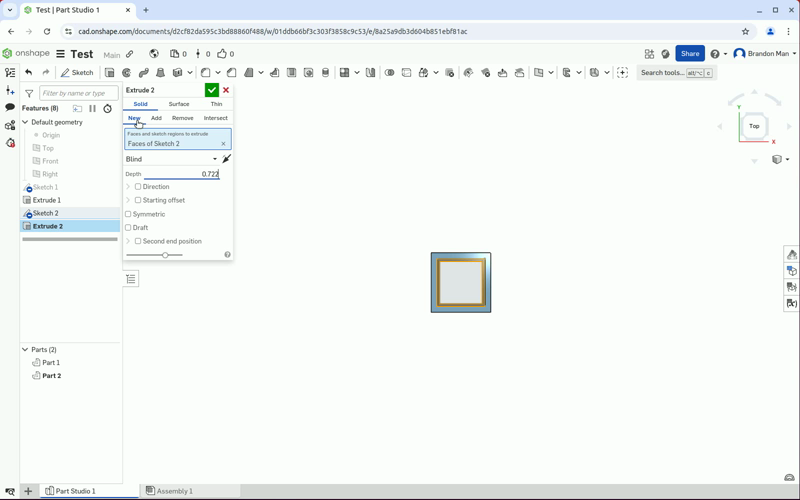
key(enter)
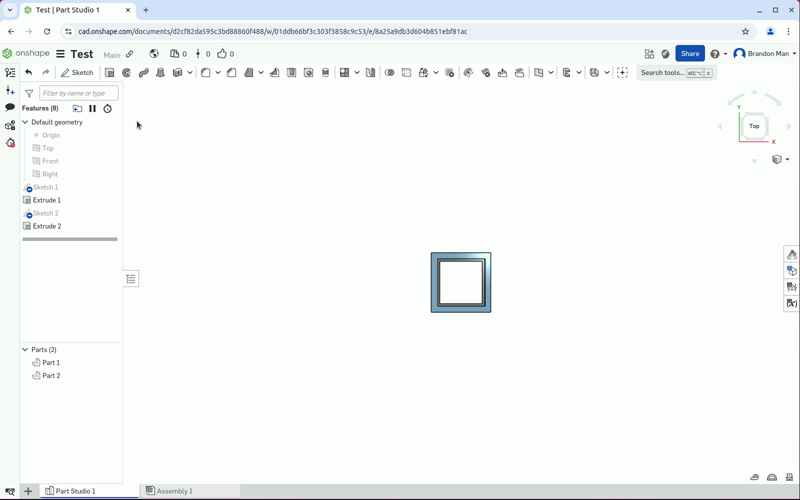
key(shift+h)
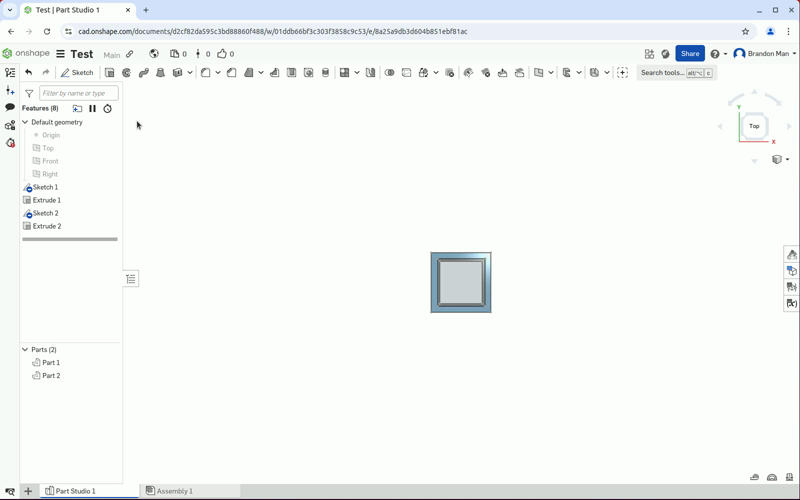
key(shift+h)
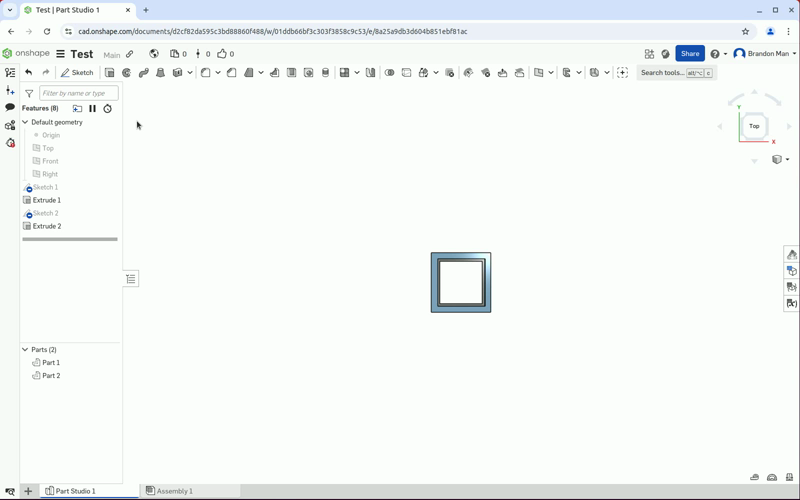
mouse_move(73, 189)
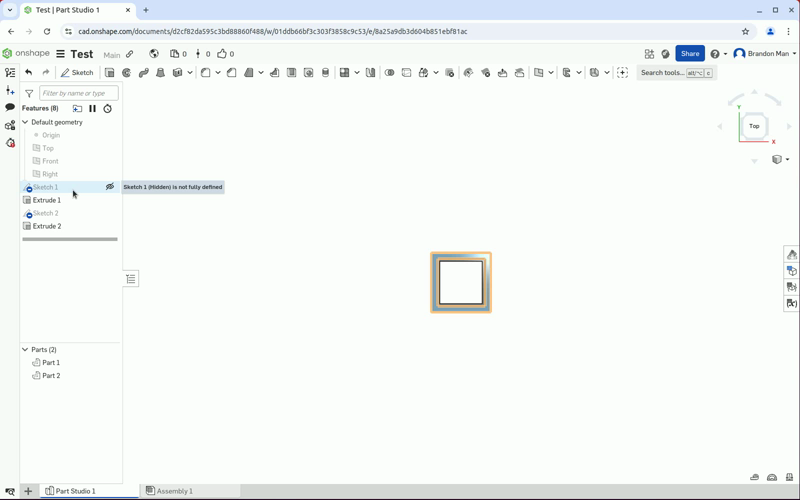
click(73, 189)
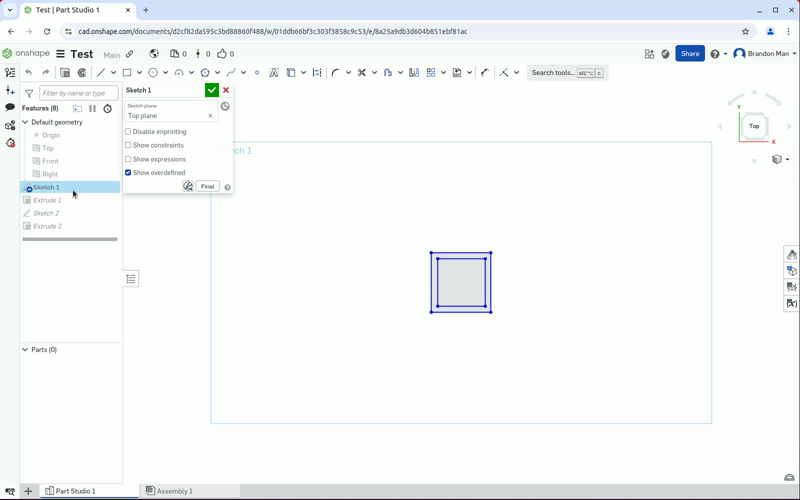
mouse_move(229, 92)
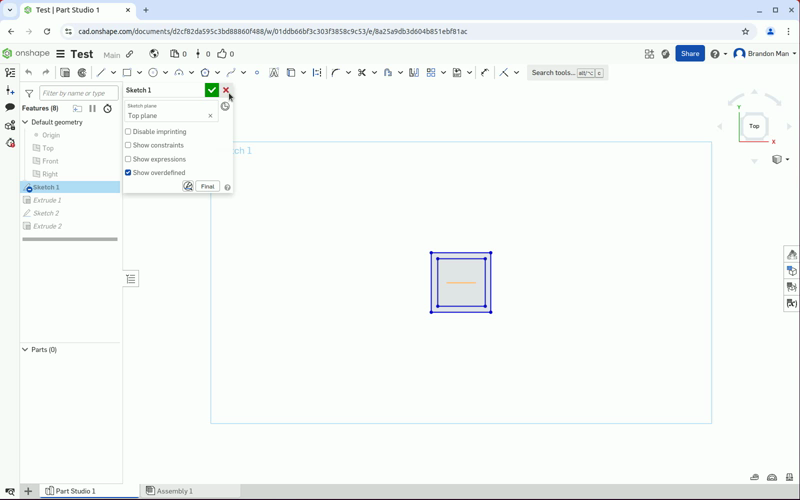
click(229, 92)
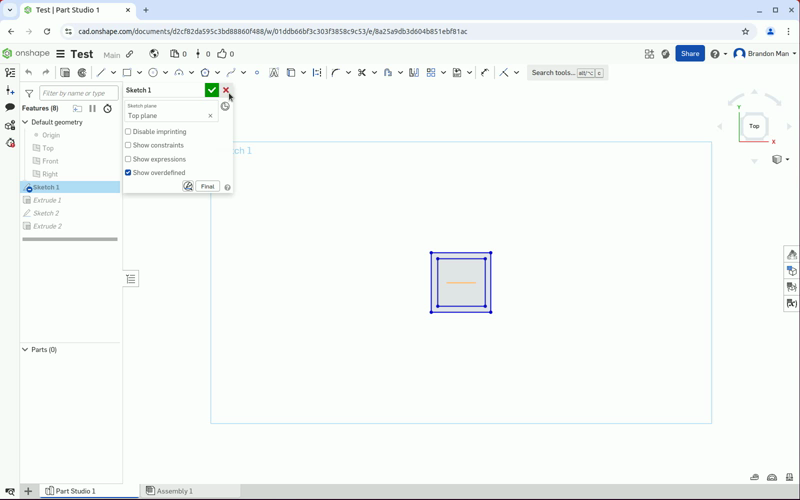
key(shift+s)
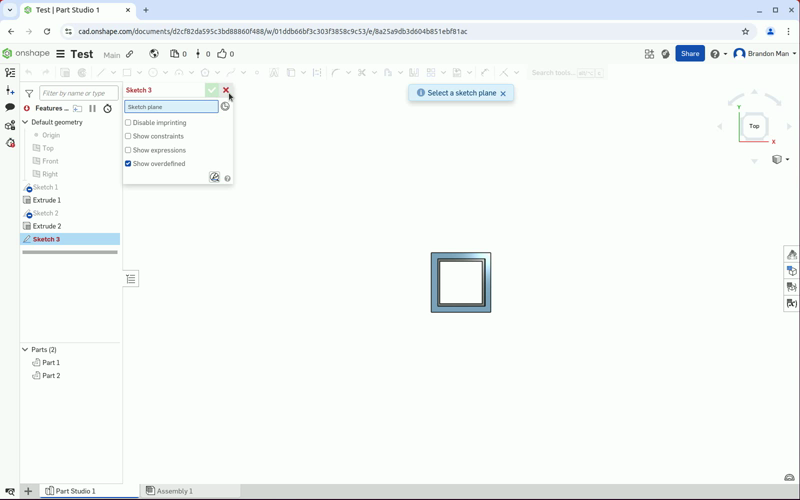
mouse_move(73, 150)
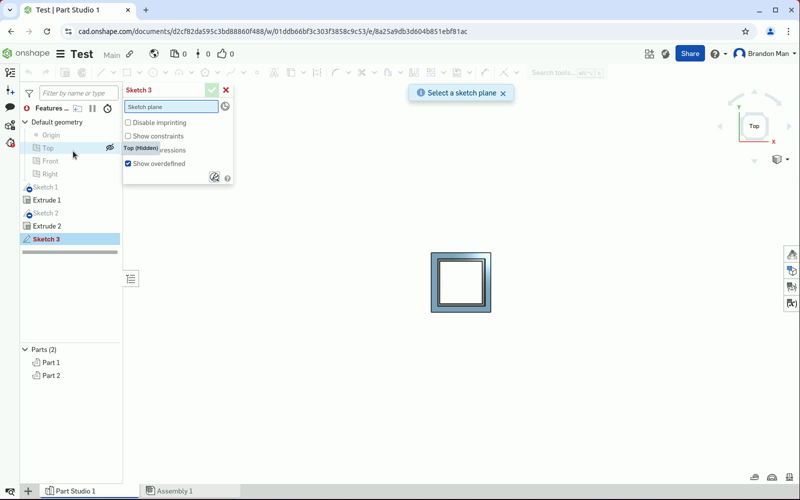
click(73, 150)
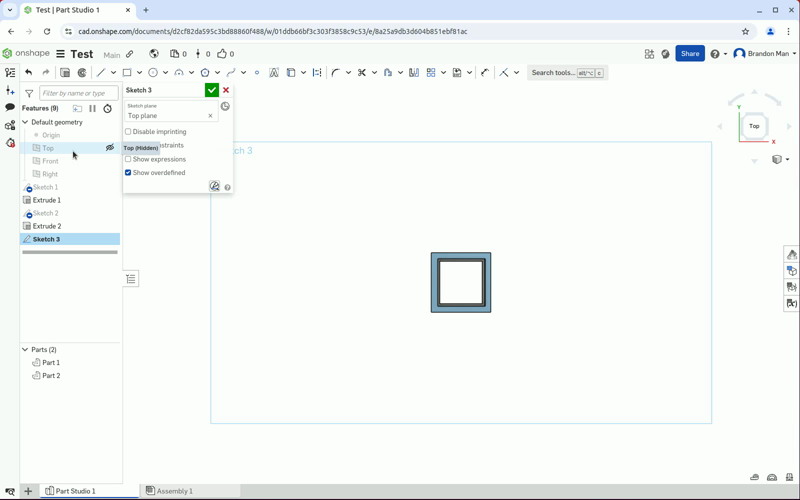
mouse_move(73, 352)
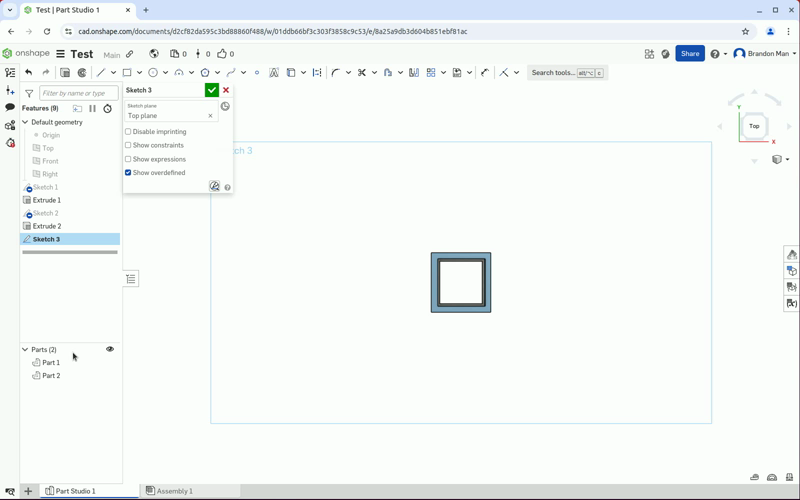
key(y)
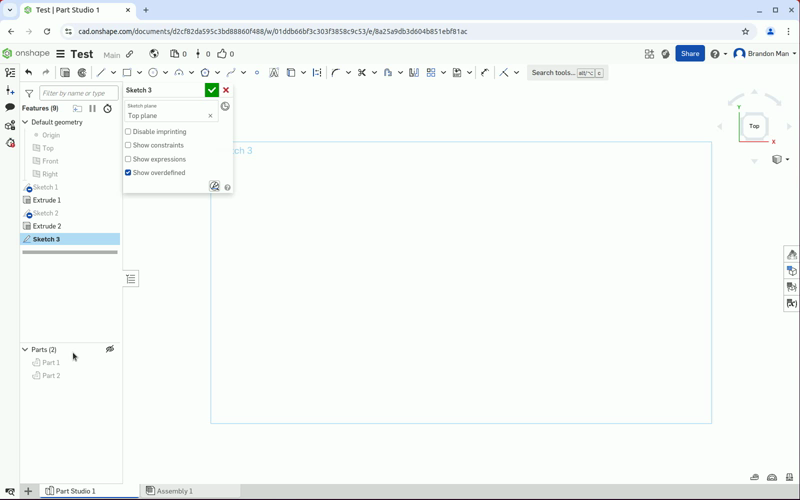
key(l)
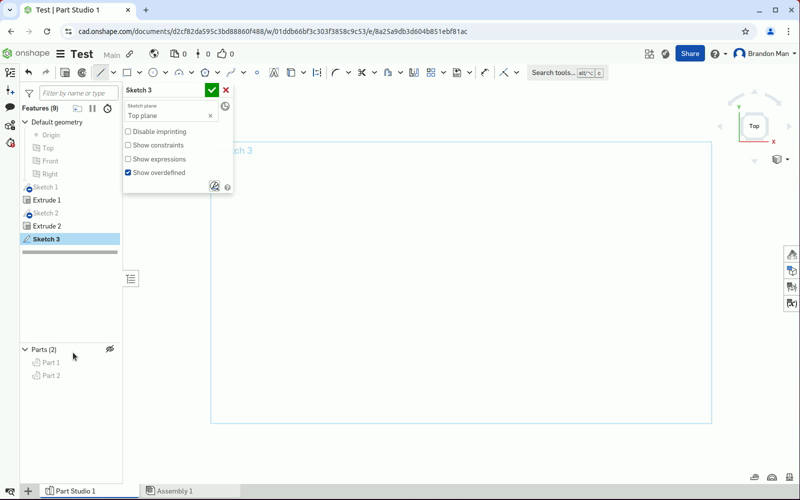
key_down(shift)
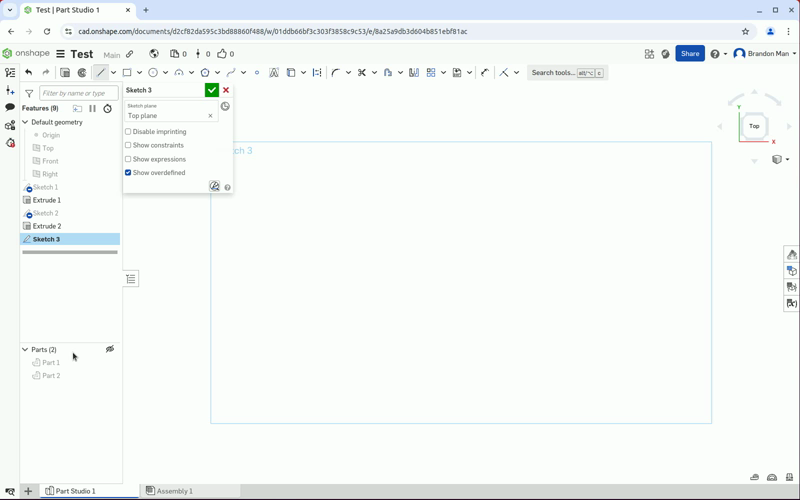
mouse_move(439, 304)
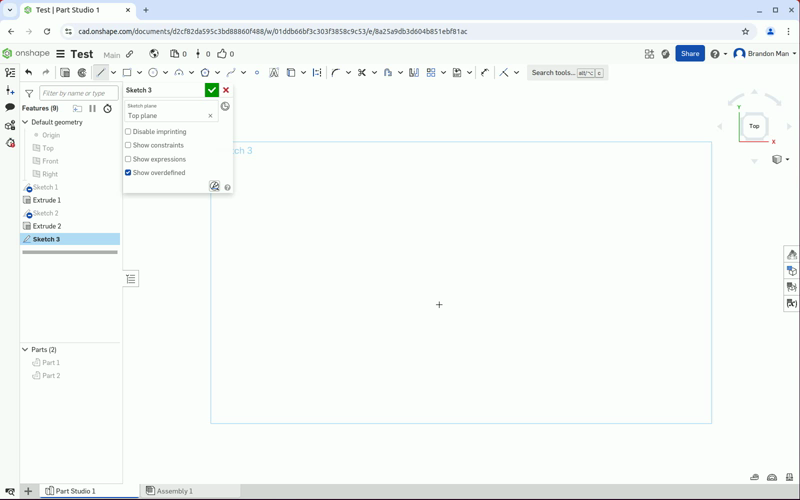
click(439, 304)
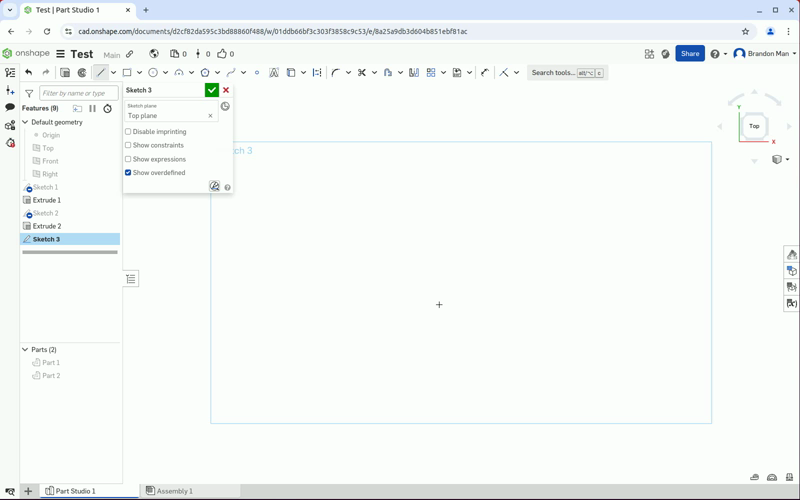
key_up(shift)
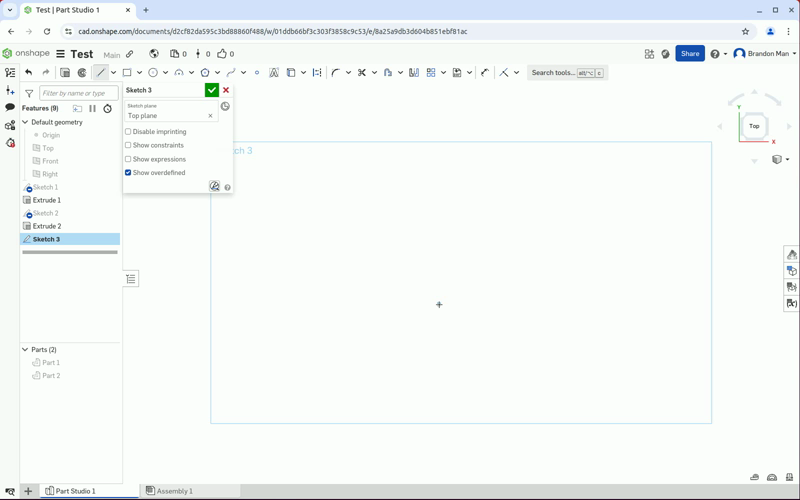
key_down(shift)
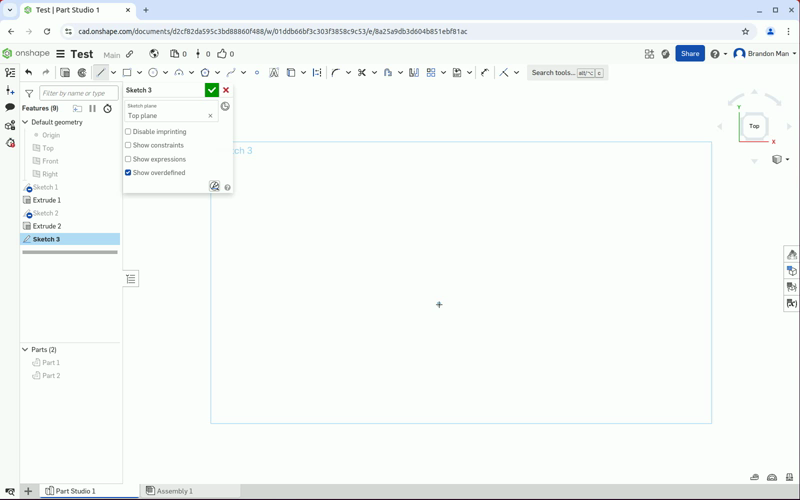
mouse_move(469, 304)
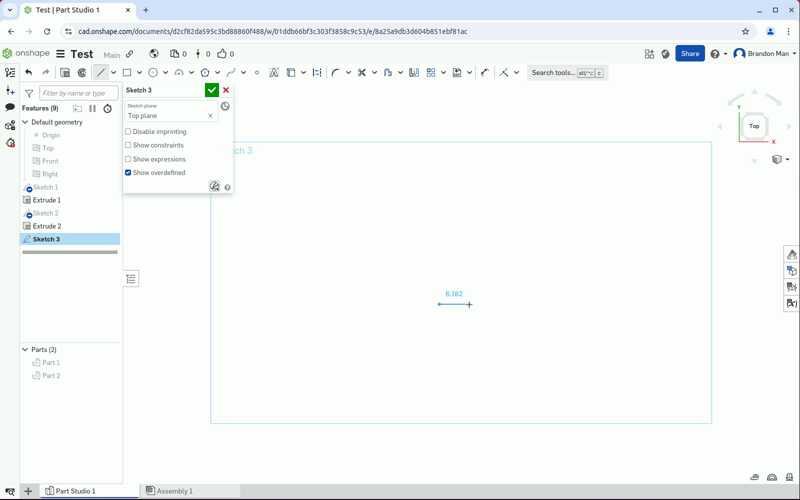
mouse_move(482, 304)
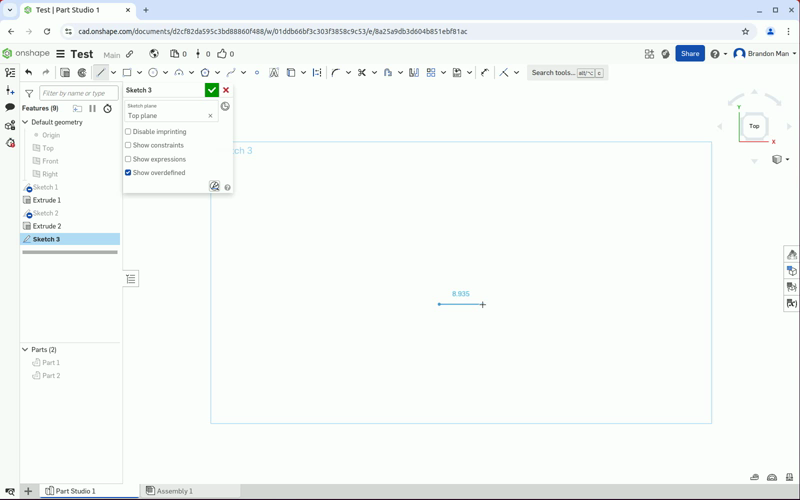
click(482, 304)
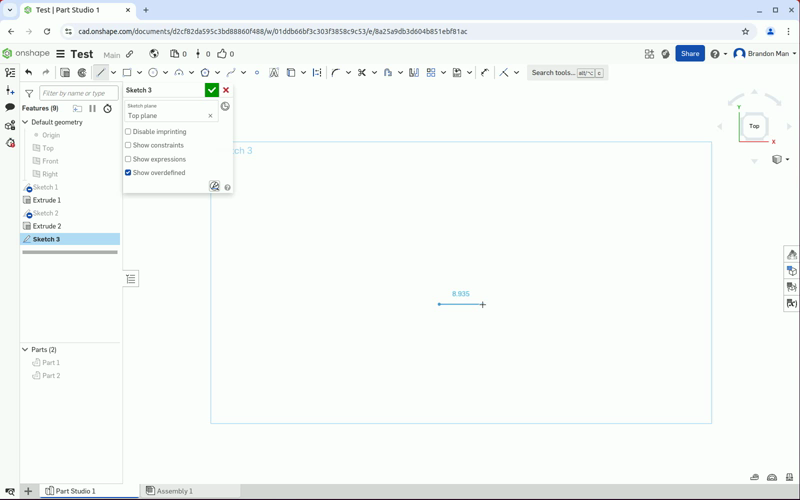
key_up(shift)
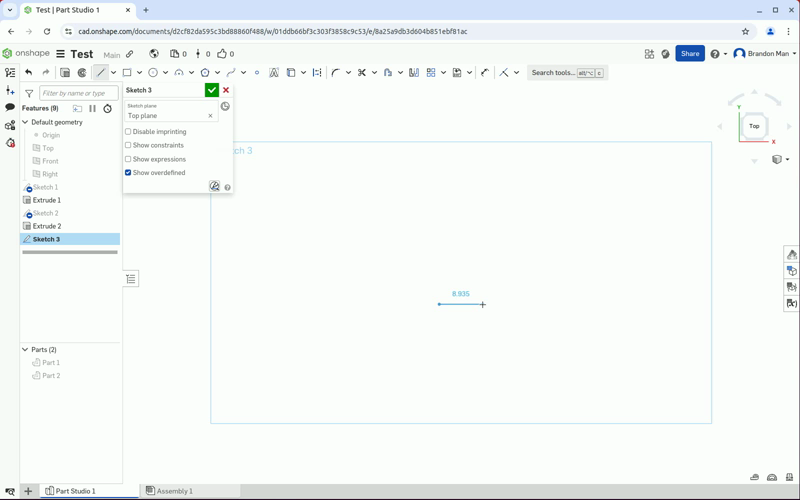
key_down(shift)
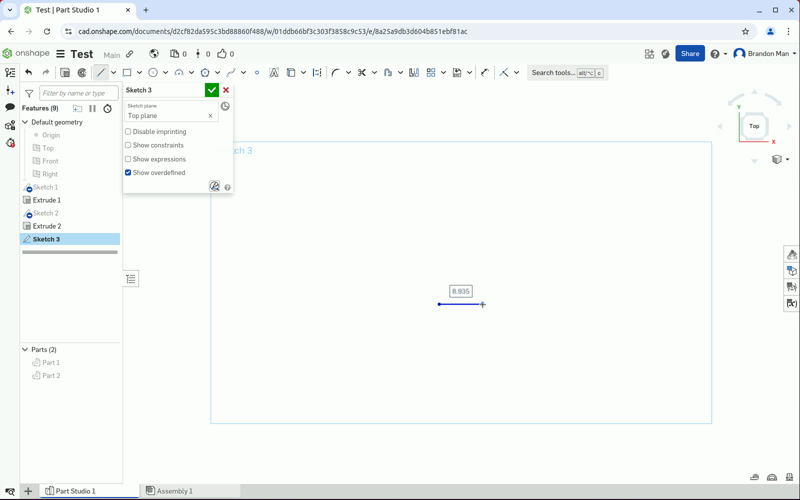
mouse_move(512, 304)
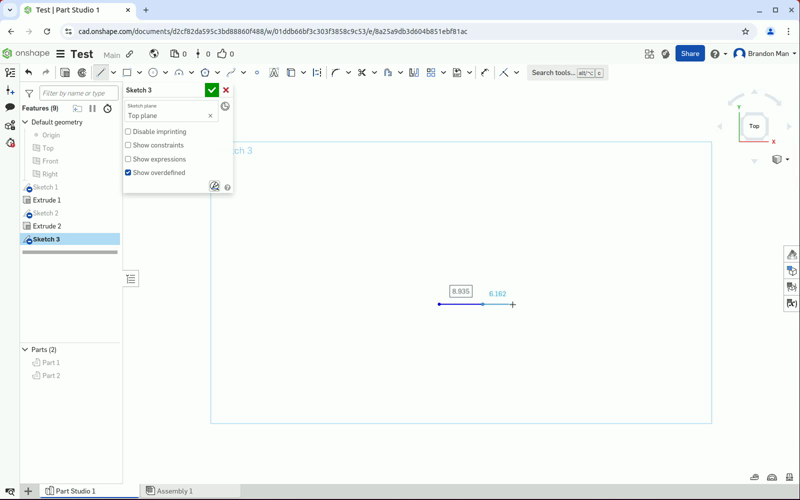
mouse_move(482, 261)
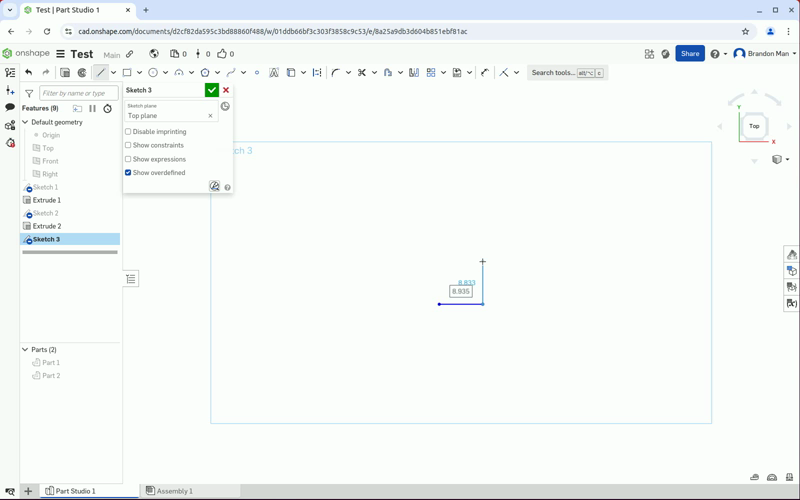
click(482, 261)
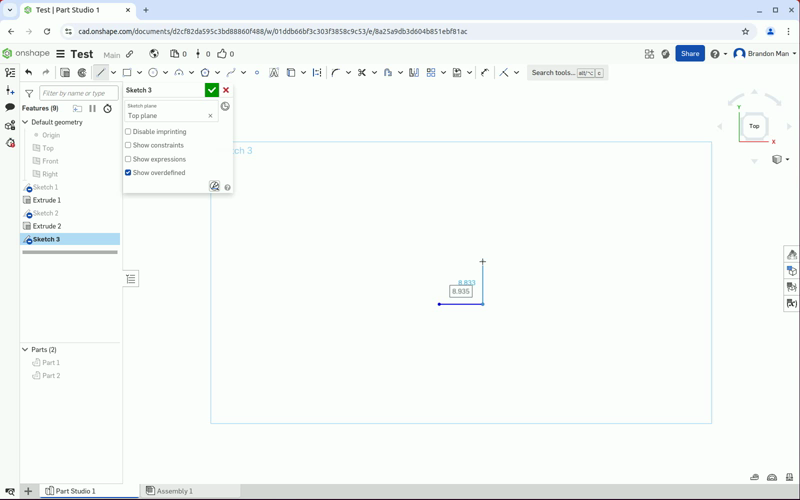
key_up(shift)
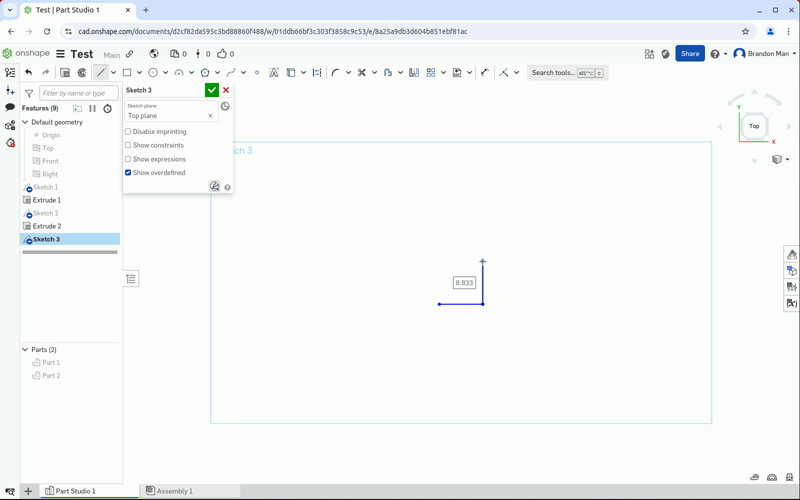
key_down(shift)
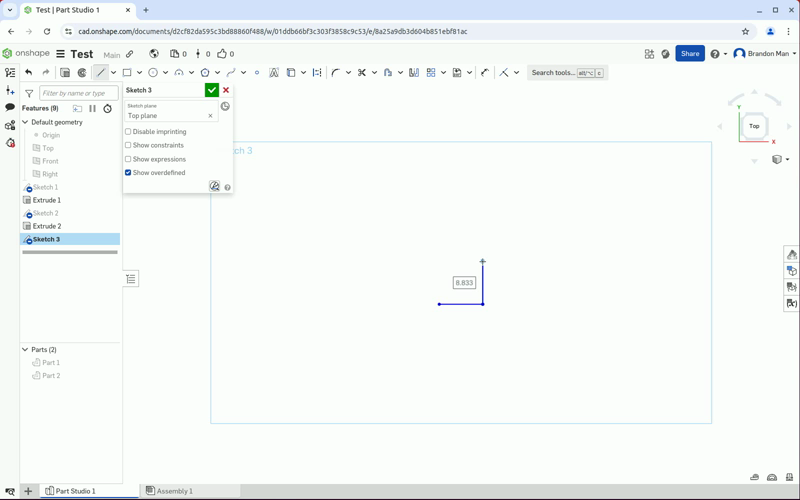
mouse_move(512, 261)
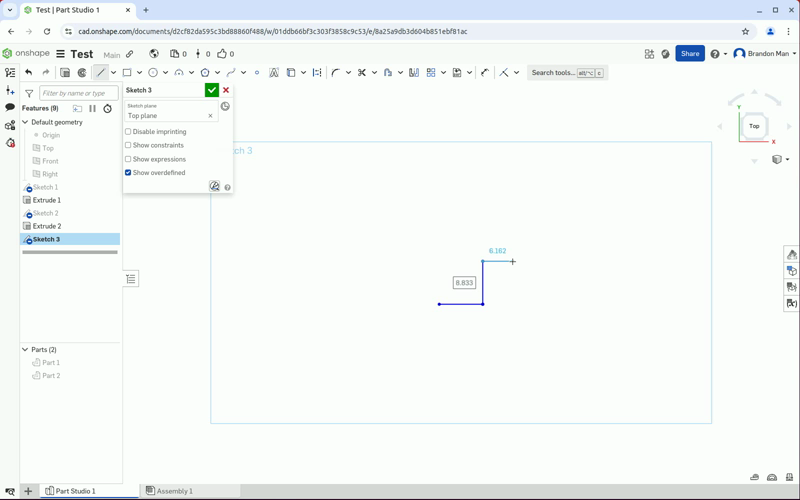
mouse_move(439, 261)
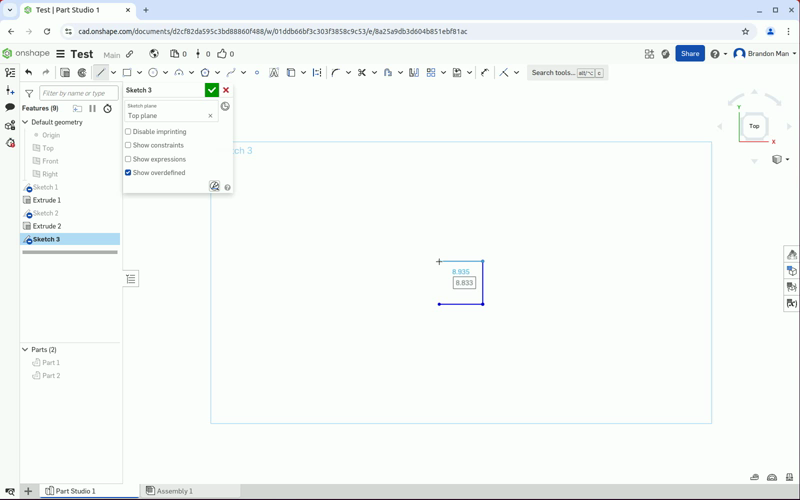
click(439, 261)
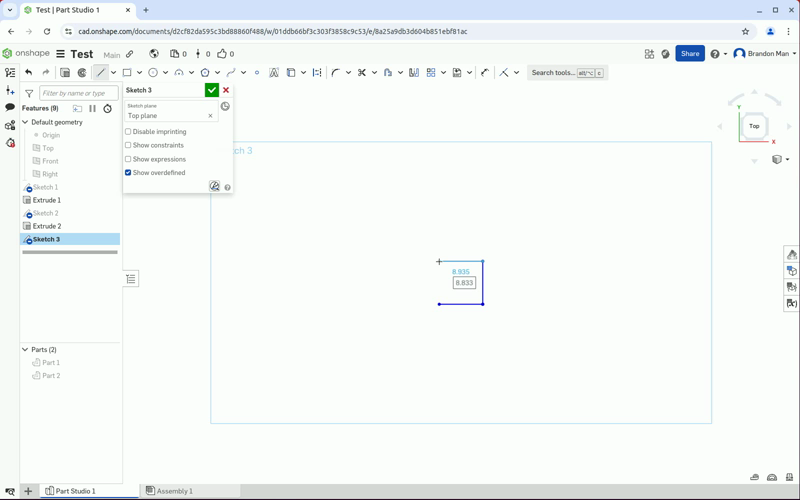
key_up(shift)
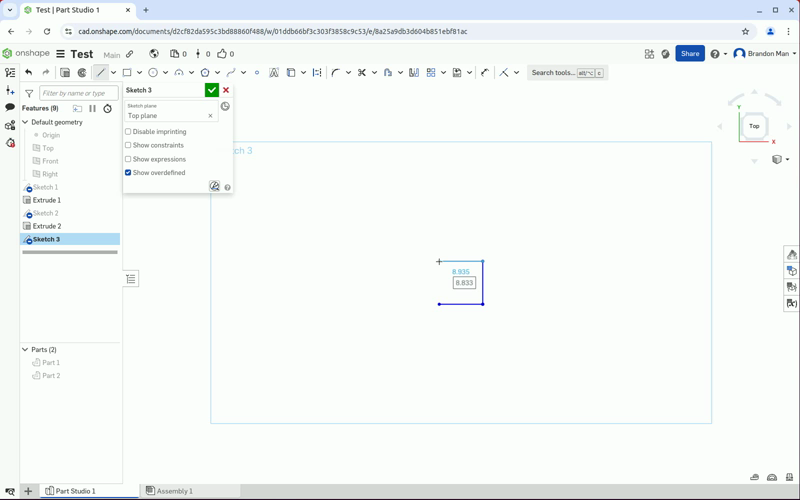
mouse_move(469, 261)
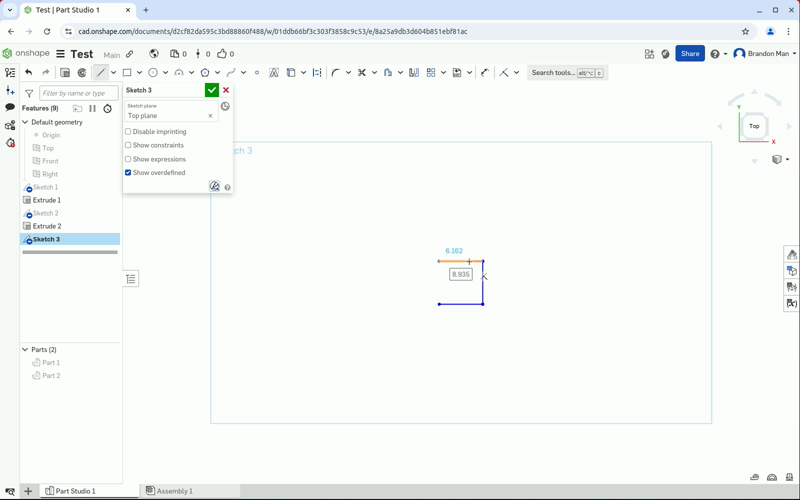
key_down(shift)
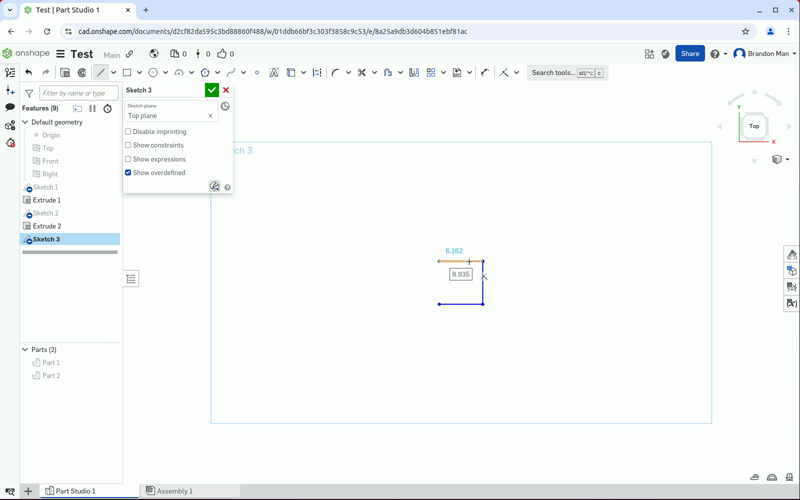
mouse_move(439, 304)
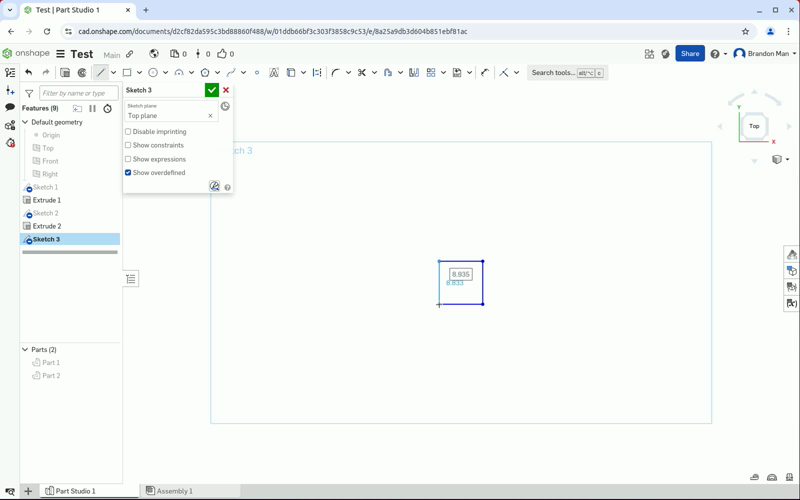
key_up(shift)
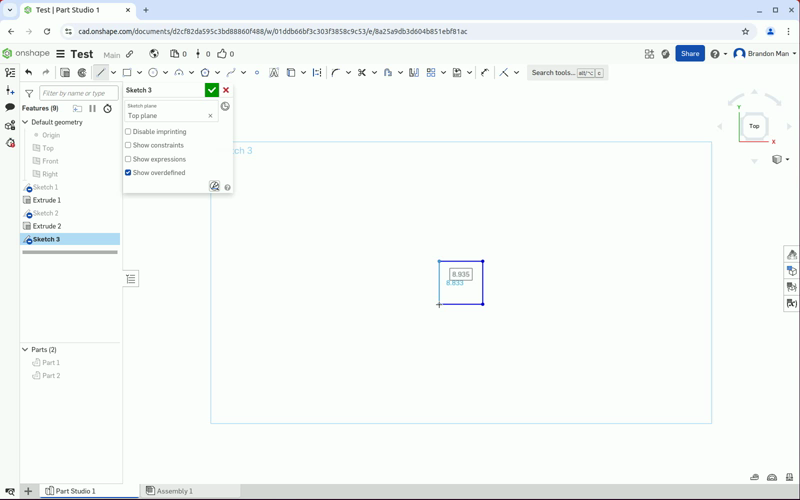
click(439, 304)
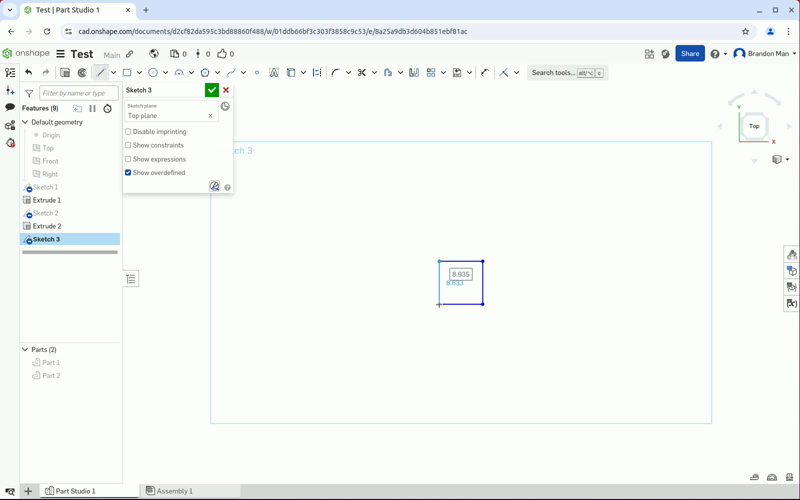
key(esc)
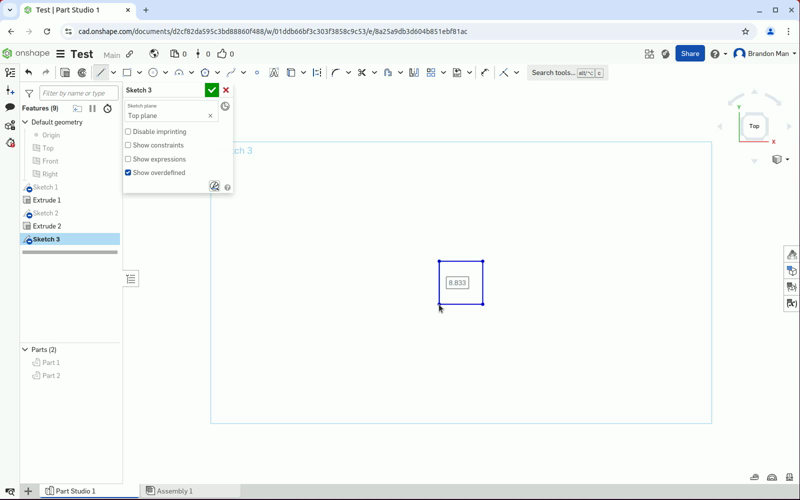
mouse_move(452, 302)
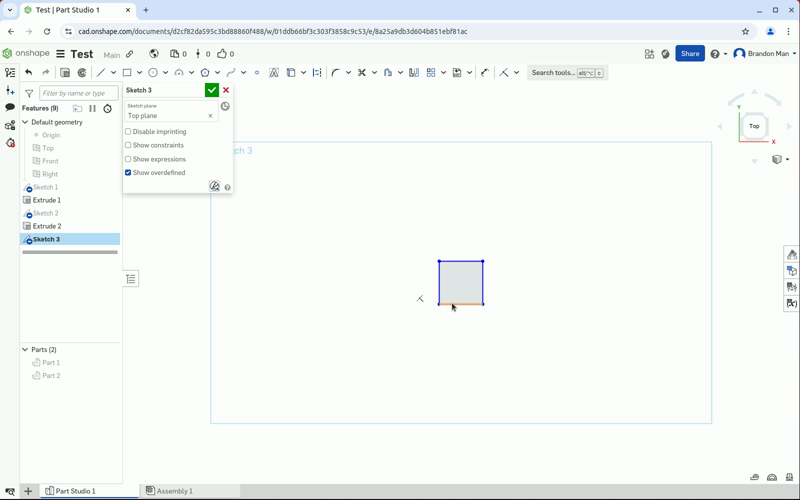
click(452, 302)
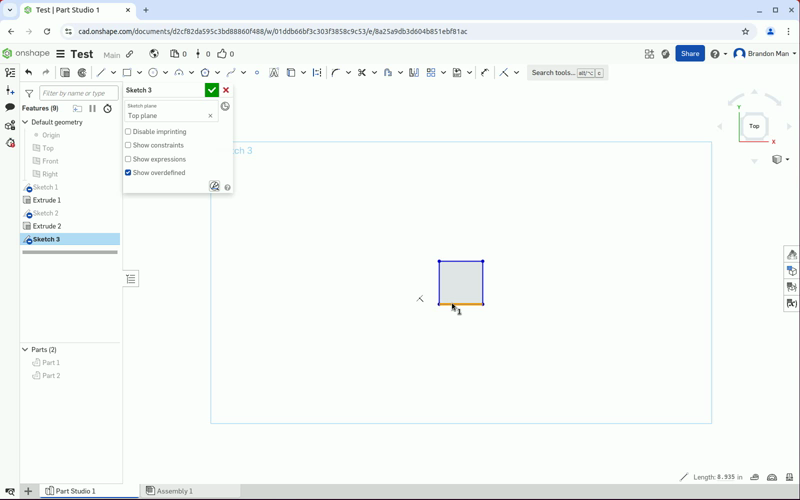
mouse_move(73, 352)
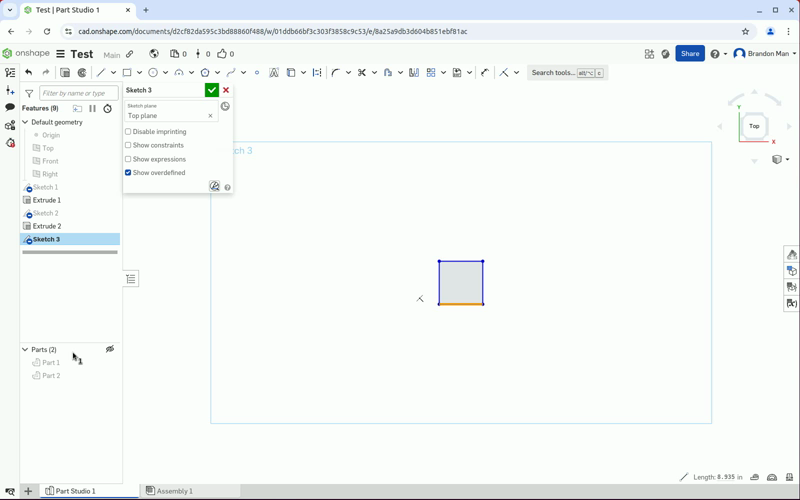
key(shift+y)
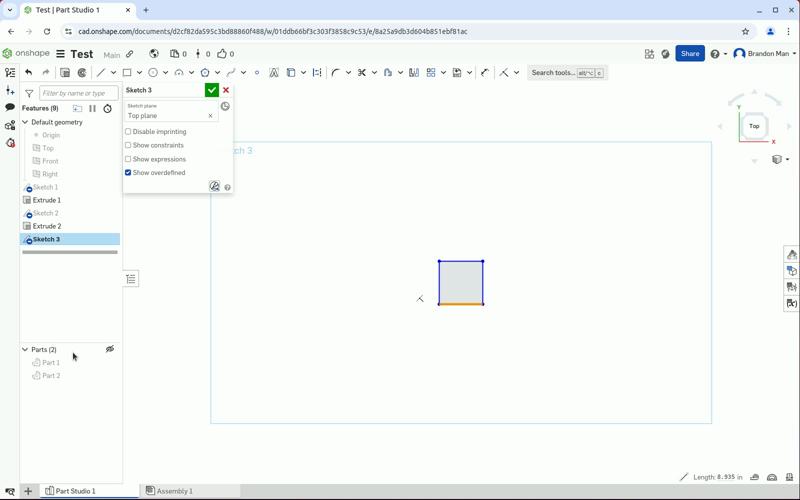
key(shift+e)
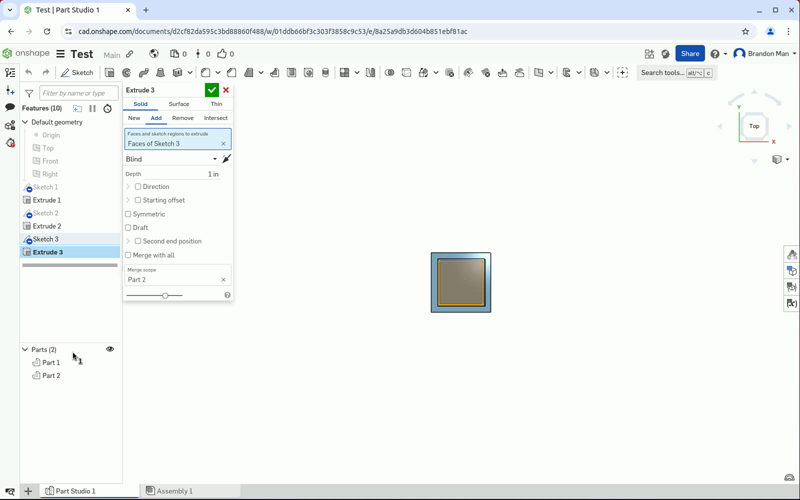
mouse_move(143, 106)
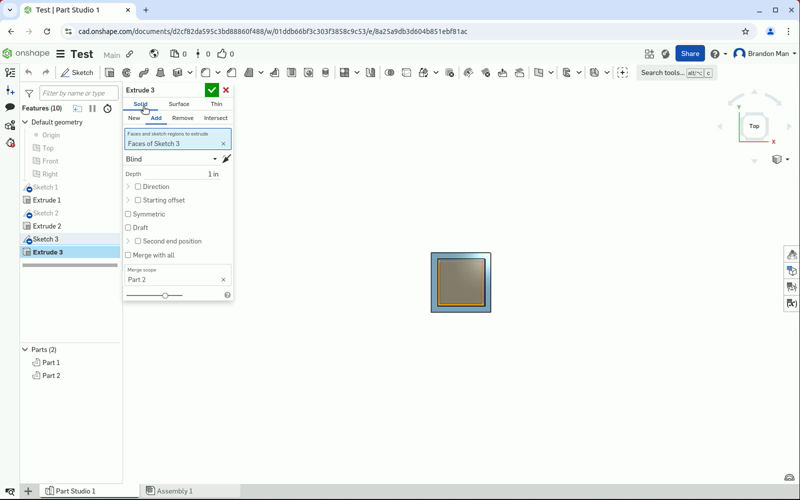
click(143, 106)
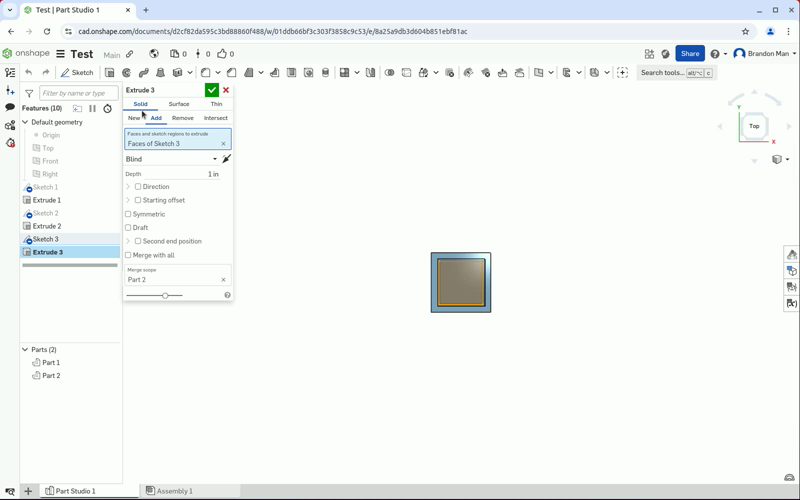
mouse_move(137, 120)
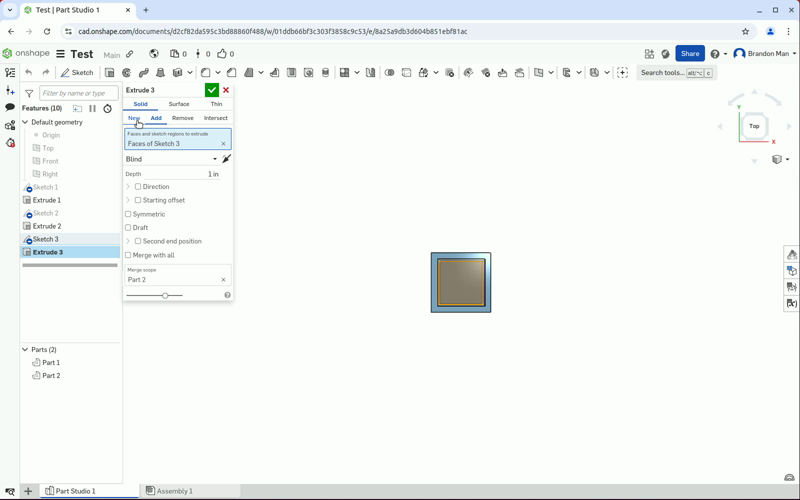
click(137, 120)
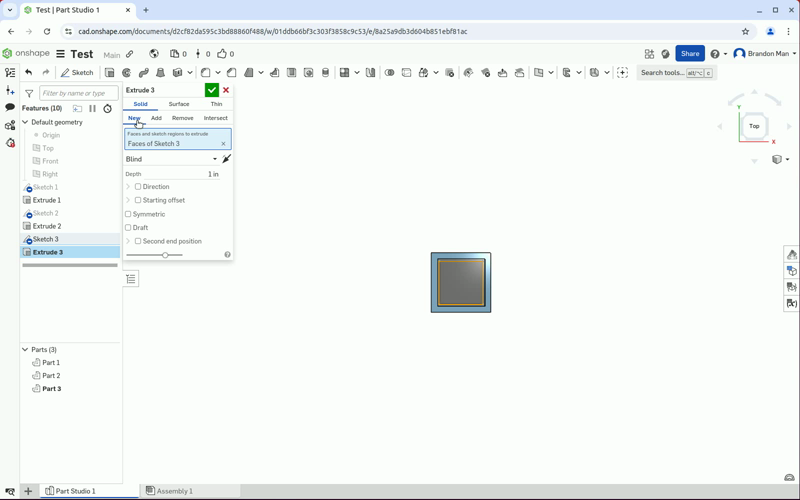
key(tab, 4)
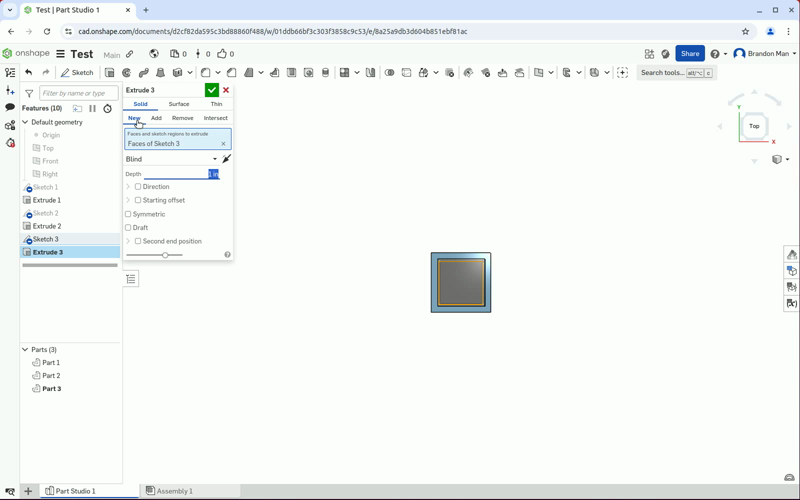
text(0.722)
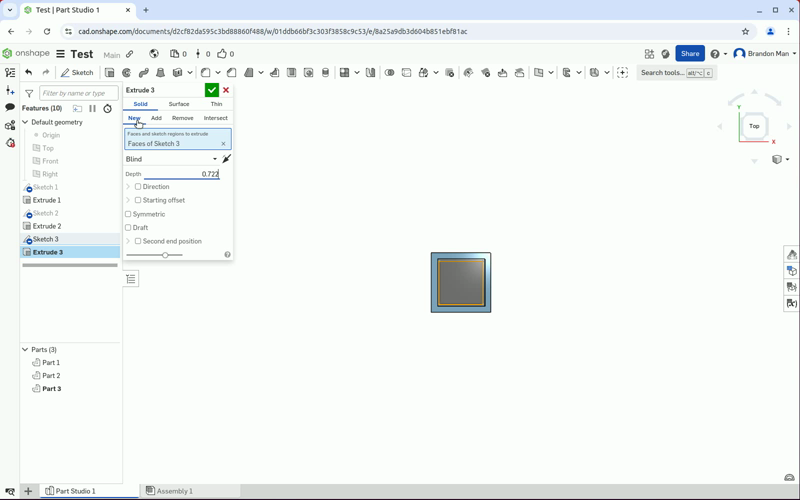
key(enter)
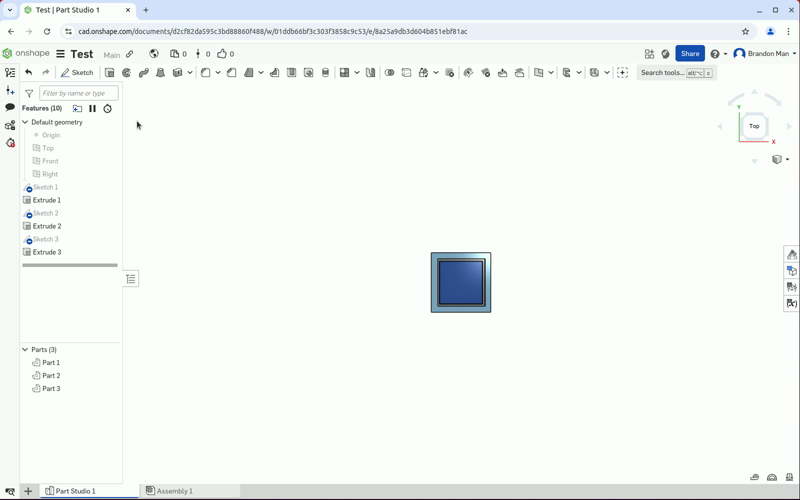
key(shift+h)
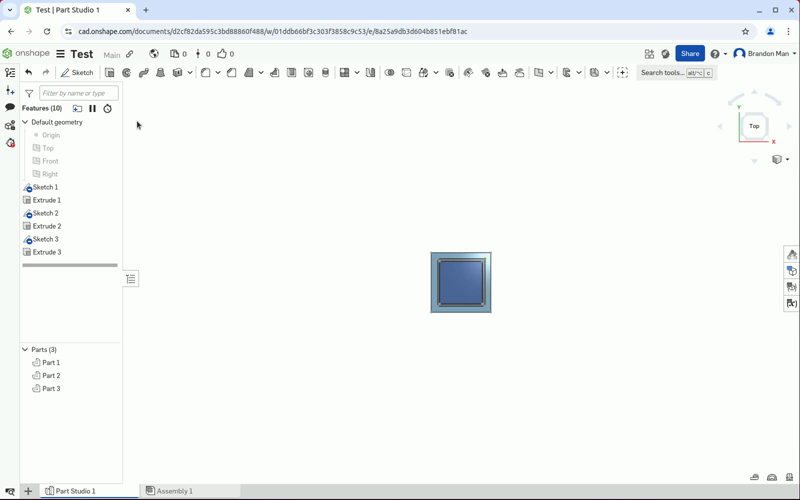
key(shift+h)
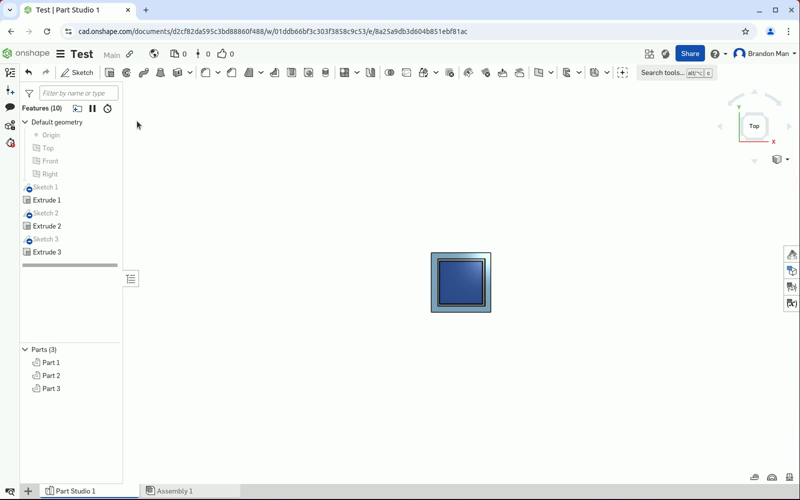
mouse_move(73, 189)
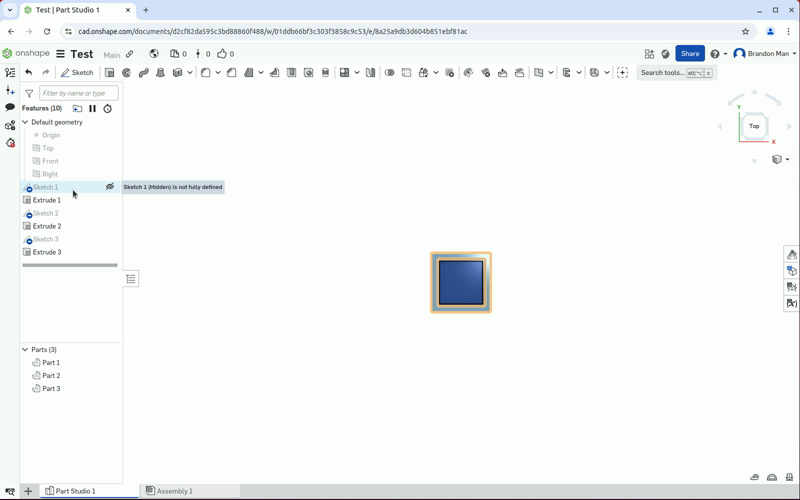
click(73, 189)
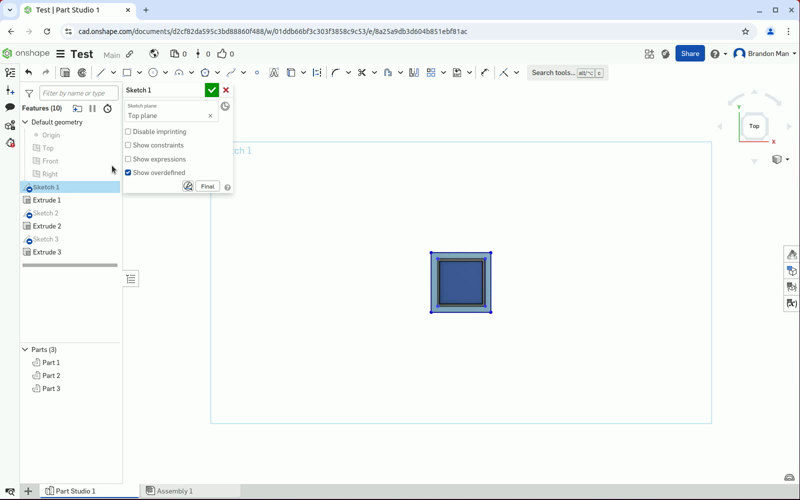
mouse_move(229, 92)
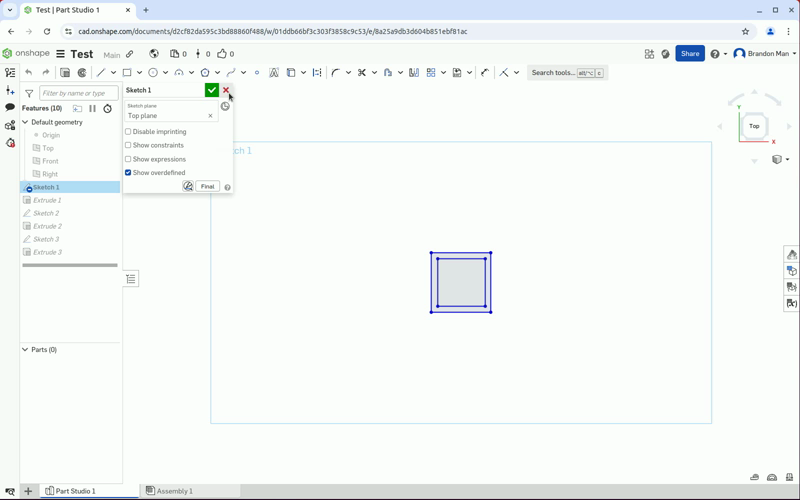
click(229, 92)
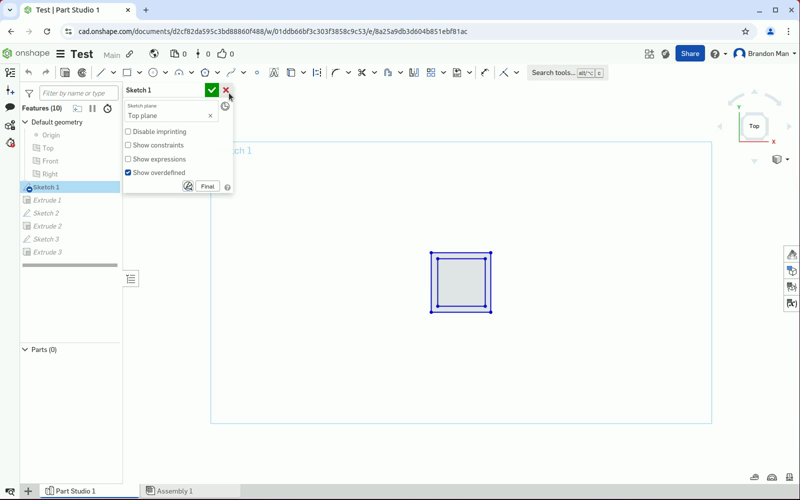
key(shift+s)
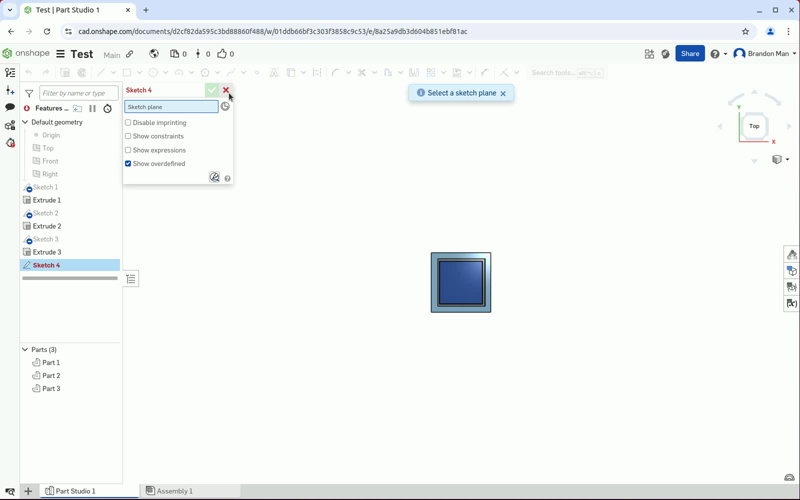
mouse_move(73, 150)
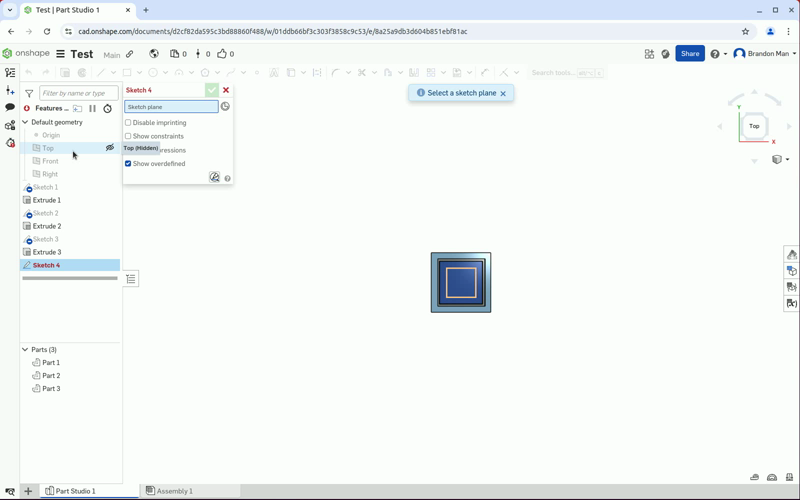
click(73, 150)
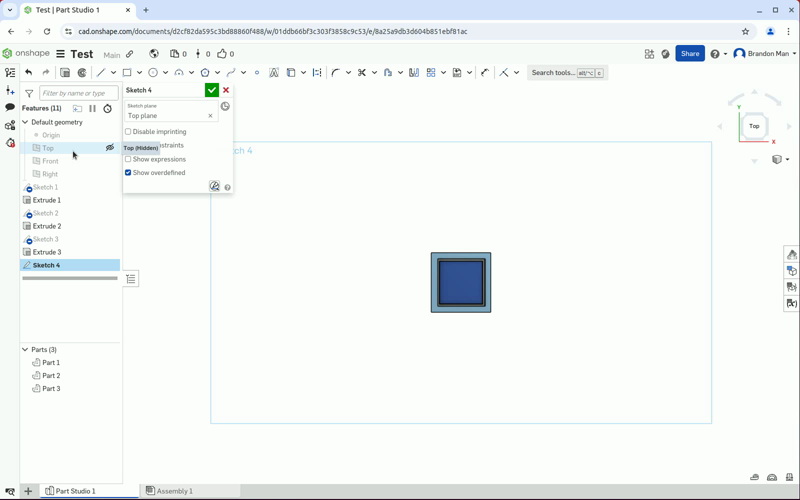
mouse_move(73, 352)
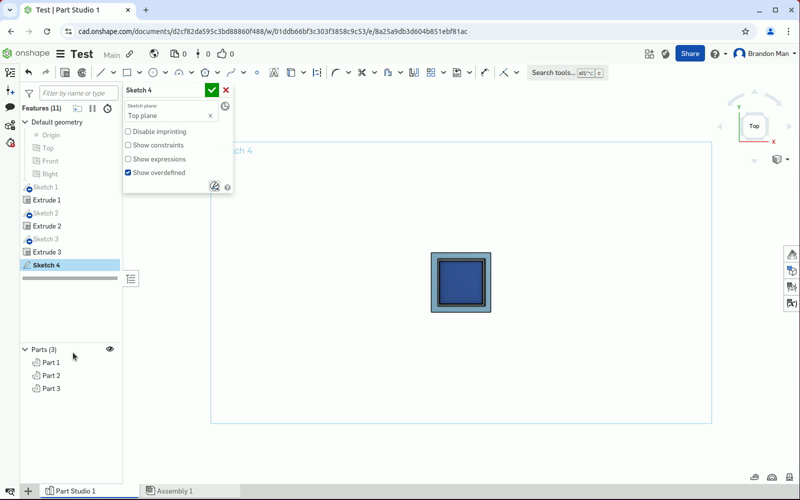
key(y)
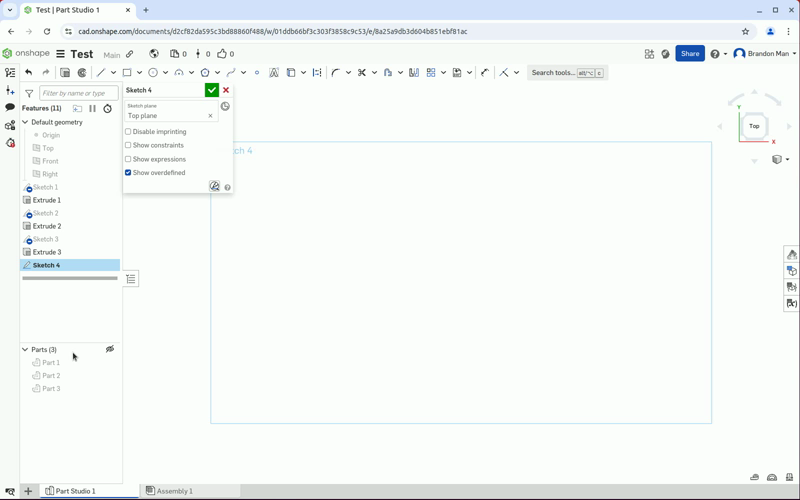
key(l)
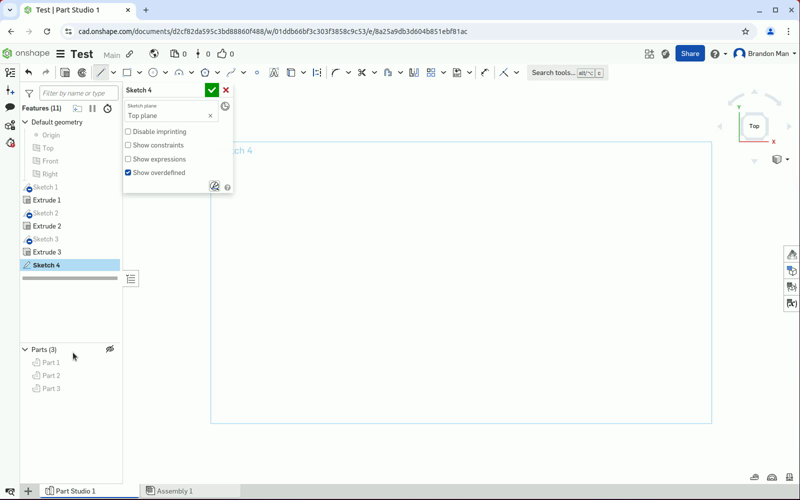
key_down(shift)
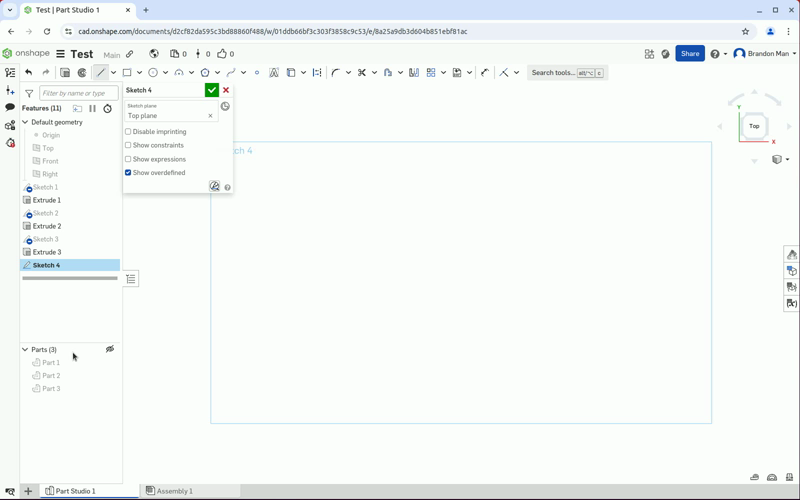
mouse_move(531, 304)
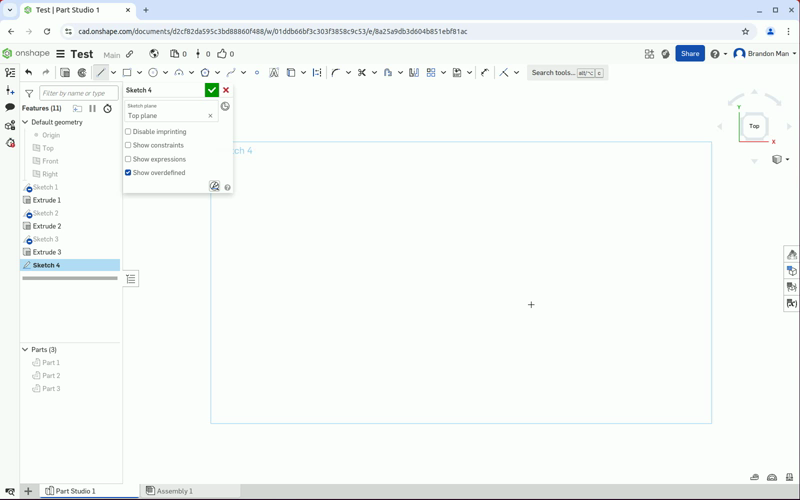
click(531, 304)
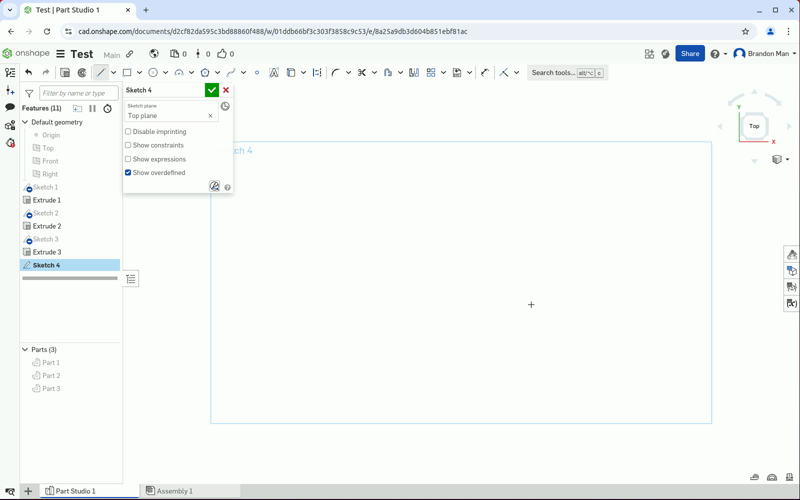
key_up(shift)
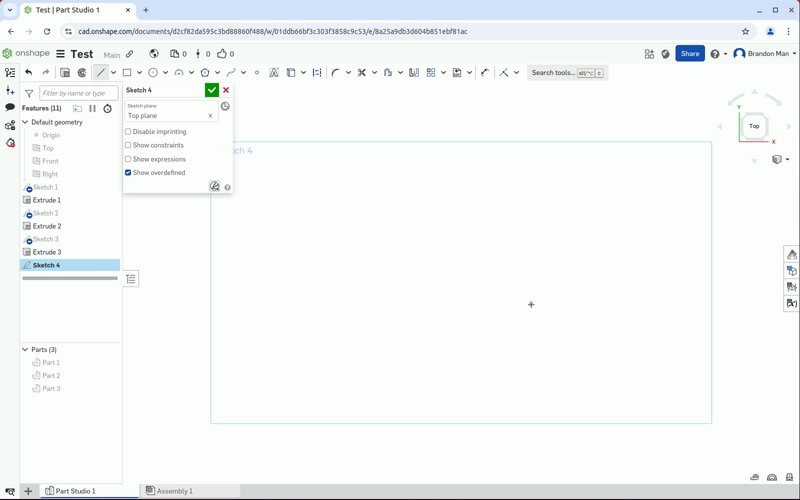
key_down(shift)
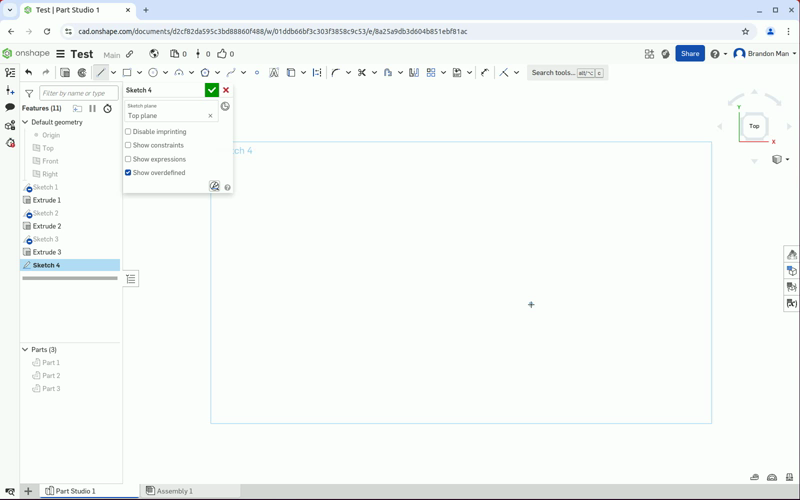
mouse_move(561, 304)
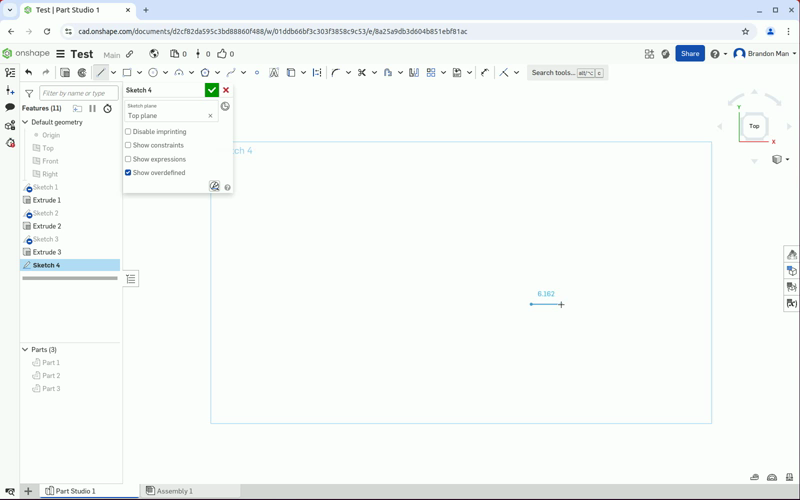
mouse_move(574, 304)
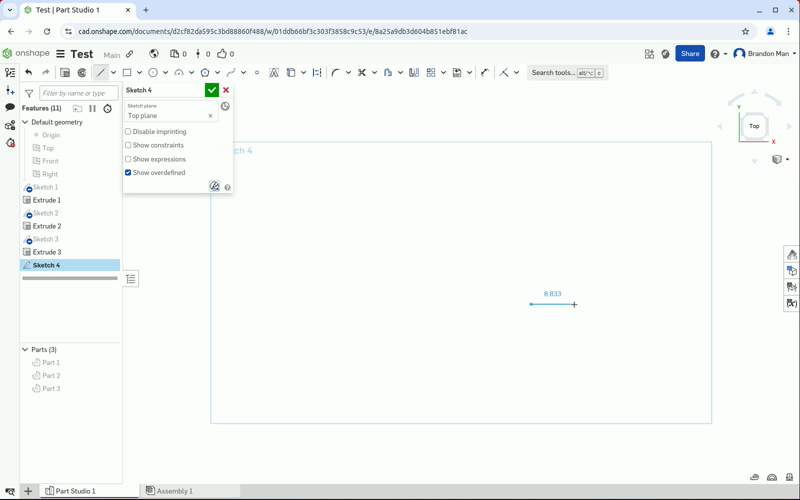
click(574, 304)
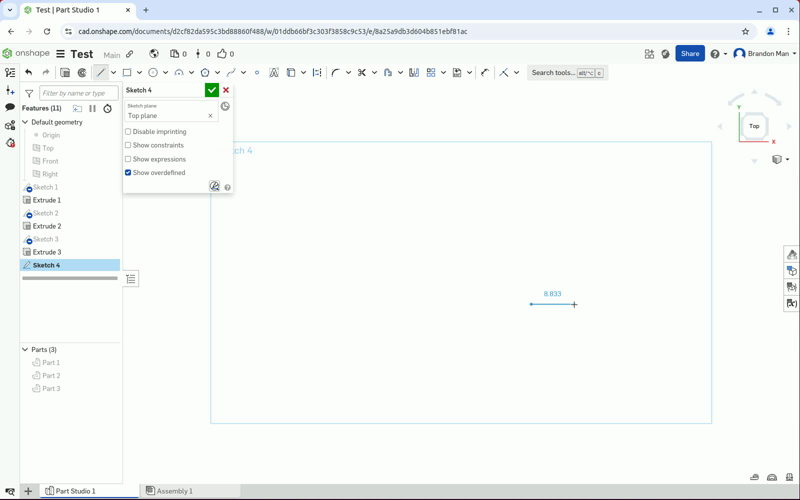
key_up(shift)
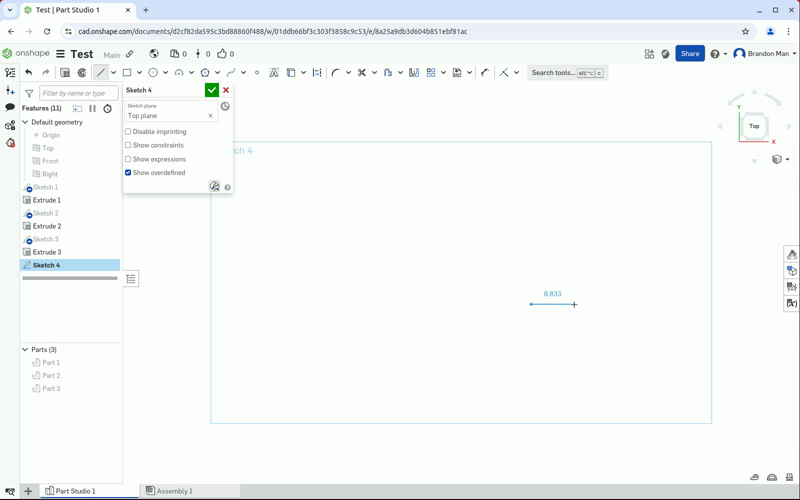
key_down(shift)
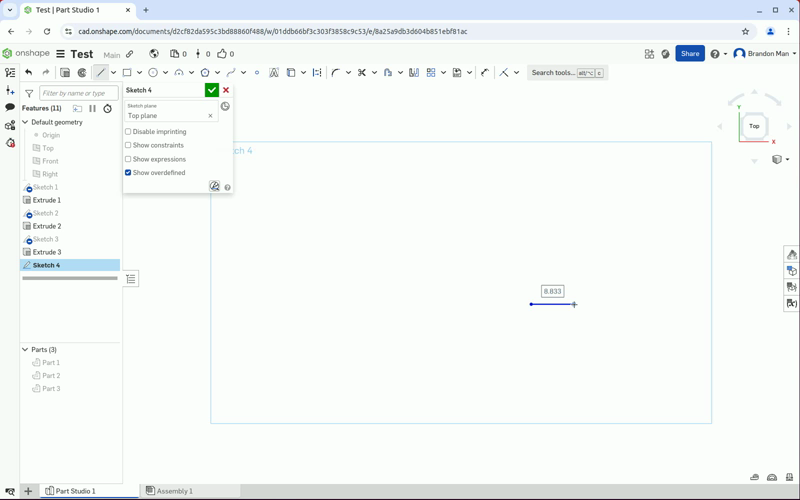
mouse_move(589, 304)
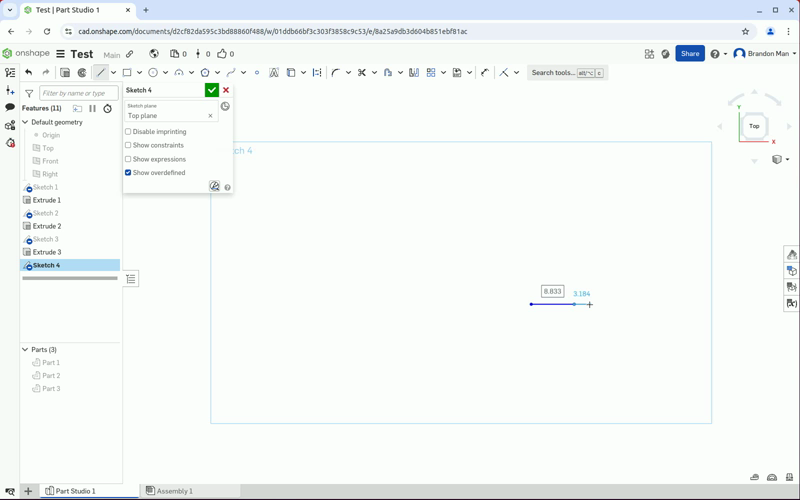
mouse_move(574, 261)
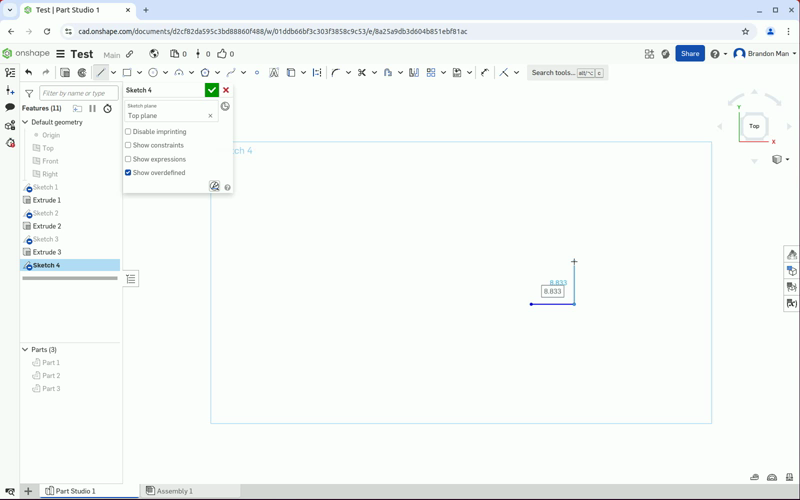
click(574, 261)
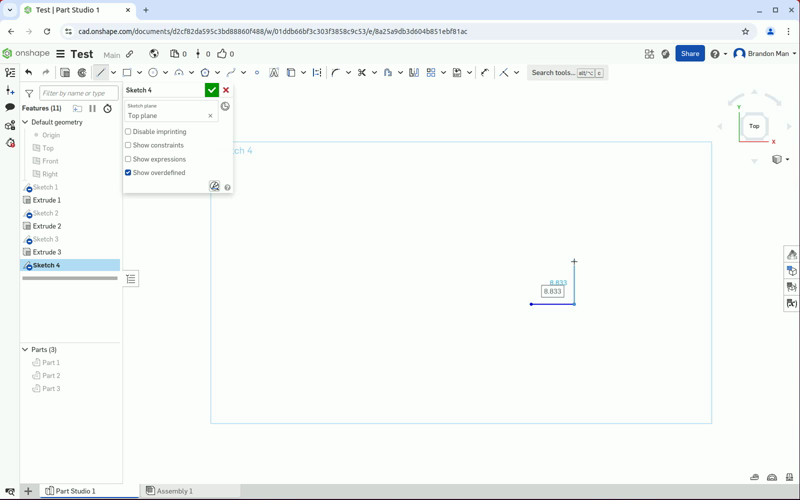
key_up(shift)
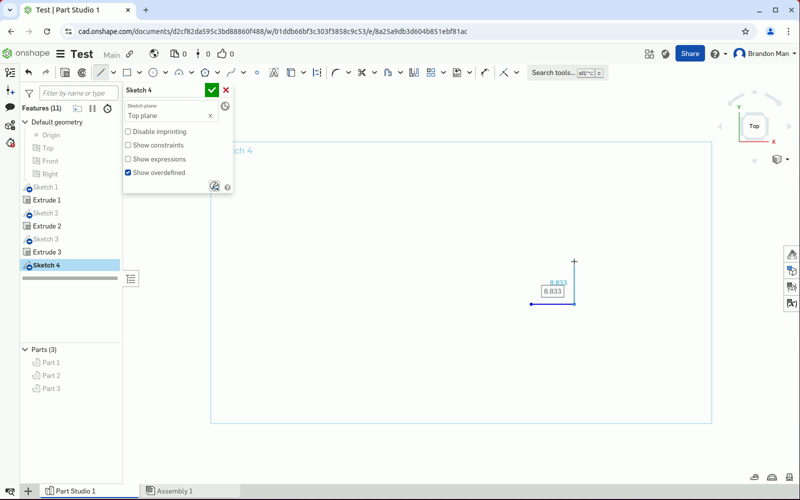
key_down(shift)
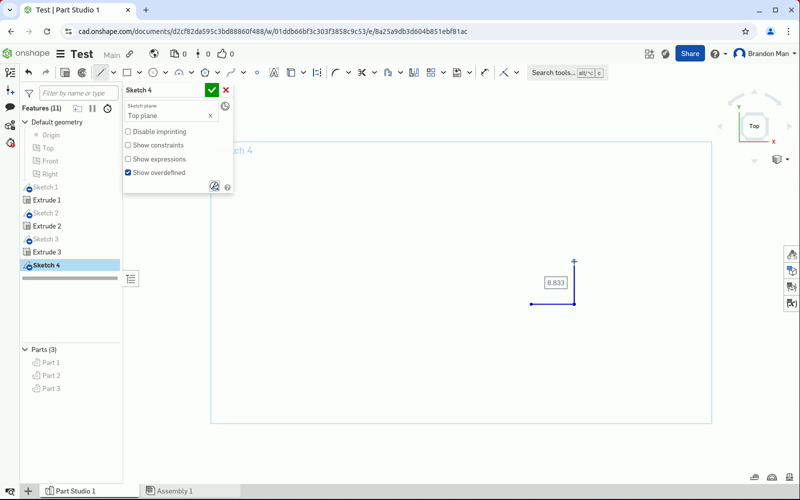
mouse_move(589, 261)
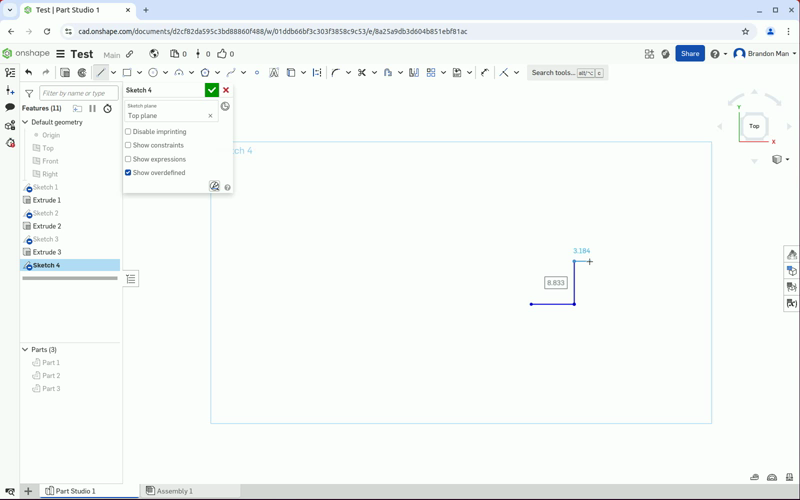
mouse_move(531, 261)
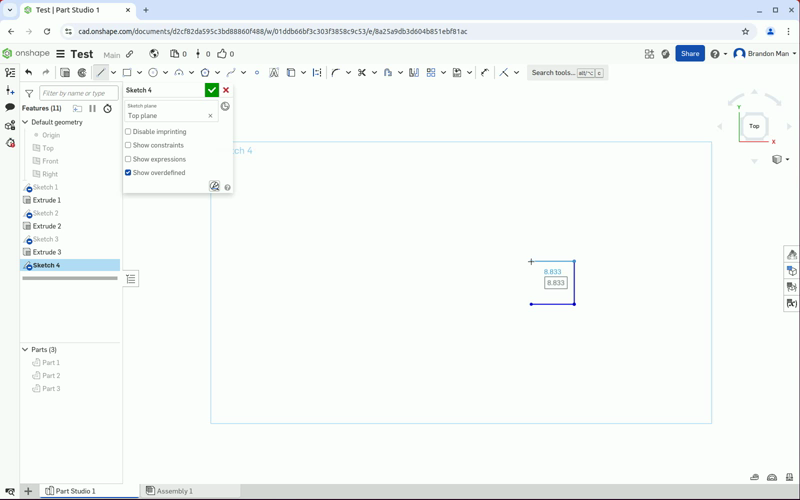
click(531, 261)
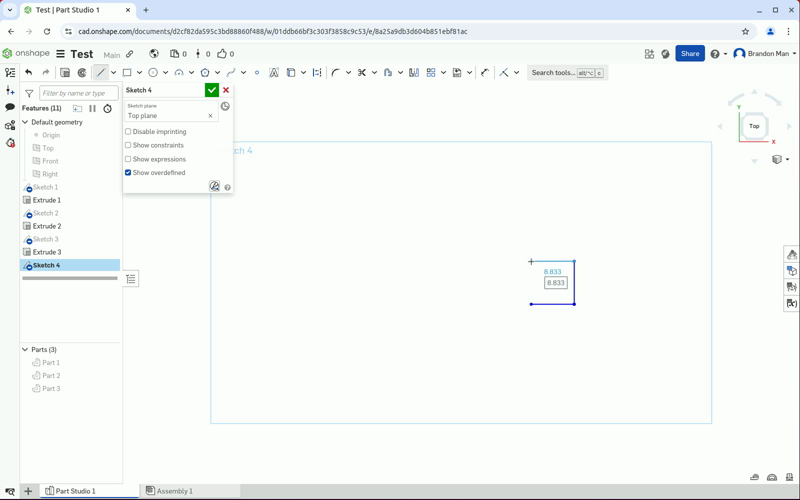
key_up(shift)
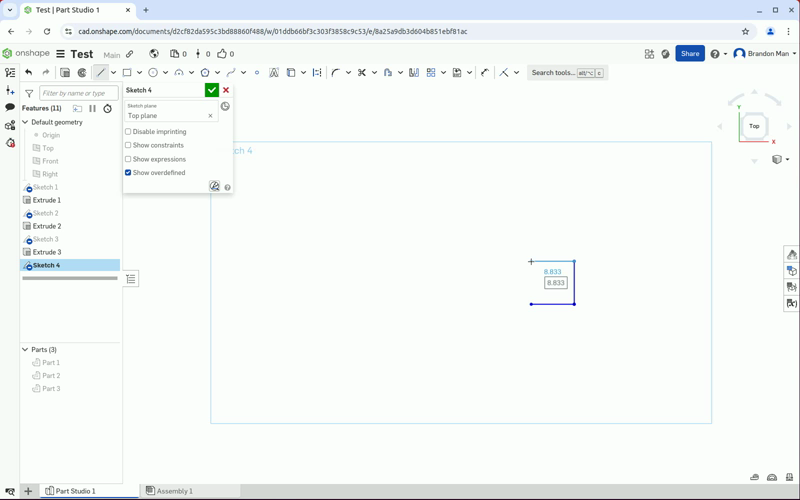
mouse_move(561, 261)
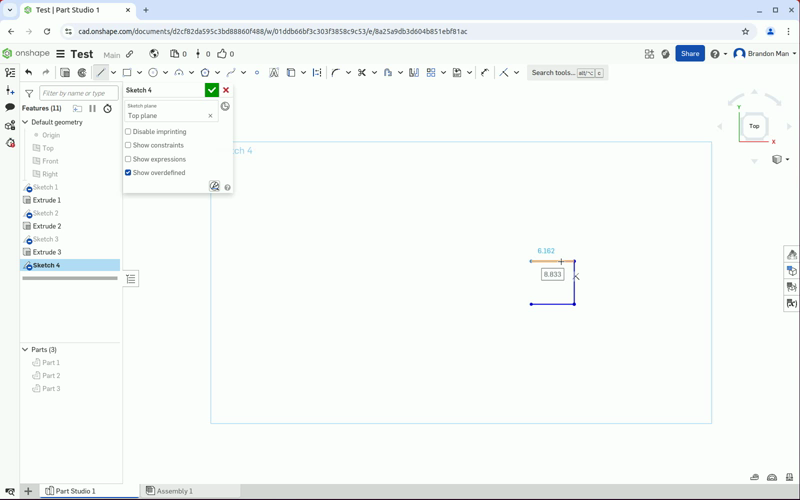
key_down(shift)
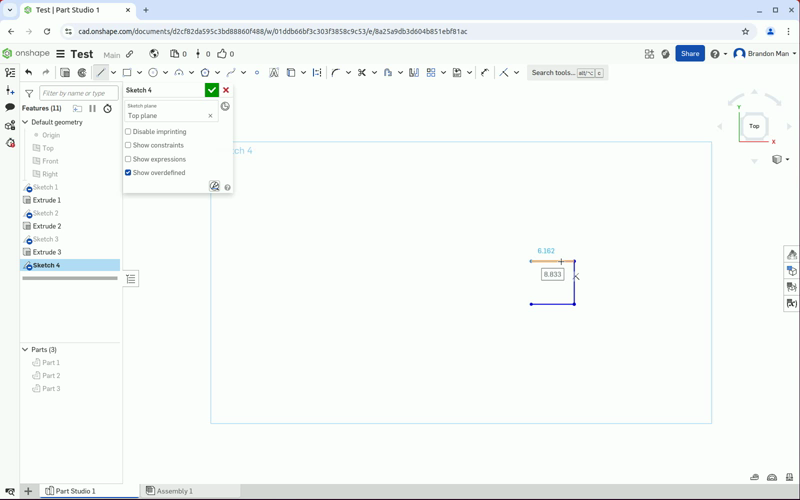
mouse_move(531, 304)
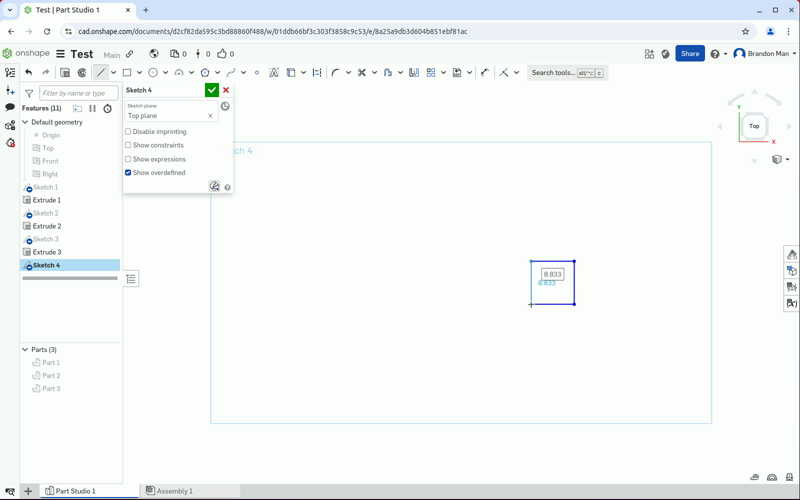
key_up(shift)
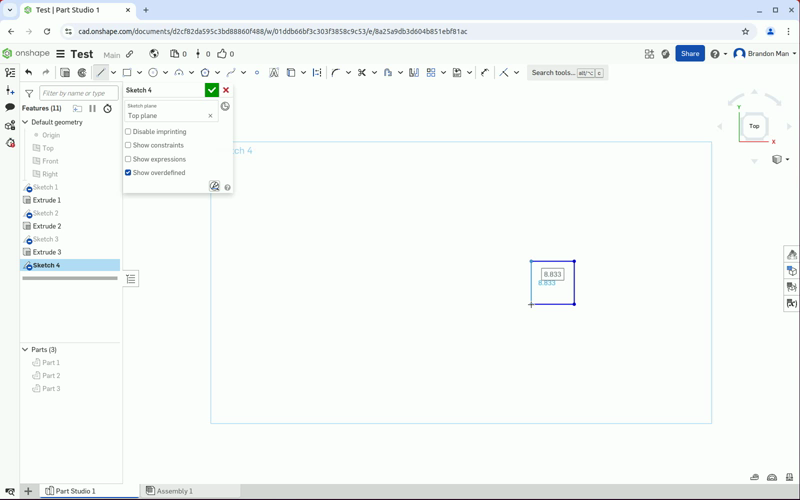
click(531, 304)
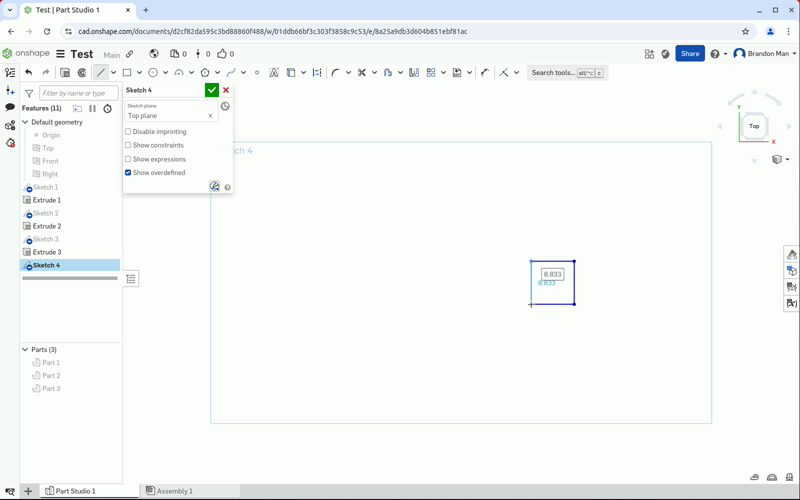
key(esc)
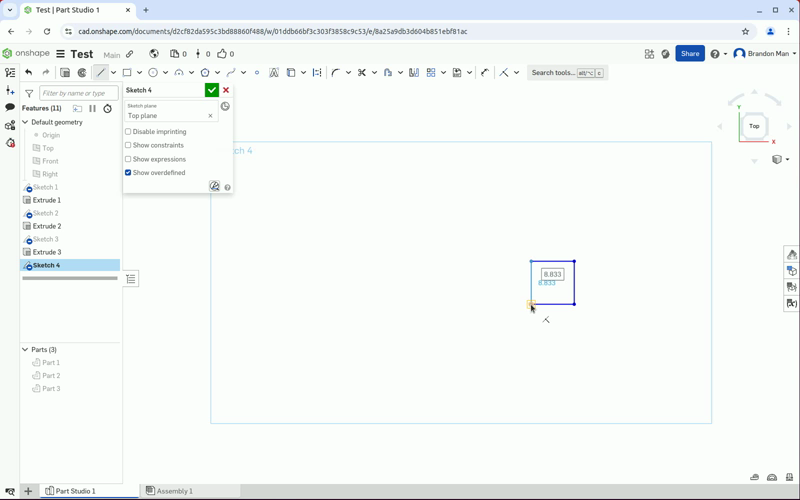
mouse_move(568, 292)
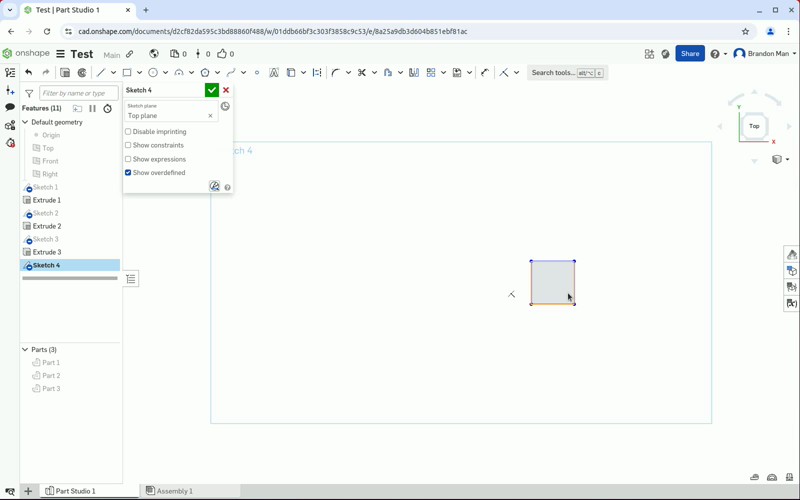
click(568, 292)
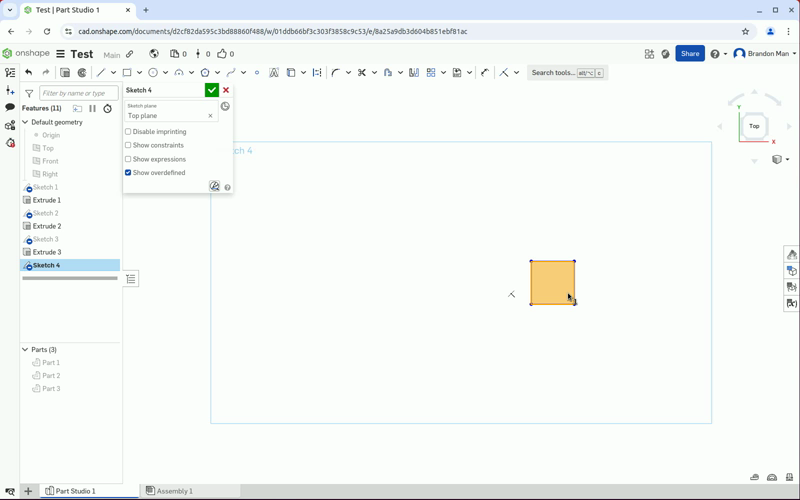
mouse_move(73, 352)
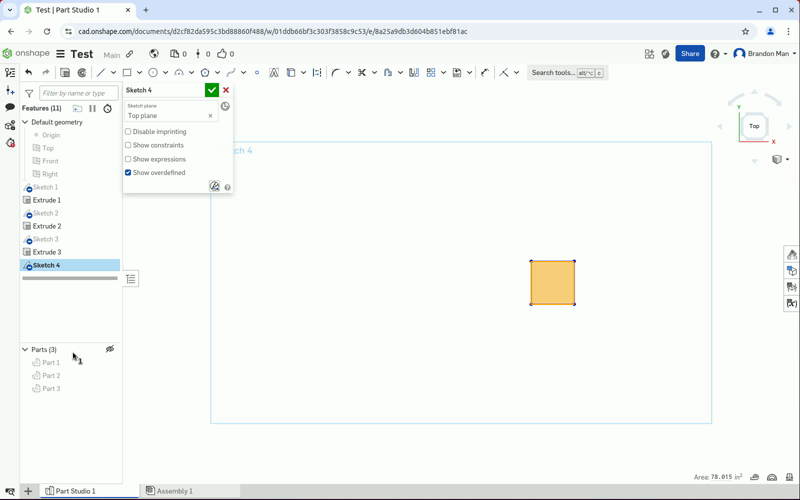
key(shift+y)
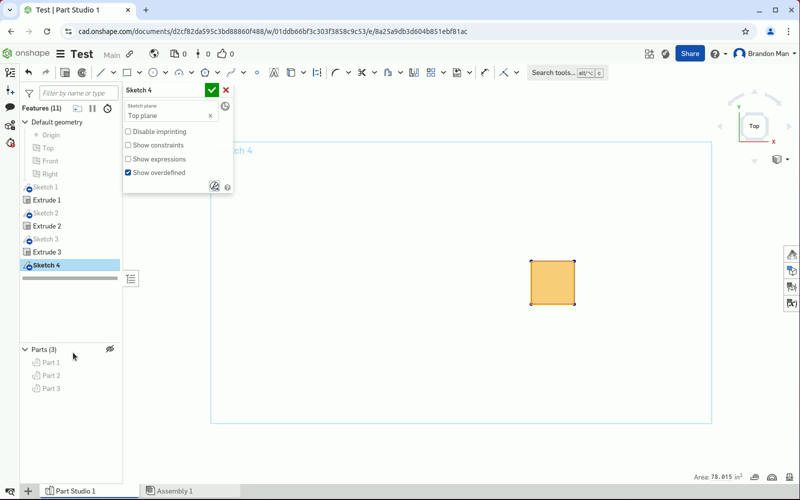
key(shift+e)
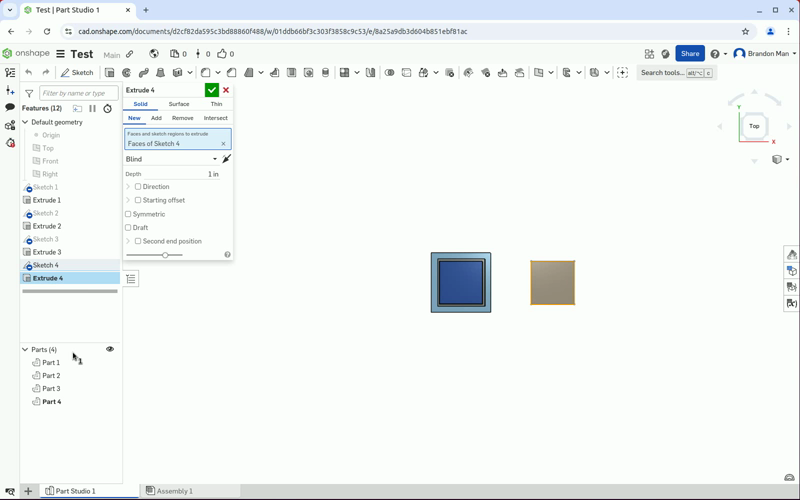
mouse_move(143, 106)
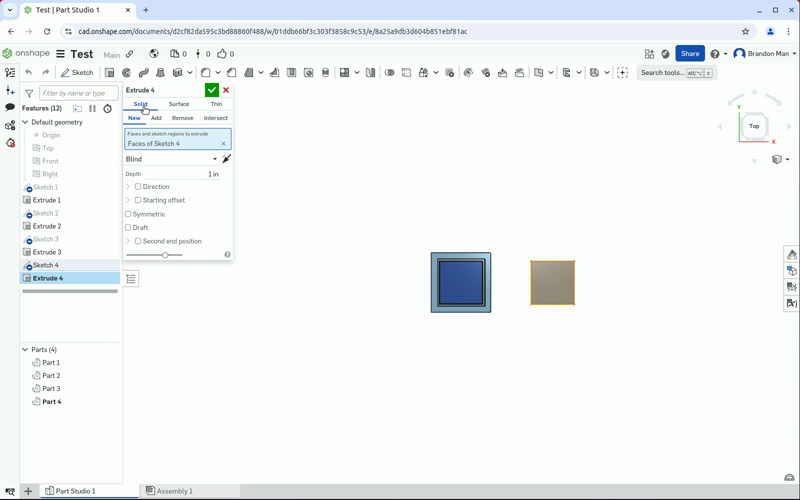
click(143, 106)
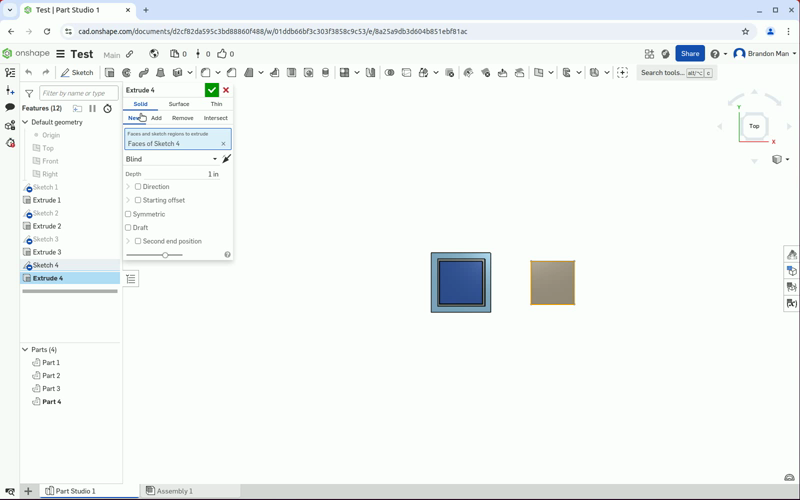
mouse_move(137, 120)
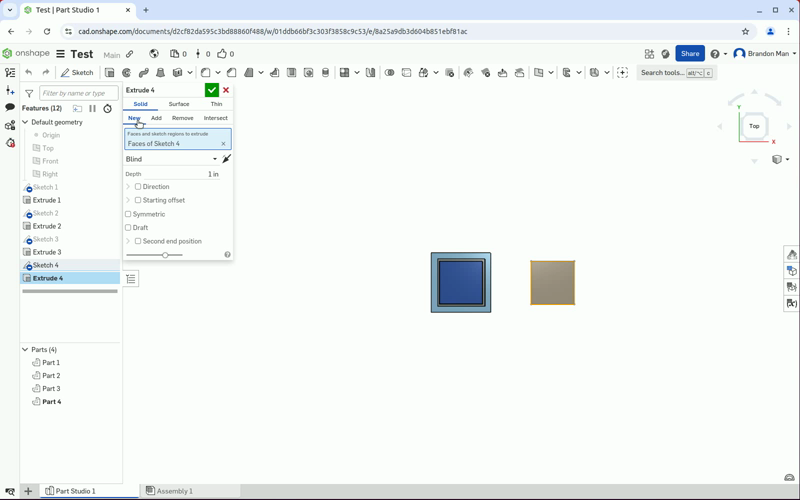
click(137, 120)
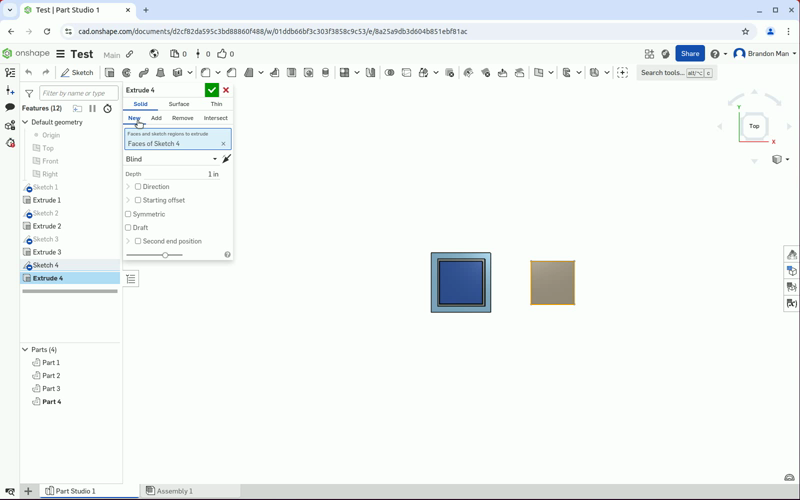
key(tab, 4)
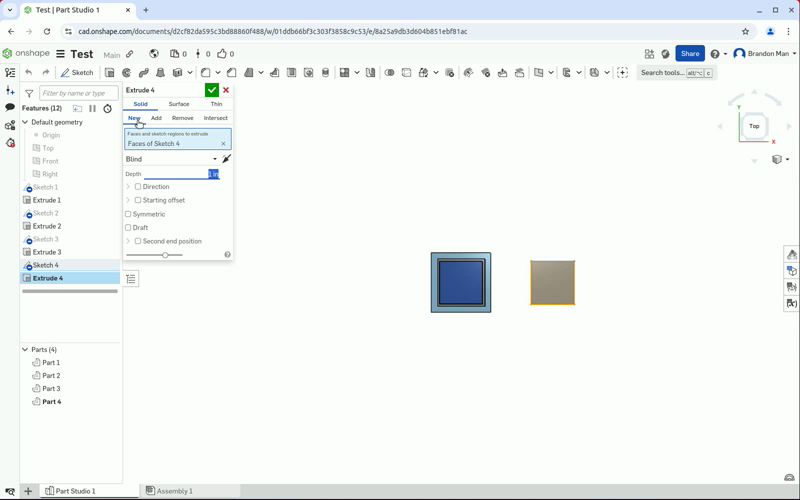
text(0.963)
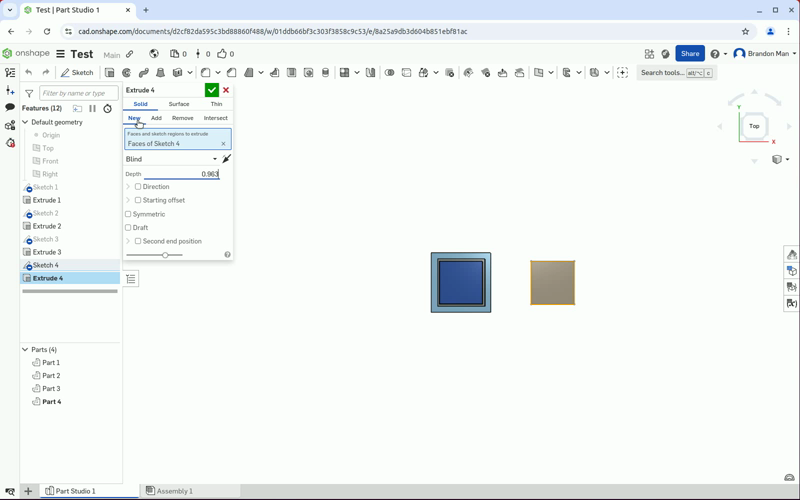
key(enter)
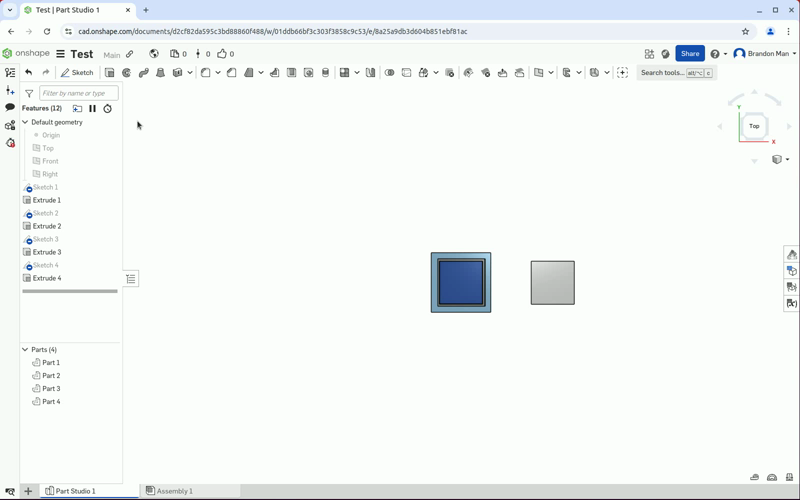
key(shift+h)
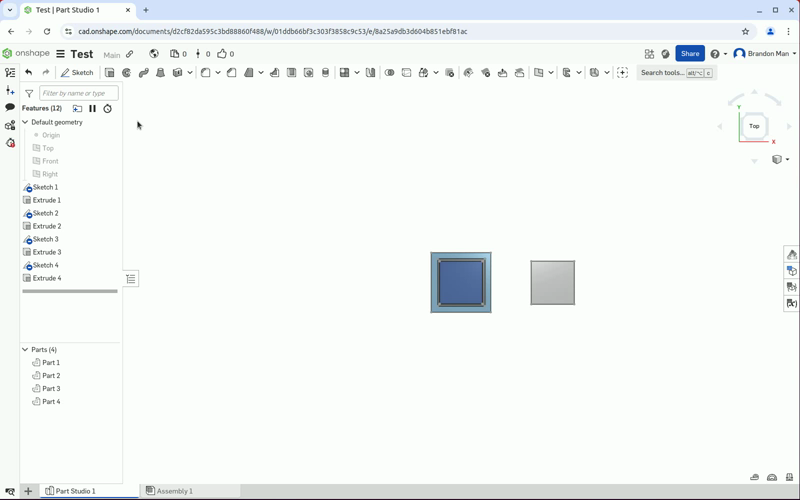
key(shift+h)
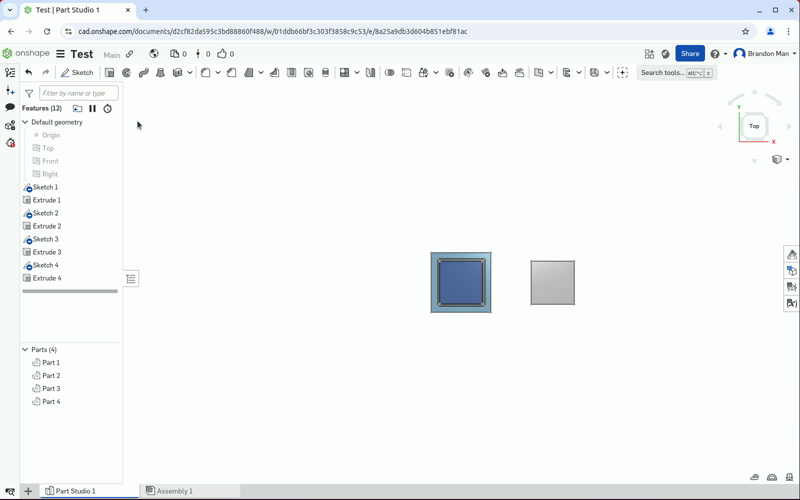
key(shift+7)
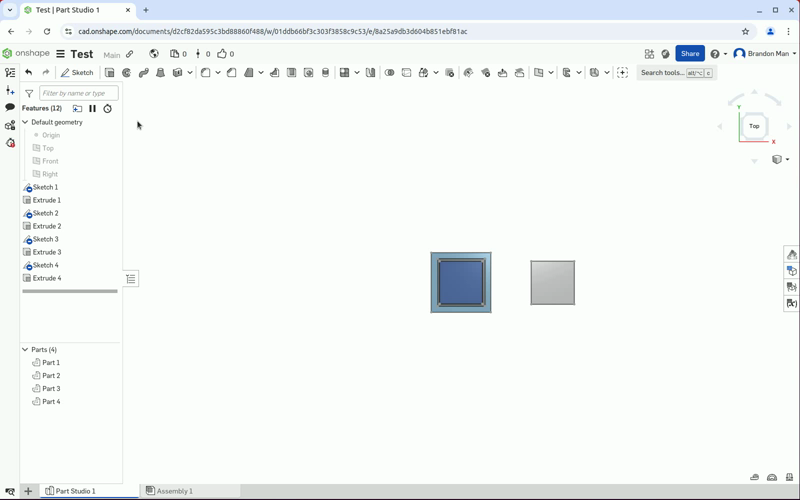
key(up, 3)
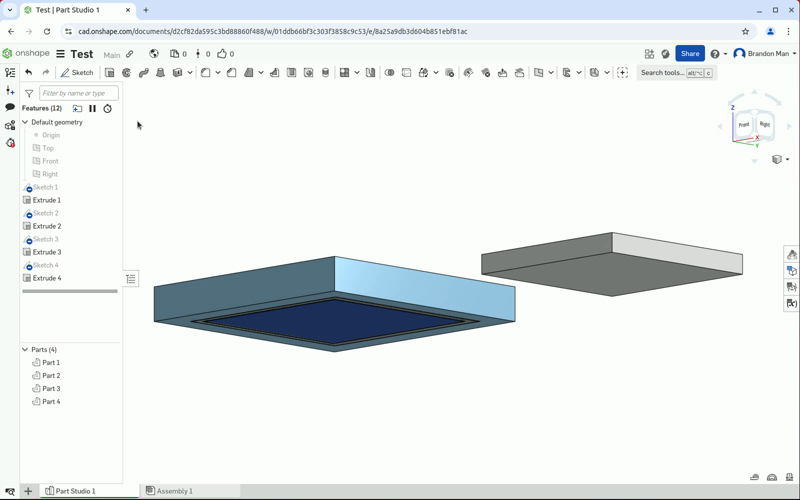
key(left, 3)
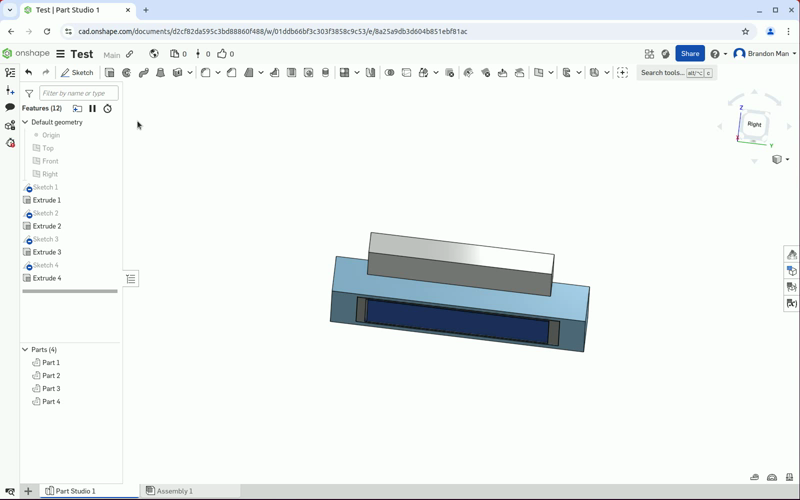
key(right, 3)
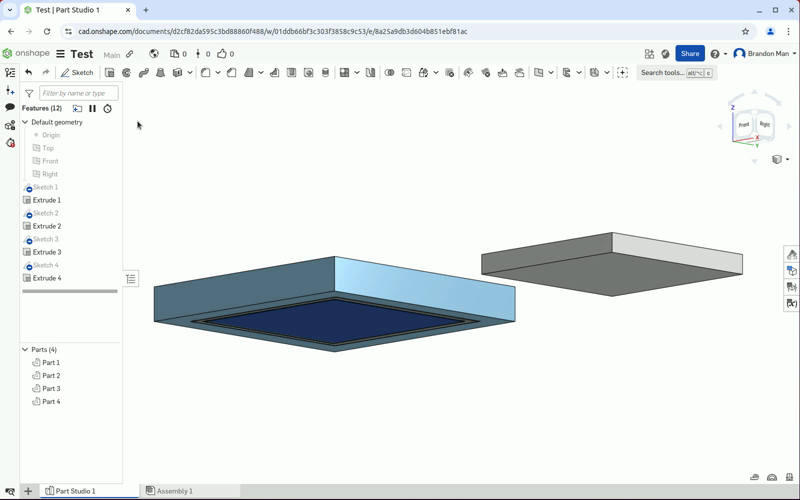
key(down, 3)
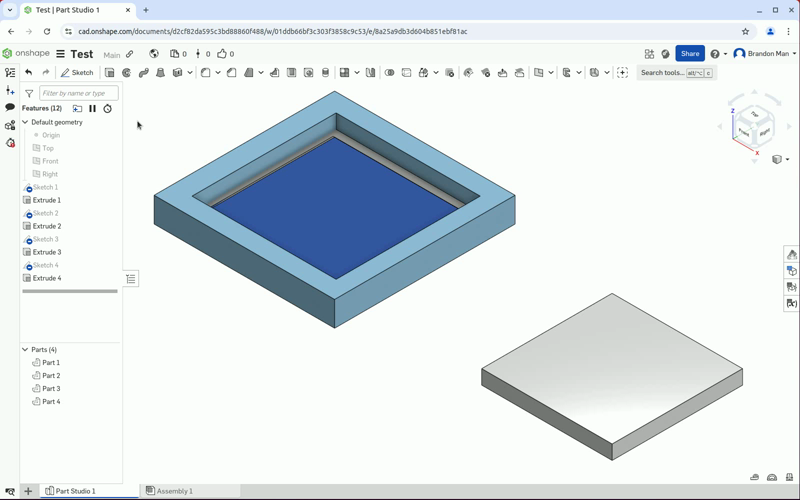
mouse_move(73, 189)
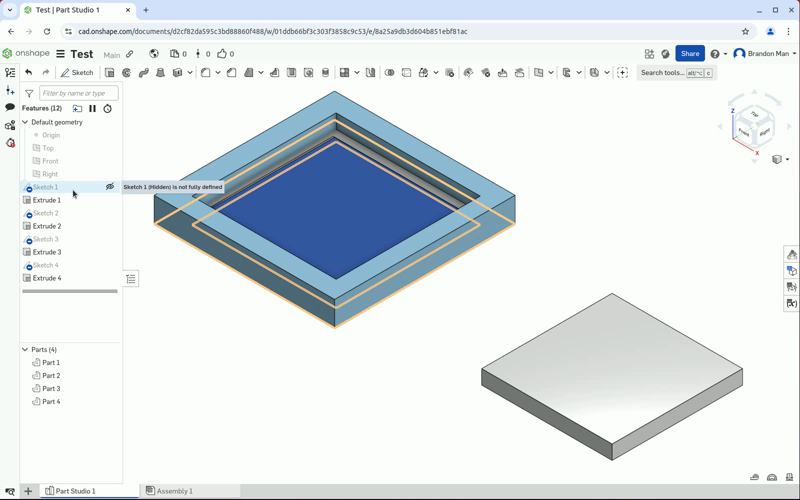
click(73, 189)